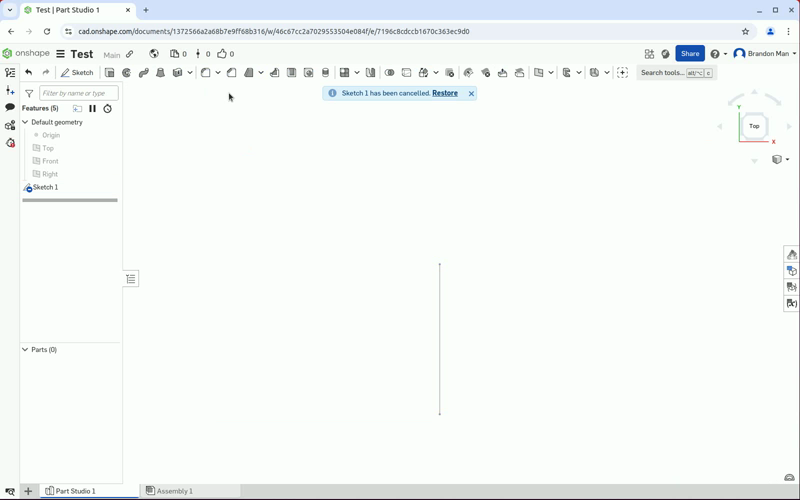
key(shift+h)
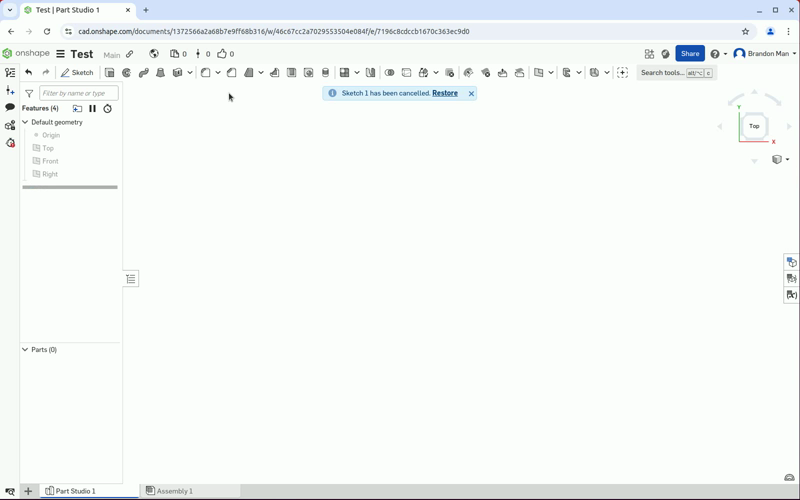
mouse_move(73, 352)
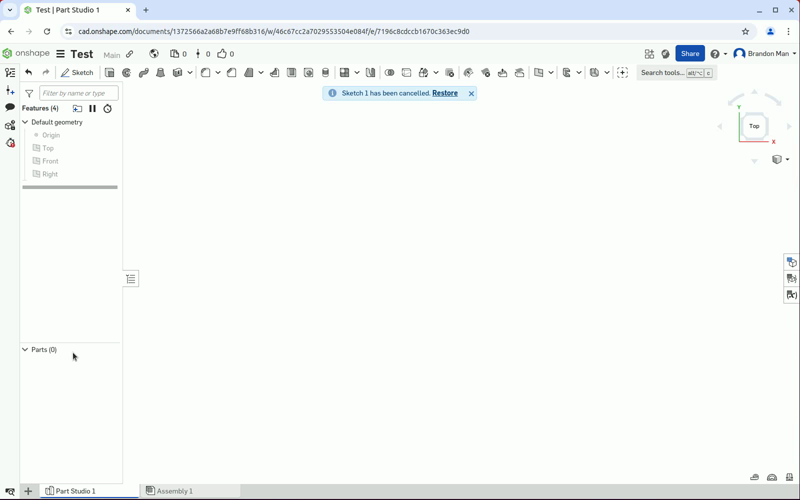
key(y)
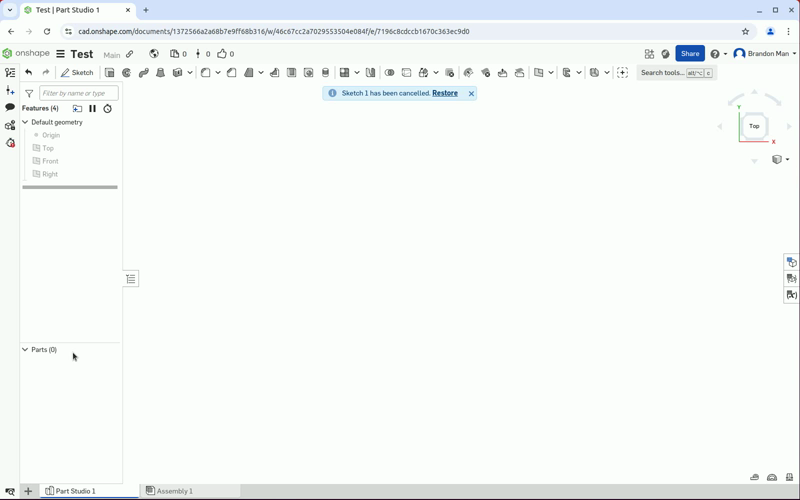
key(shift+p)
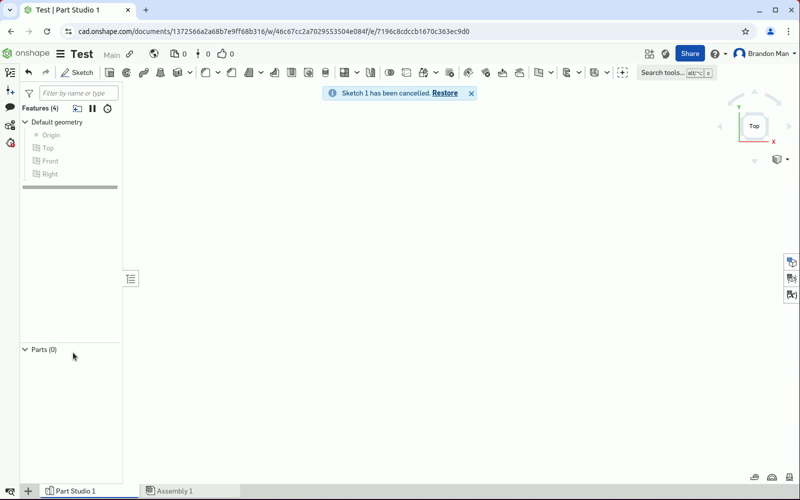
key(space)
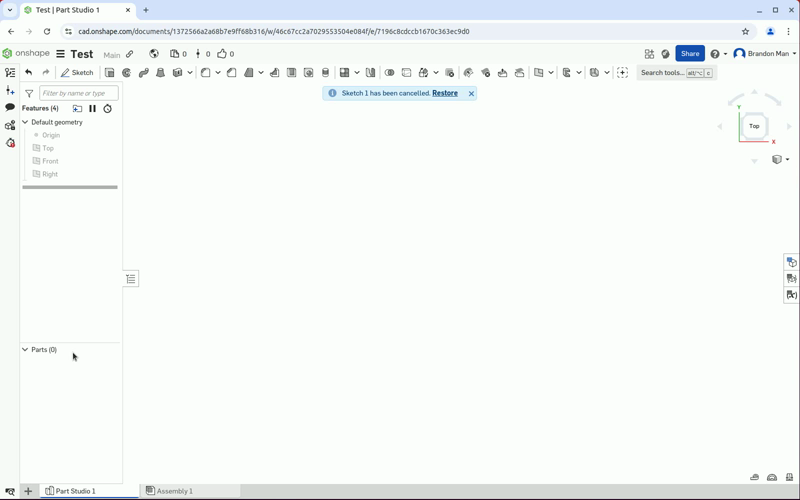
key_down(shift)
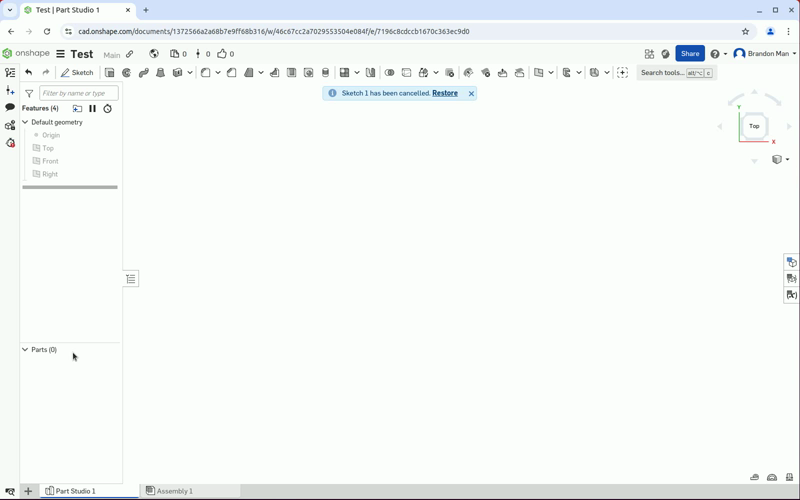
key(up)
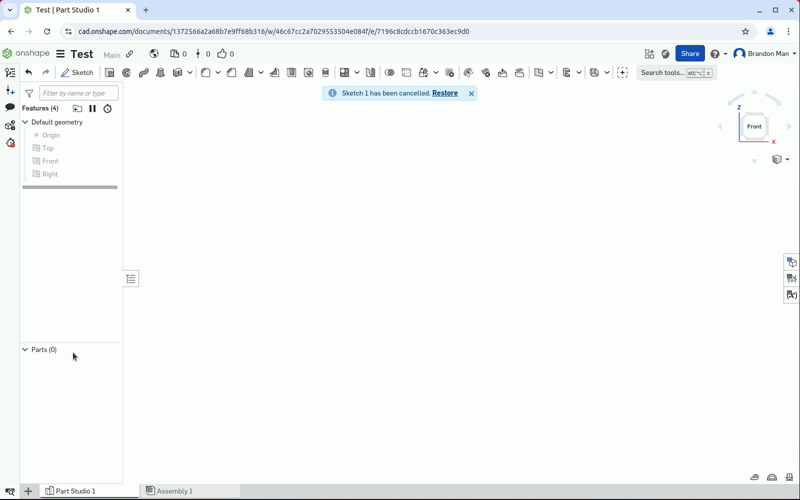
key_up(shift)
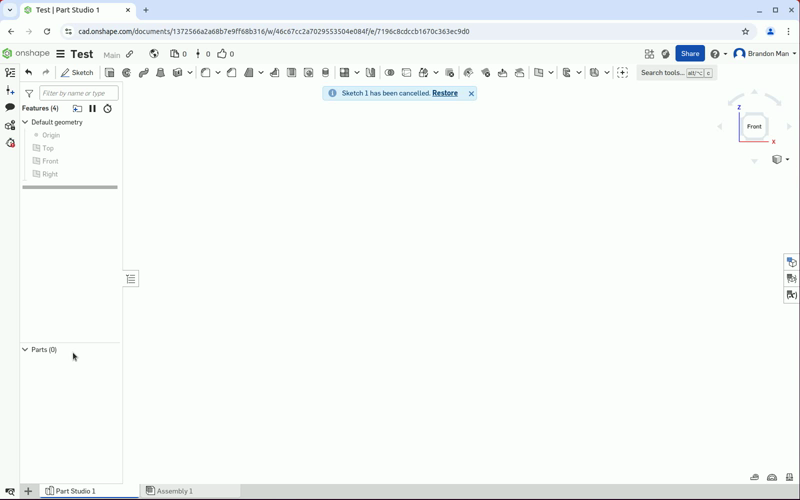
mouse_move(73, 352)
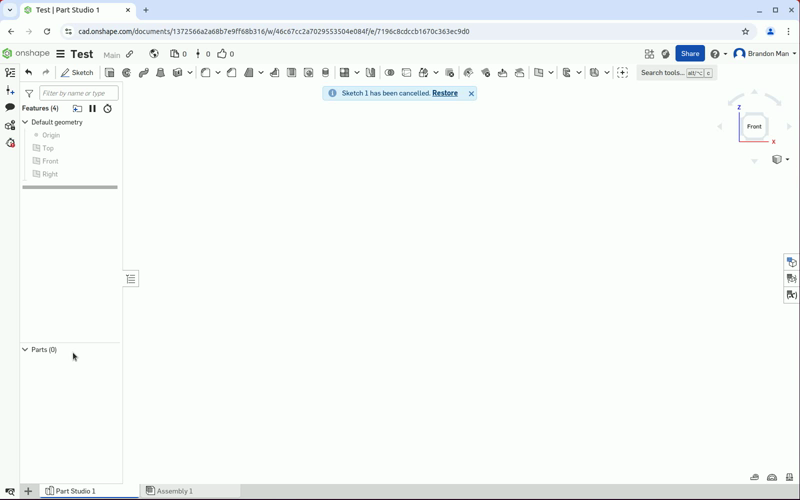
key(shift+y)
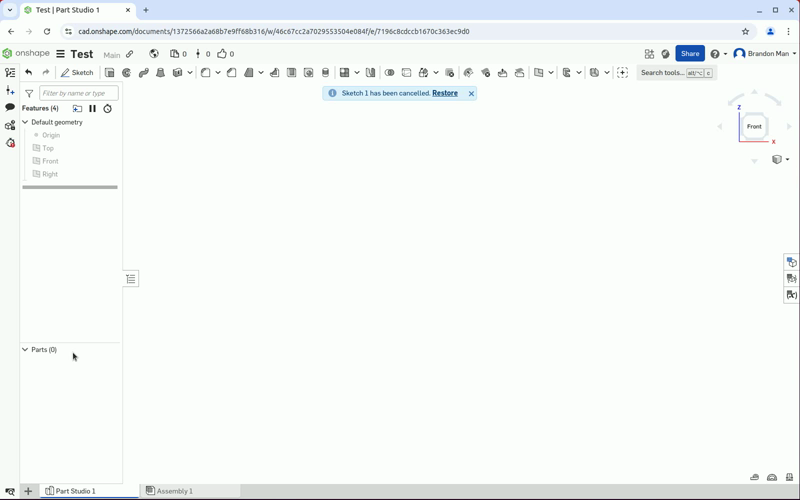
key(shift+s)
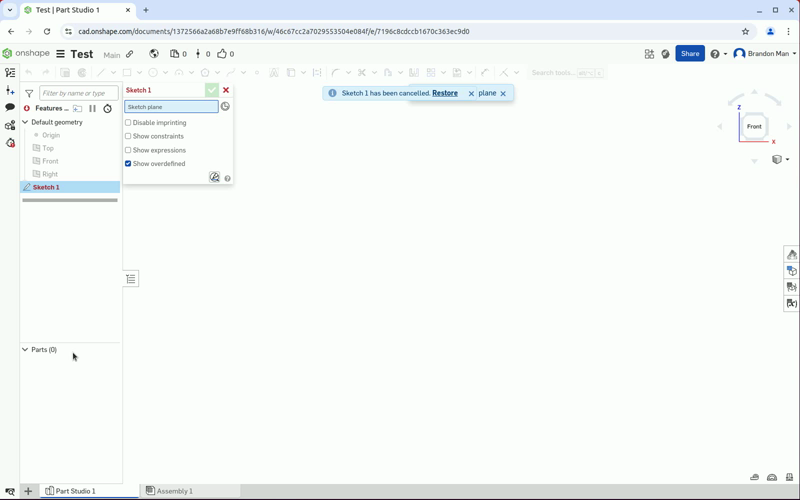
mouse_move(73, 163)
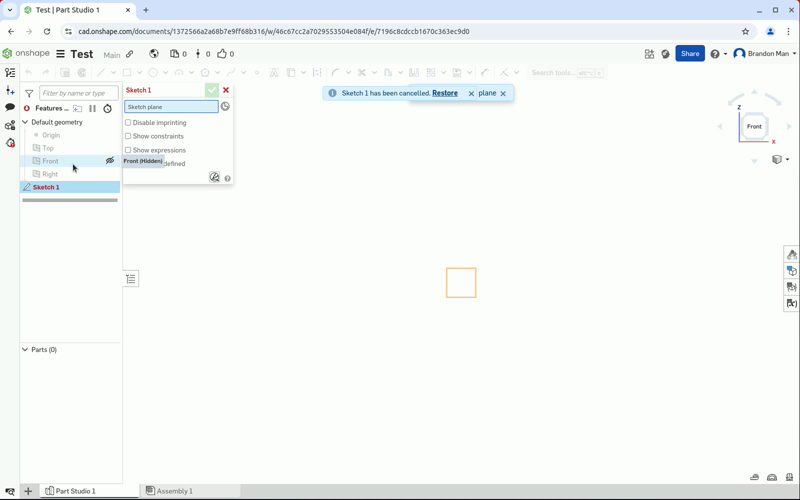
click(73, 163)
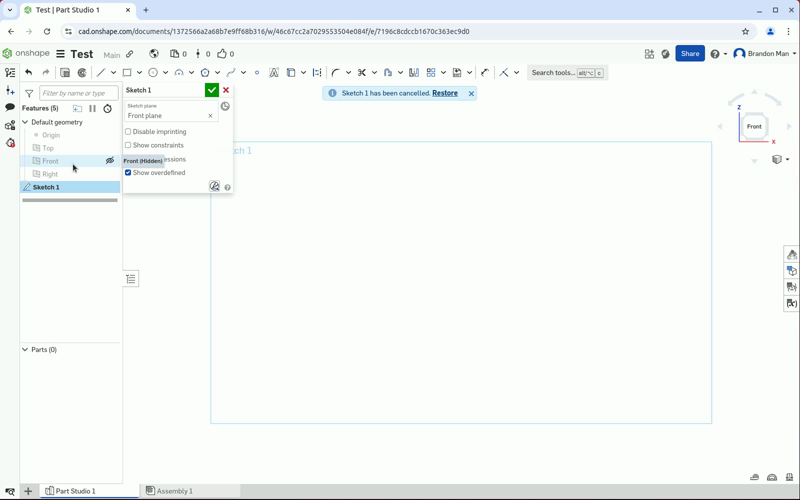
mouse_move(73, 352)
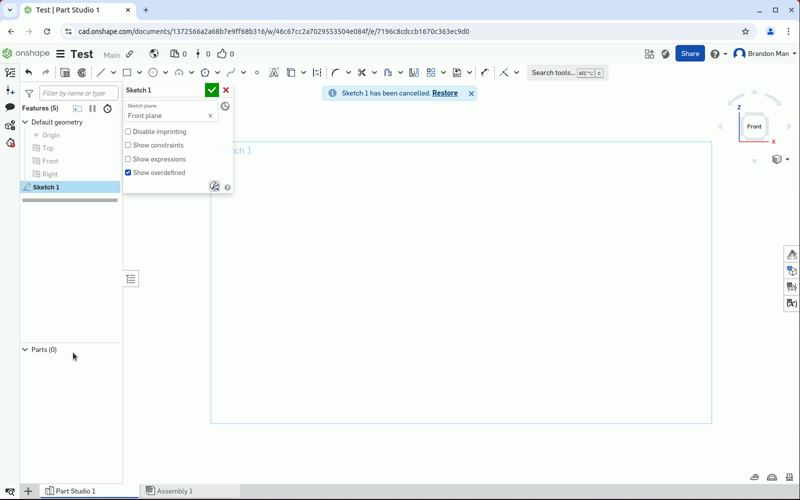
key(y)
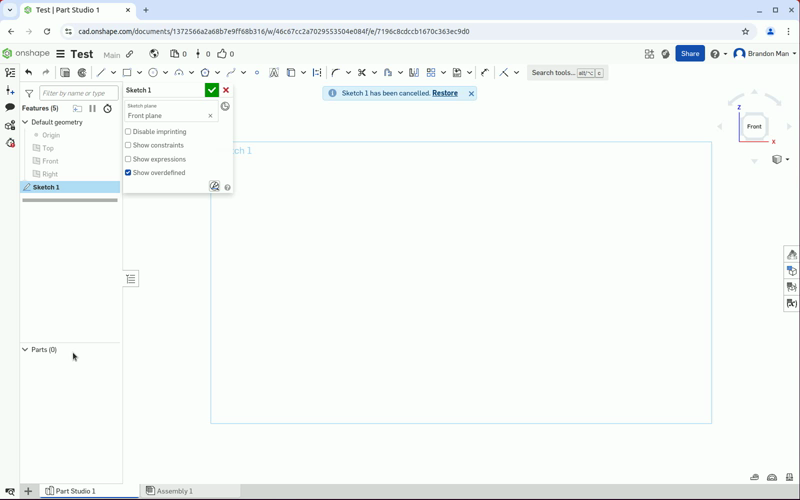
key(l)
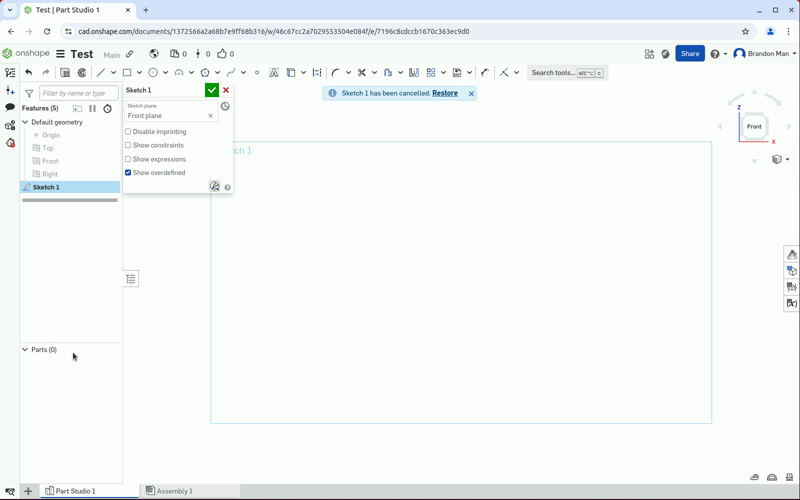
key_down(shift)
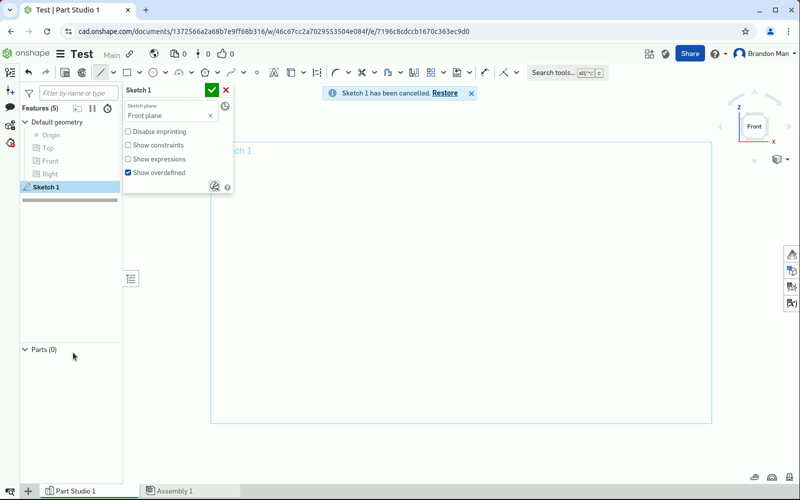
mouse_move(413, 282)
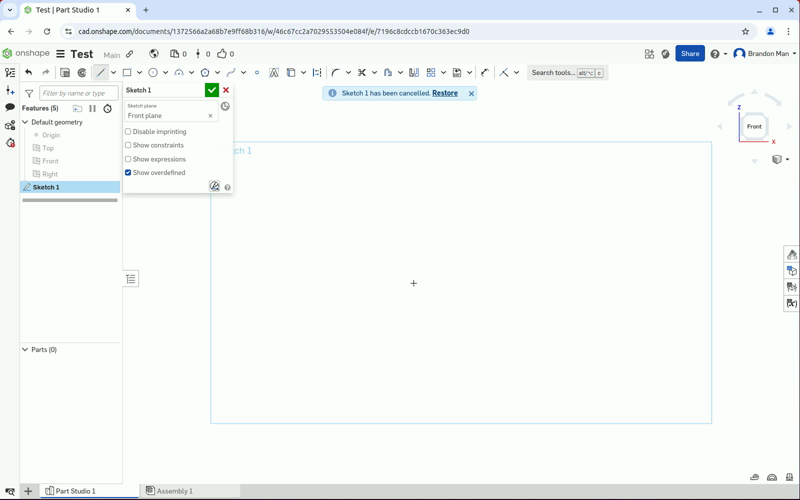
click(413, 282)
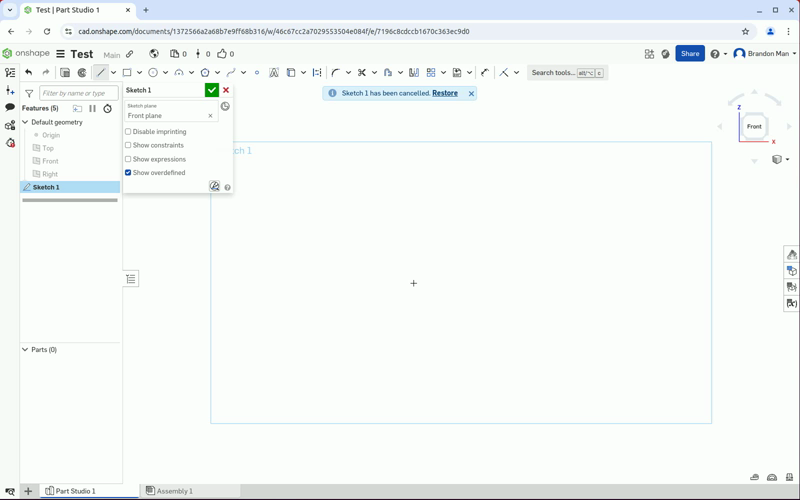
key_up(shift)
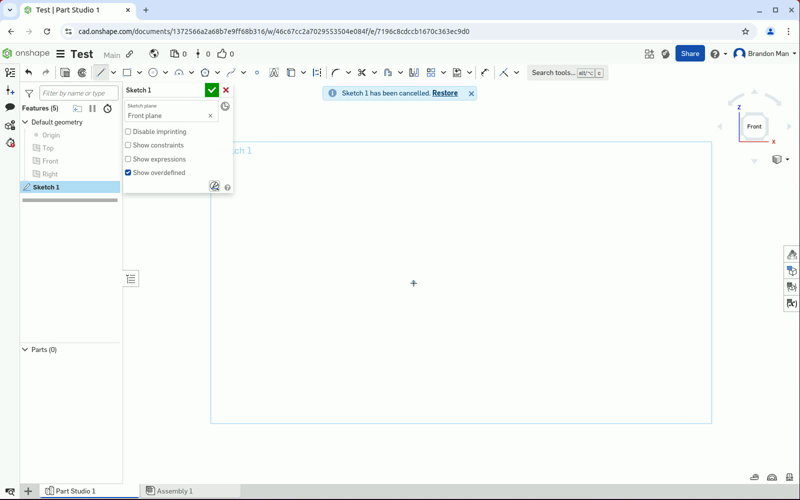
key_down(shift)
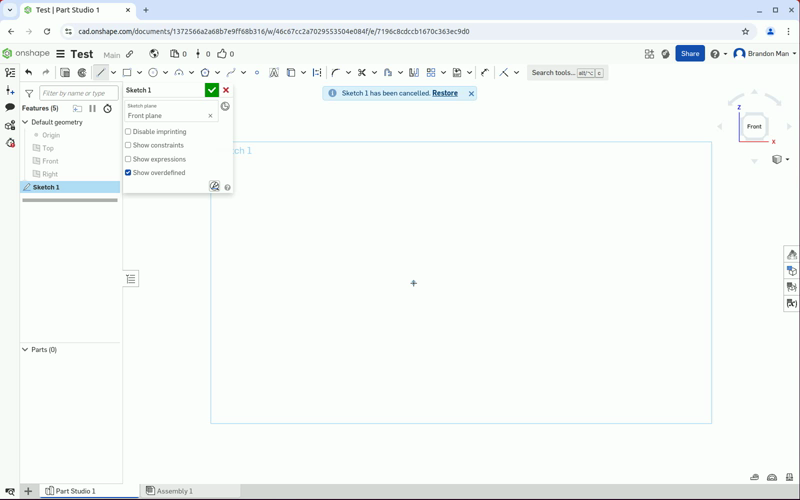
mouse_move(444, 282)
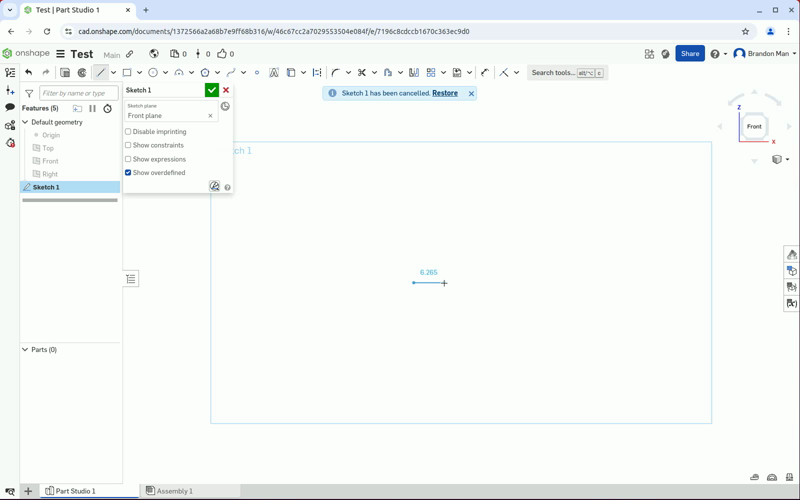
mouse_move(461, 282)
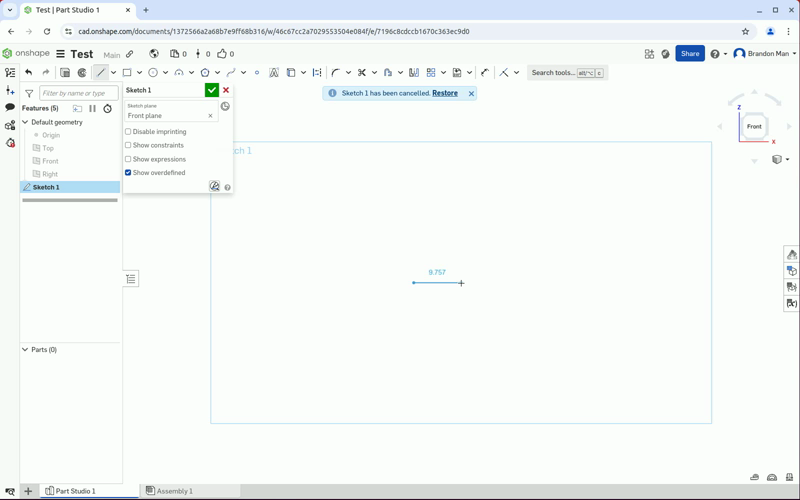
click(461, 282)
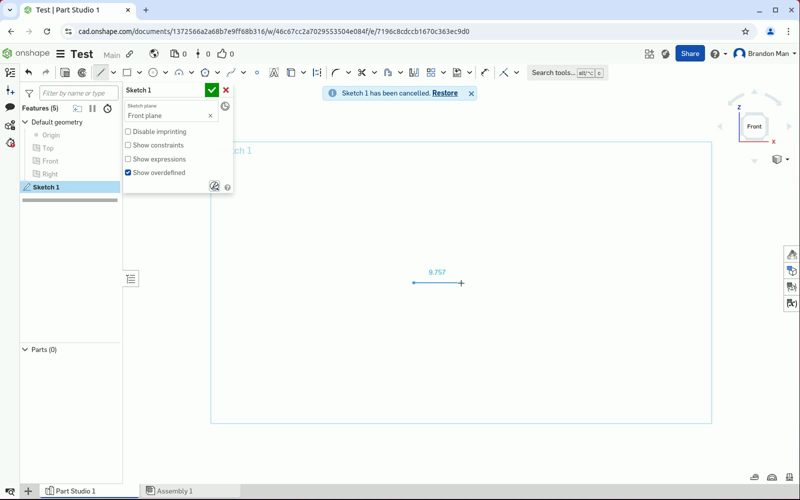
key_up(shift)
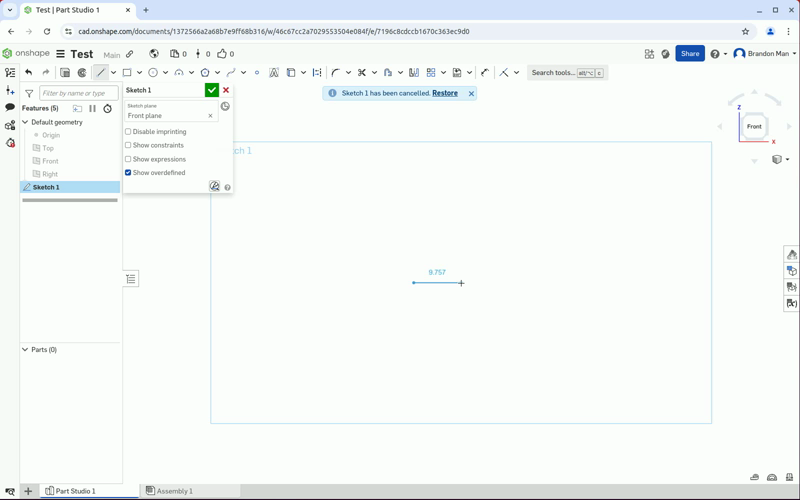
key_down(shift)
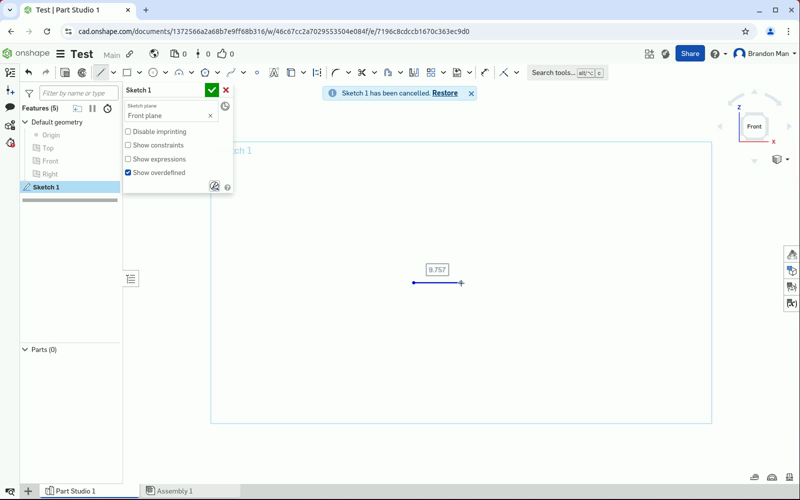
mouse_move(491, 282)
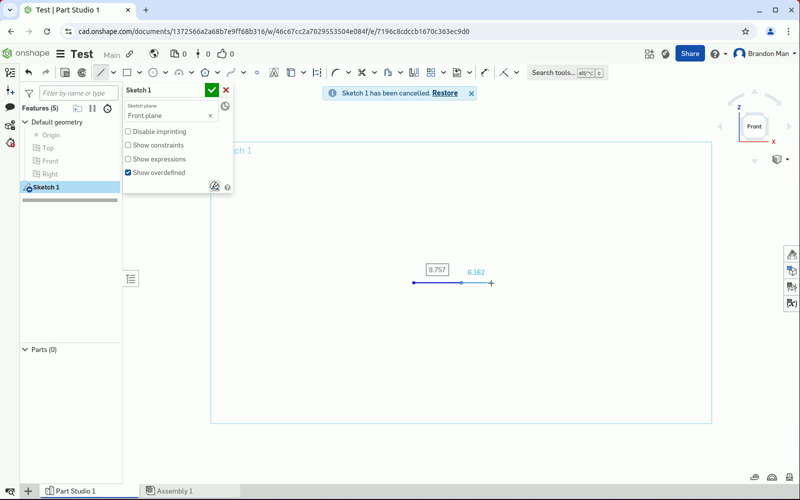
mouse_move(461, 264)
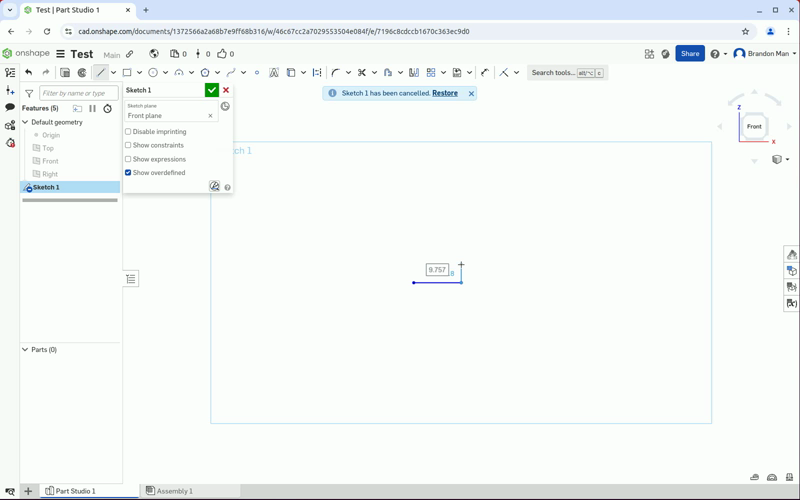
click(461, 264)
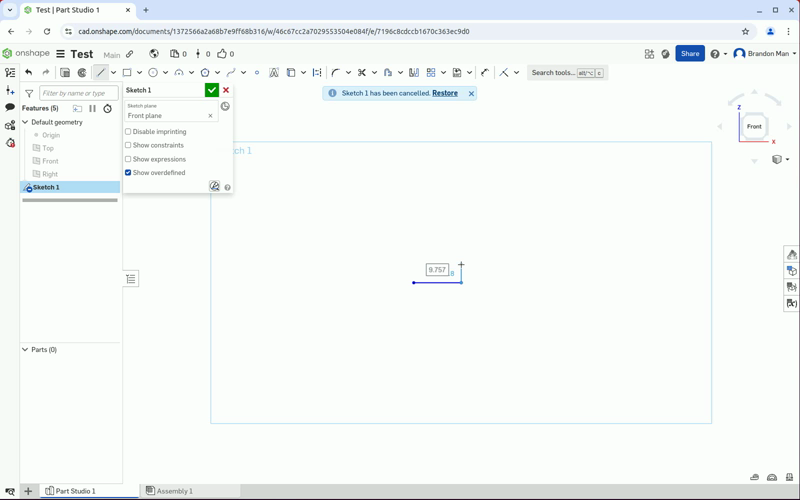
key_up(shift)
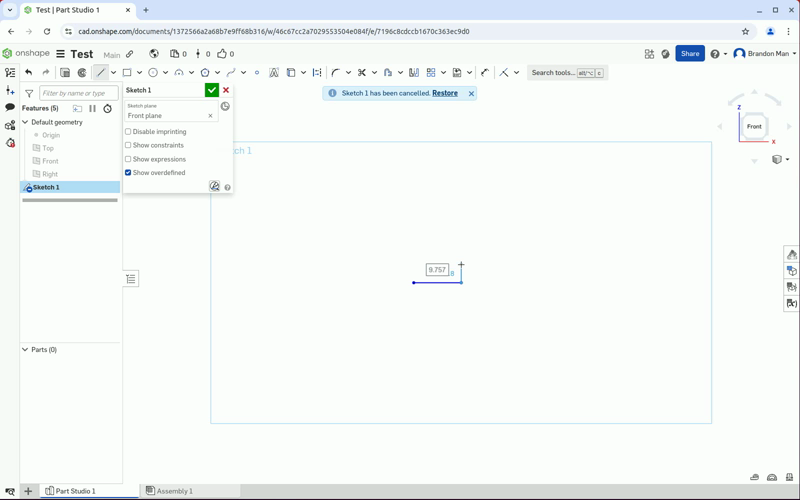
key(esc)
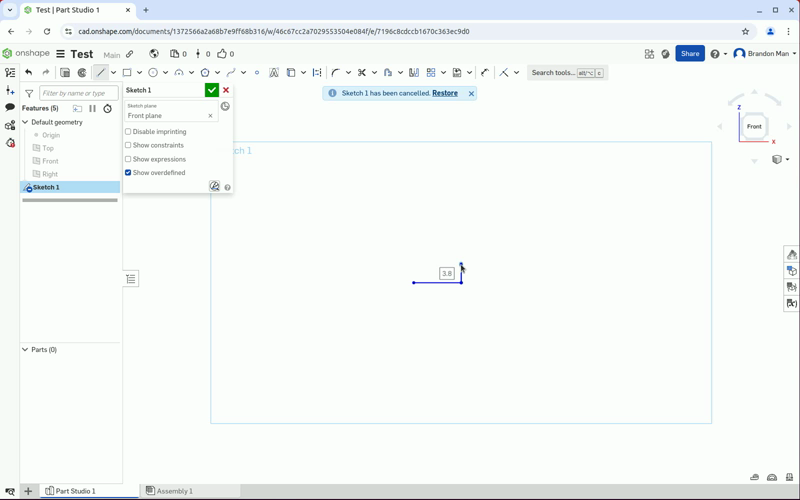
key(a)
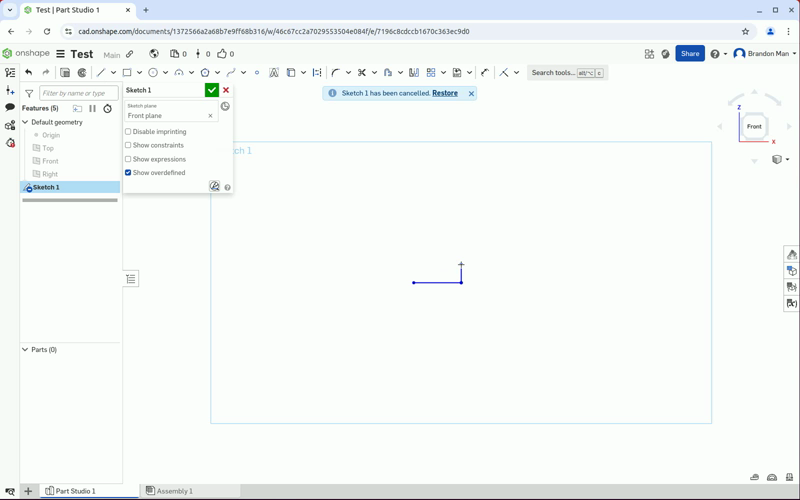
mouse_move(461, 264)
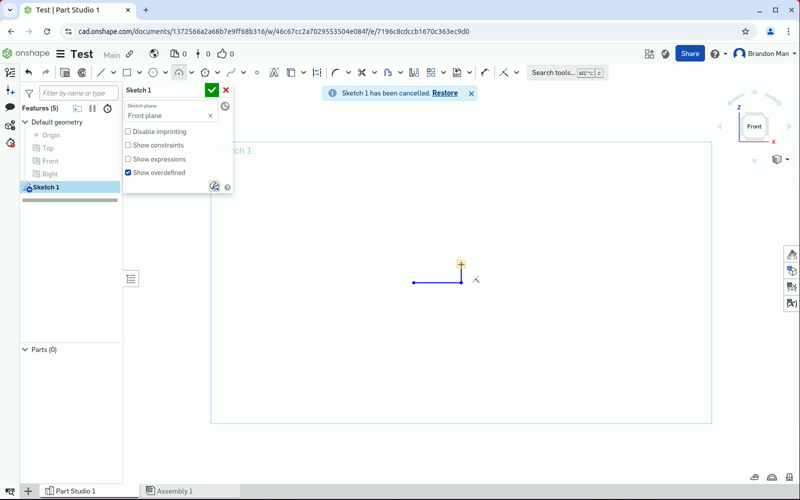
click(461, 264)
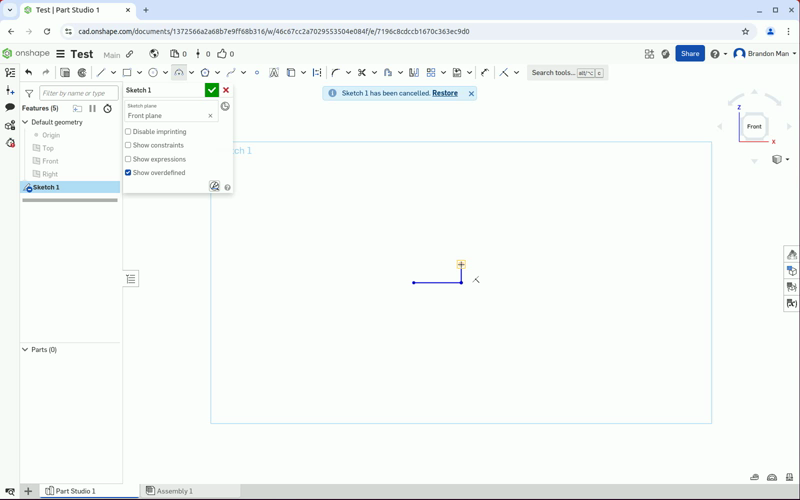
key_down(shift)
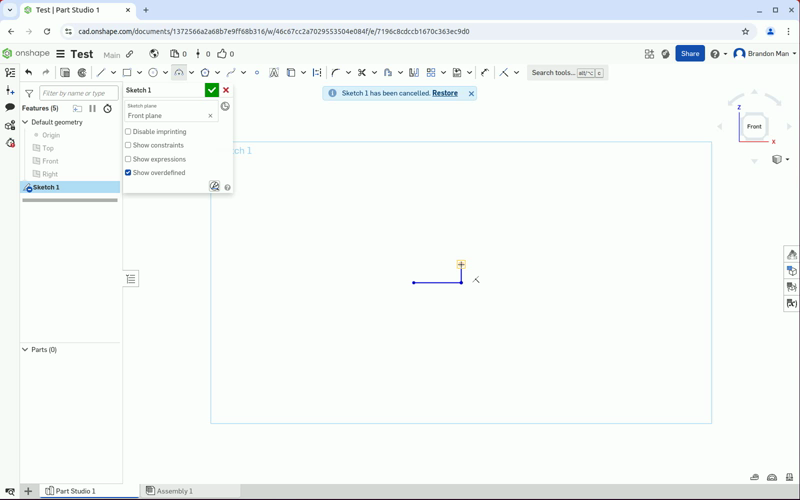
mouse_move(452, 264)
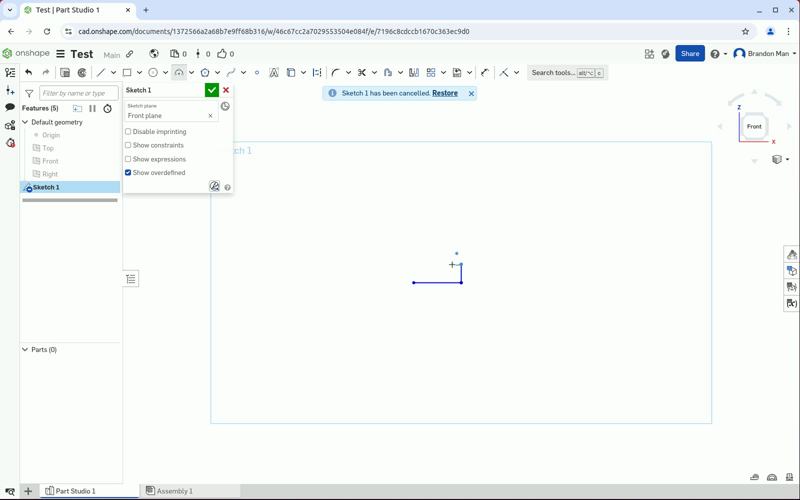
click(452, 264)
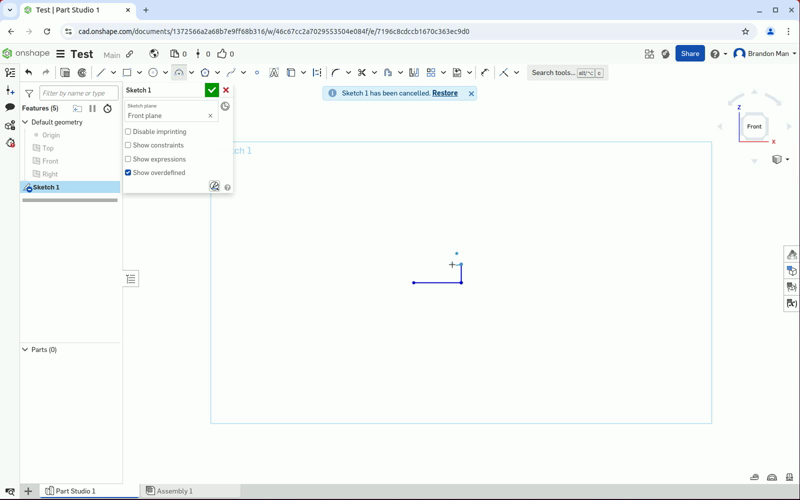
mouse_move(456, 259)
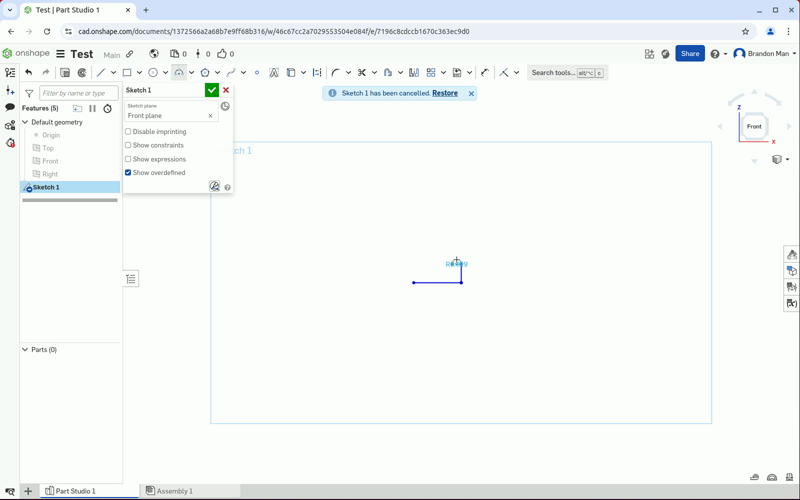
click(456, 259)
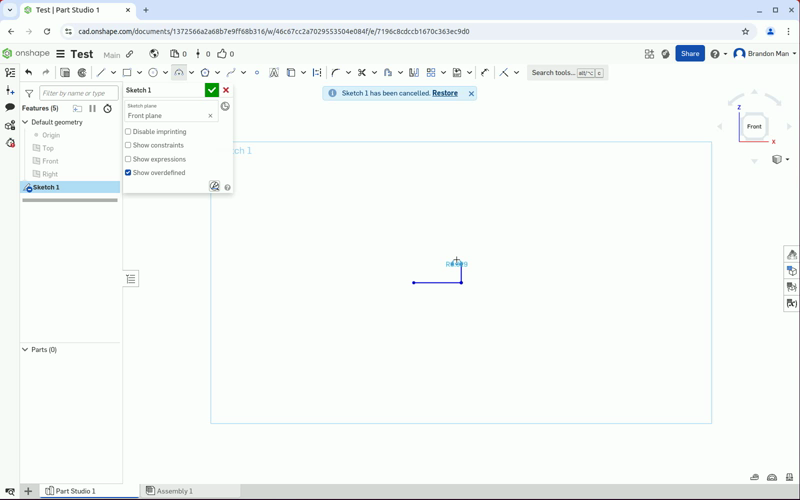
key_up(shift)
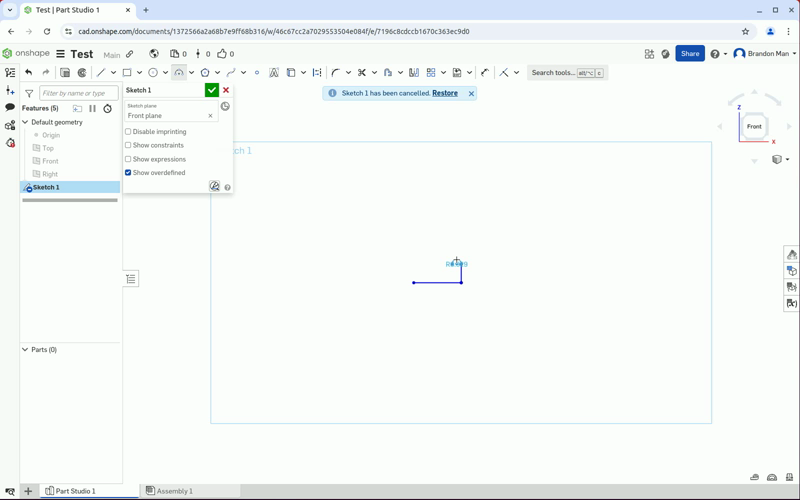
key(esc)
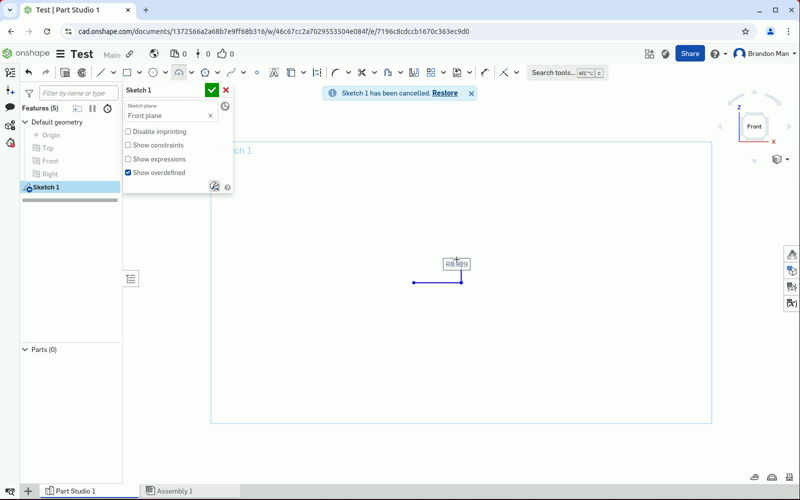
key(l)
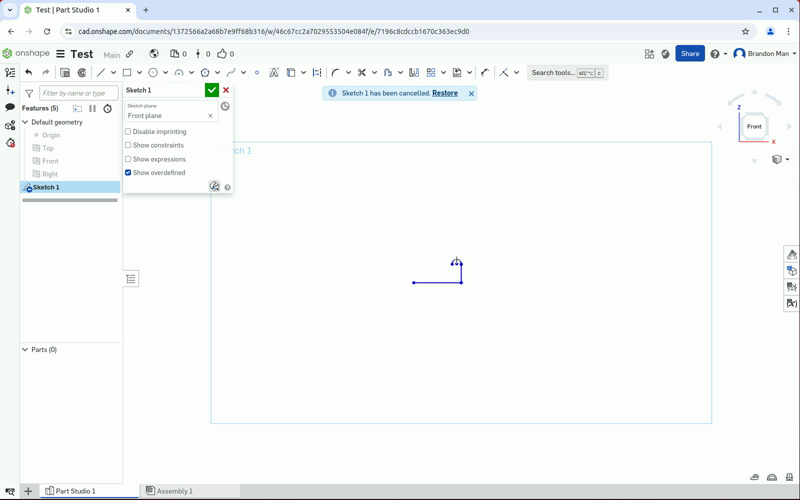
mouse_move(452, 264)
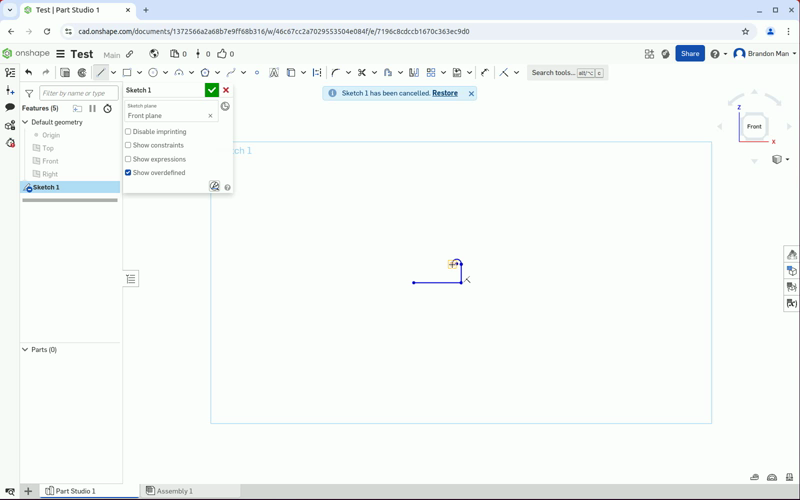
click(452, 264)
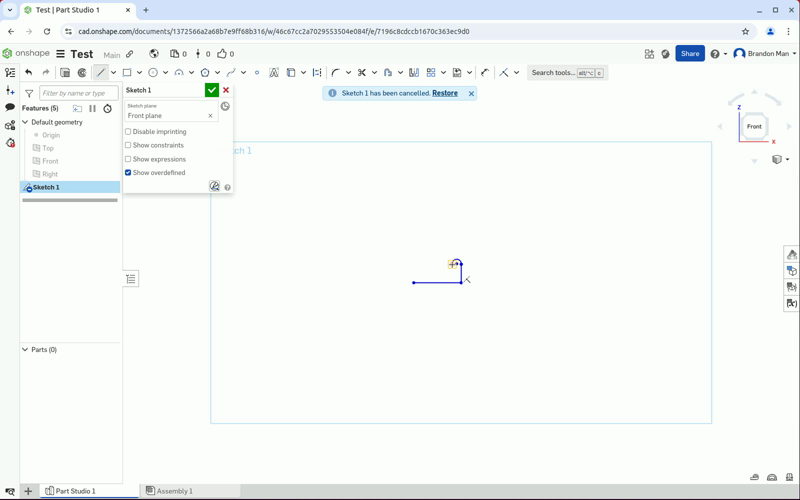
key_down(shift)
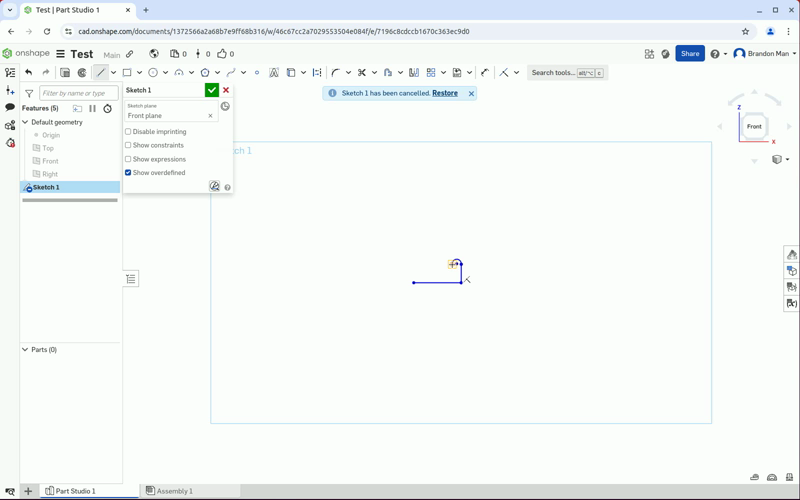
mouse_move(482, 264)
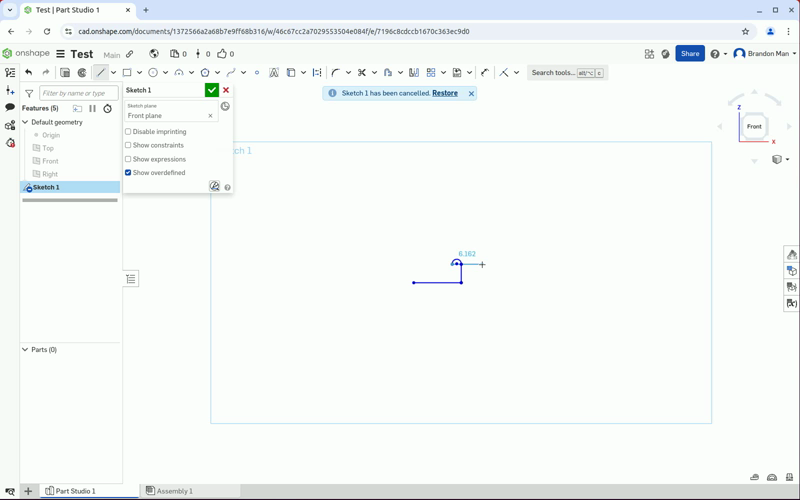
mouse_move(452, 273)
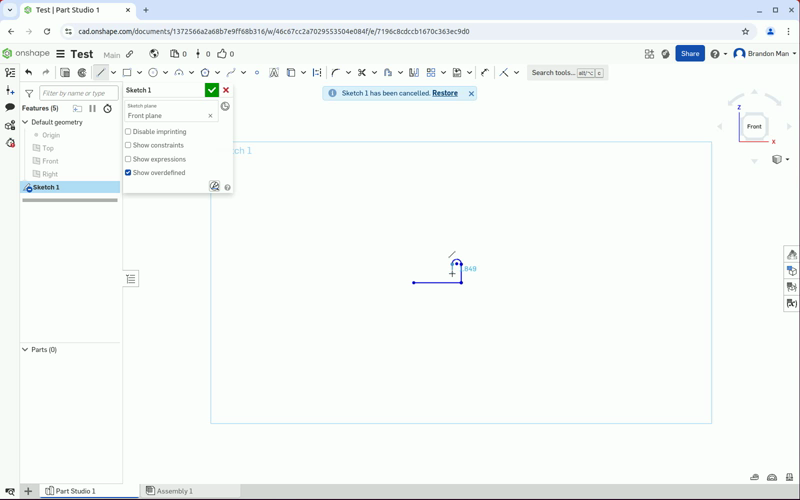
click(452, 273)
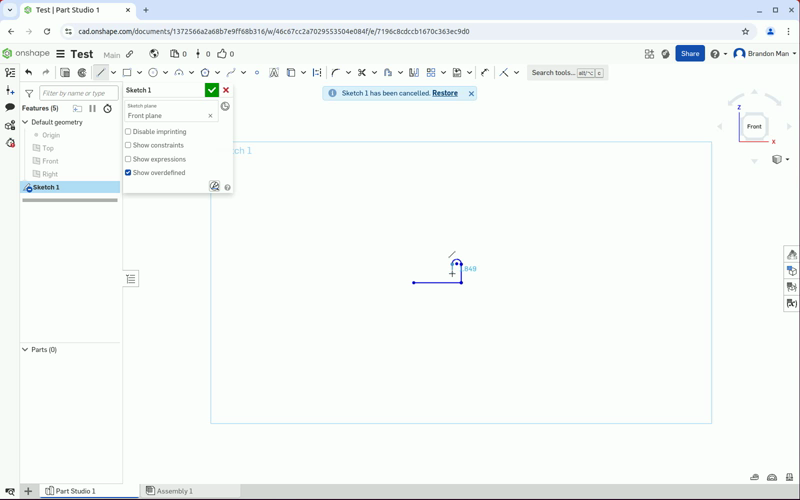
key_up(shift)
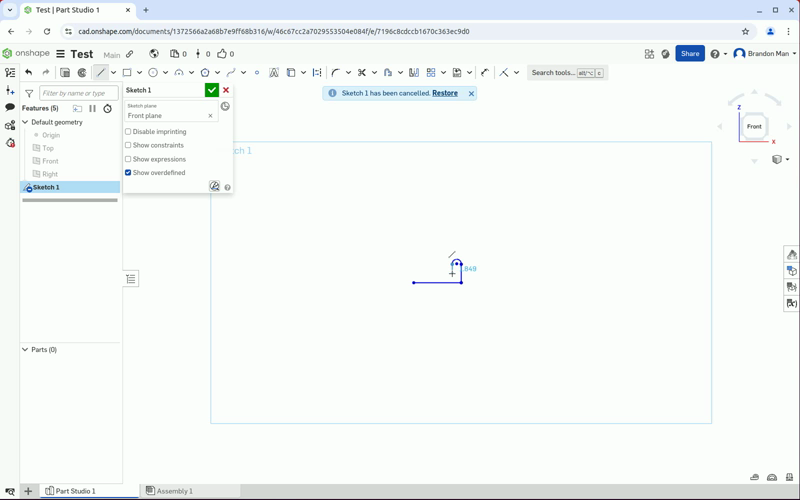
key_down(shift)
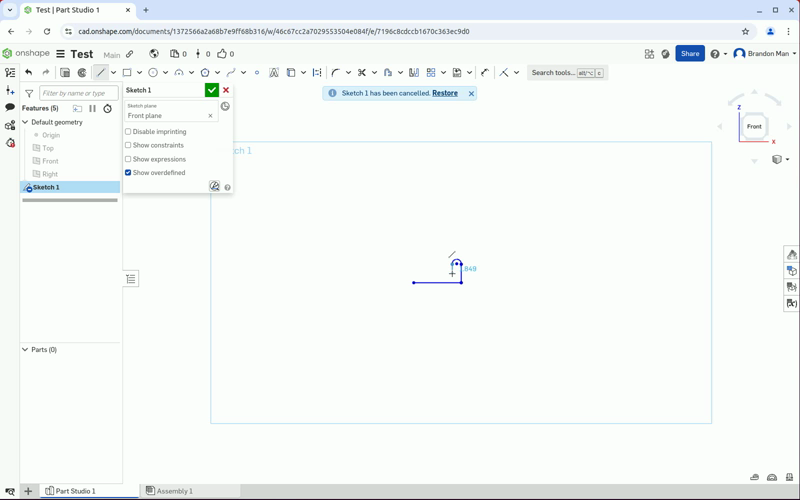
mouse_move(482, 273)
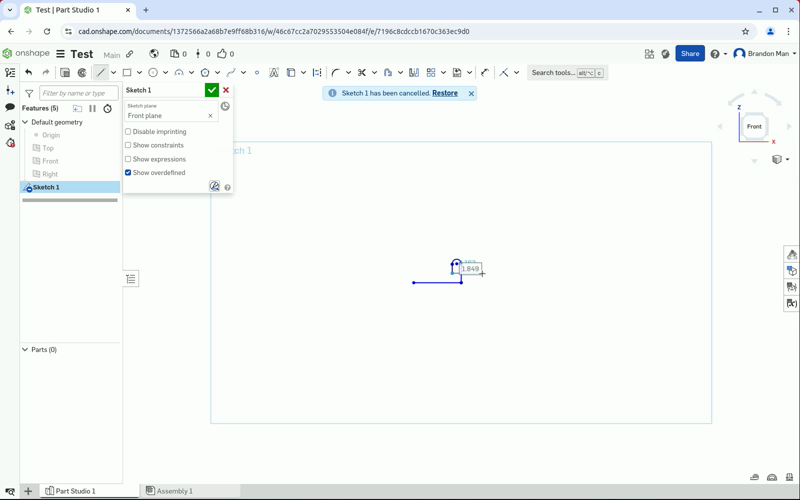
mouse_move(413, 273)
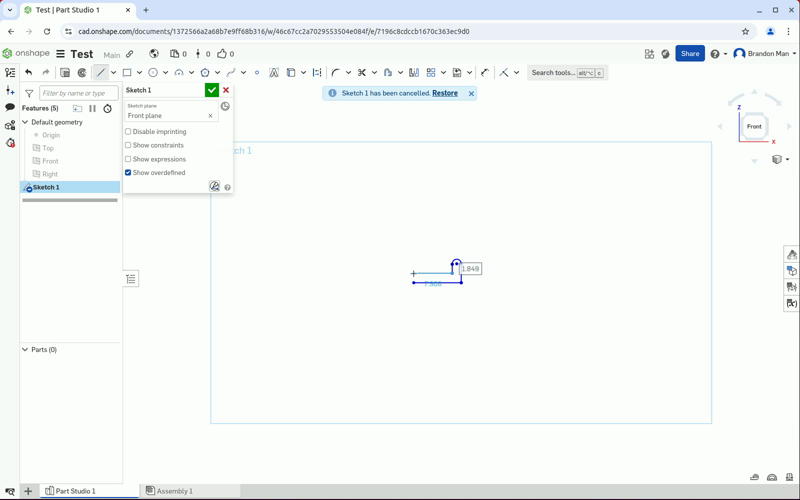
click(413, 273)
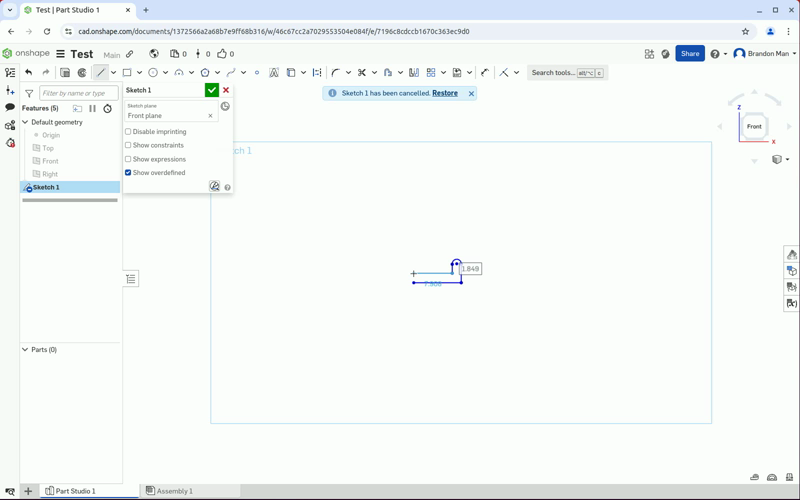
key_up(shift)
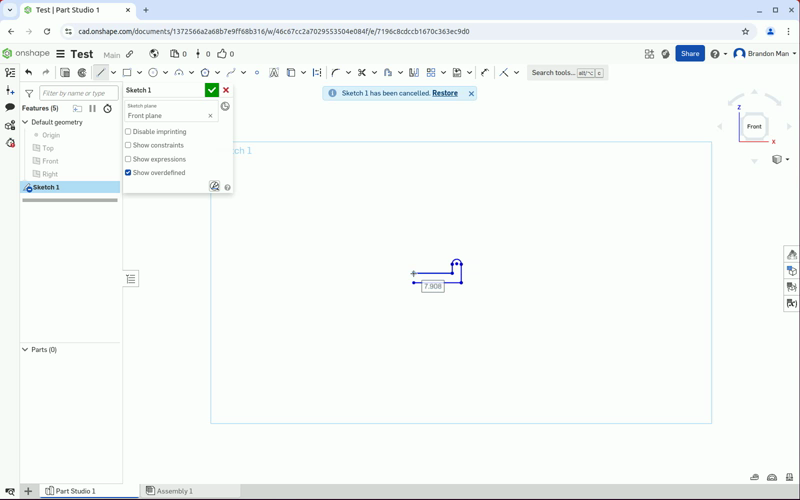
key(esc)
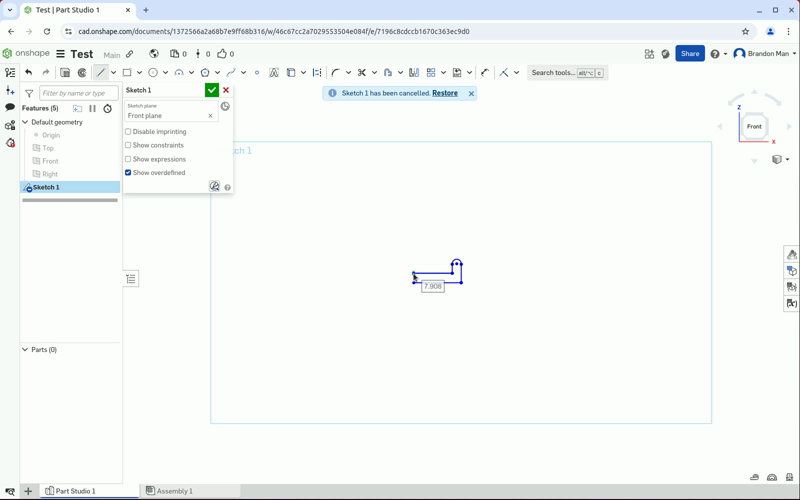
key(a)
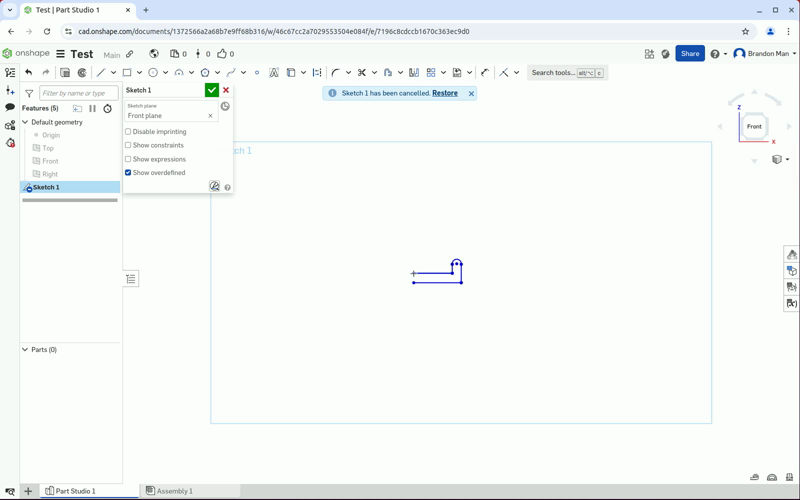
mouse_move(413, 273)
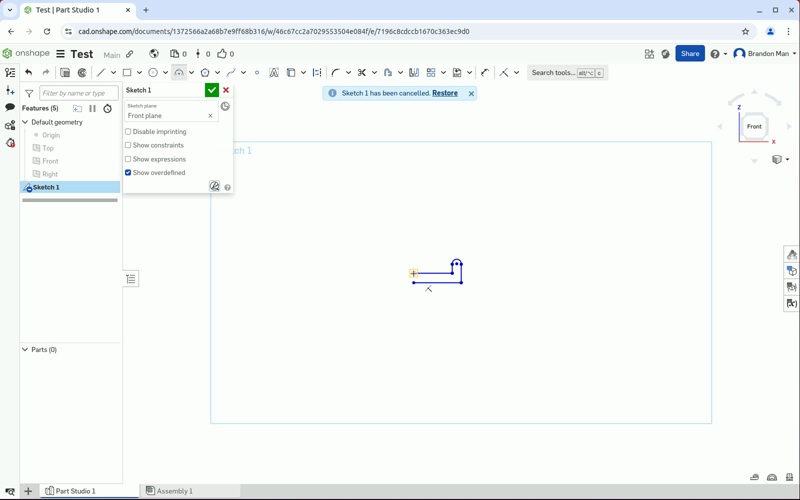
click(413, 273)
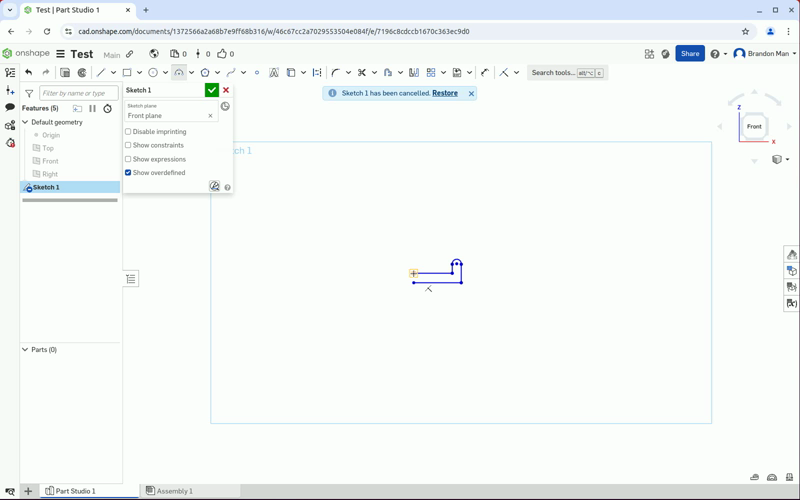
mouse_move(413, 282)
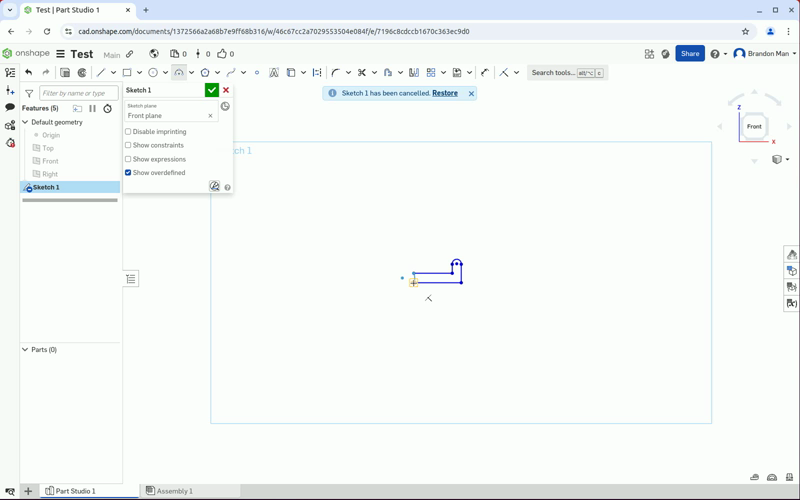
click(413, 282)
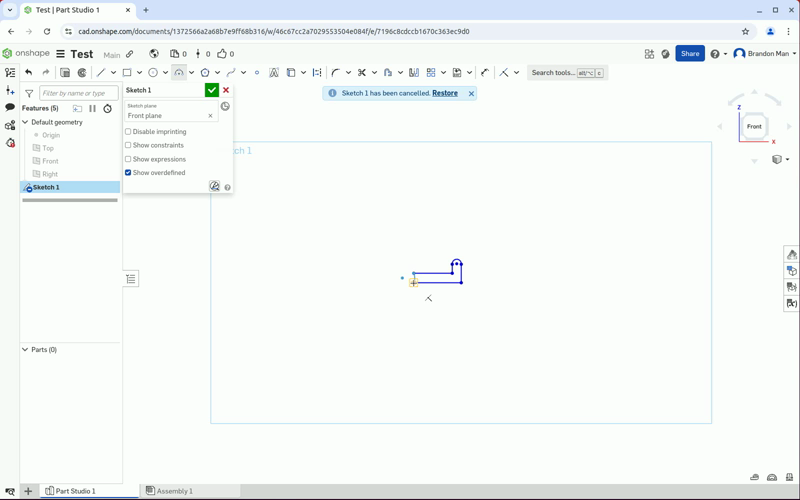
key_down(shift)
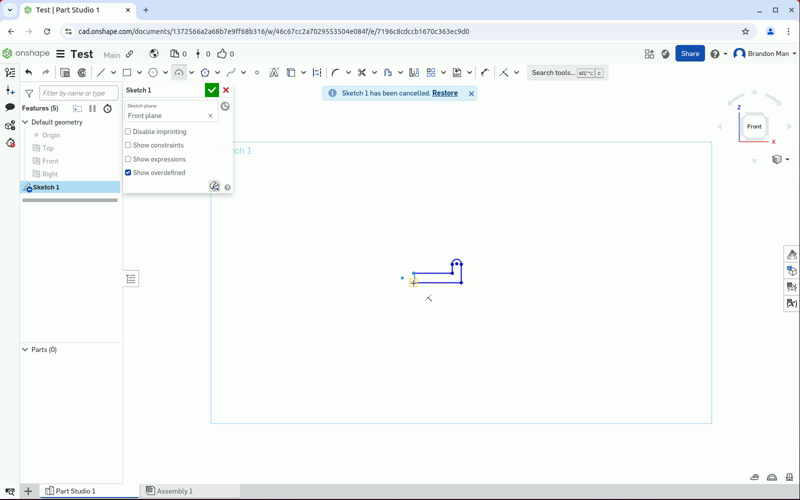
mouse_move(409, 278)
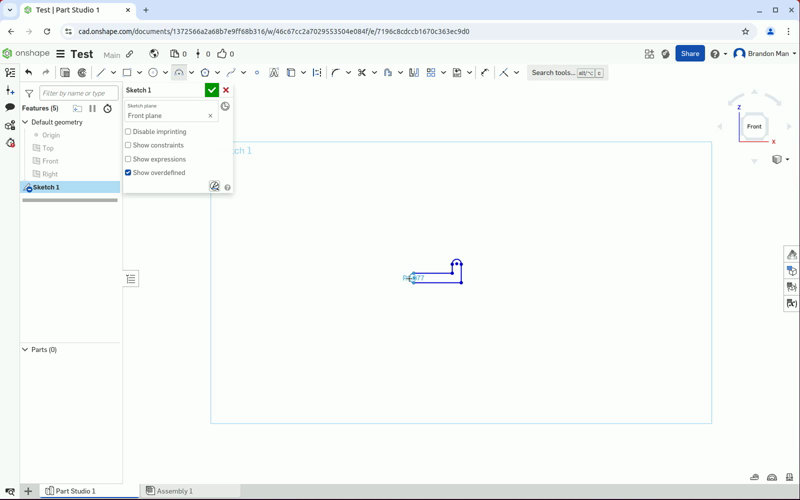
click(409, 278)
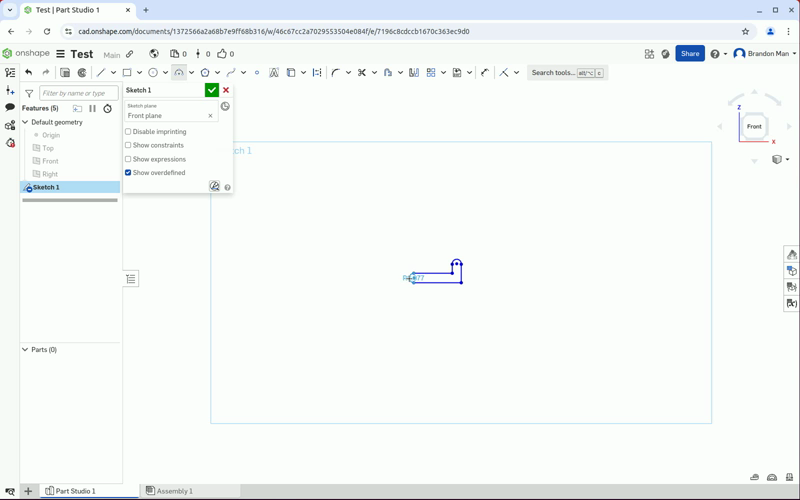
key_up(shift)
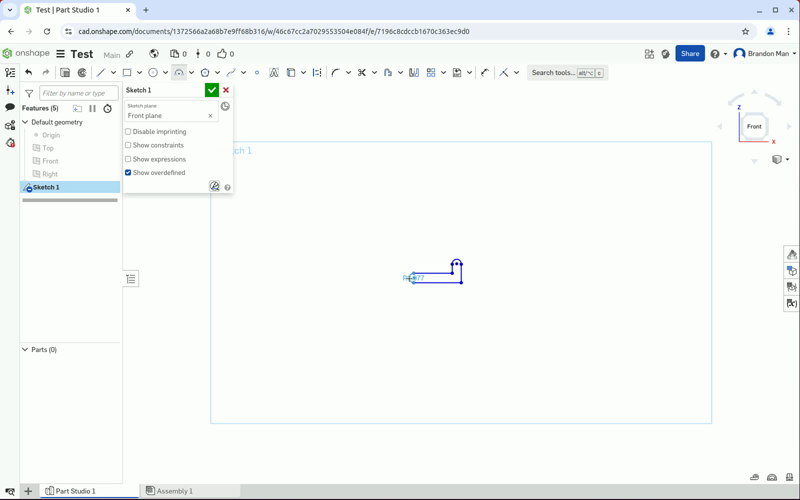
key(esc)
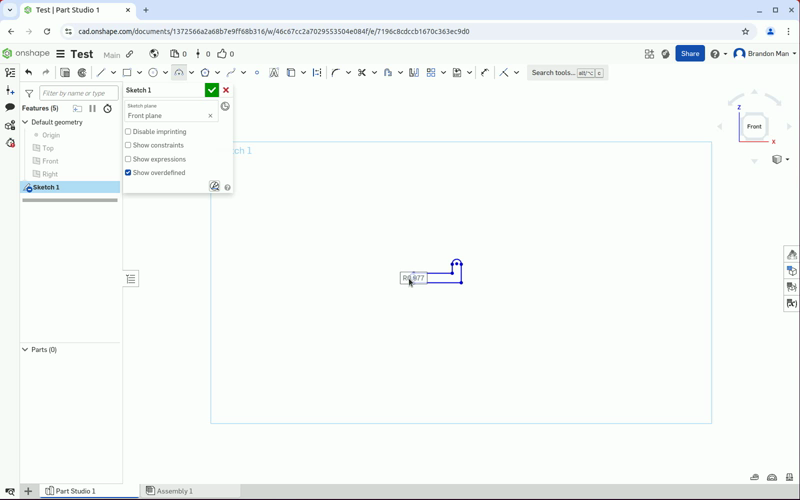
key(c)
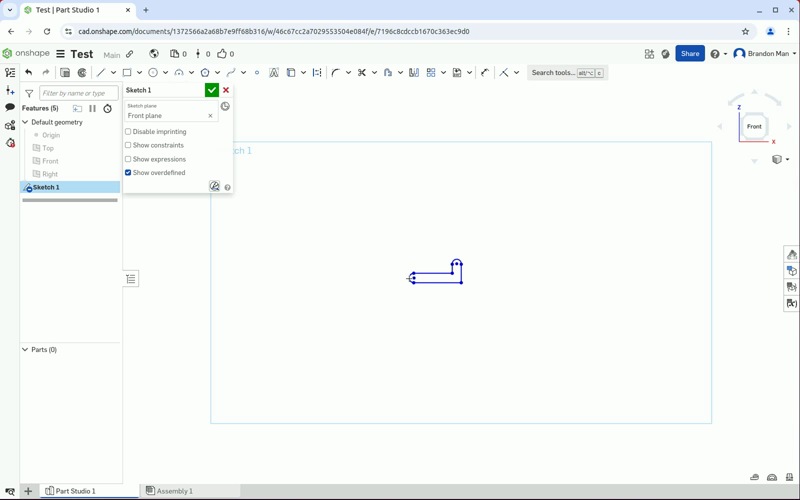
key_down(shift)
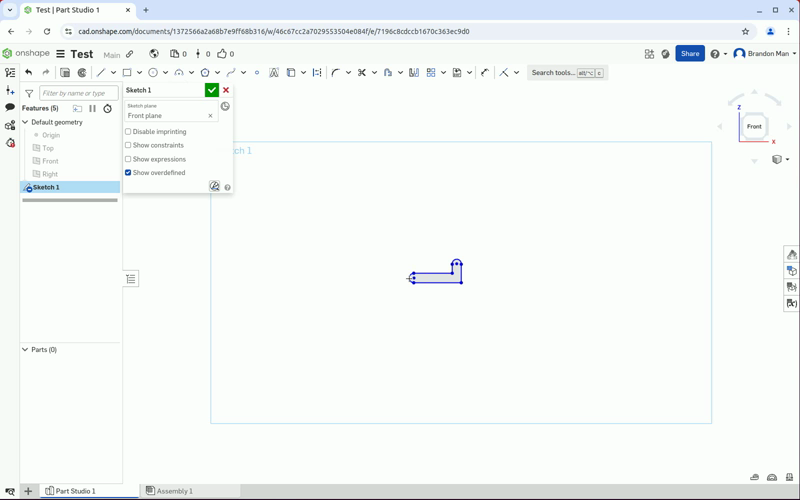
mouse_move(413, 277)
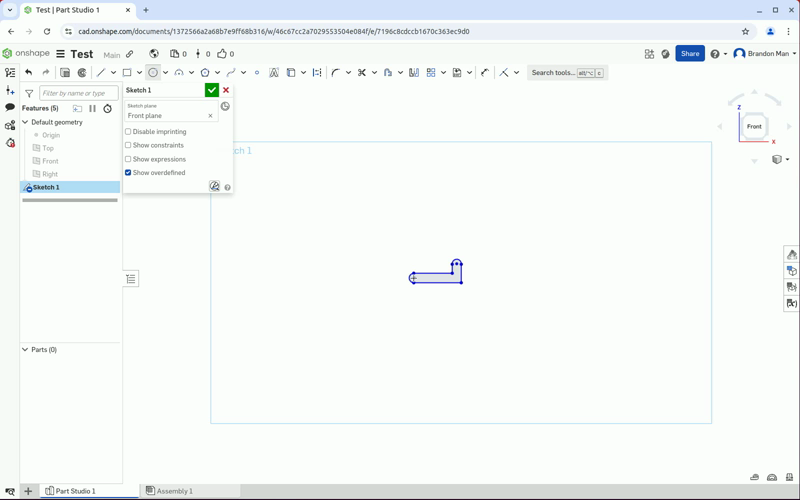
scroll(6)
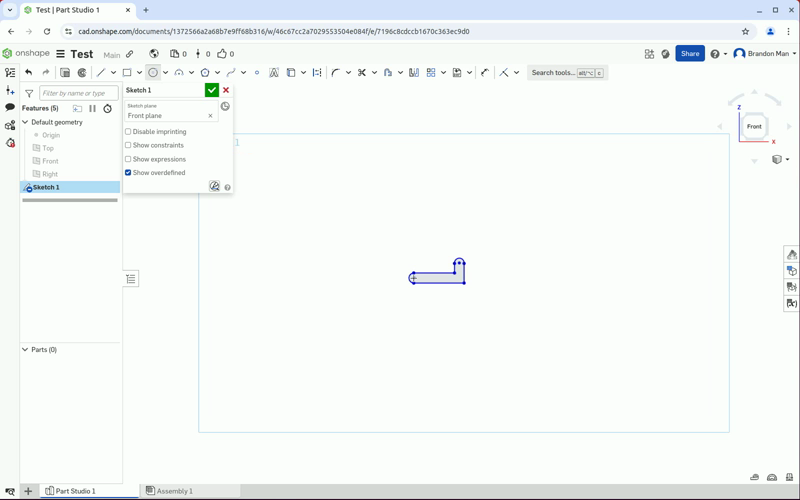
scroll(6)
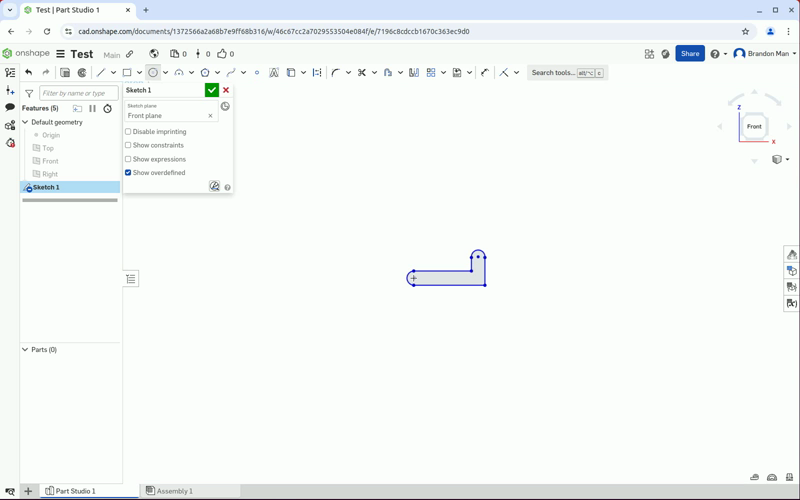
scroll(6)
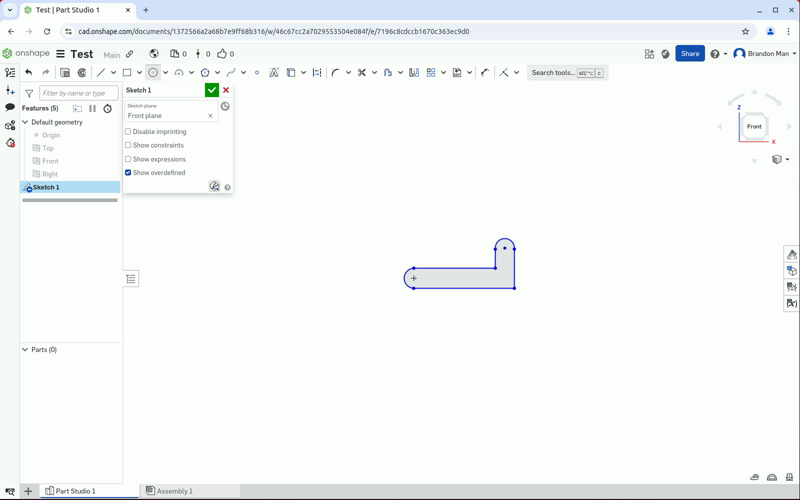
scroll(6)
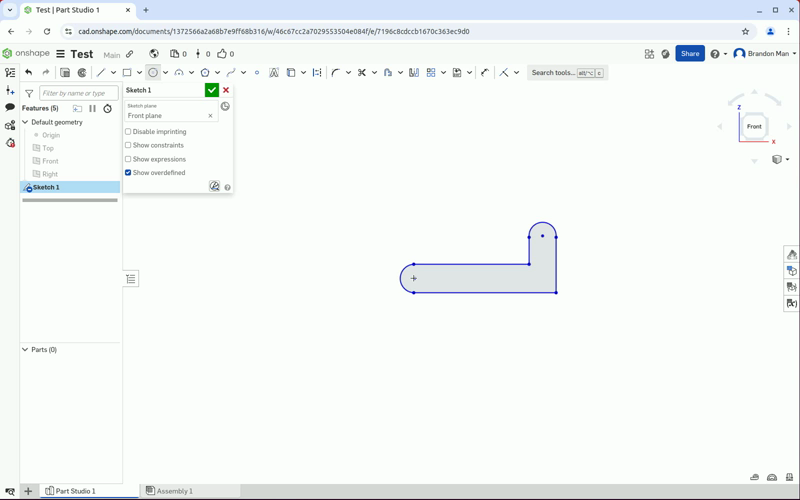
scroll(6)
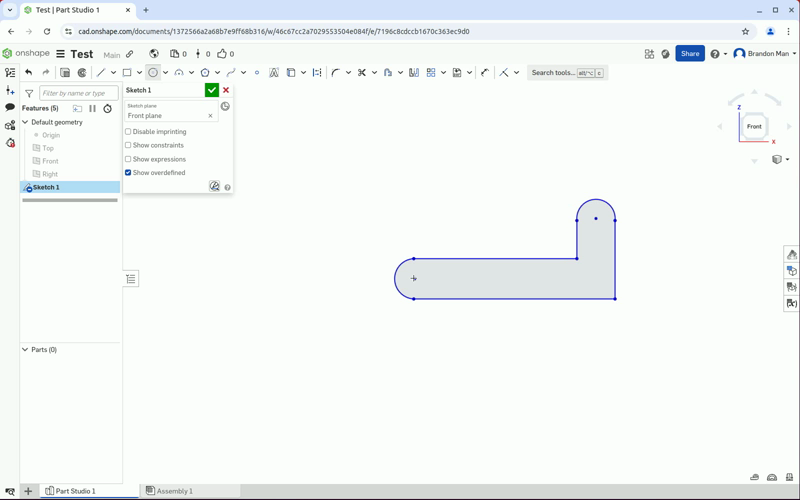
scroll(6)
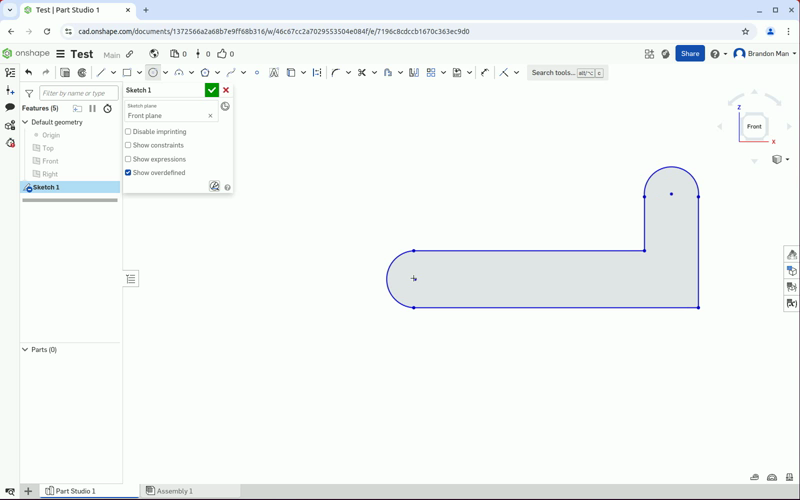
scroll(6)
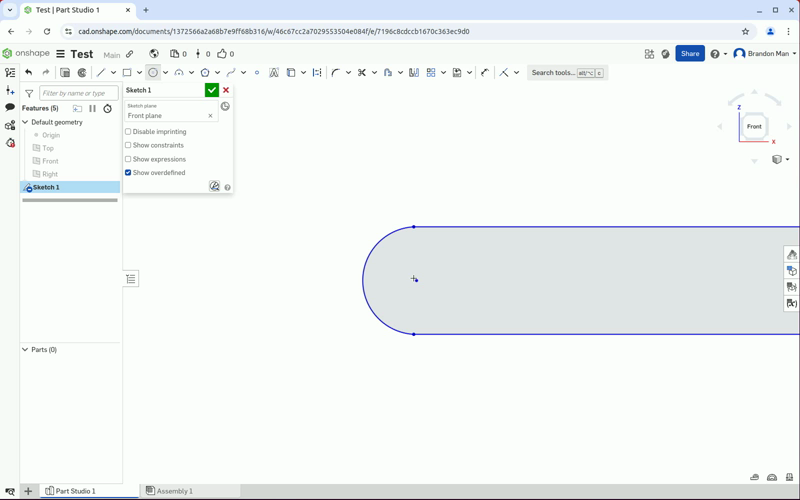
click(413, 277)
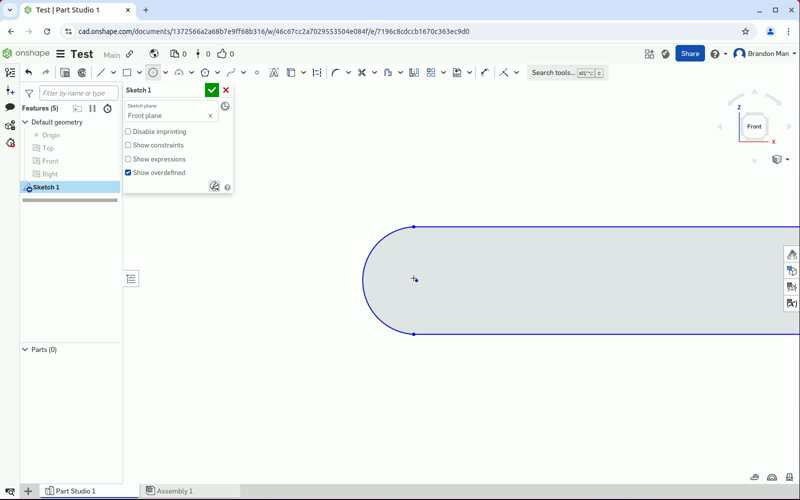
scroll(-6)
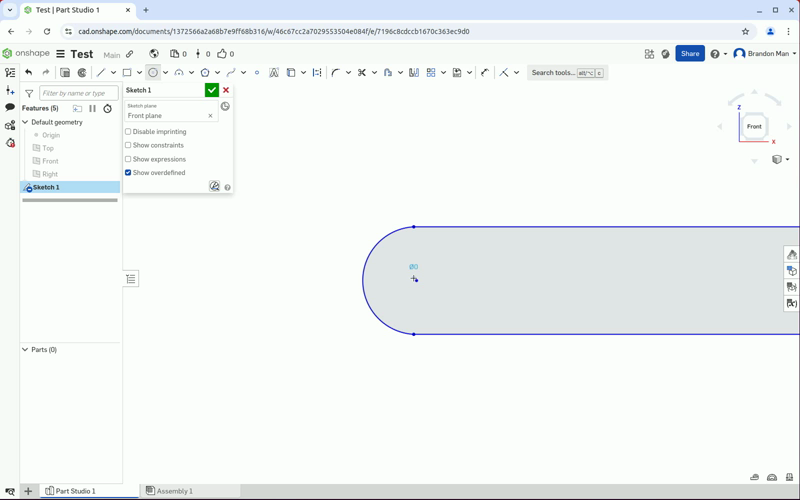
scroll(-6)
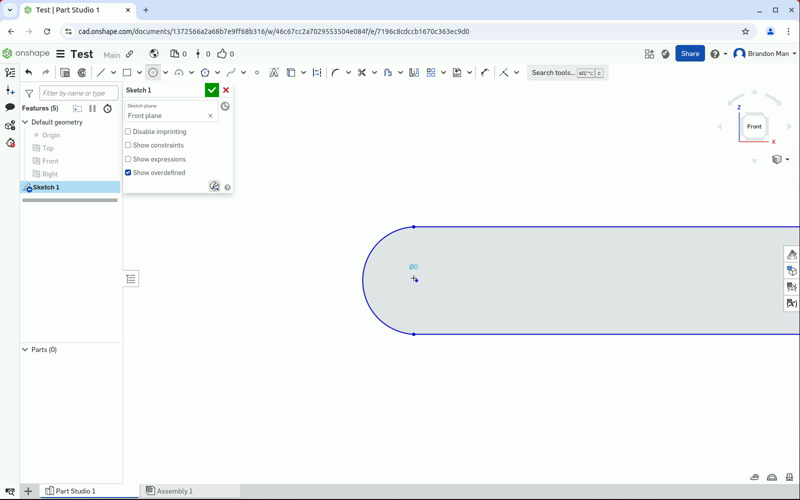
scroll(-6)
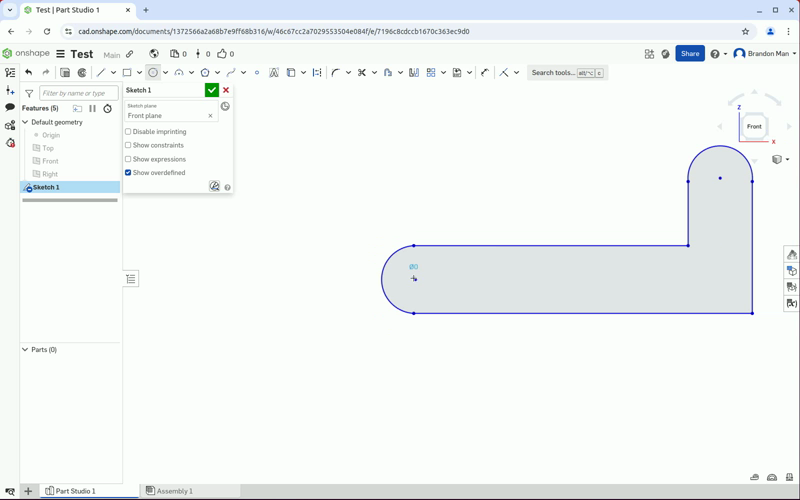
scroll(-6)
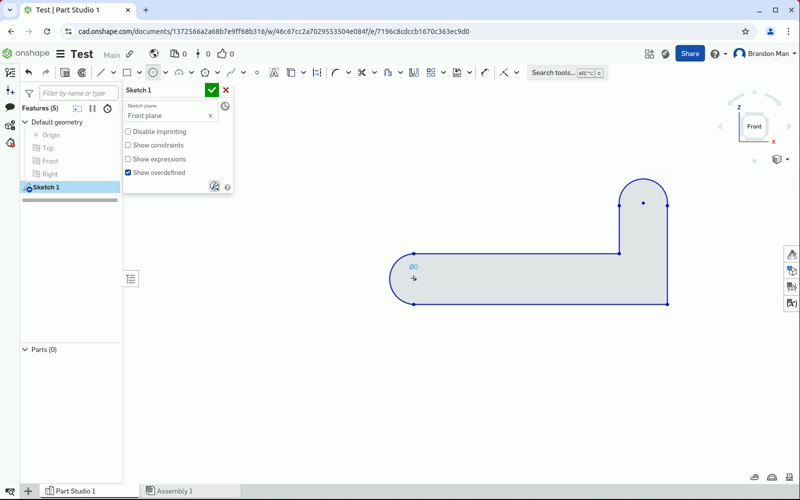
scroll(-6)
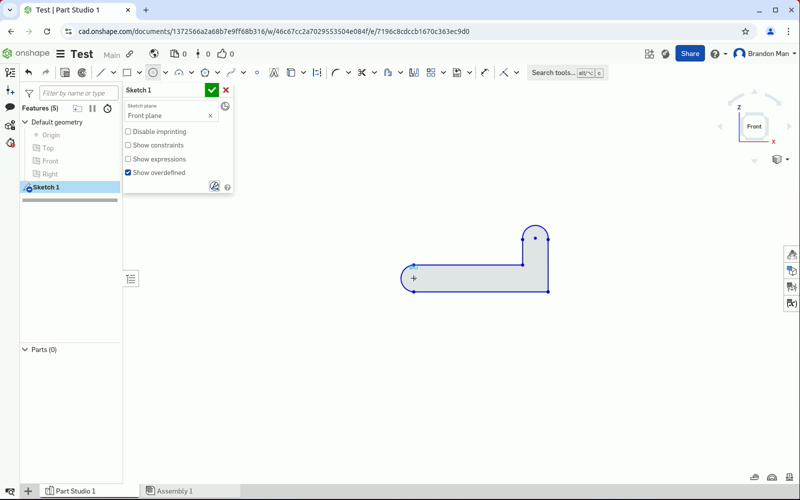
scroll(-6)
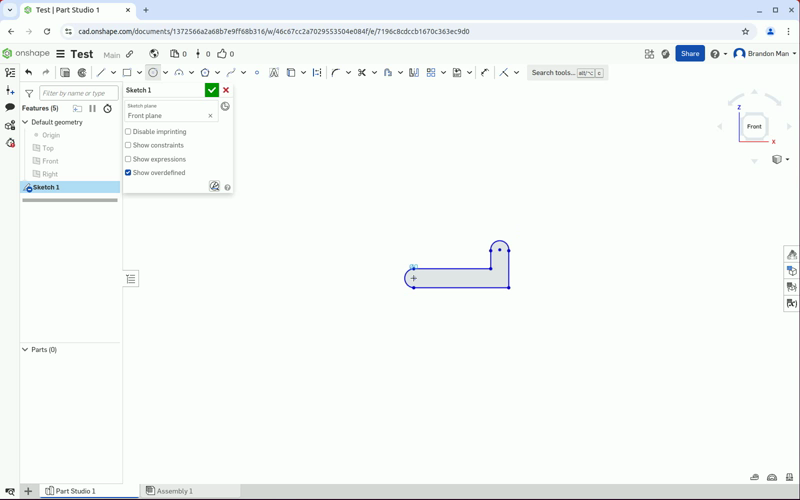
scroll(-6)
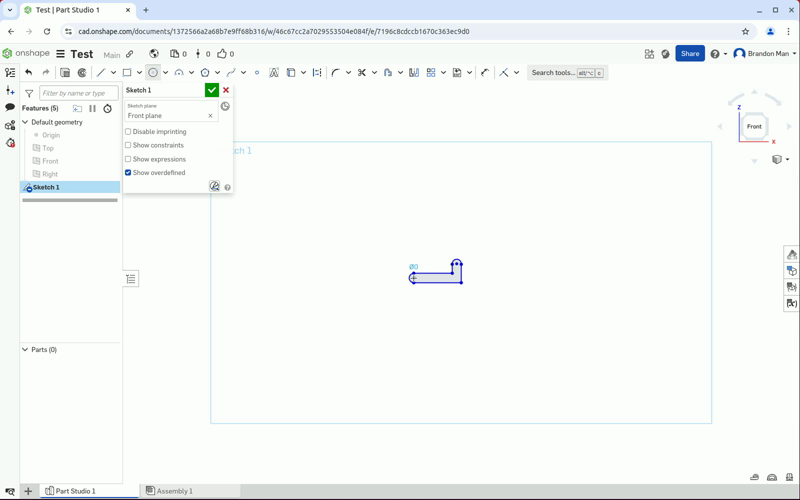
key_up(shift)
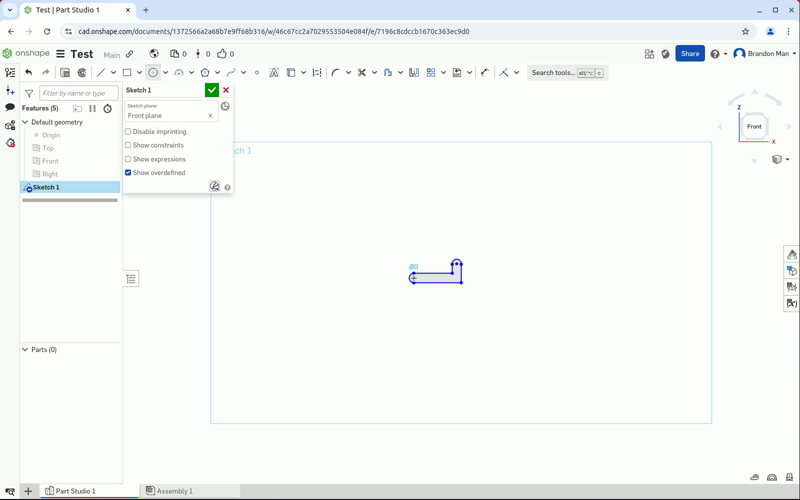
mouse_move(416, 277)
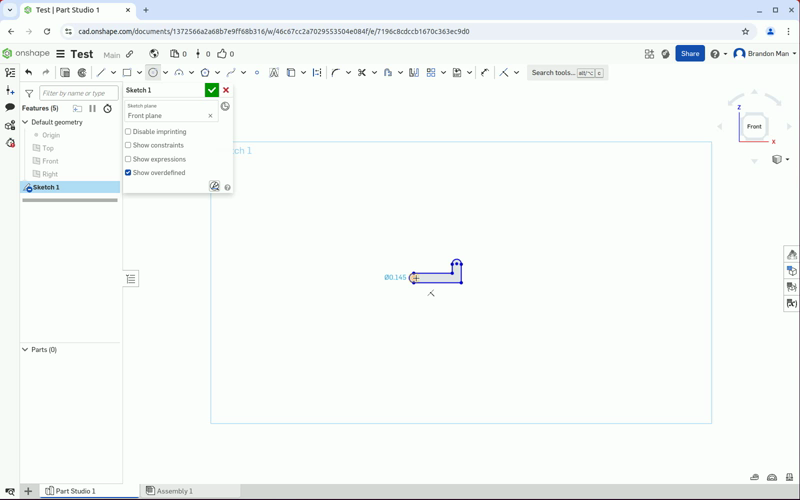
scroll(6)
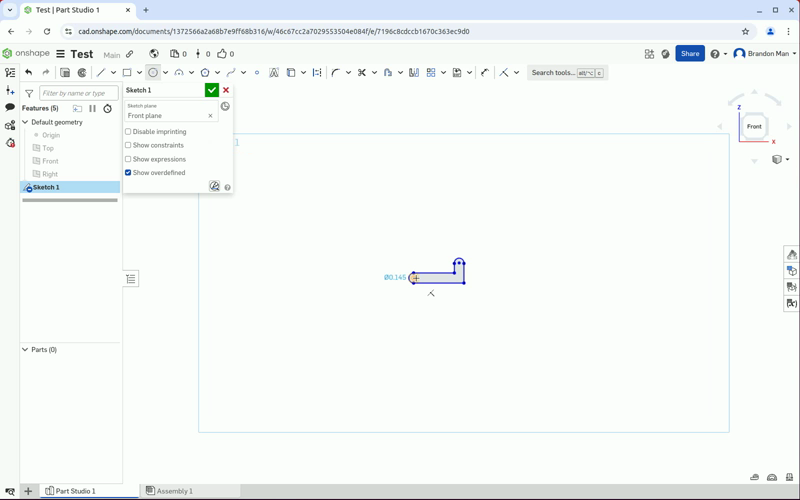
scroll(6)
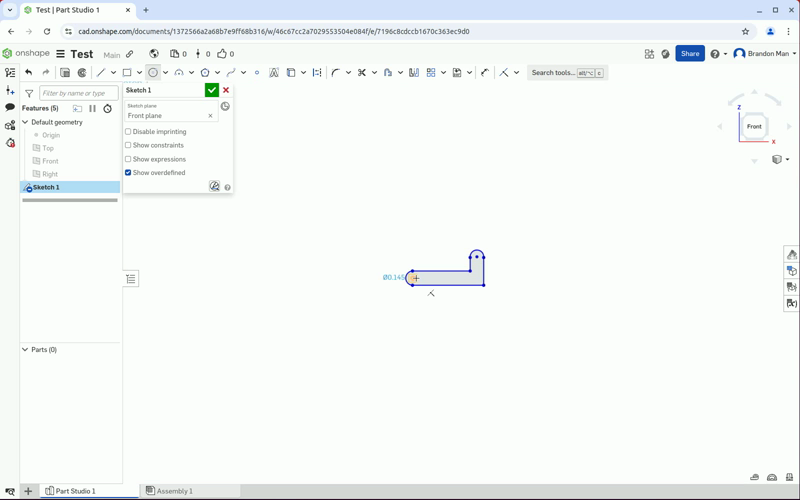
scroll(6)
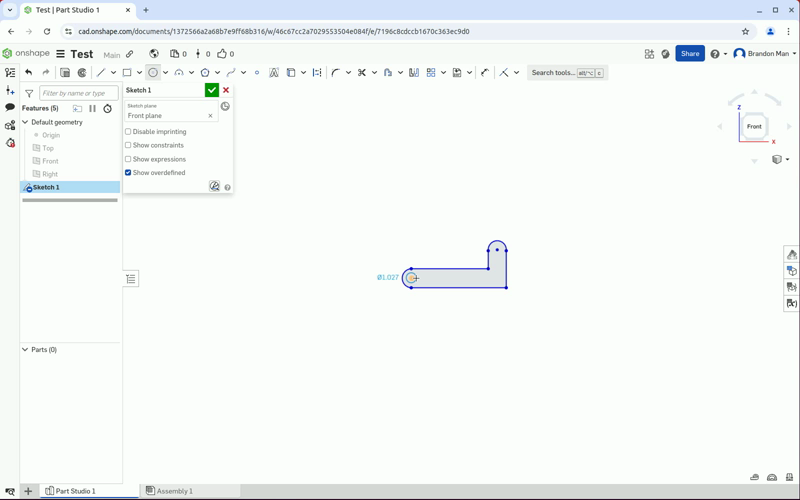
scroll(6)
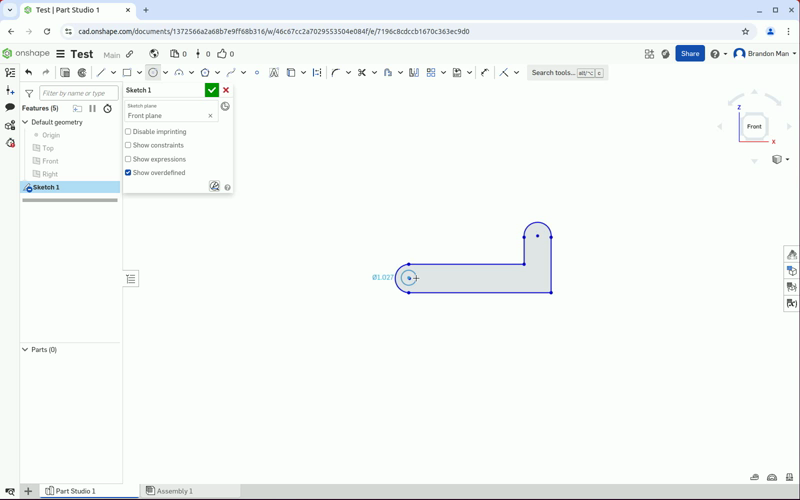
scroll(6)
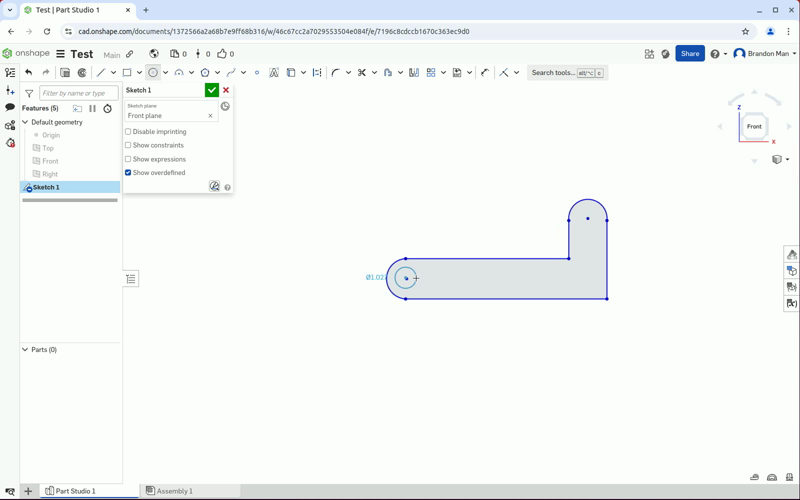
scroll(6)
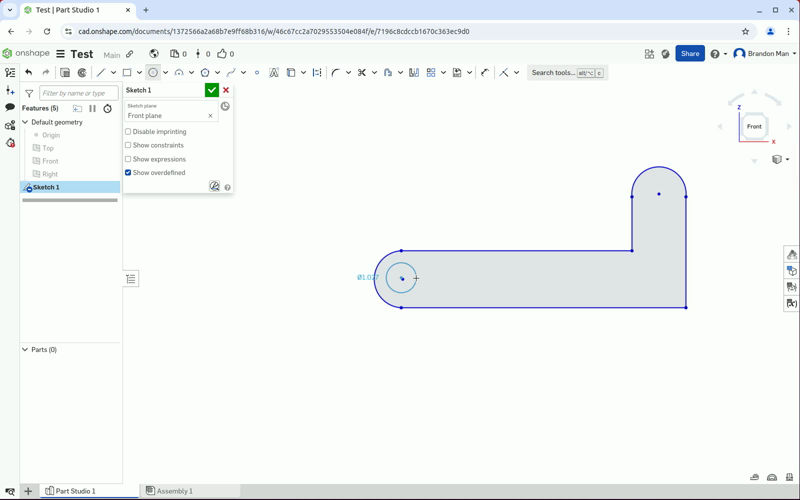
scroll(6)
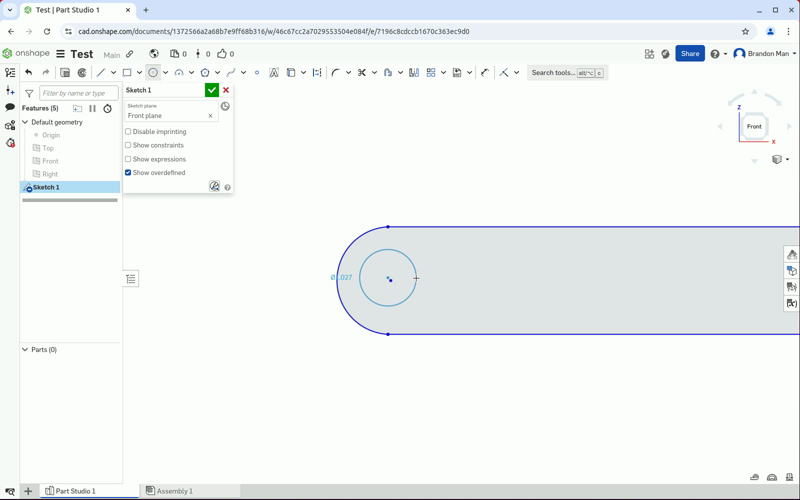
click(416, 277)
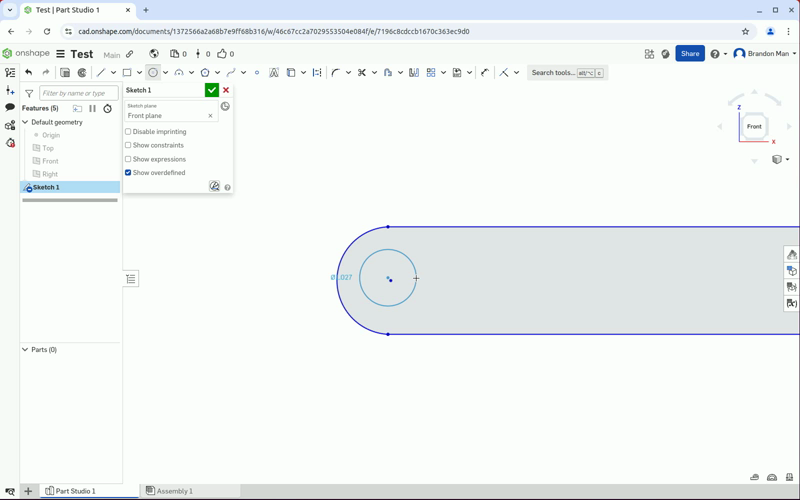
scroll(-6)
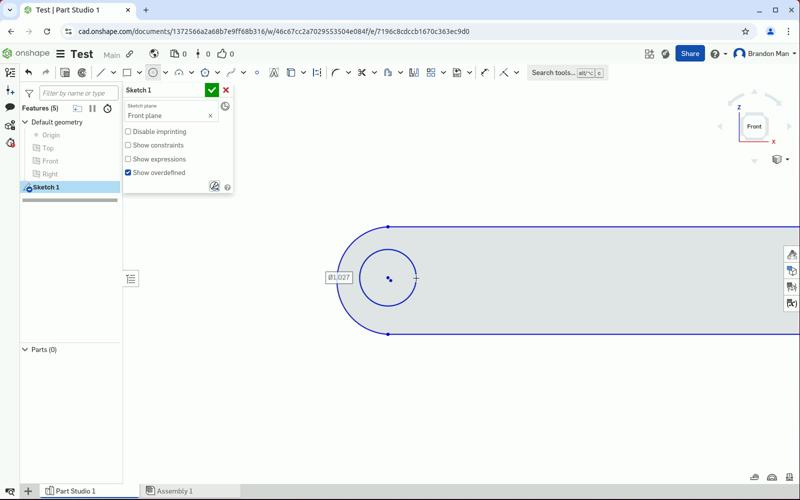
scroll(-6)
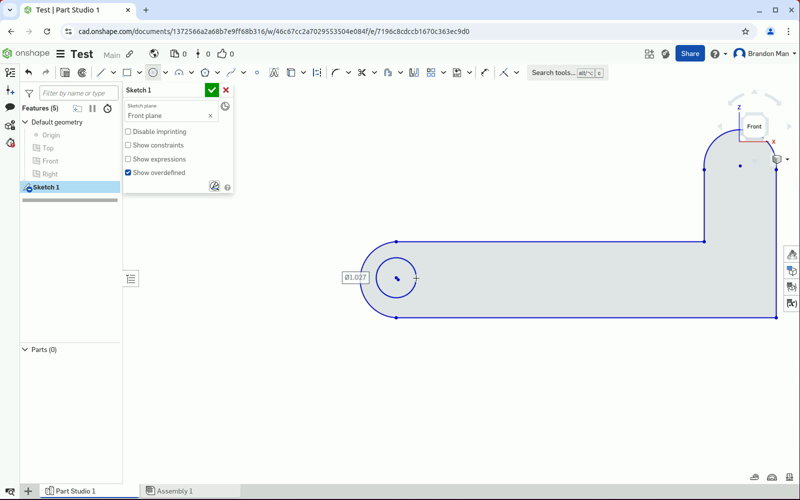
scroll(-6)
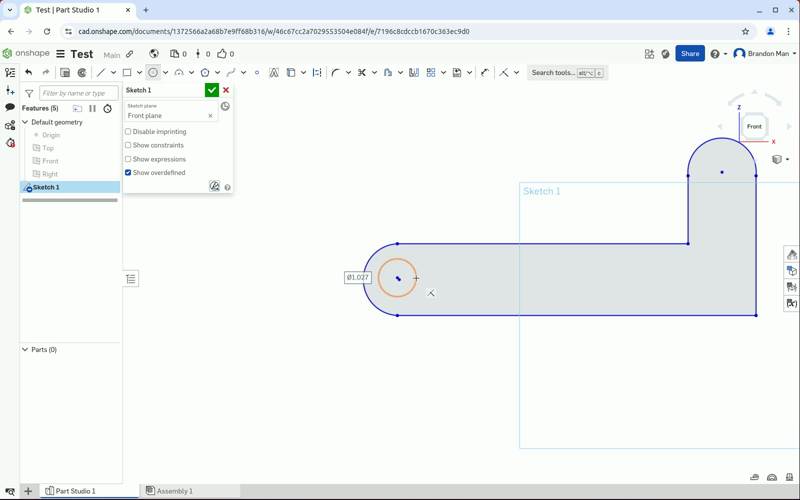
scroll(-6)
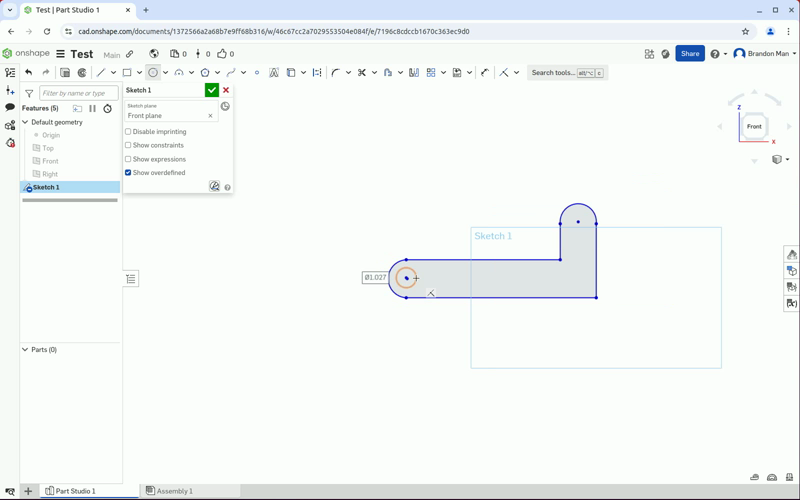
scroll(-6)
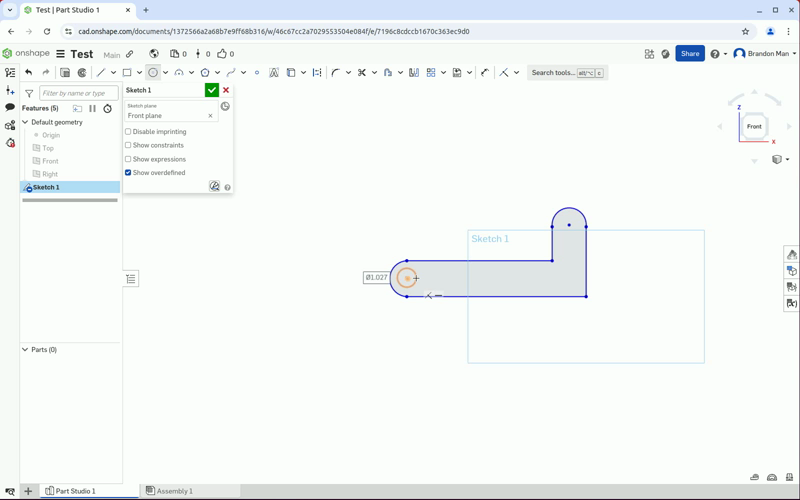
scroll(-6)
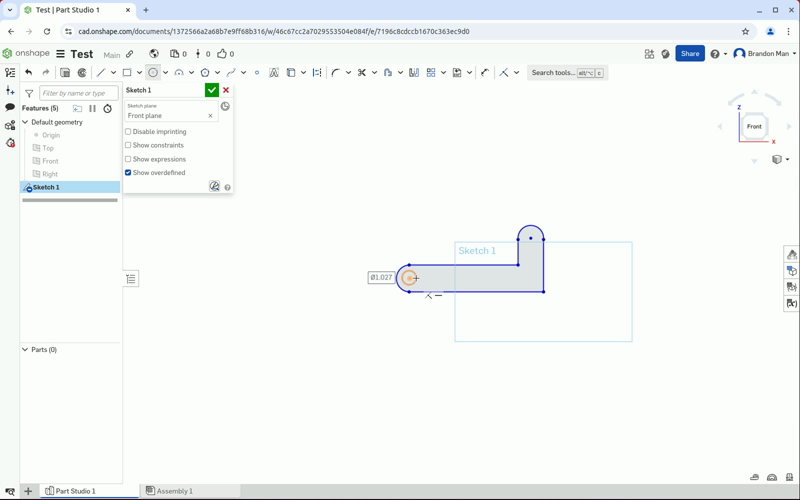
scroll(-6)
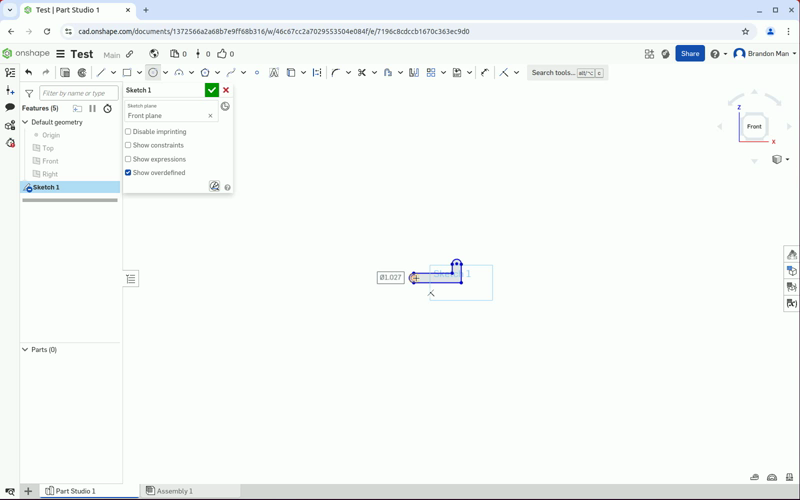
key(esc)
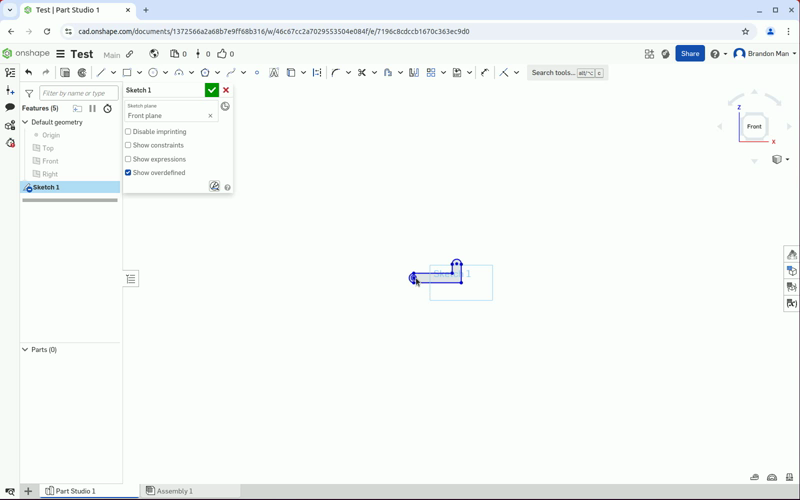
key(c)
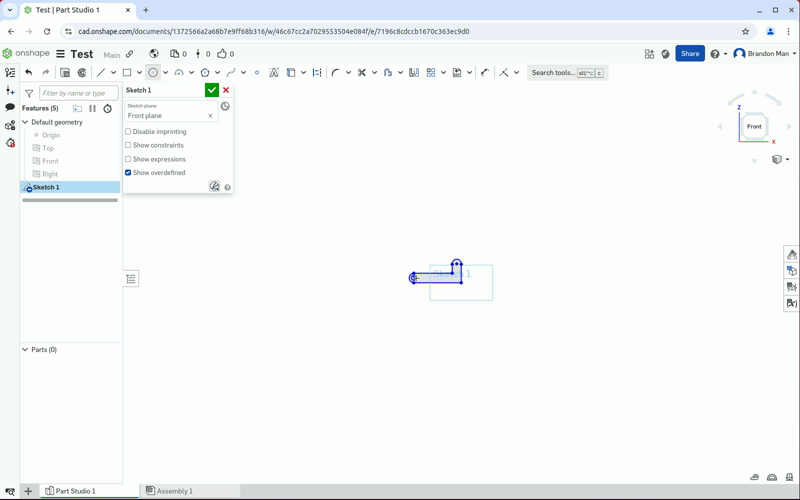
key_down(shift)
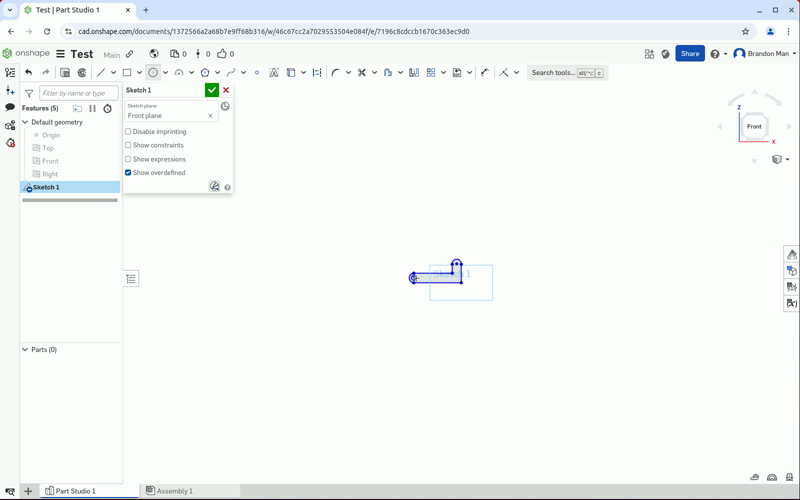
mouse_move(456, 264)
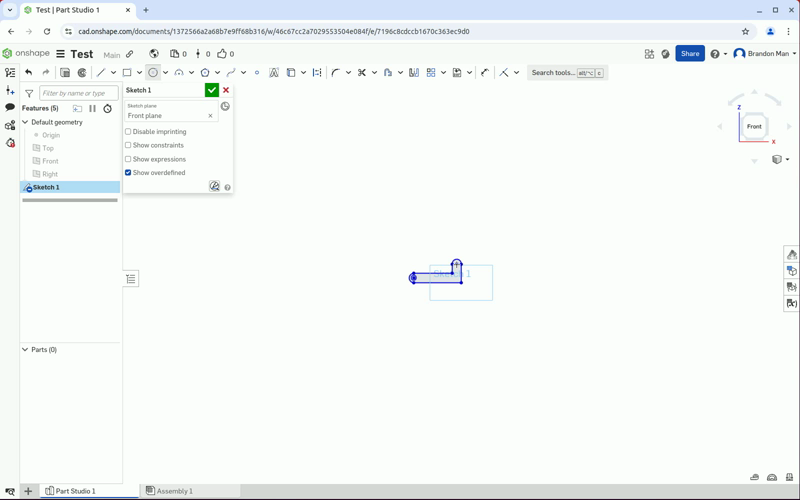
scroll(6)
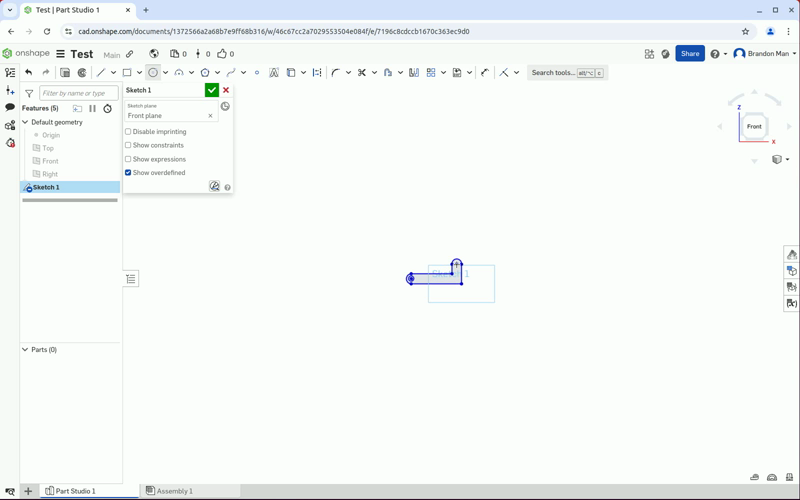
scroll(6)
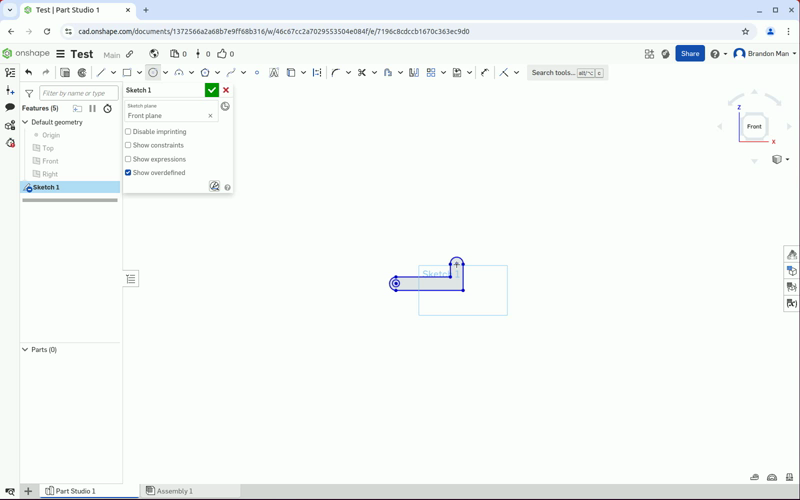
scroll(6)
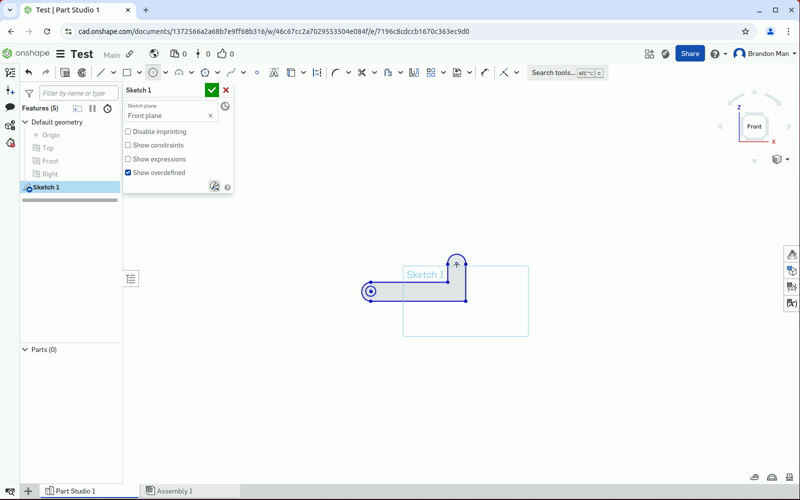
scroll(6)
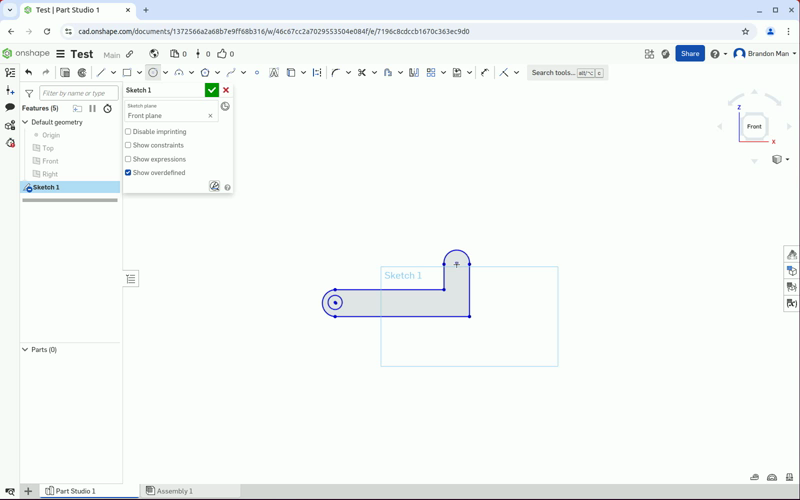
scroll(6)
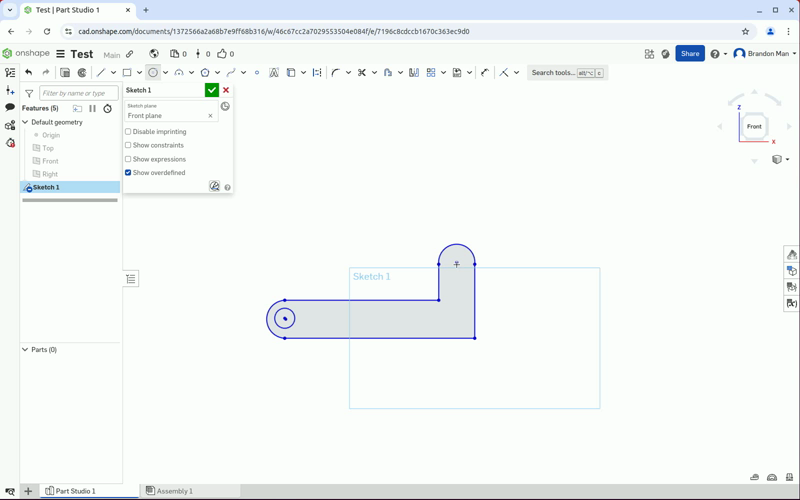
scroll(6)
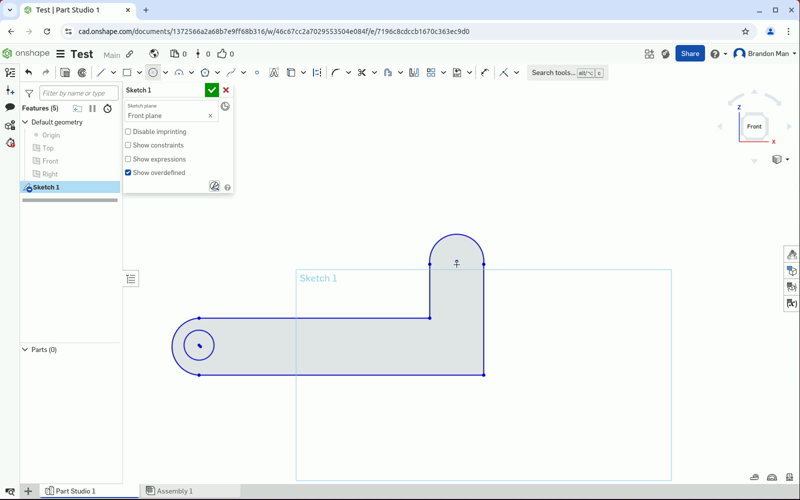
scroll(6)
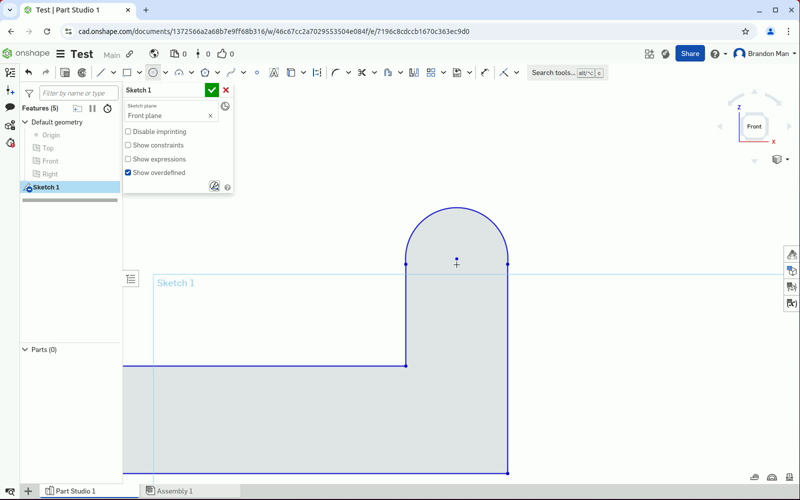
click(456, 264)
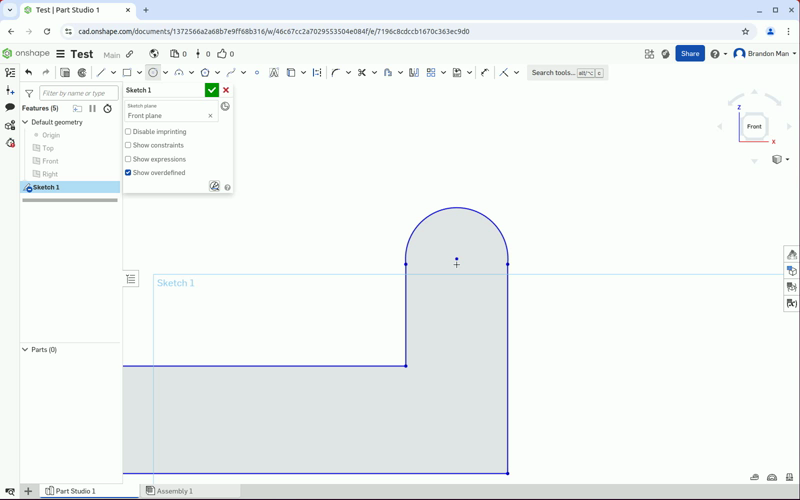
scroll(-6)
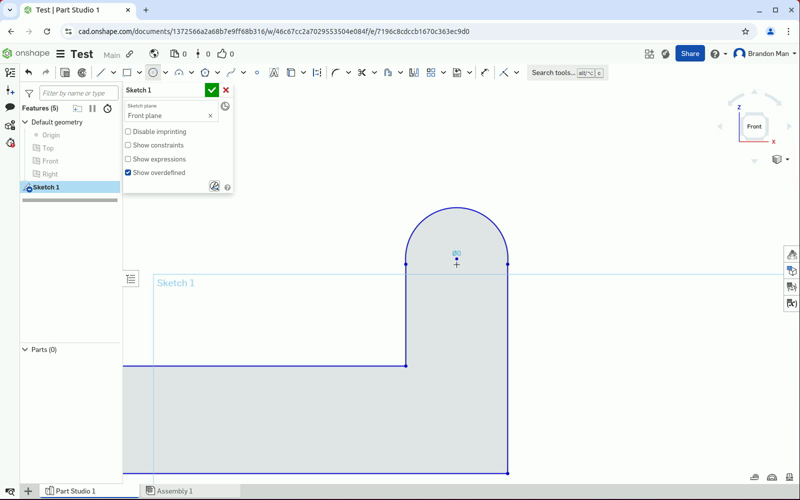
scroll(-6)
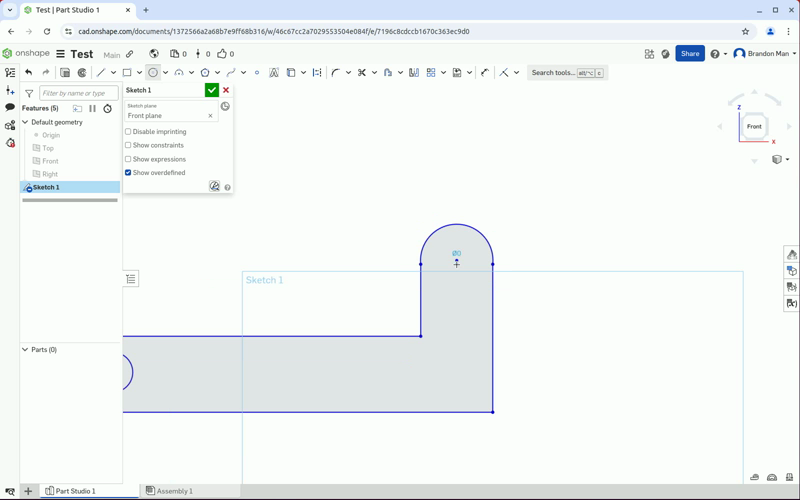
scroll(-6)
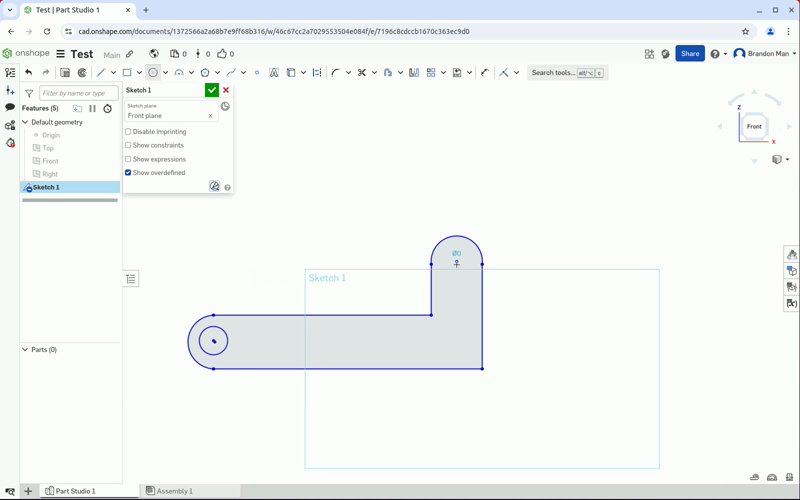
scroll(-6)
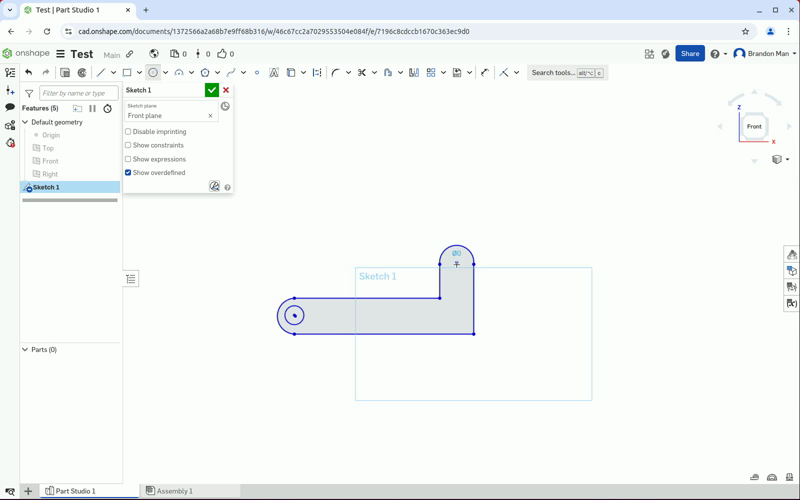
scroll(-6)
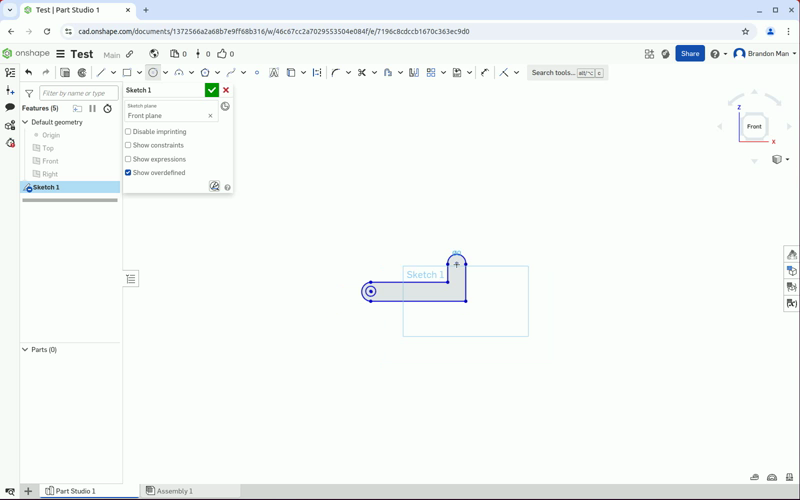
scroll(-6)
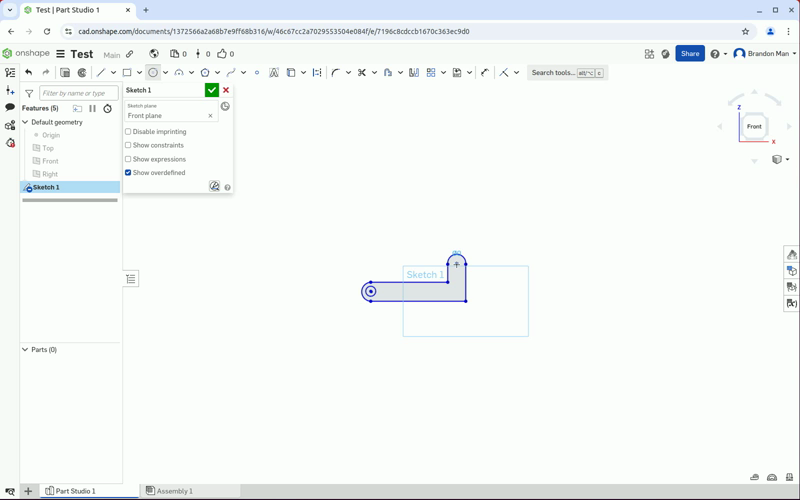
scroll(-6)
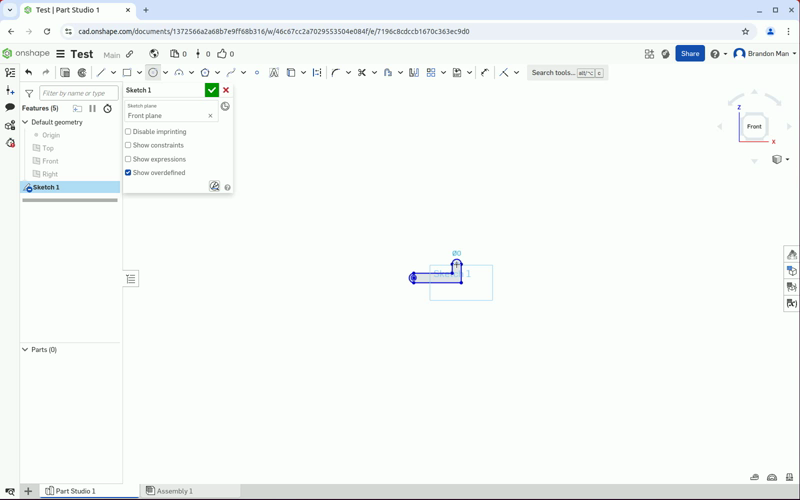
key_up(shift)
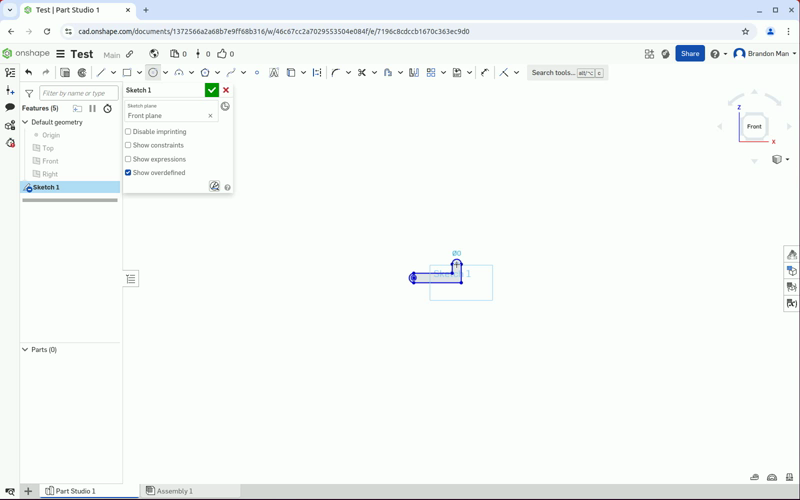
mouse_move(459, 264)
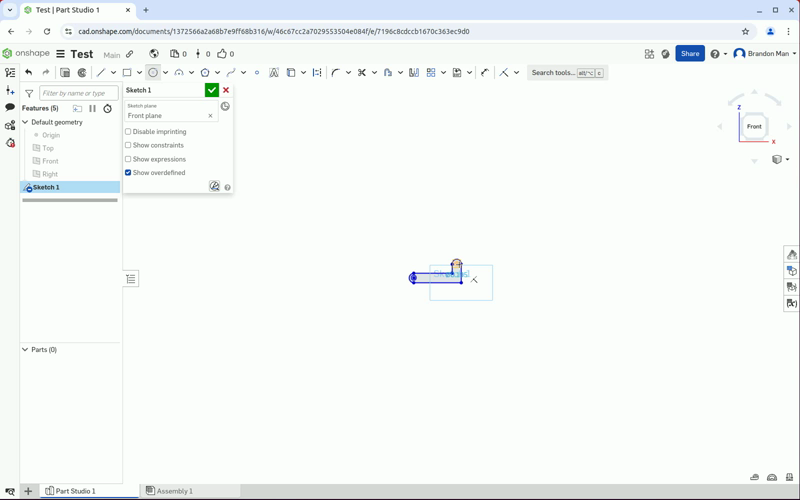
scroll(6)
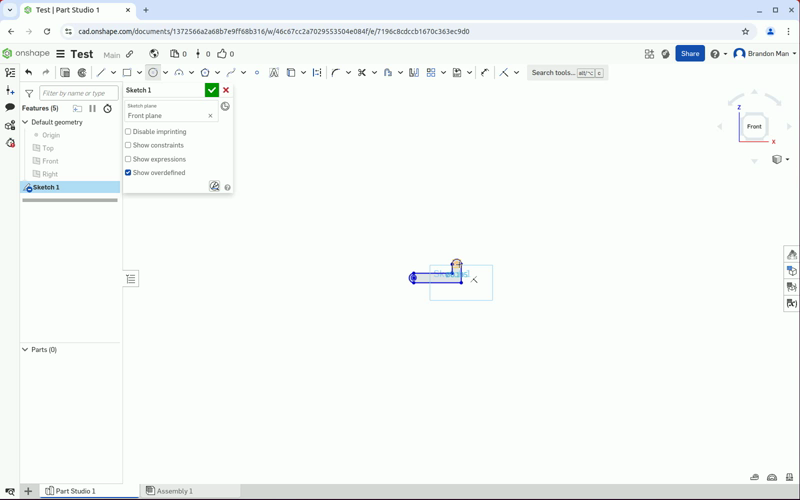
scroll(6)
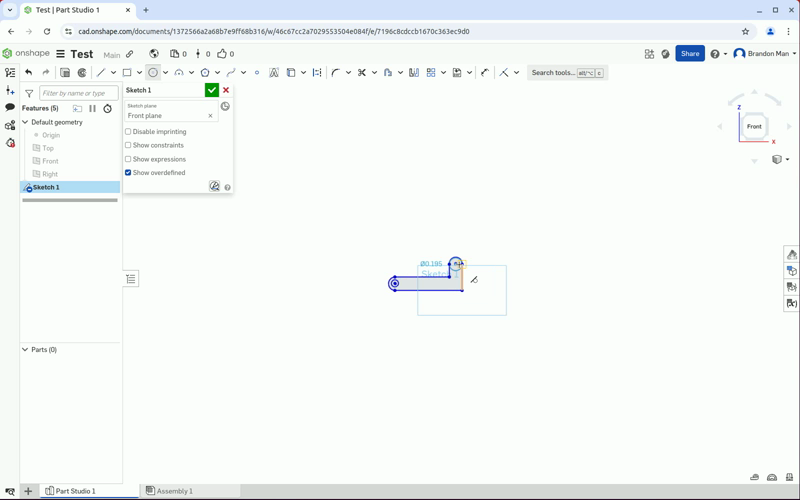
scroll(6)
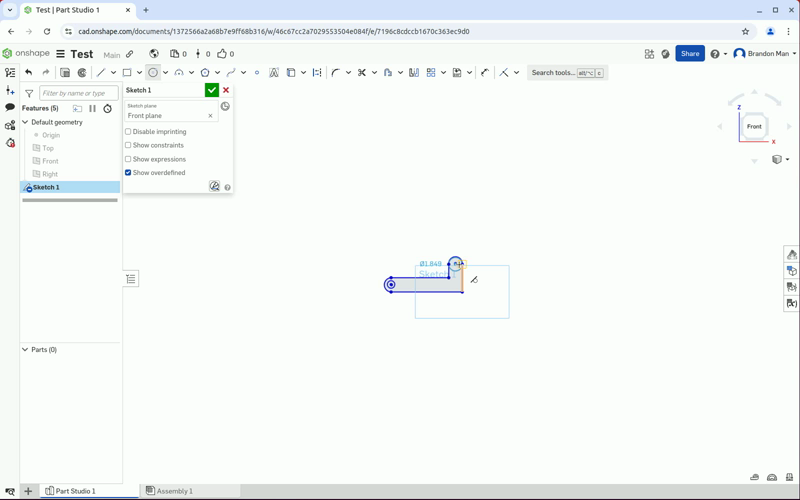
scroll(6)
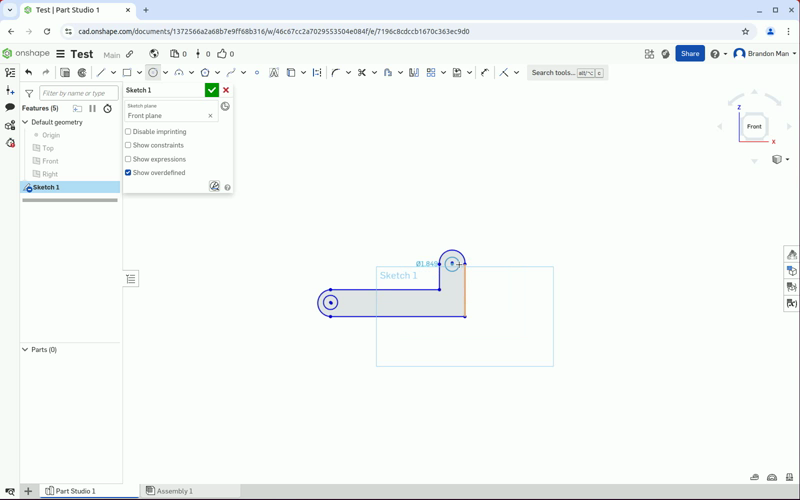
scroll(6)
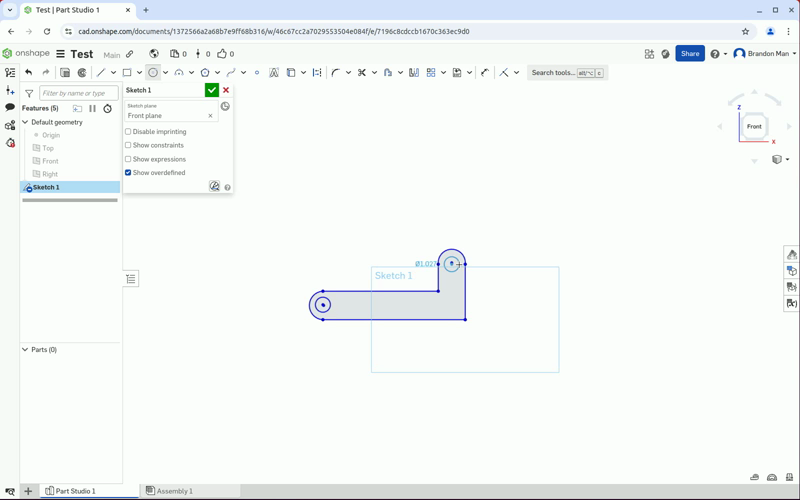
scroll(6)
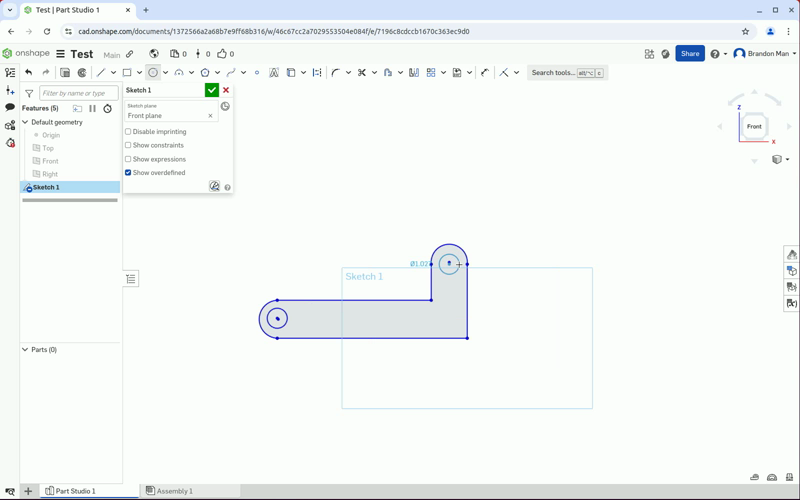
scroll(6)
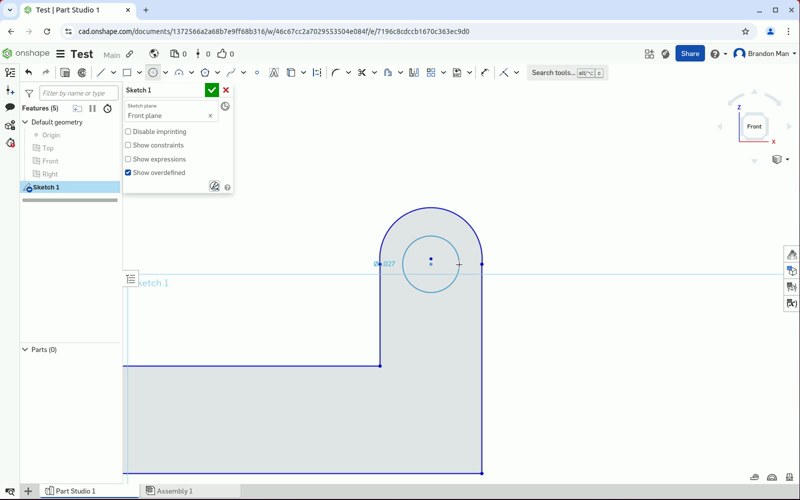
click(459, 264)
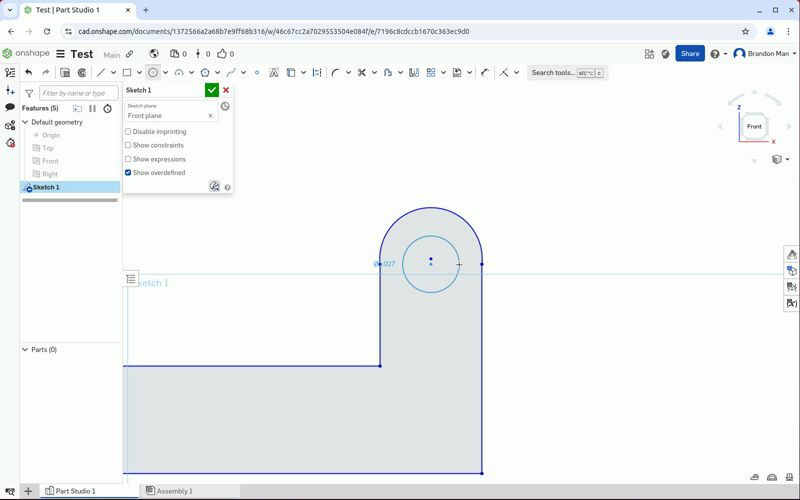
scroll(-6)
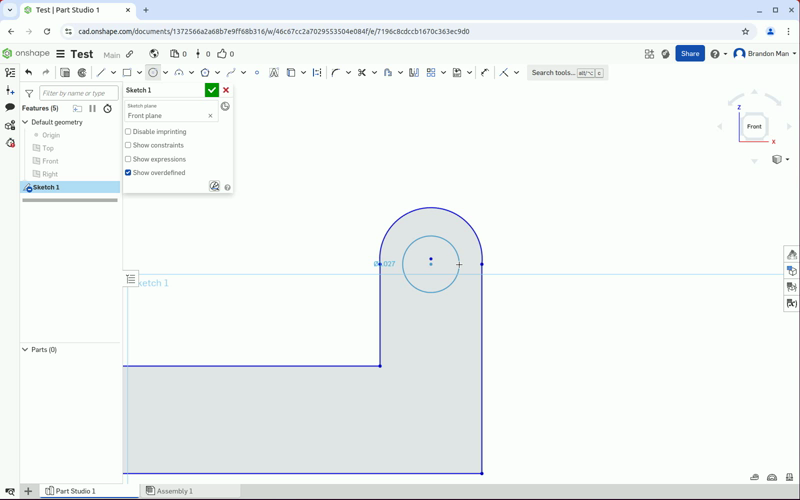
scroll(-6)
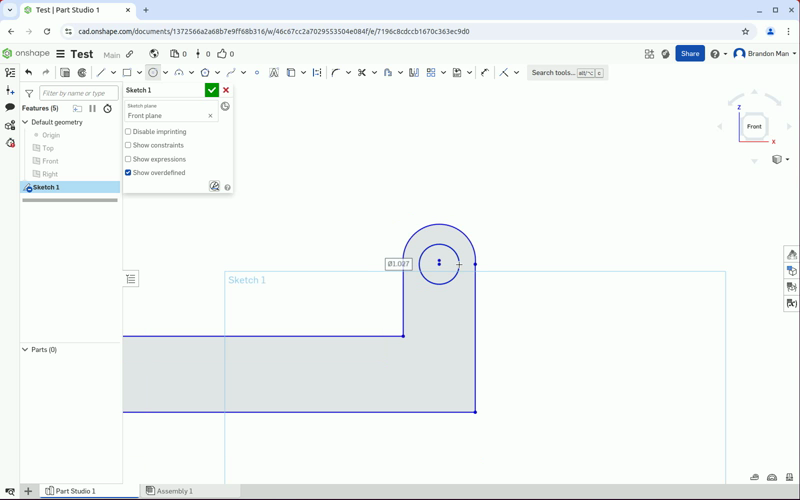
scroll(-6)
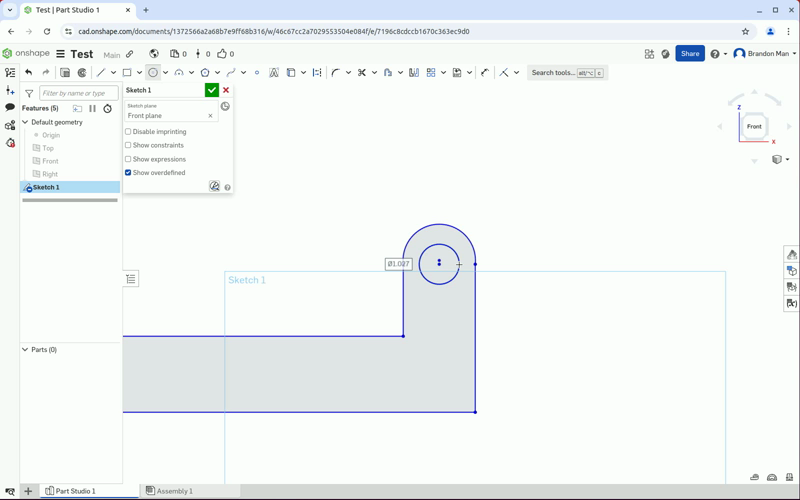
scroll(-6)
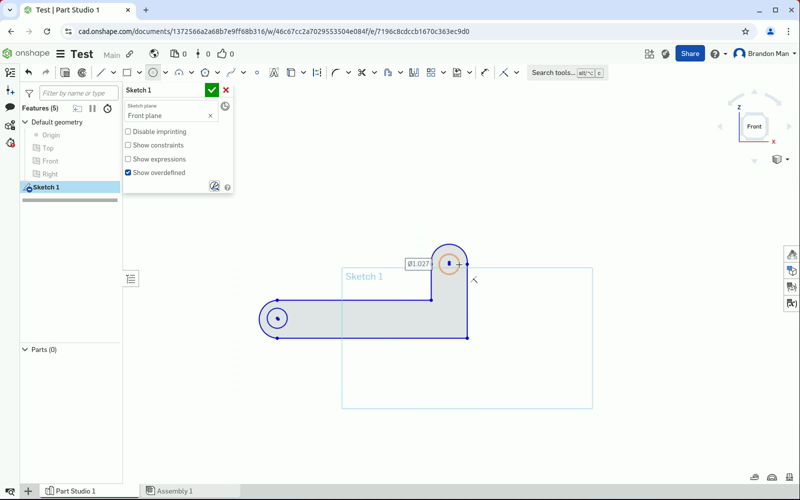
scroll(-6)
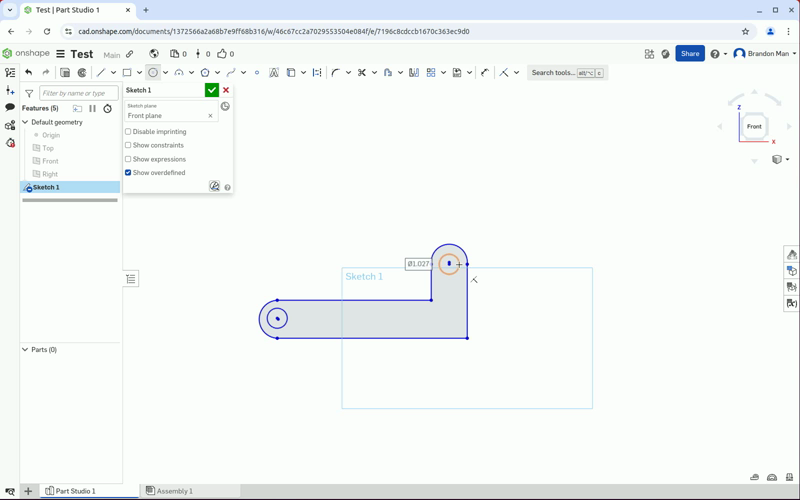
scroll(-6)
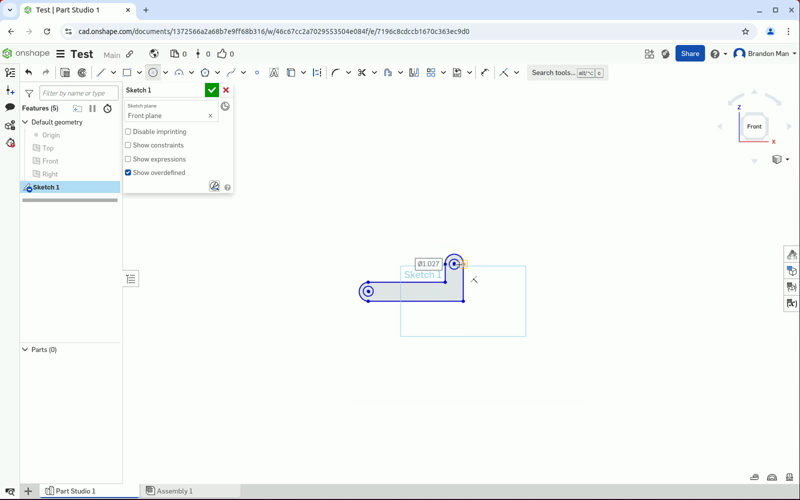
scroll(-6)
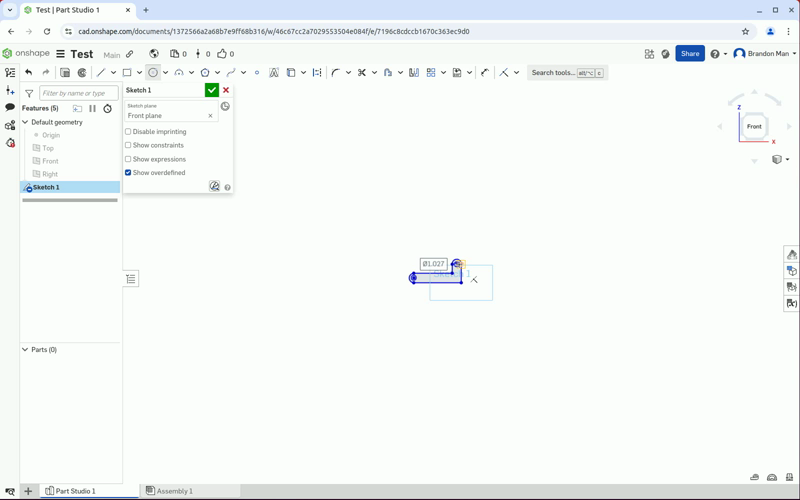
key(esc)
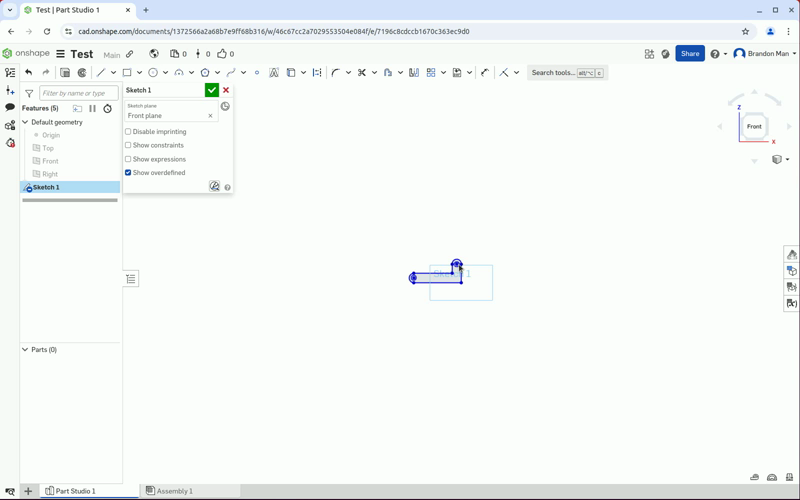
mouse_move(413, 274)
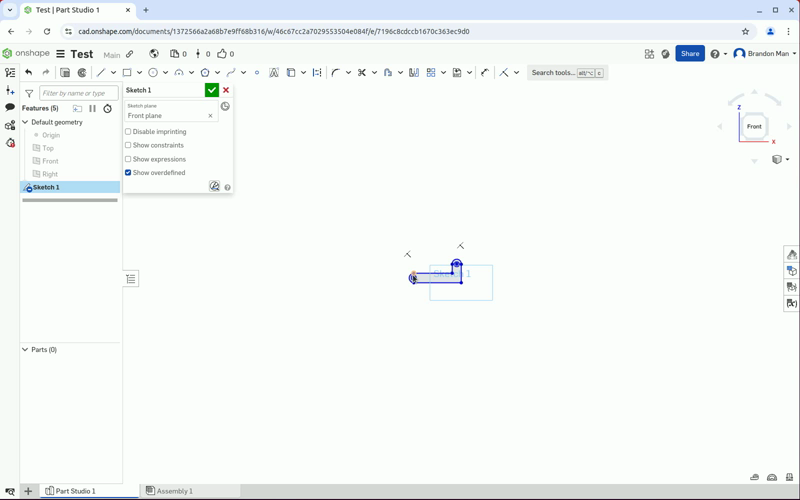
scroll(6)
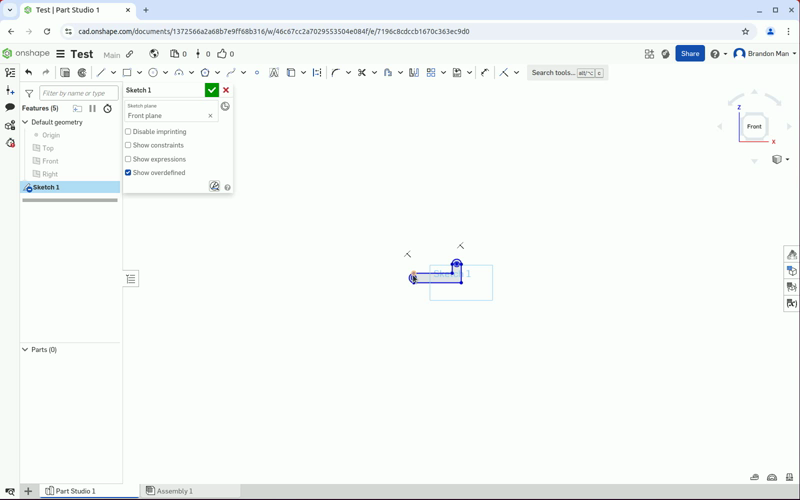
scroll(6)
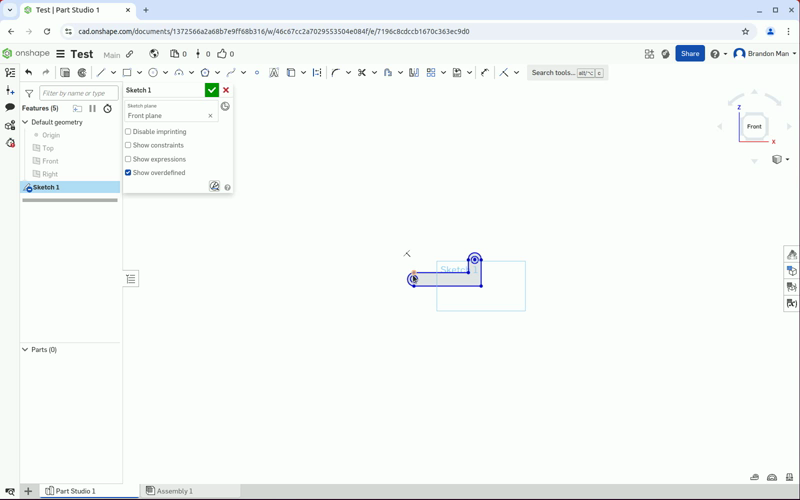
scroll(6)
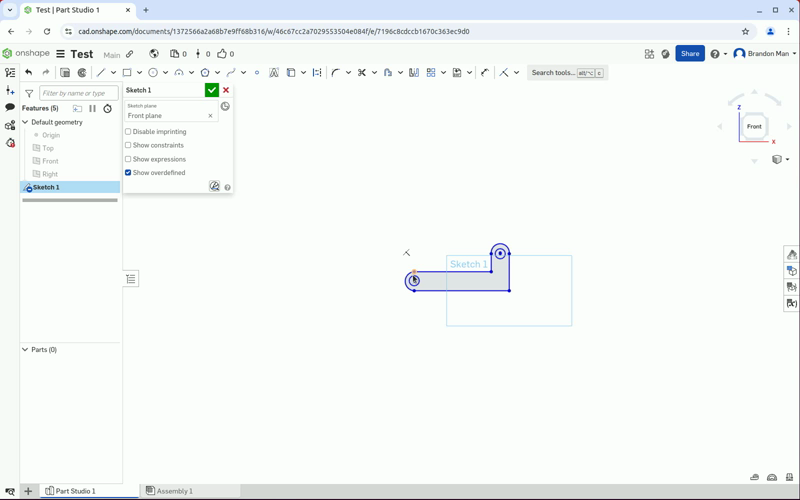
scroll(6)
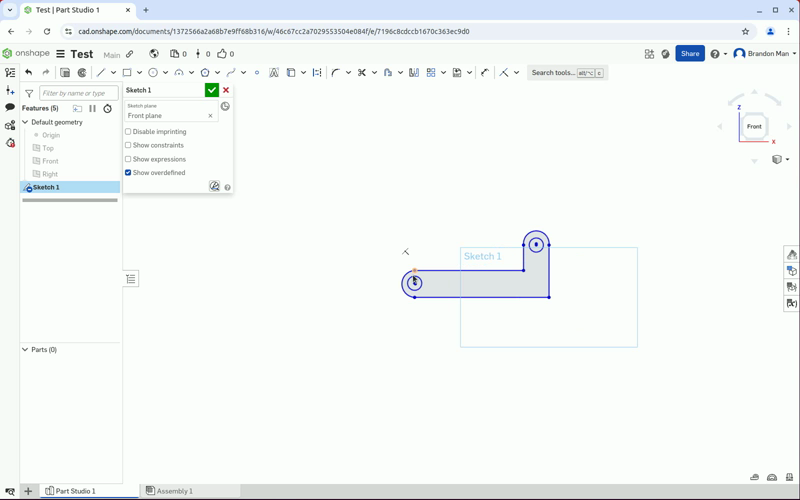
scroll(6)
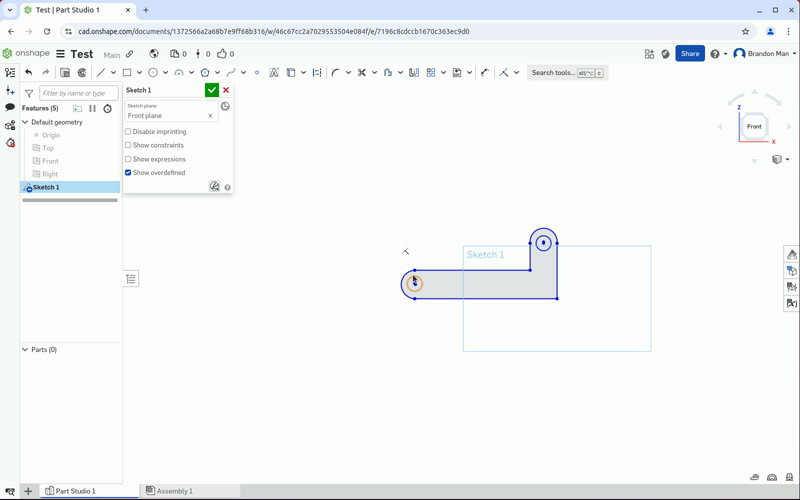
scroll(6)
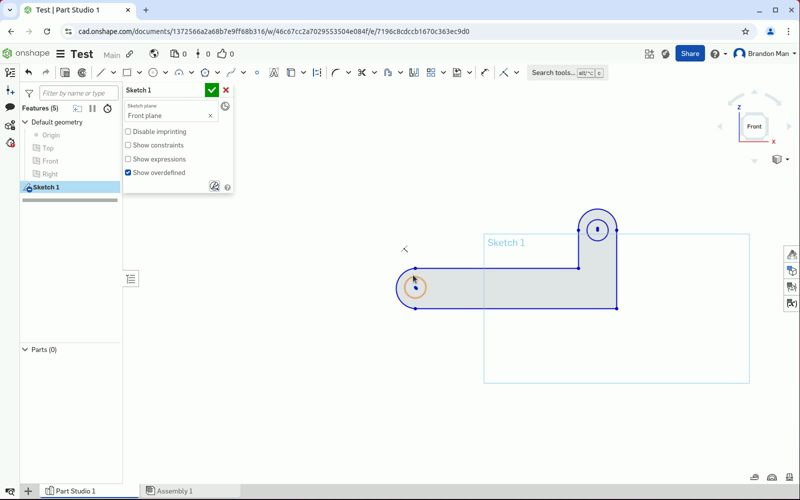
scroll(6)
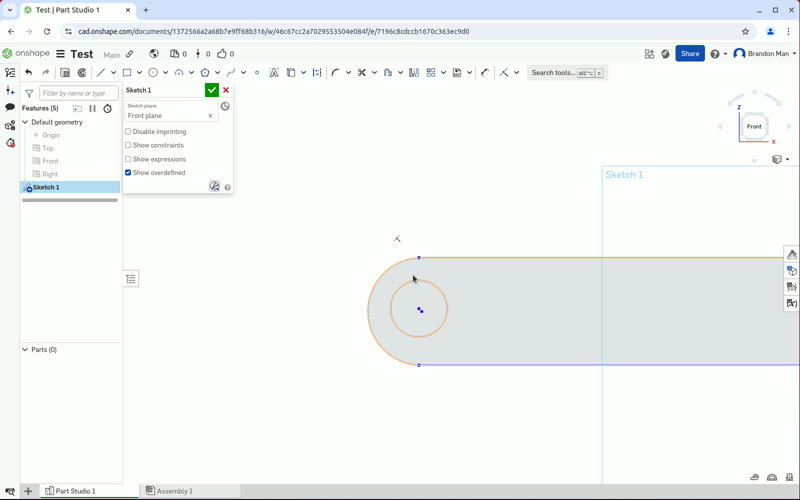
click(413, 274)
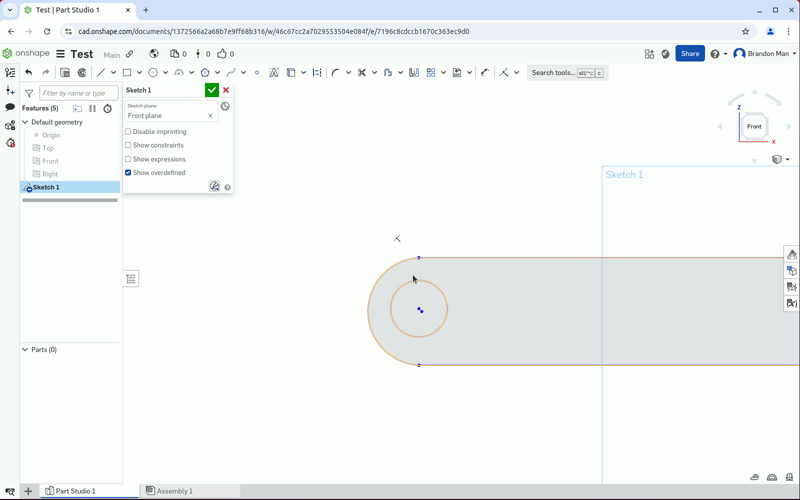
scroll(-6)
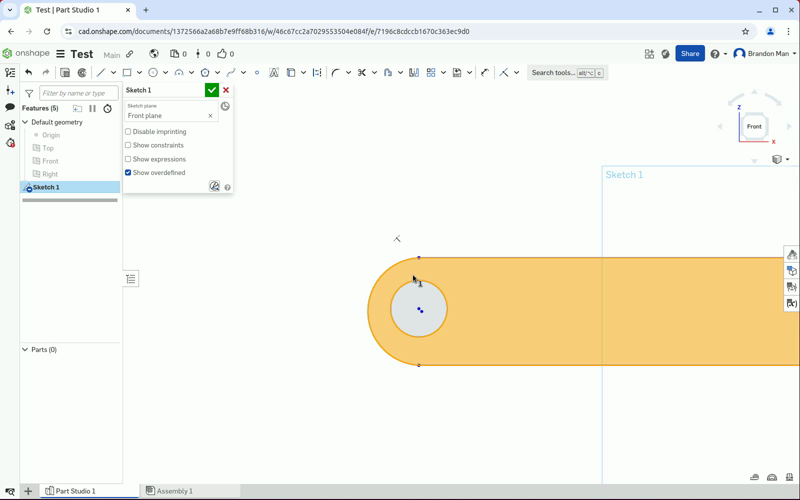
scroll(-6)
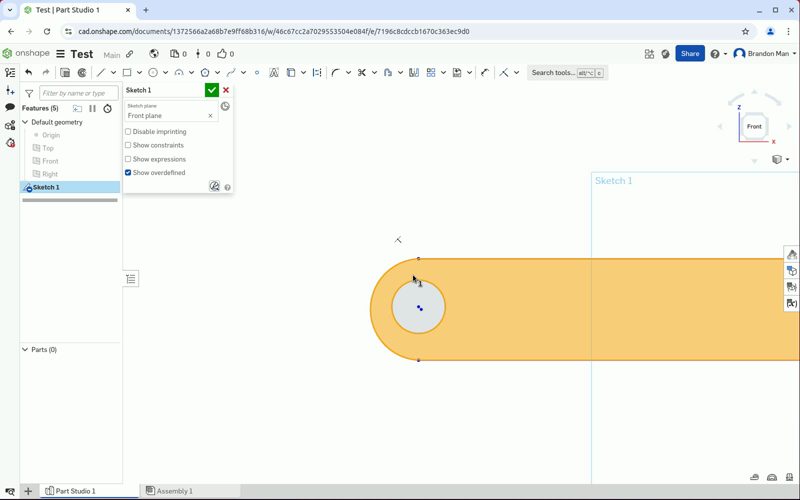
scroll(-6)
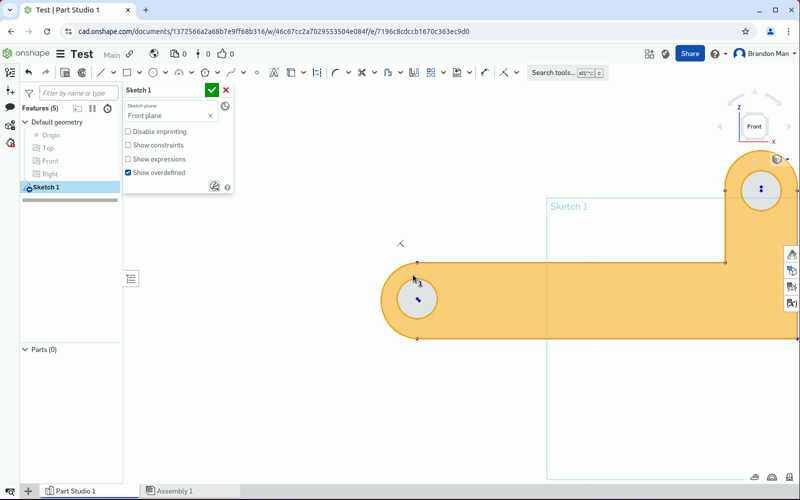
scroll(-6)
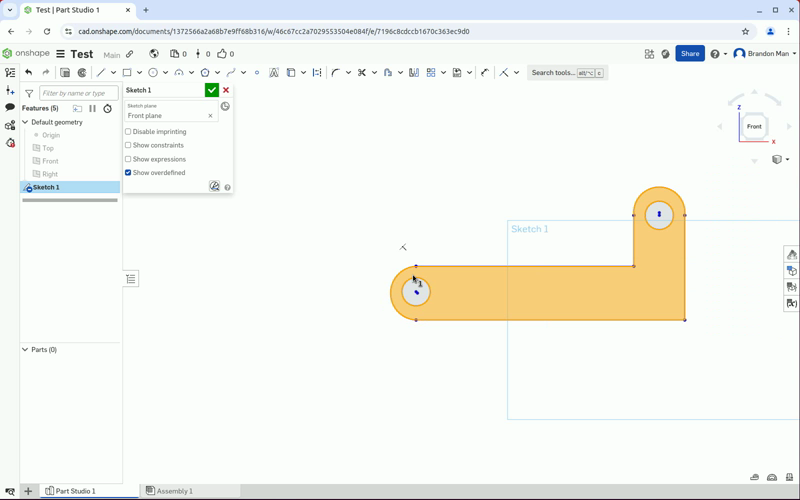
scroll(-6)
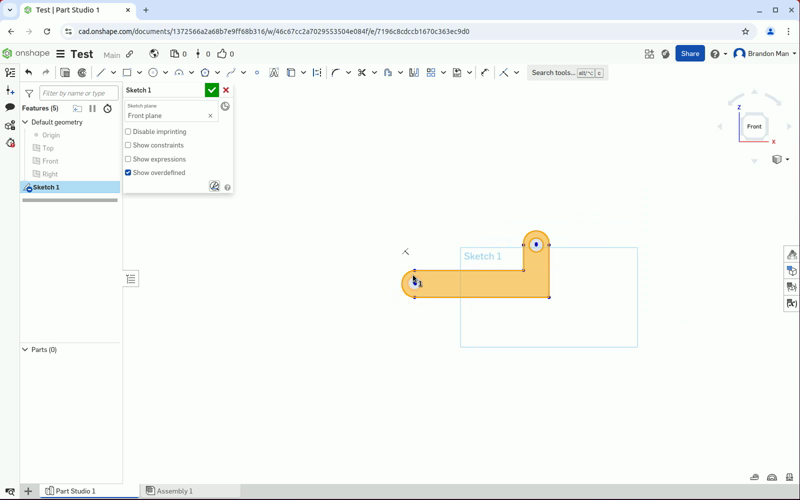
scroll(-6)
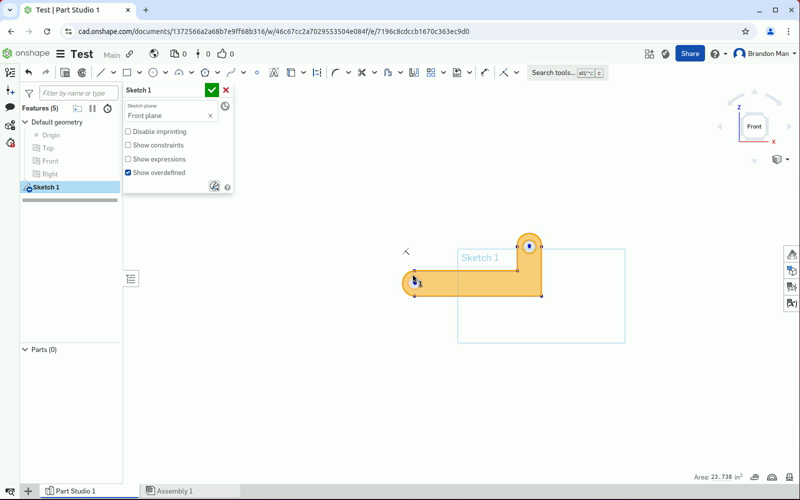
scroll(-6)
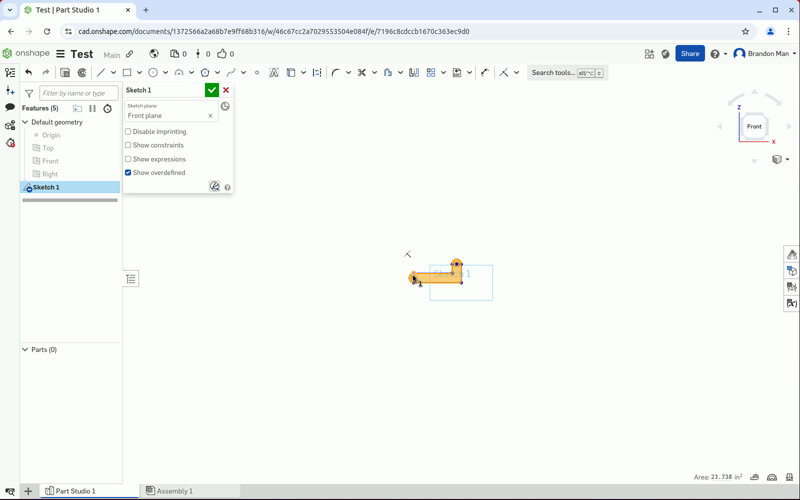
mouse_move(73, 352)
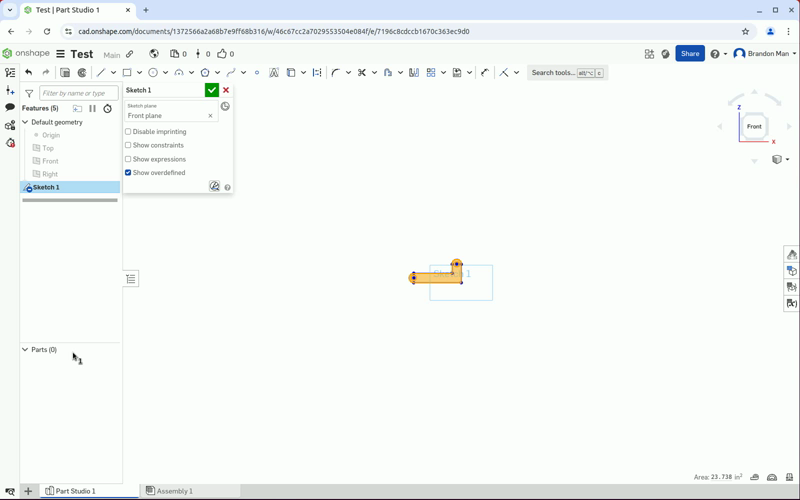
key(shift+y)
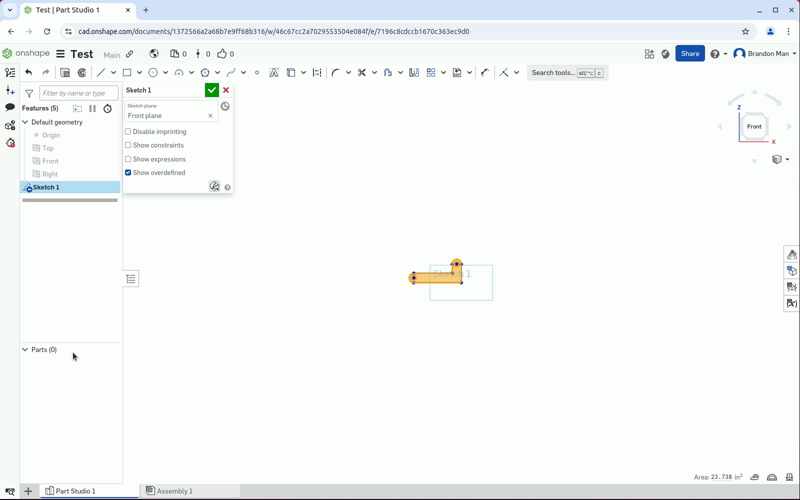
key(shift+e)
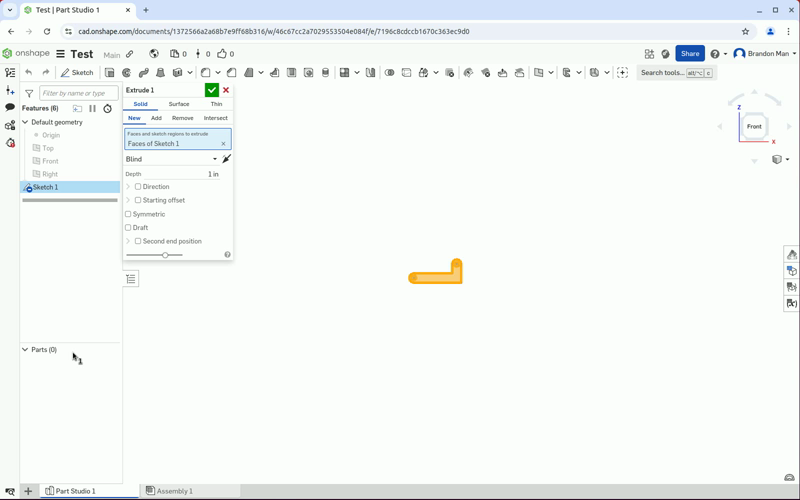
mouse_move(143, 106)
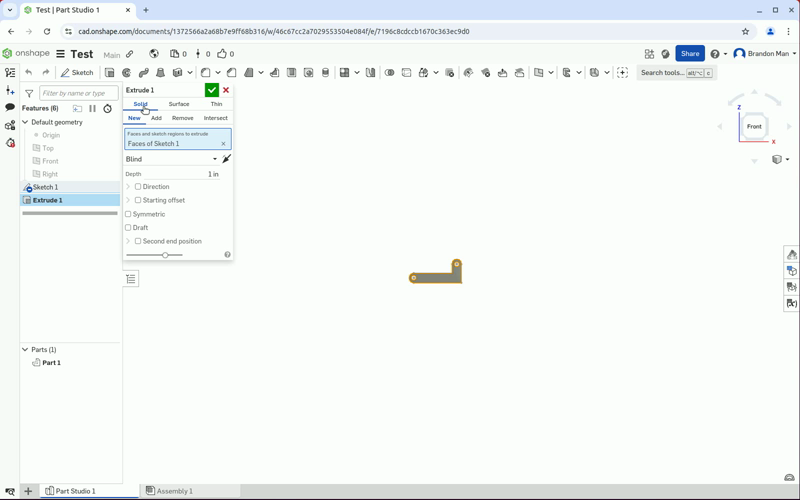
click(143, 106)
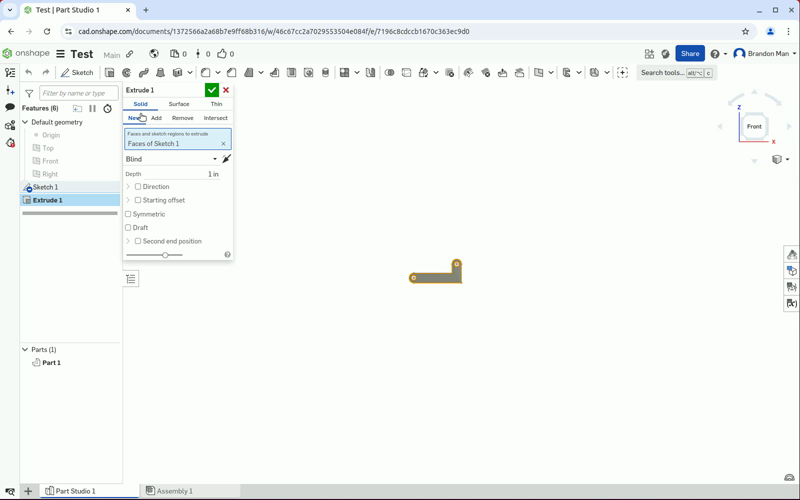
mouse_move(137, 120)
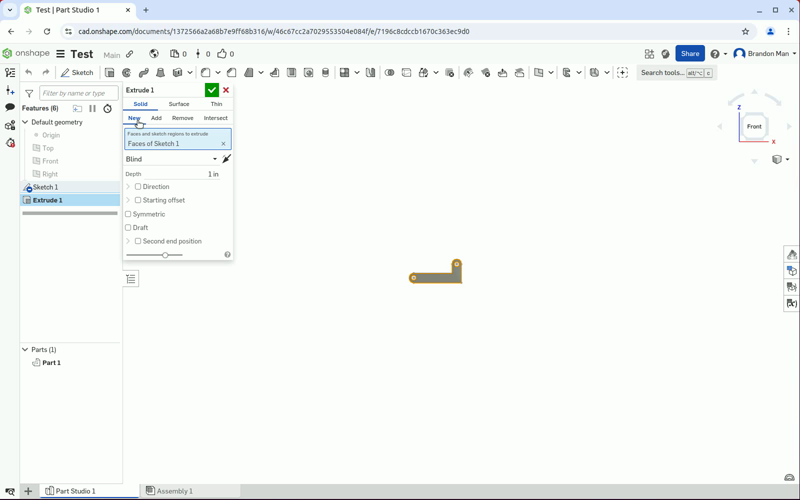
click(137, 120)
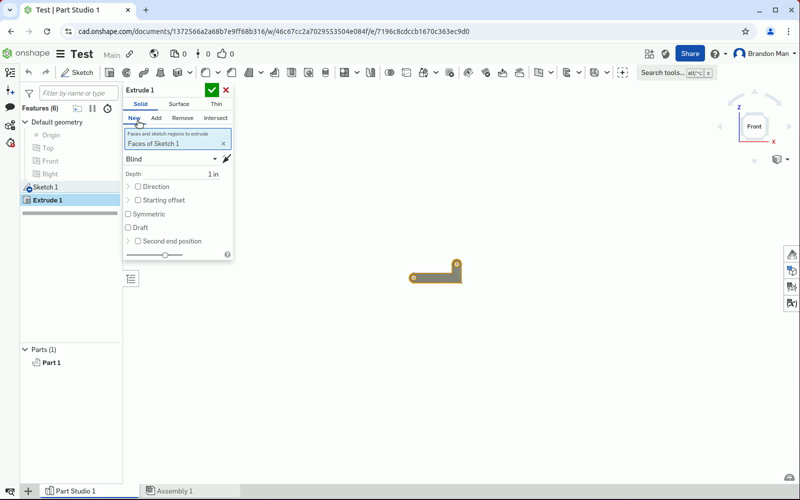
key(tab, 4)
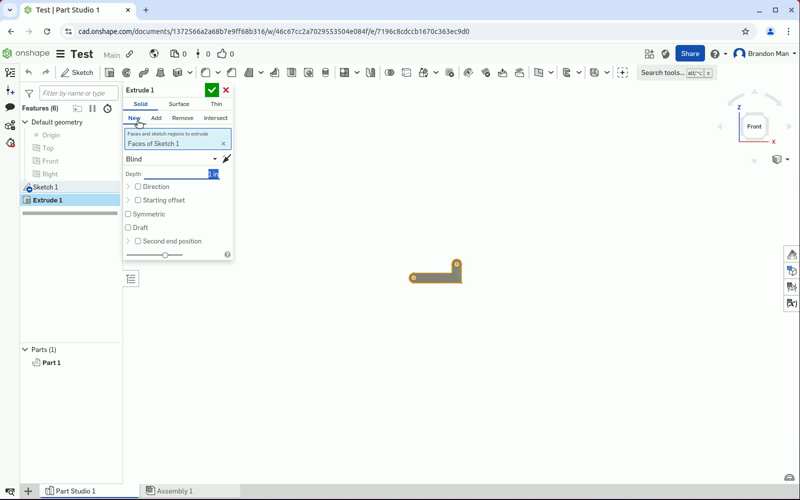
text(1.926)
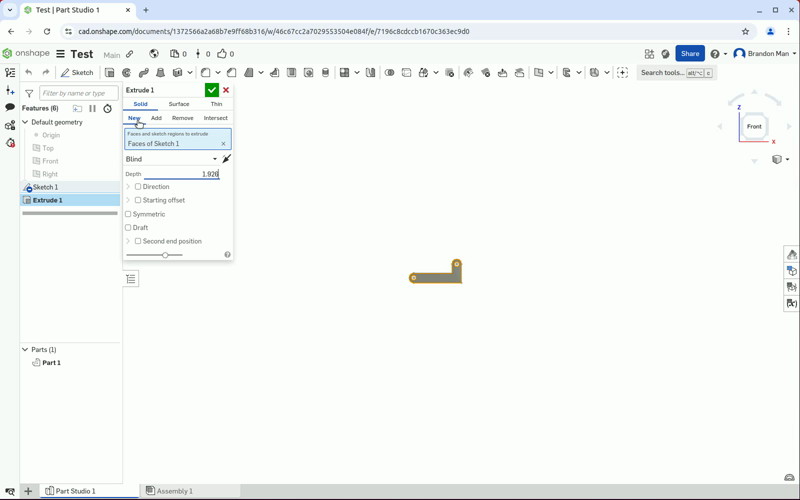
key(tab, 3)
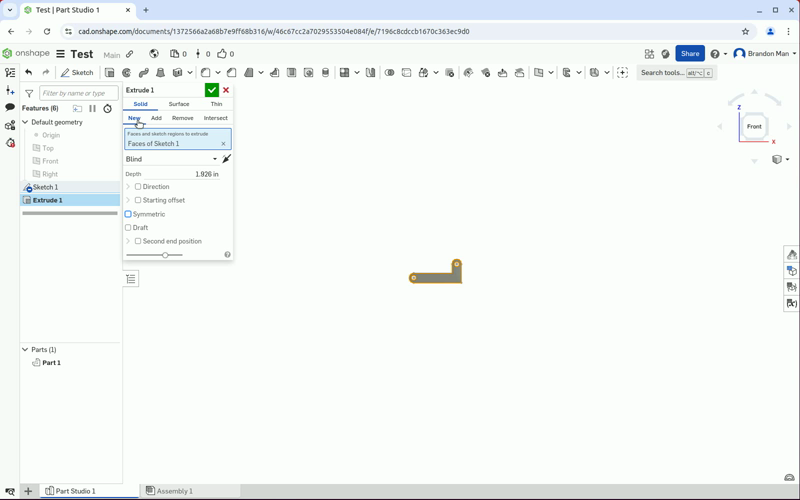
key(space)
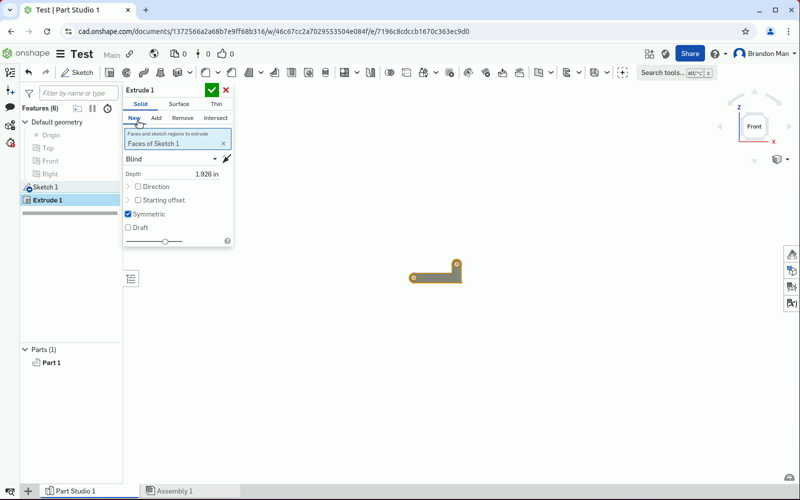
key(enter)
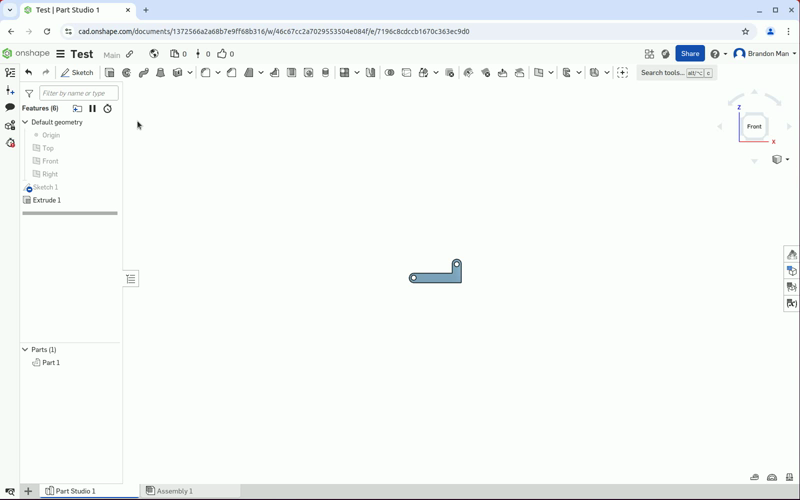
key(shift+h)
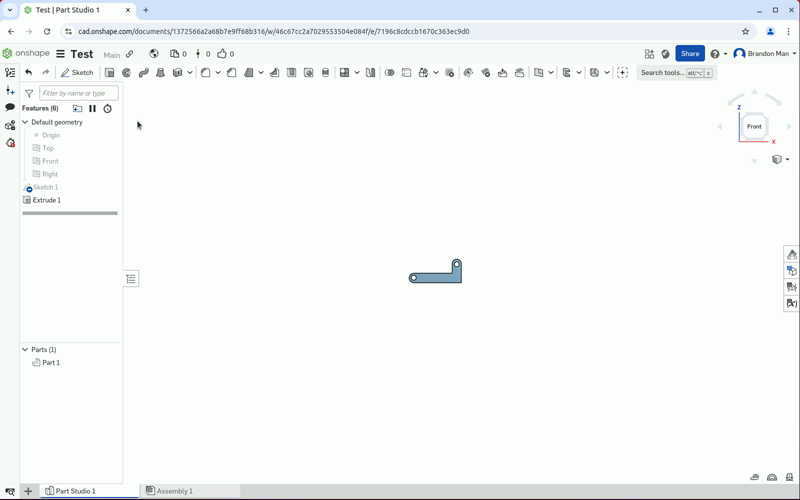
key(shift+h)
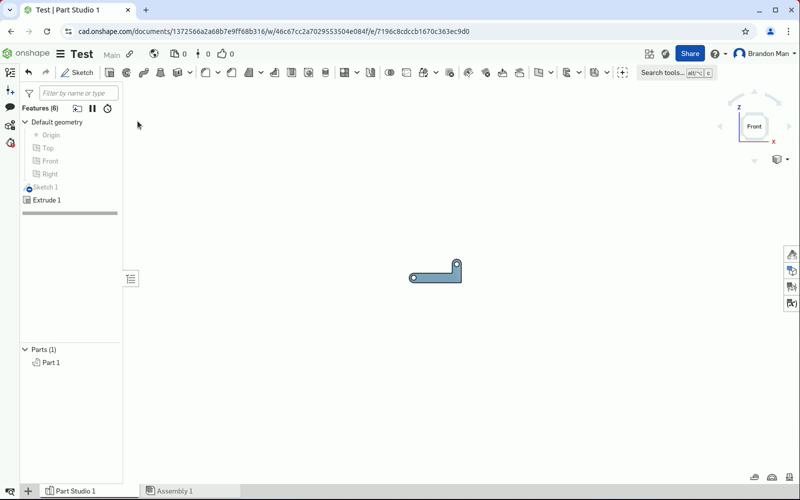
mouse_move(73, 189)
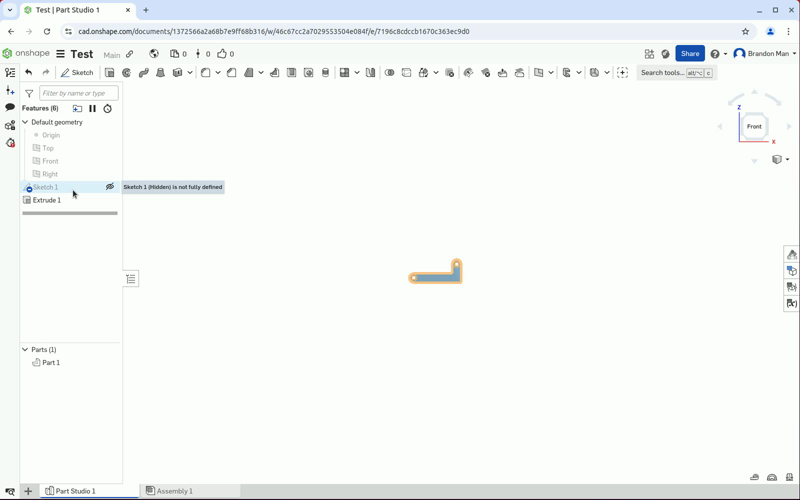
click(73, 189)
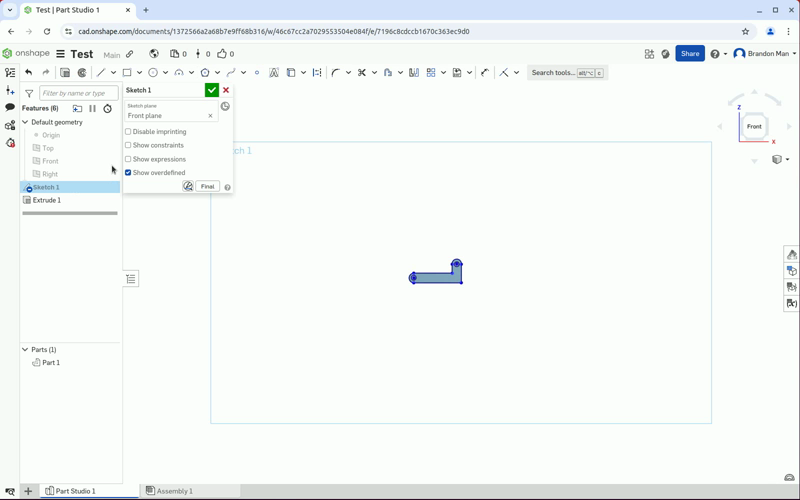
mouse_move(229, 92)
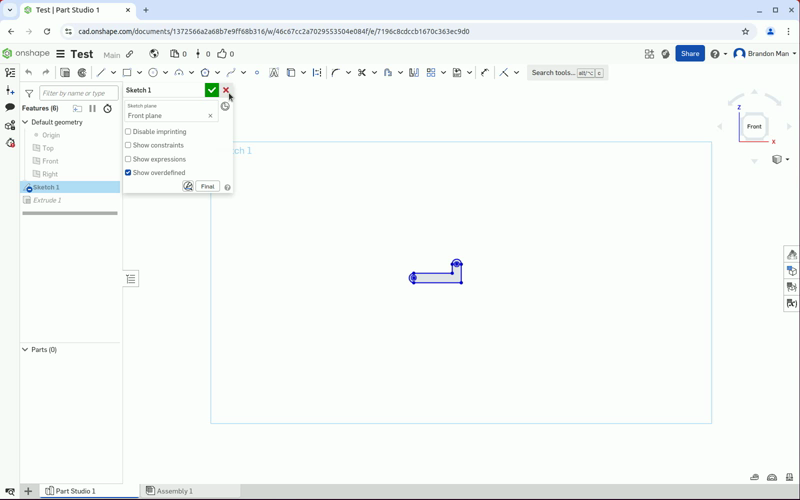
click(229, 92)
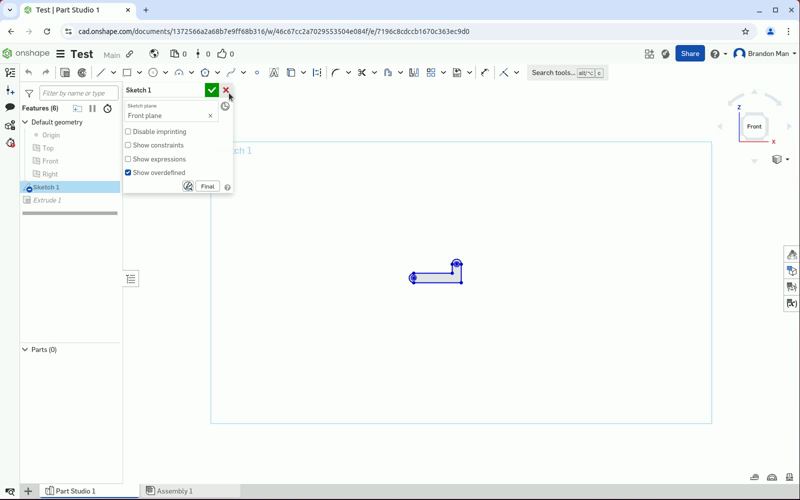
key(shift+s)
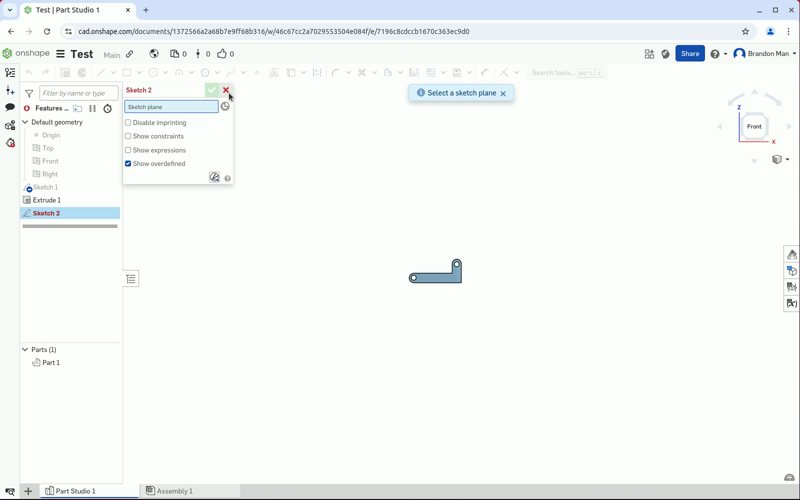
mouse_move(73, 163)
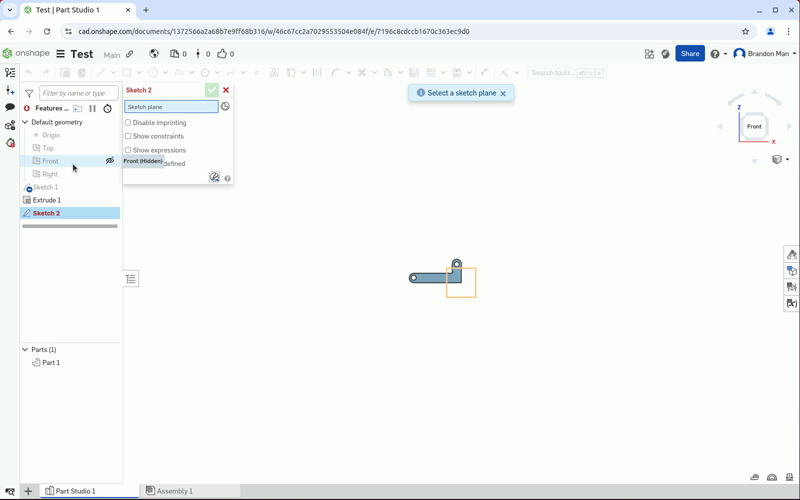
click(73, 163)
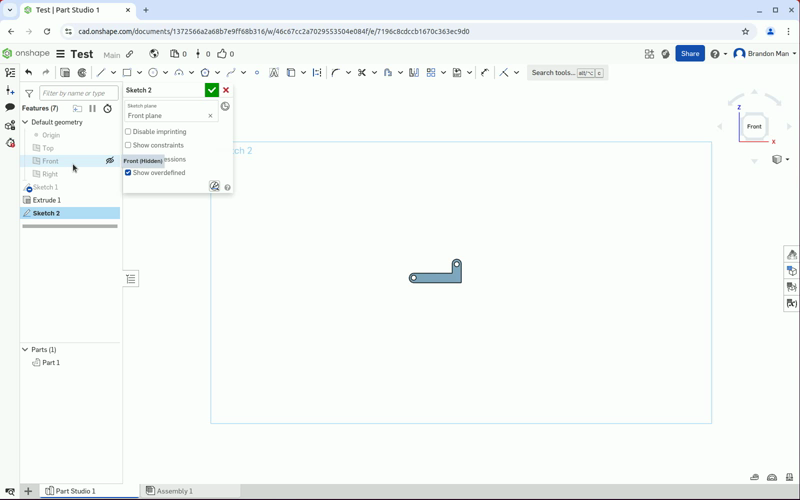
mouse_move(73, 352)
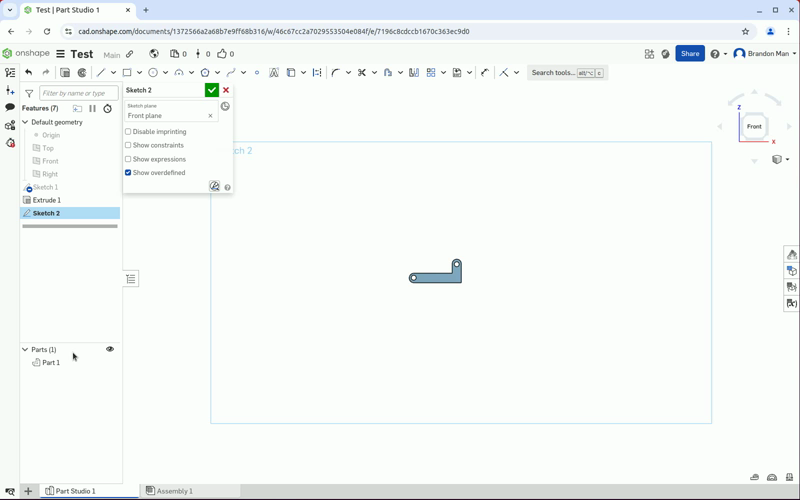
key(y)
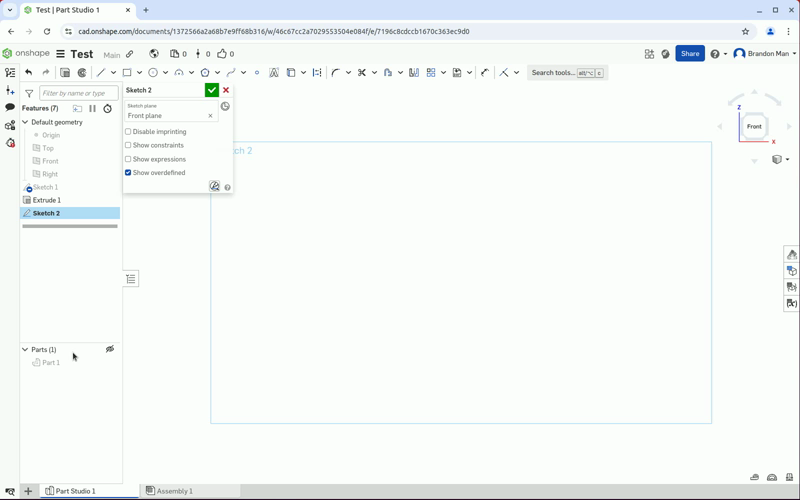
key(a)
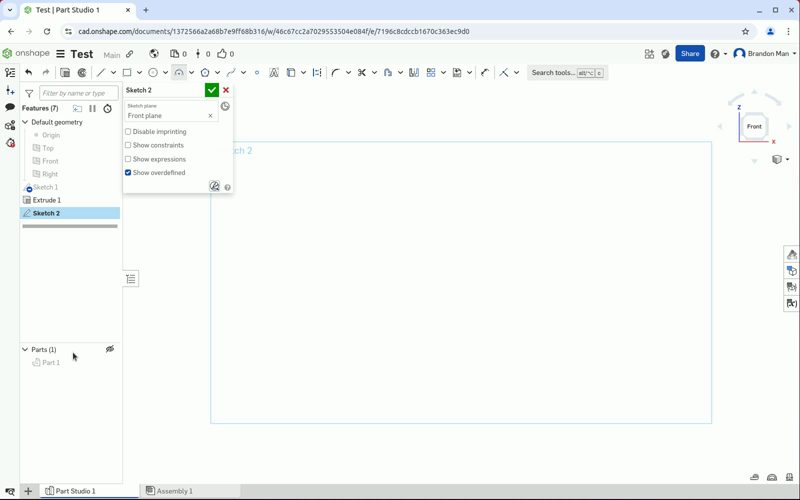
key_down(shift)
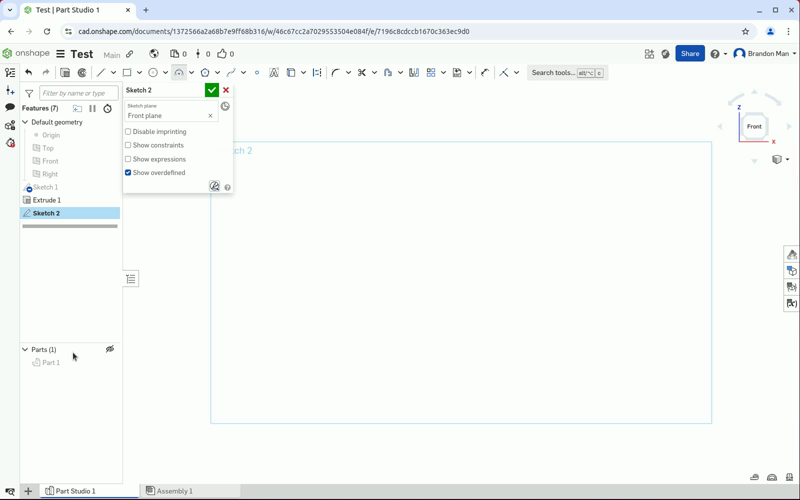
mouse_move(348, 276)
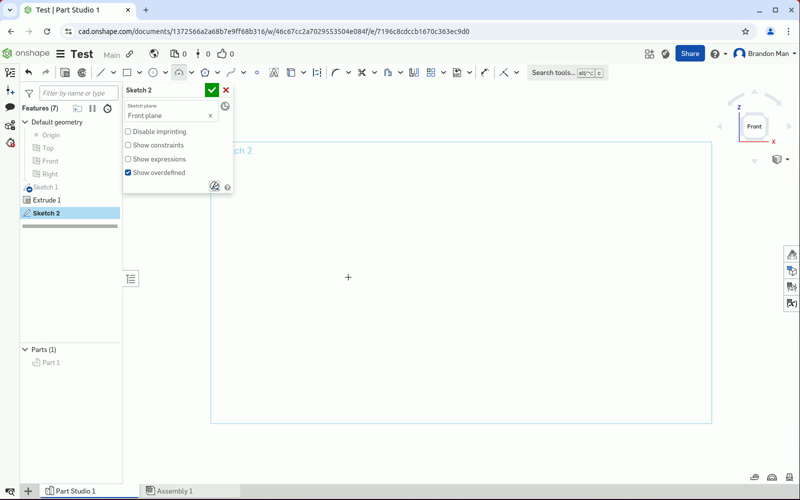
click(348, 276)
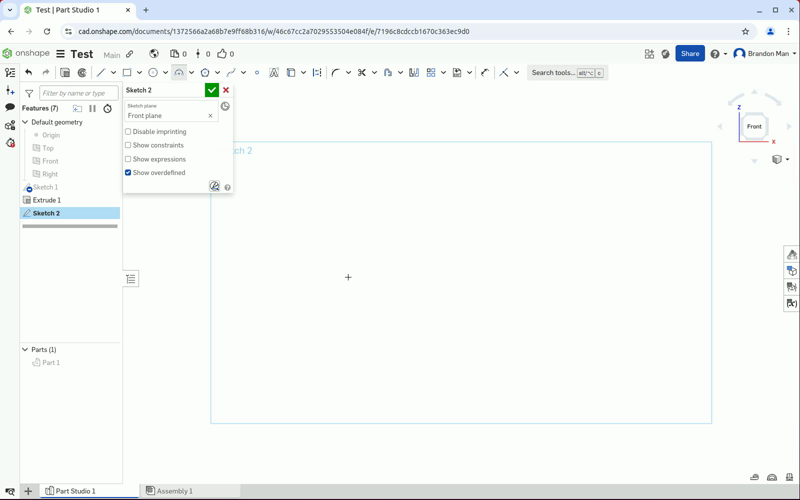
key_up(shift)
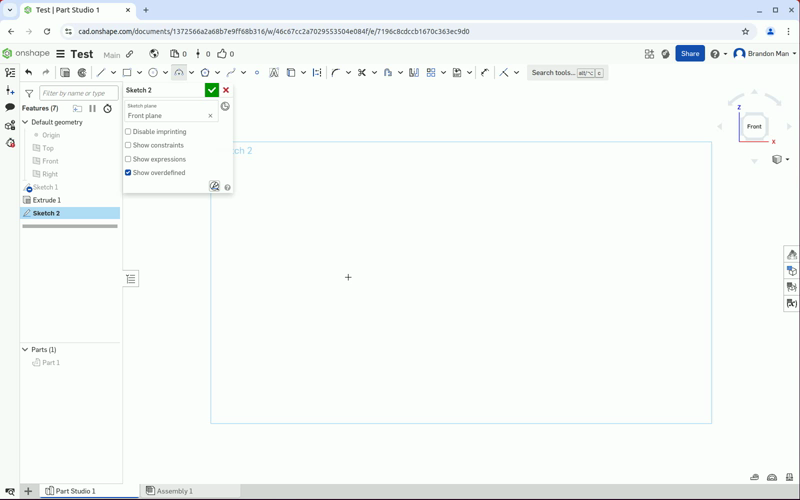
key_down(shift)
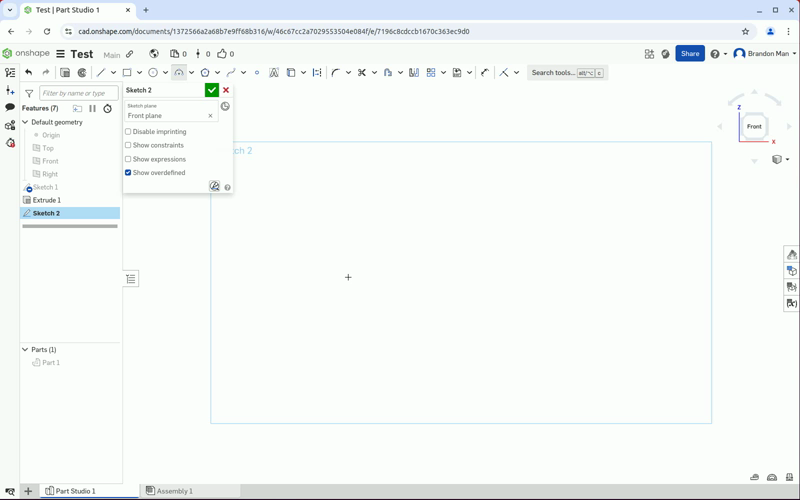
mouse_move(356, 280)
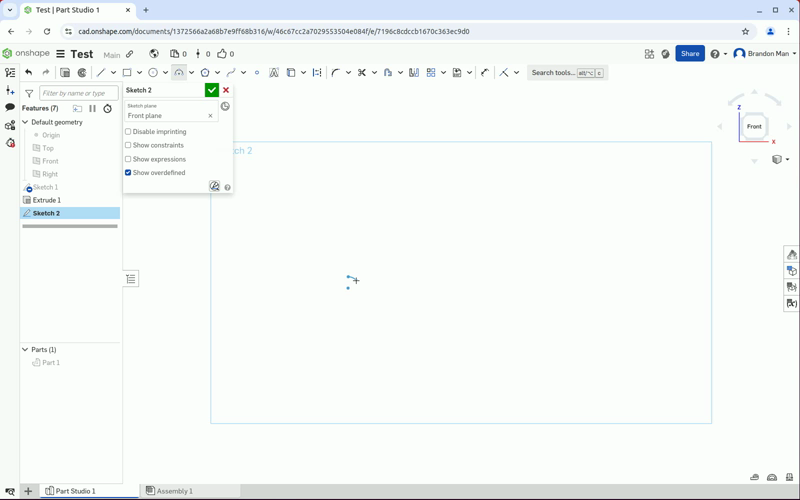
click(356, 280)
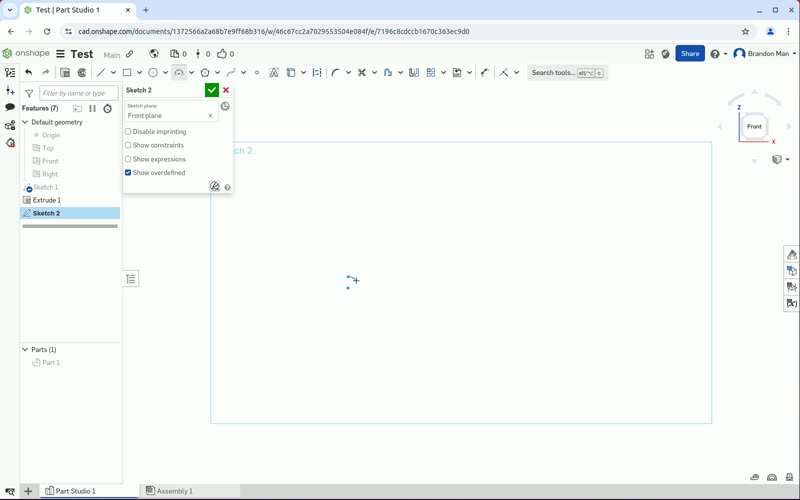
mouse_move(351, 281)
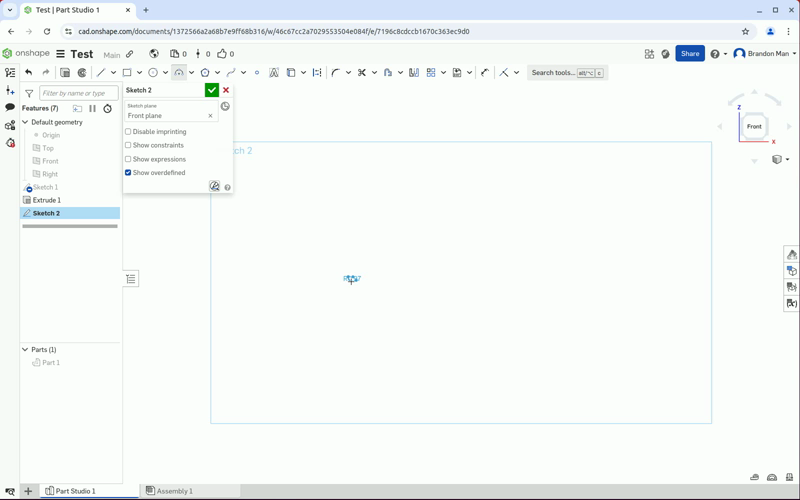
click(351, 281)
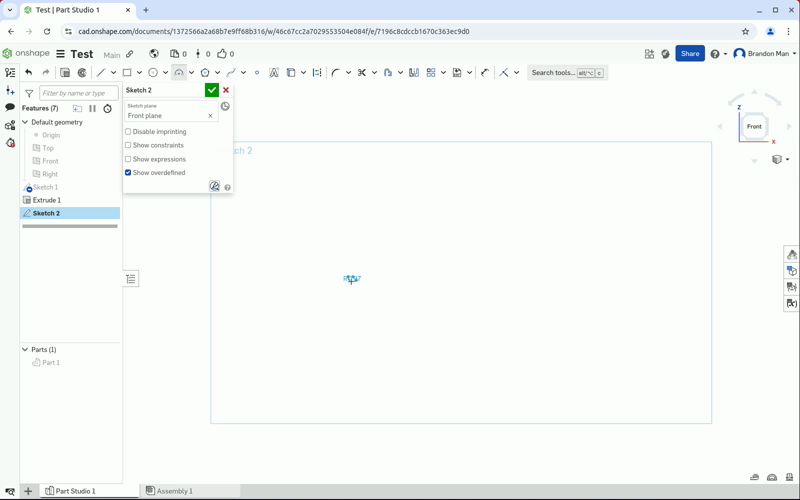
key_up(shift)
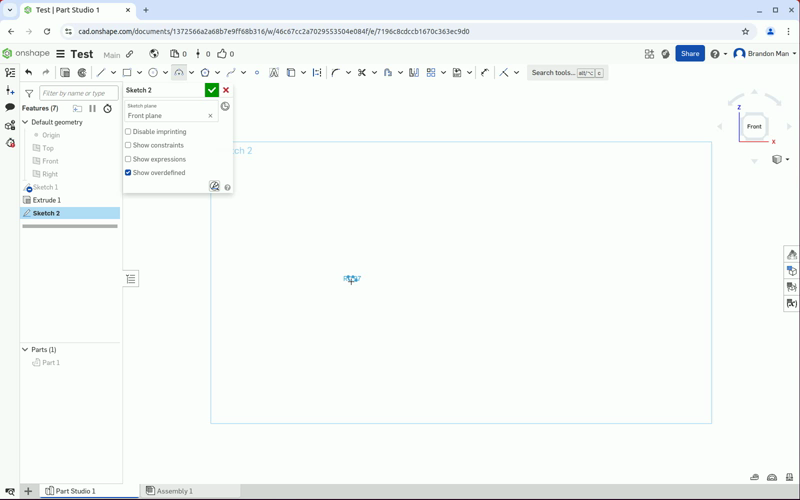
key(esc)
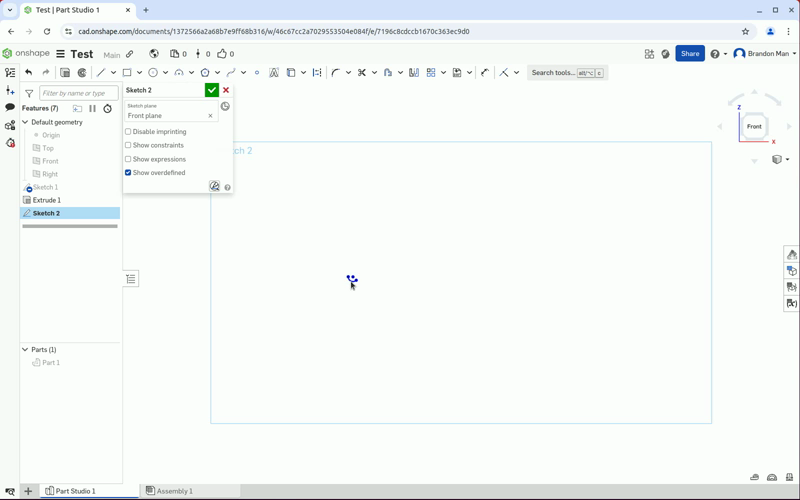
key(l)
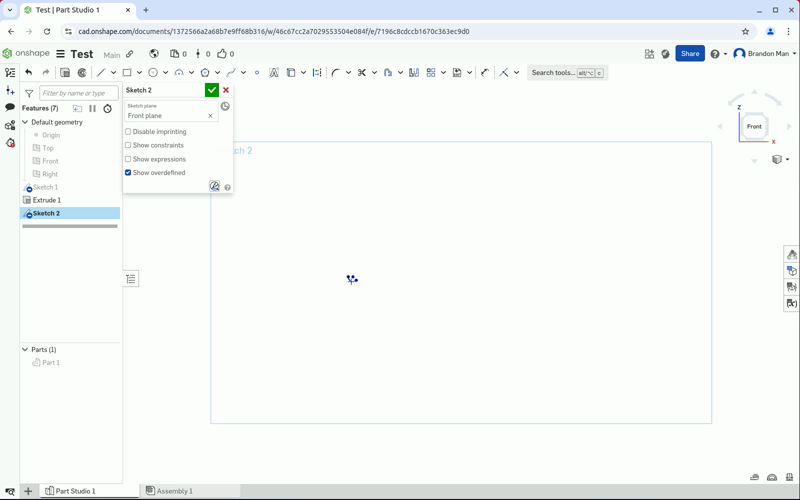
mouse_move(356, 280)
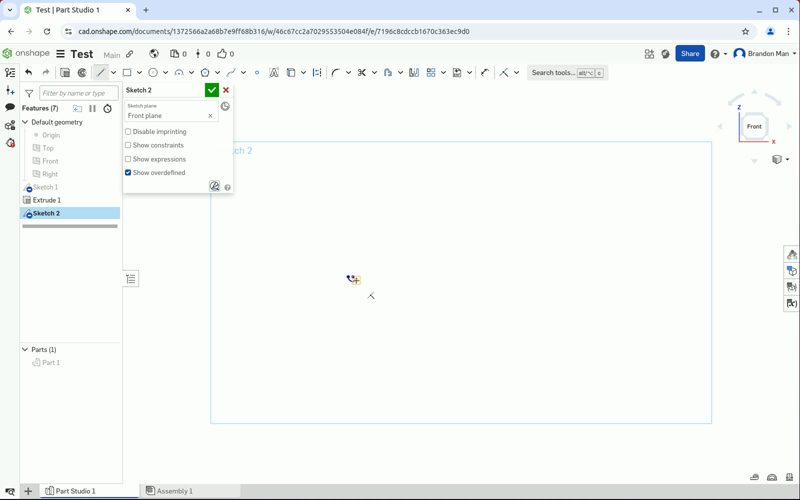
click(356, 280)
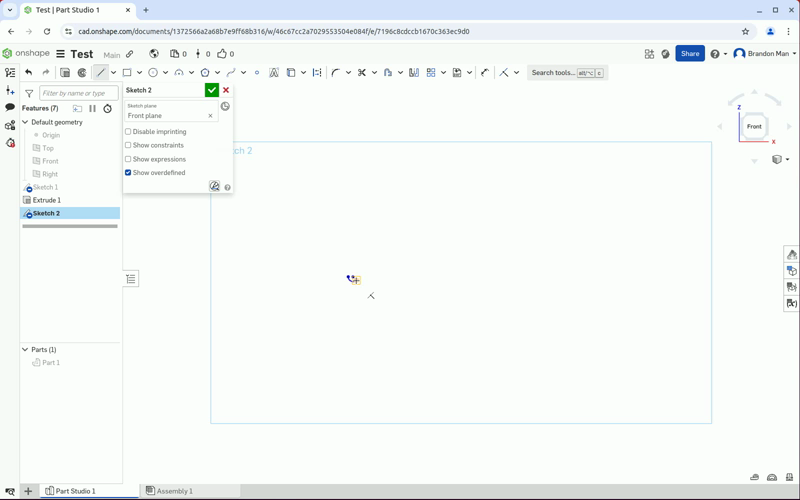
key_down(shift)
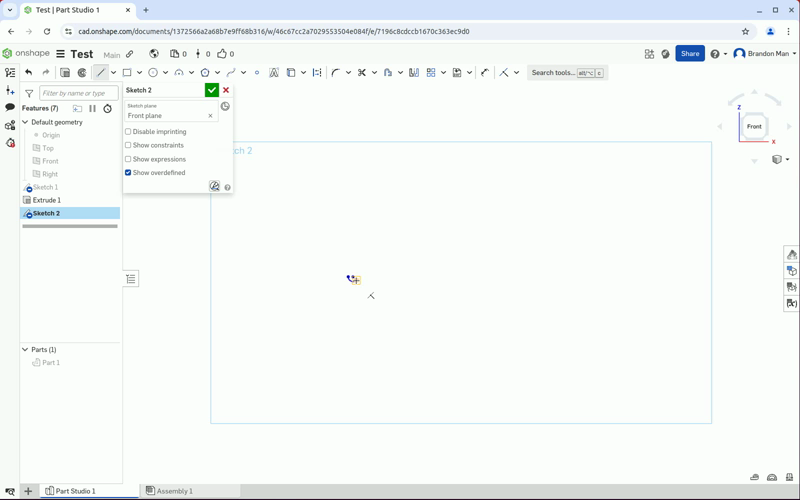
mouse_move(386, 280)
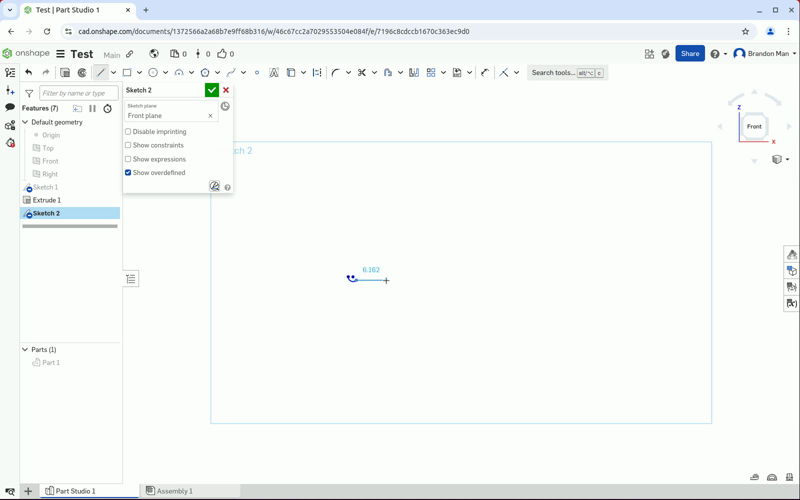
mouse_move(385, 251)
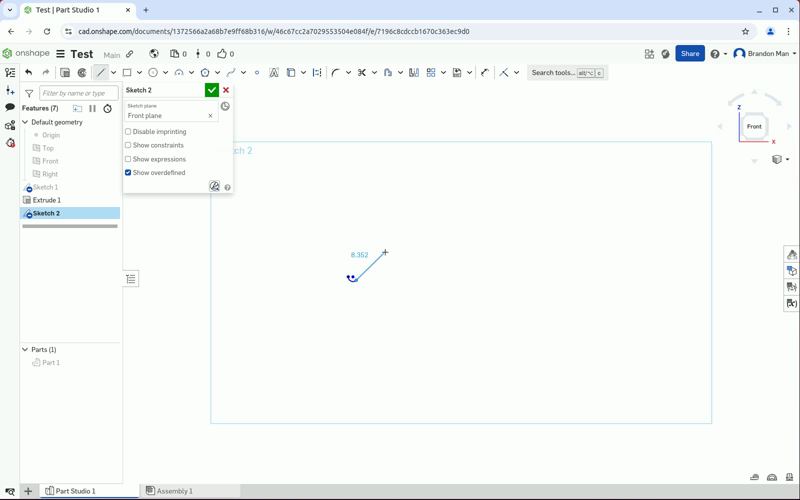
click(385, 251)
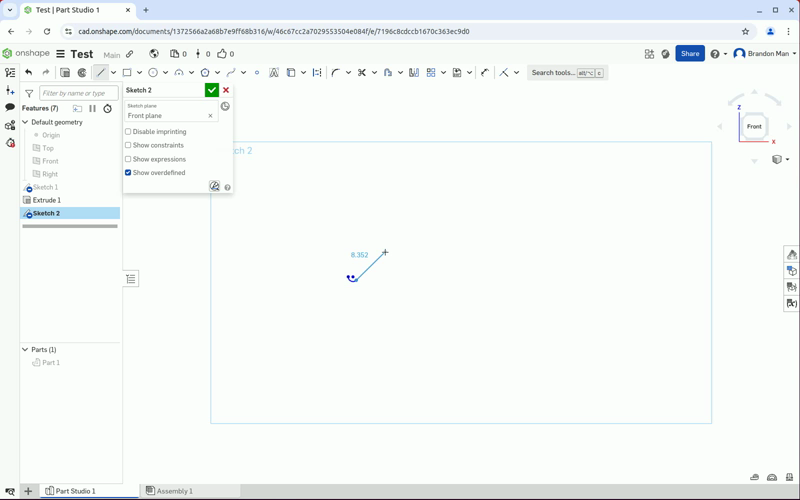
key_up(shift)
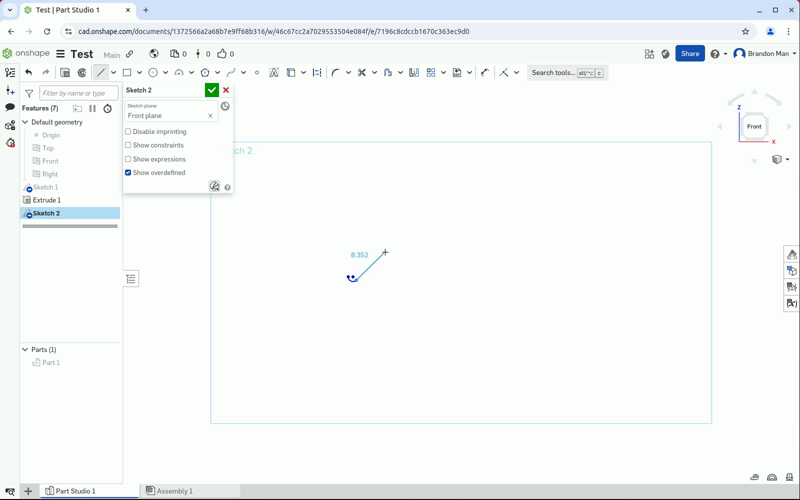
key(esc)
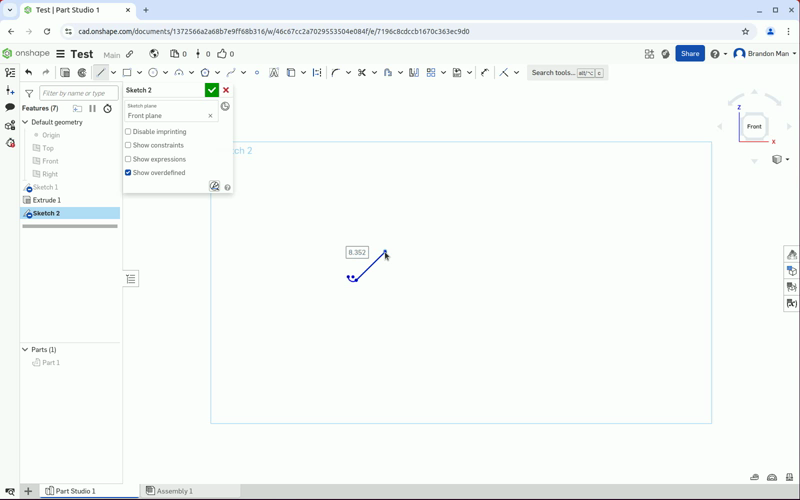
key(a)
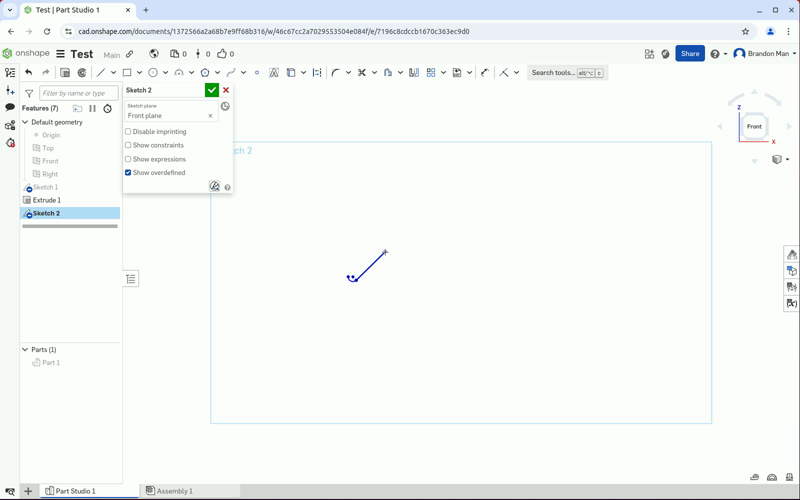
mouse_move(385, 251)
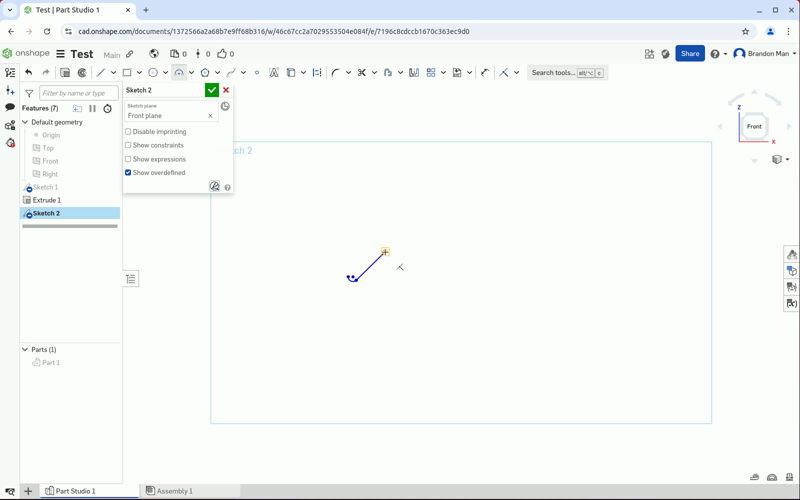
click(385, 251)
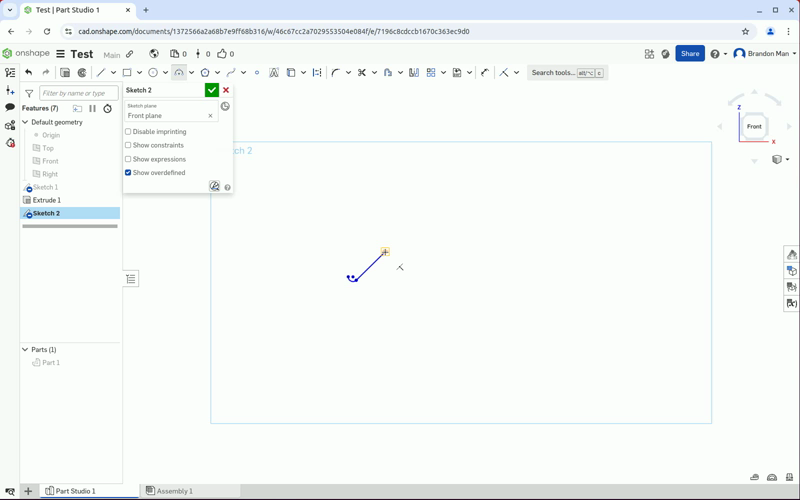
key_down(shift)
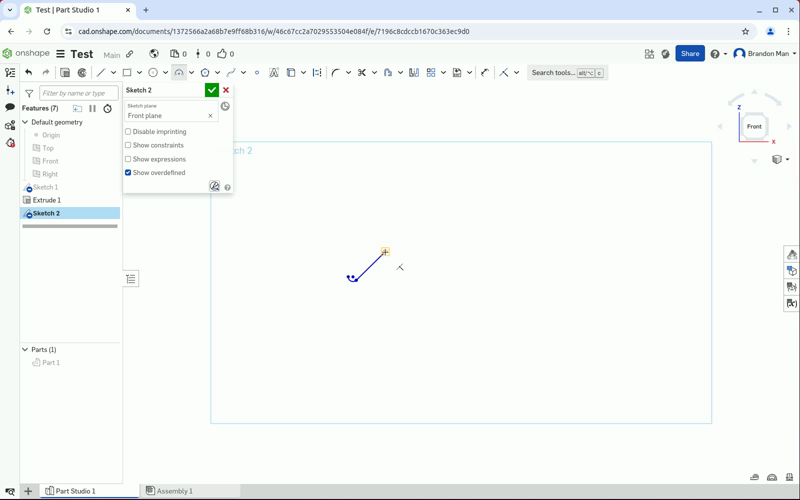
mouse_move(381, 243)
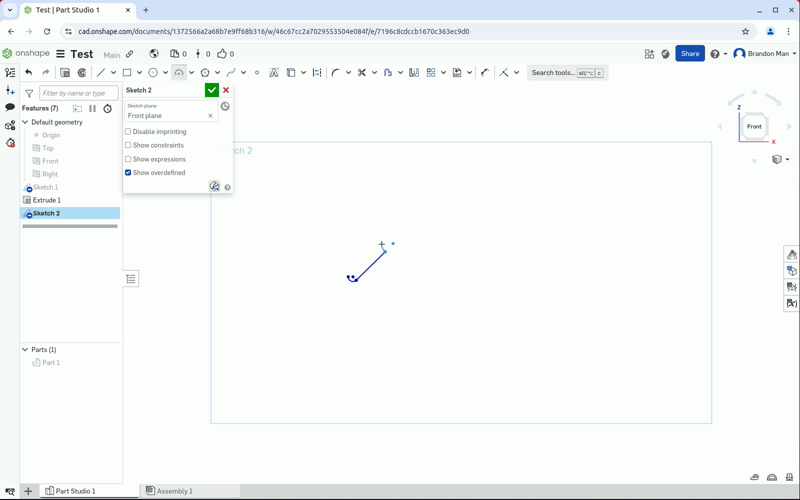
click(381, 243)
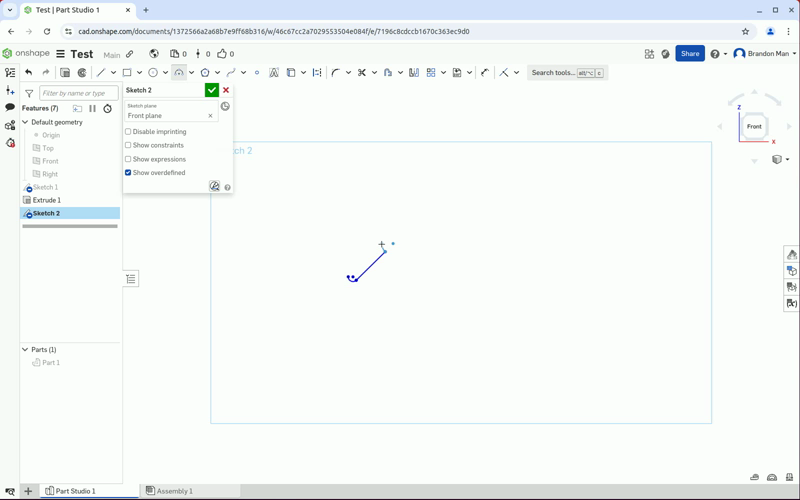
mouse_move(386, 246)
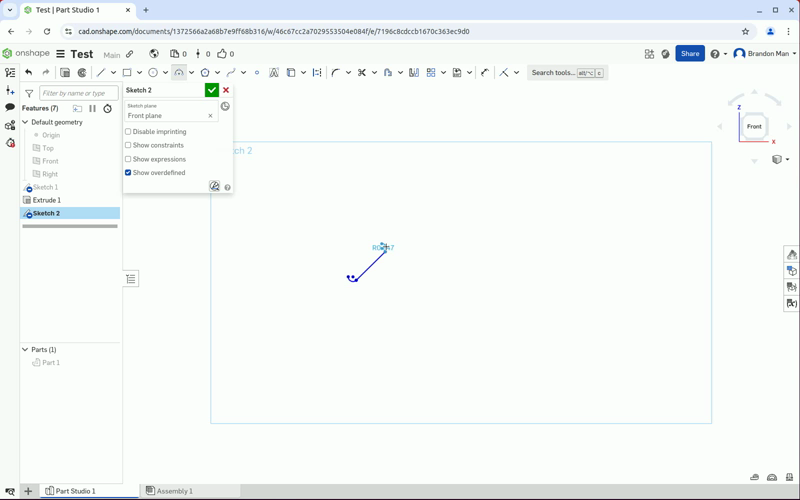
click(386, 246)
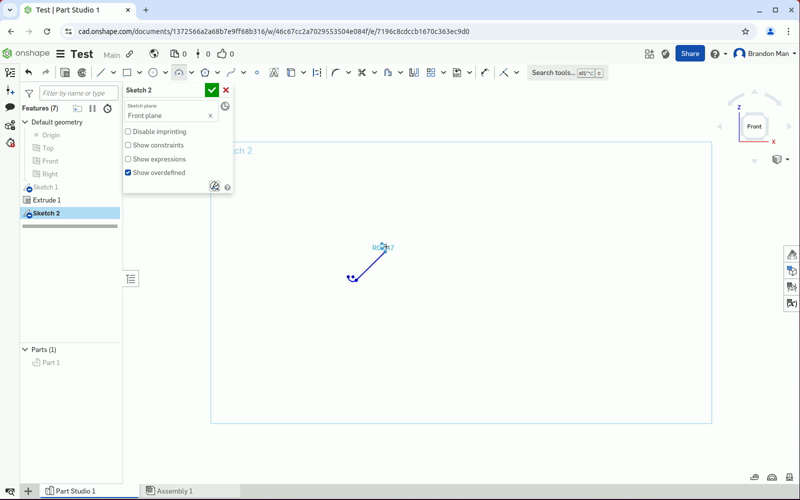
key_up(shift)
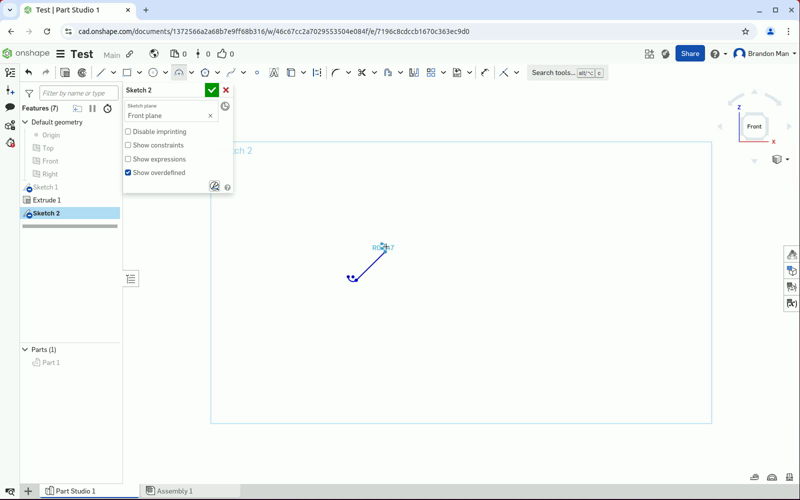
key(esc)
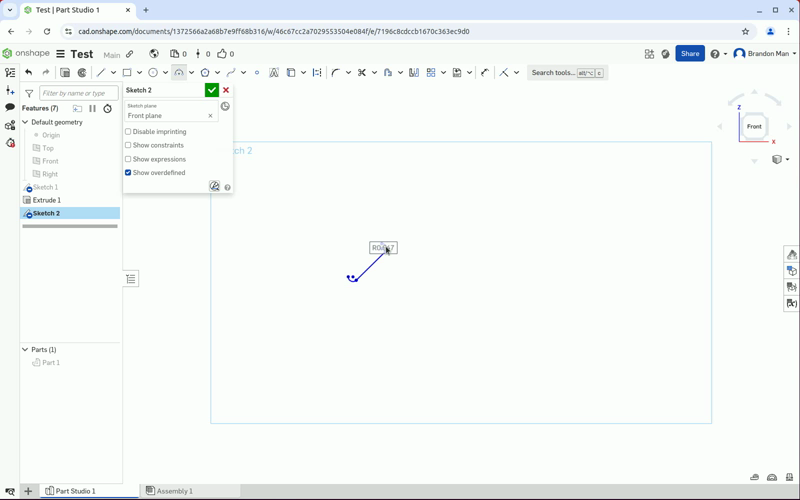
key(l)
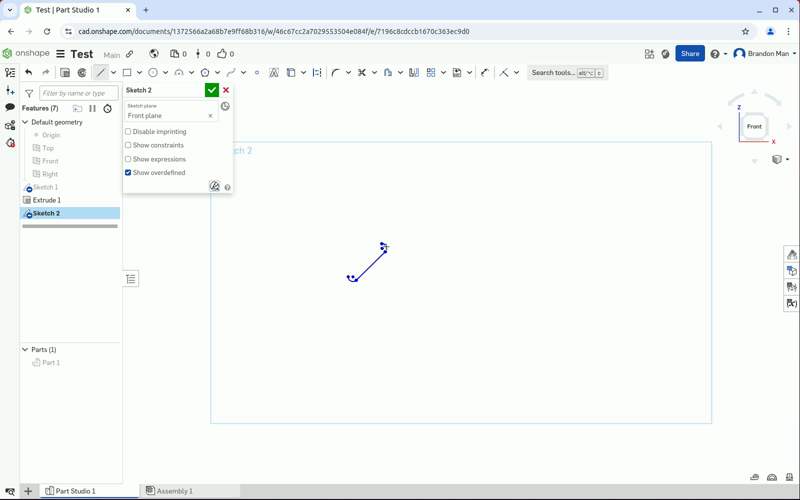
mouse_move(381, 243)
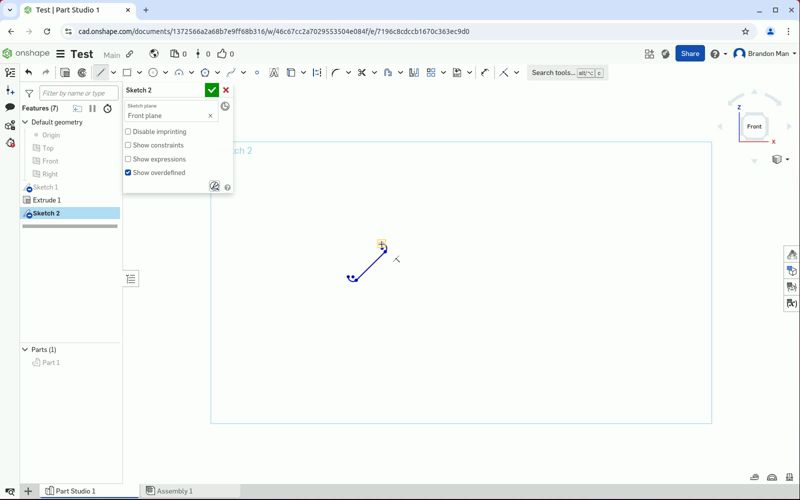
click(381, 243)
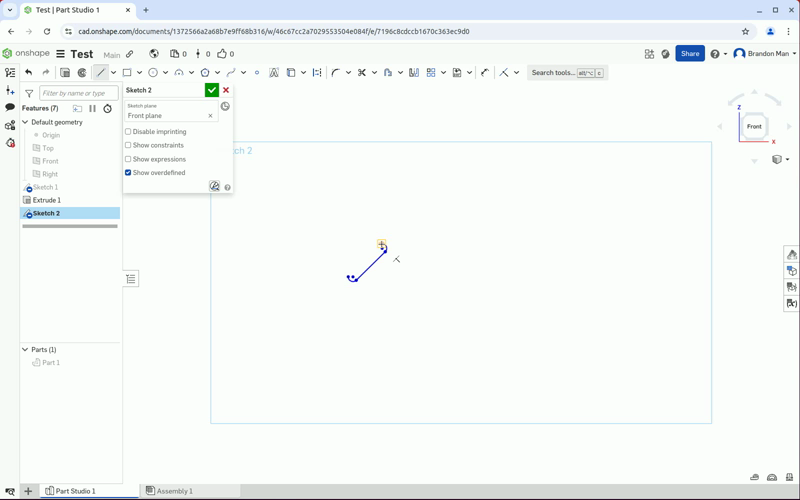
key_down(shift)
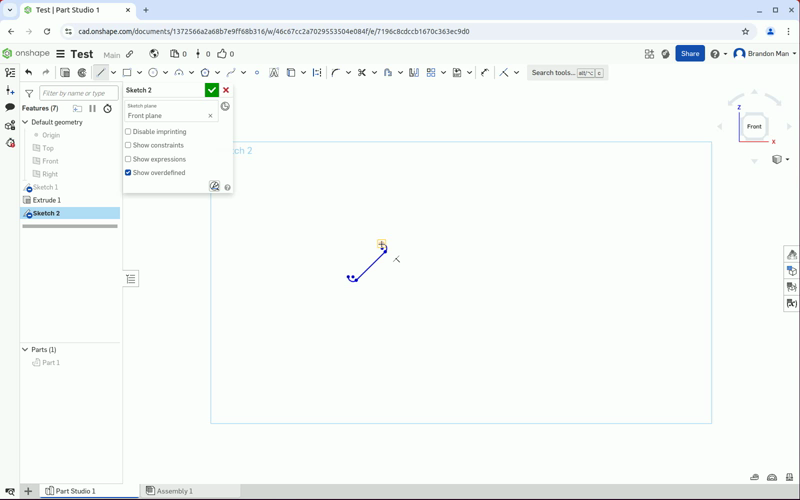
mouse_move(411, 243)
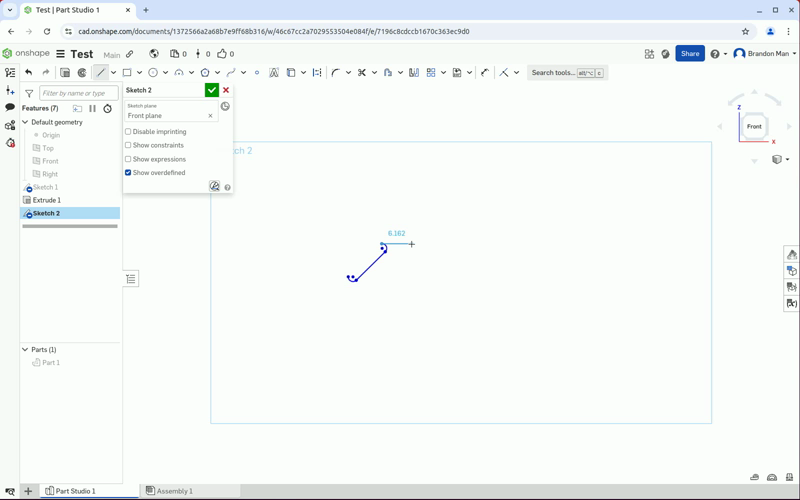
mouse_move(353, 243)
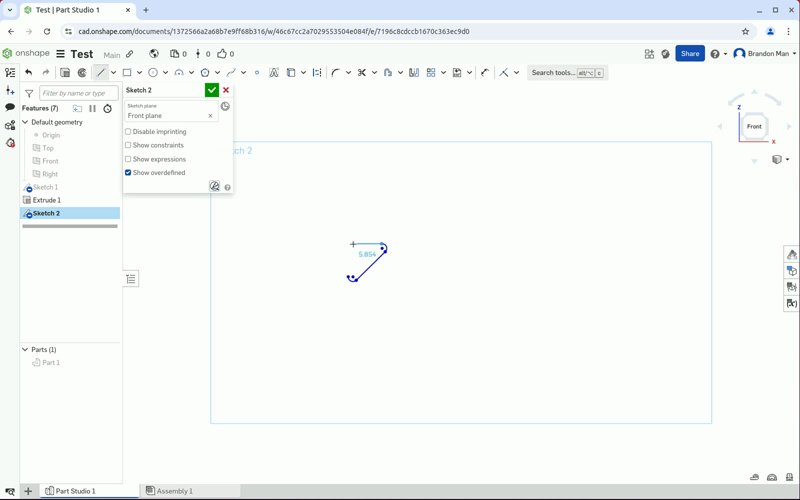
click(353, 243)
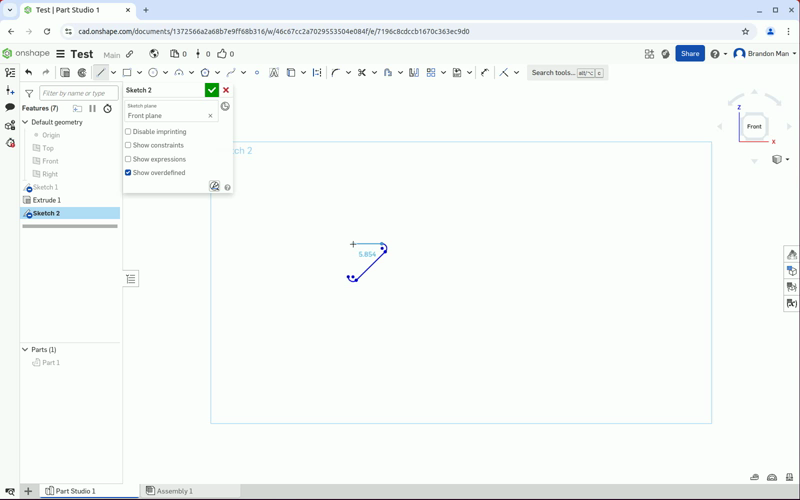
key_up(shift)
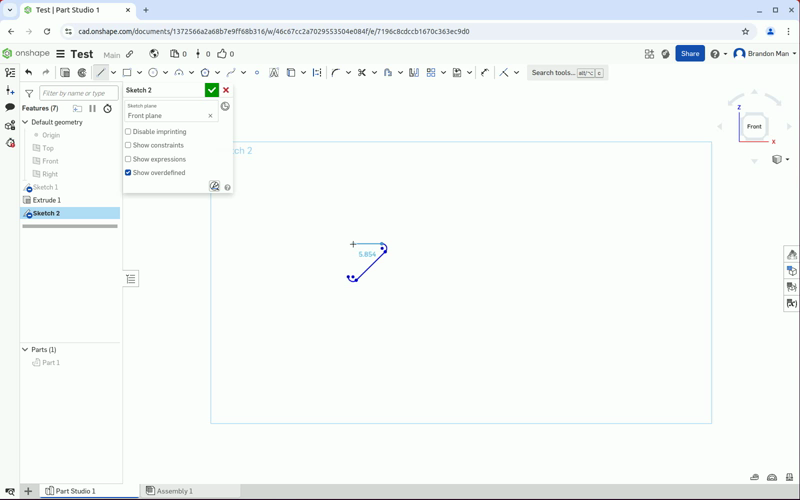
key(esc)
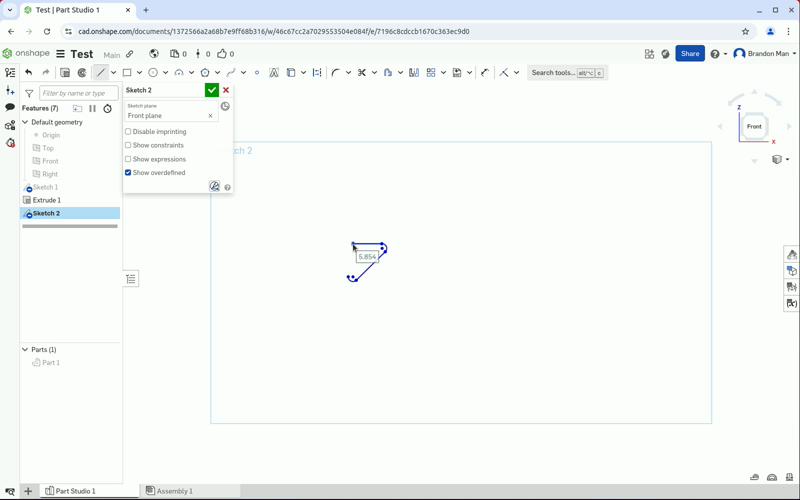
key(a)
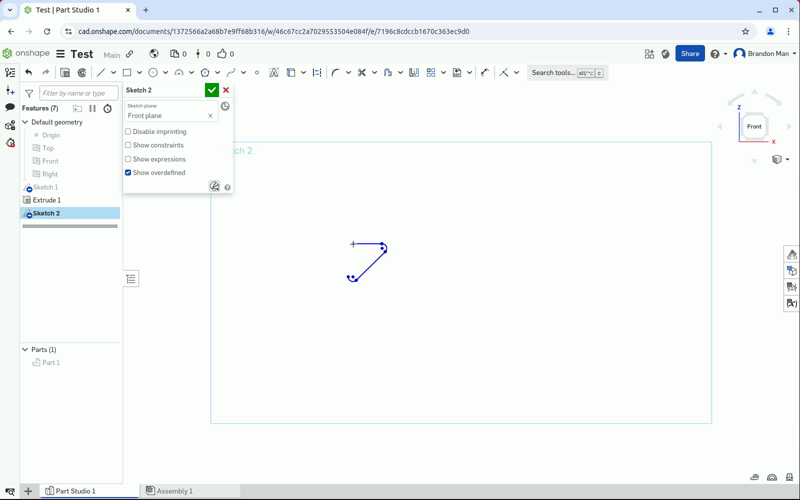
mouse_move(353, 243)
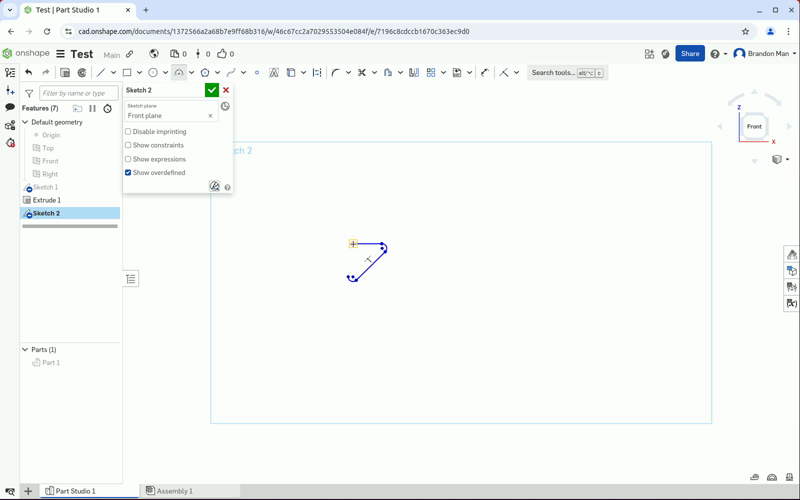
click(353, 243)
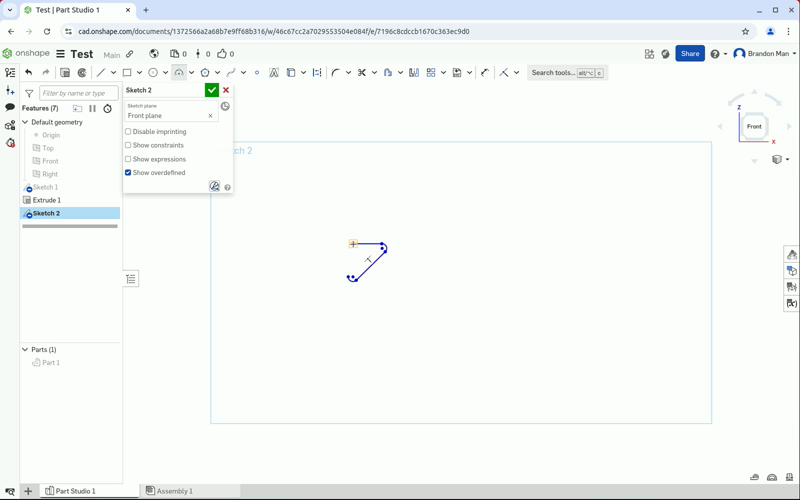
key_down(shift)
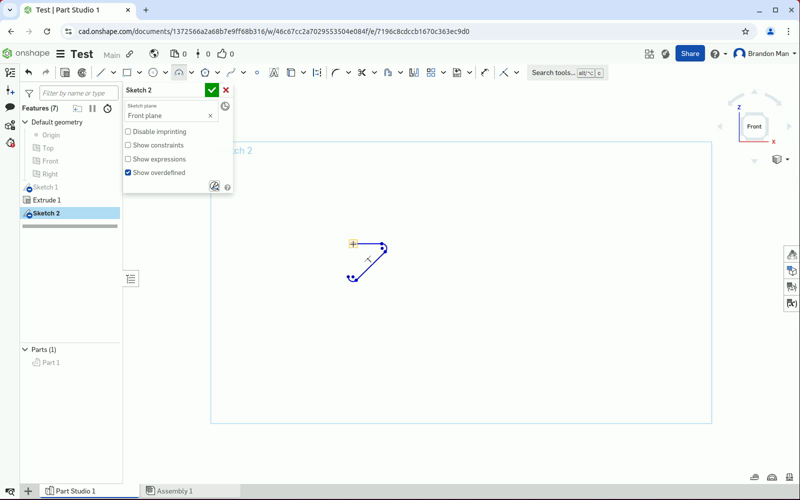
mouse_move(348, 248)
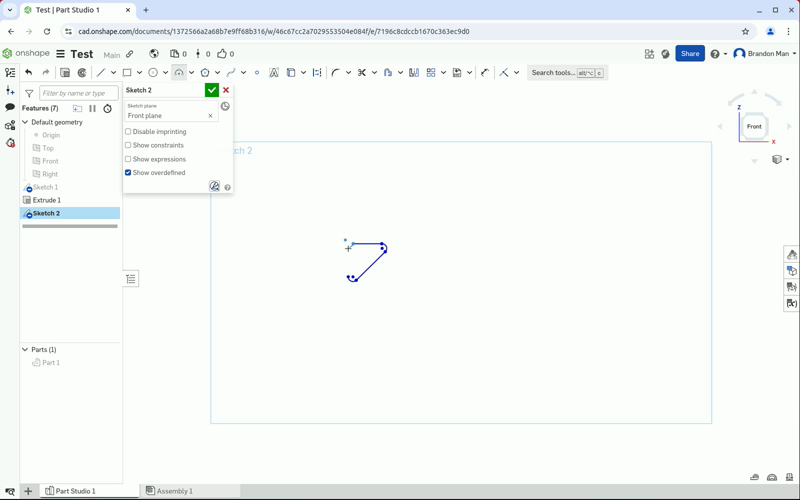
scroll(6)
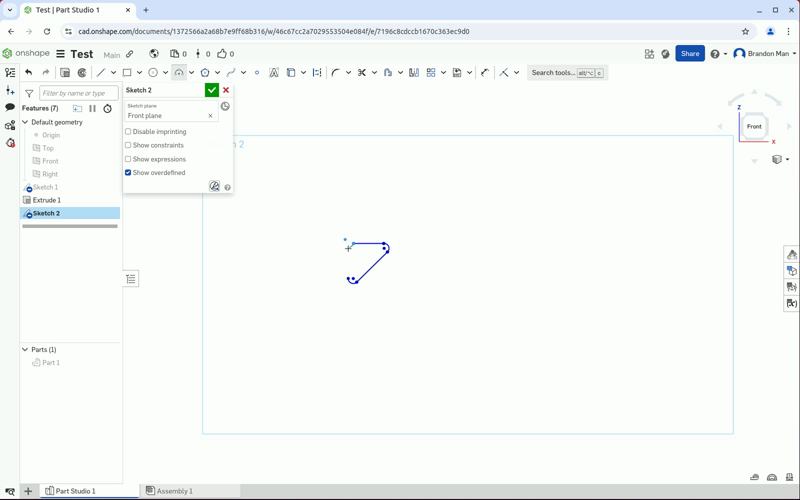
scroll(6)
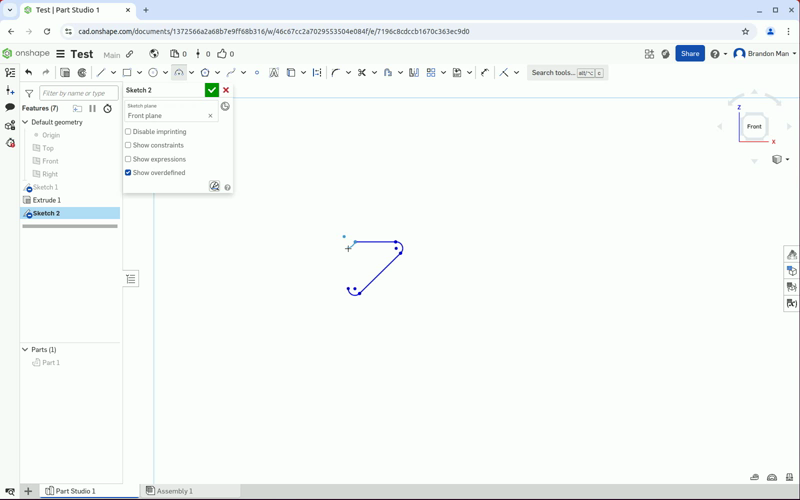
scroll(6)
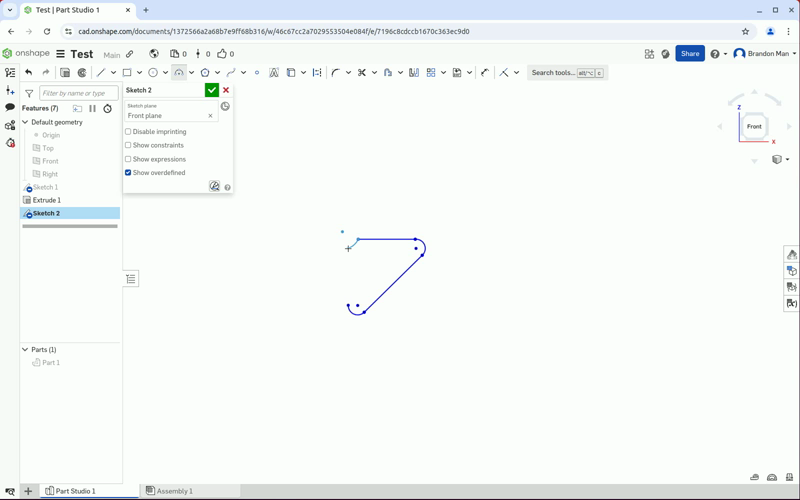
scroll(6)
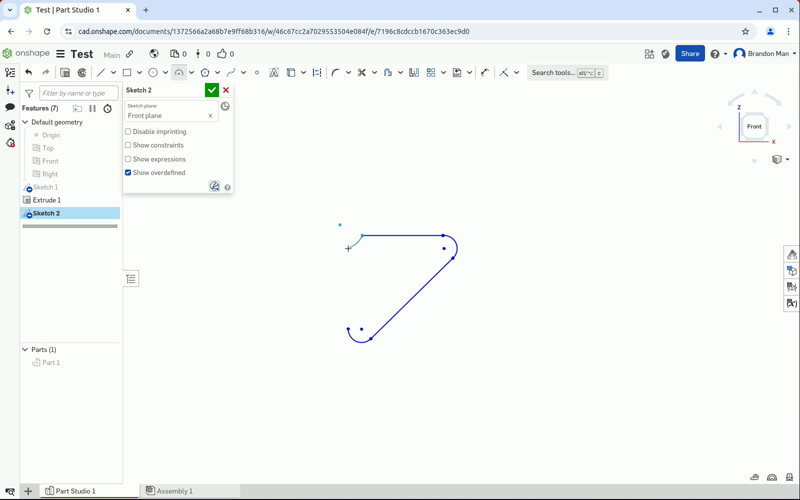
scroll(6)
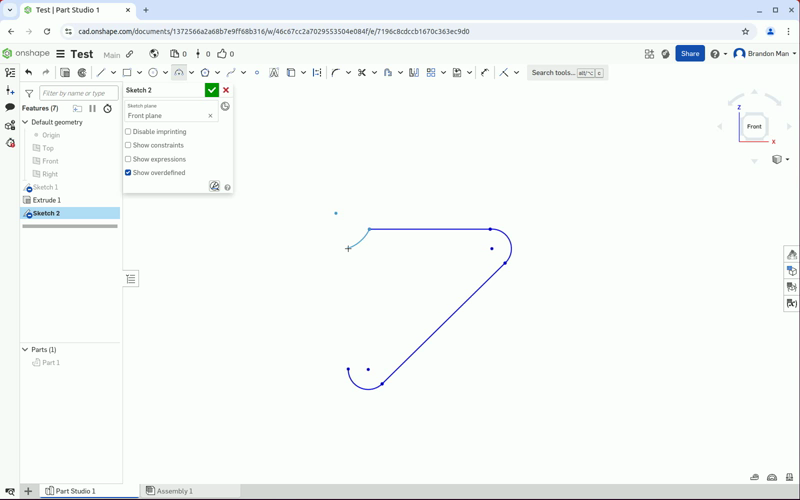
scroll(6)
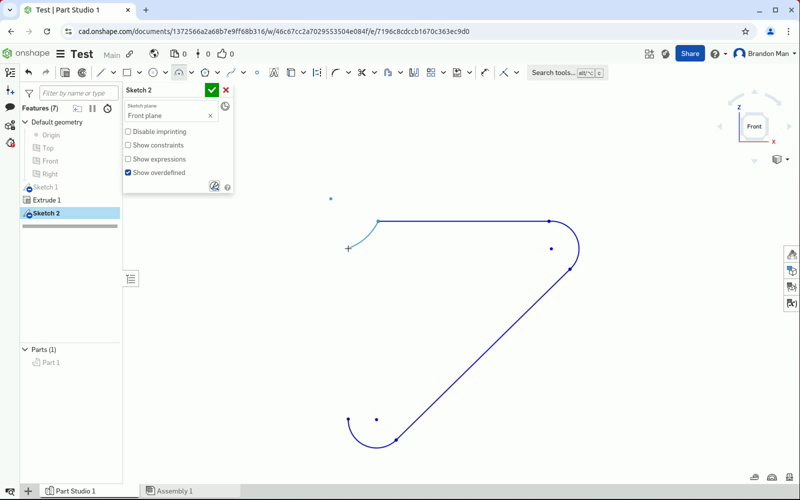
scroll(6)
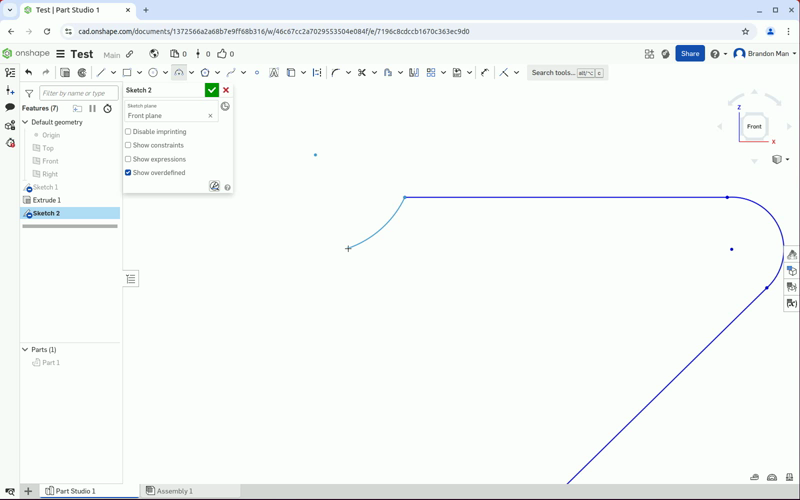
click(348, 248)
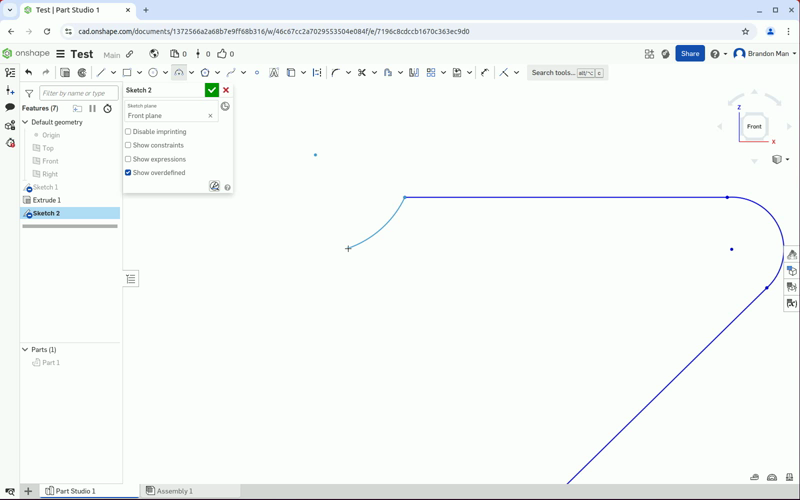
scroll(-6)
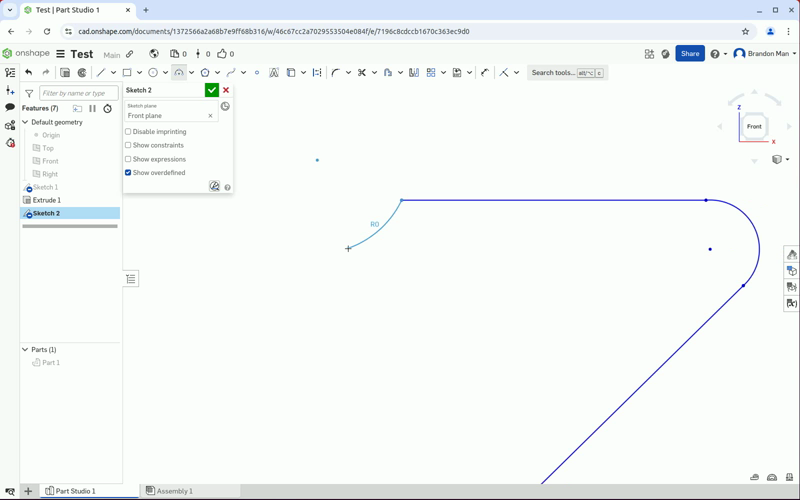
scroll(-6)
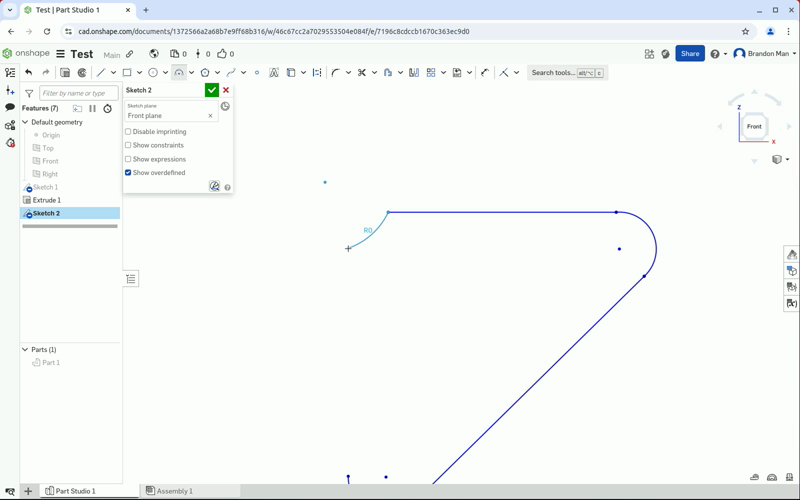
scroll(-6)
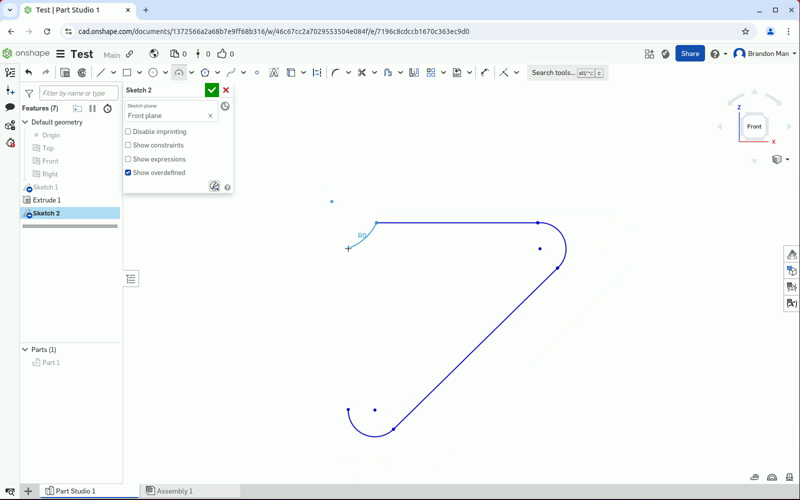
scroll(-6)
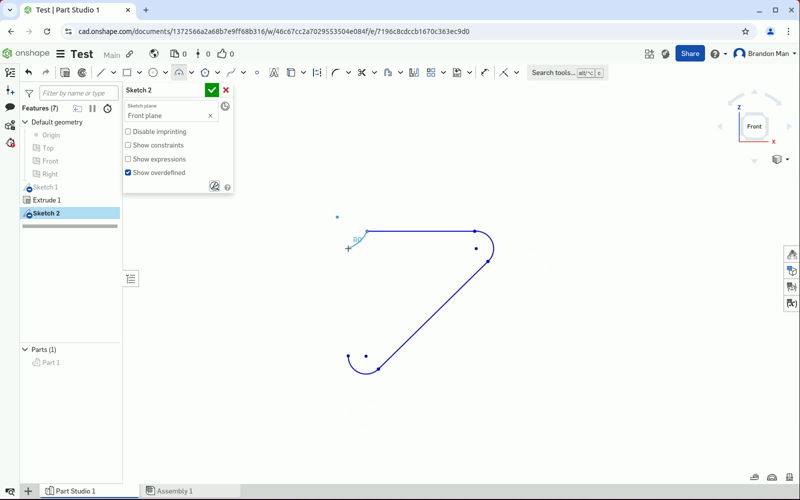
scroll(-6)
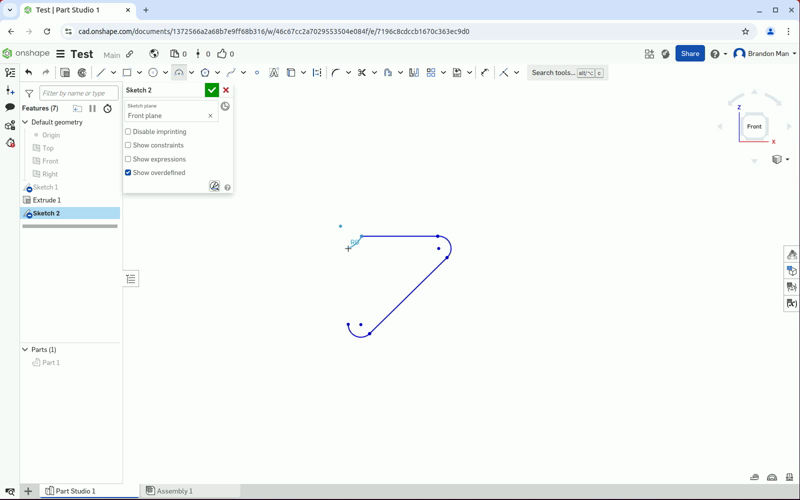
scroll(-6)
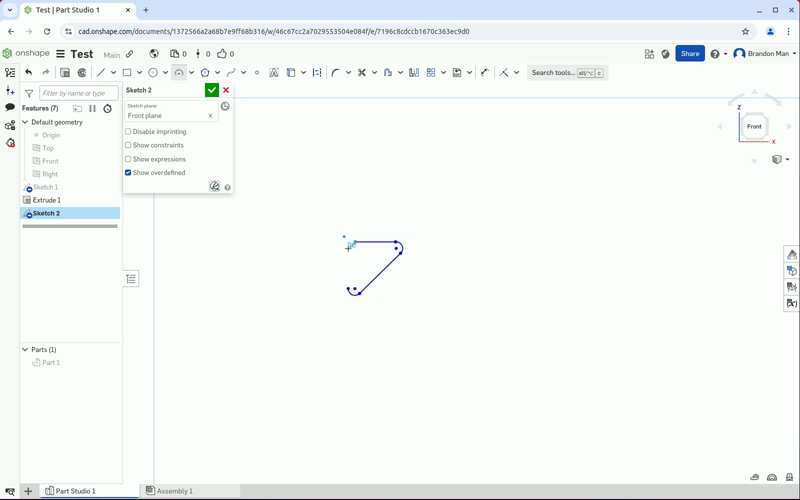
scroll(-6)
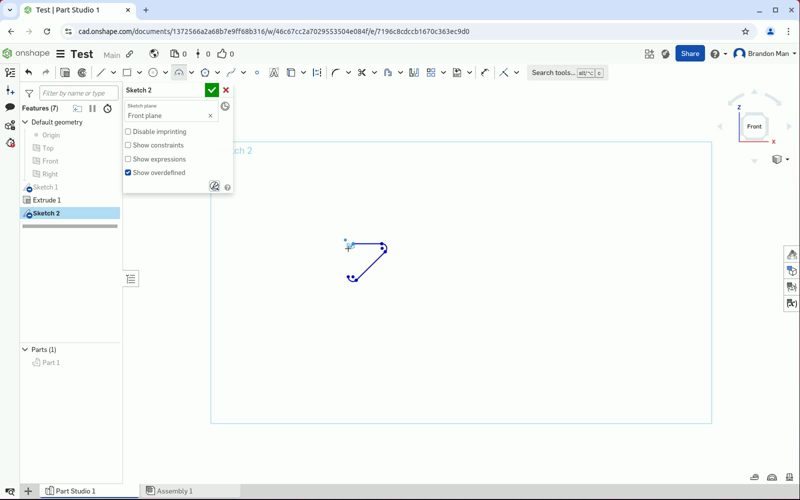
mouse_move(349, 245)
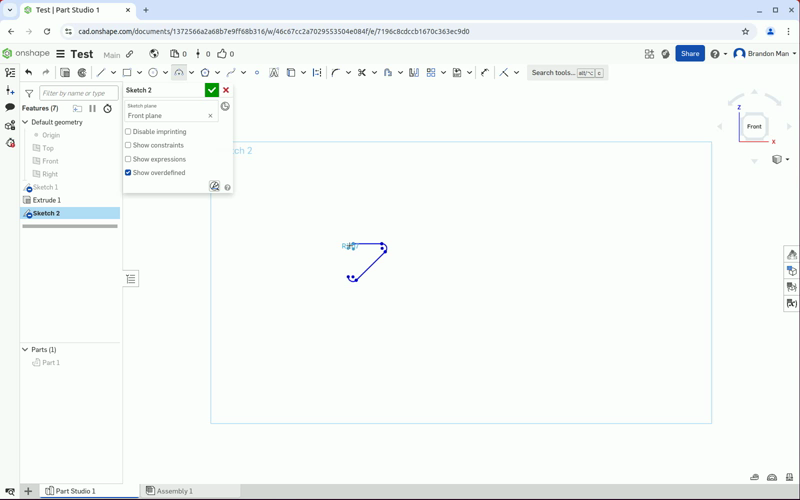
scroll(6)
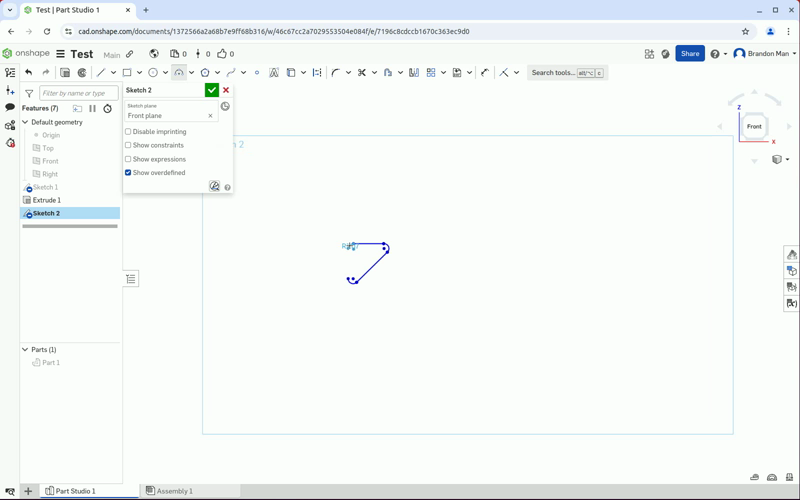
scroll(6)
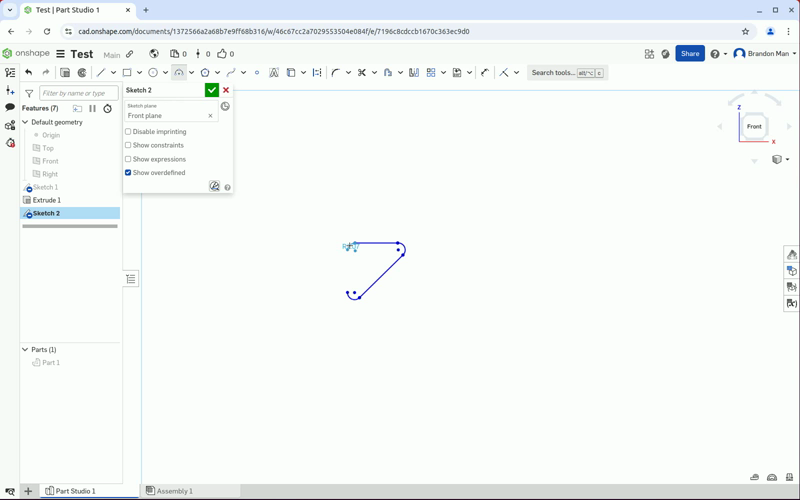
scroll(6)
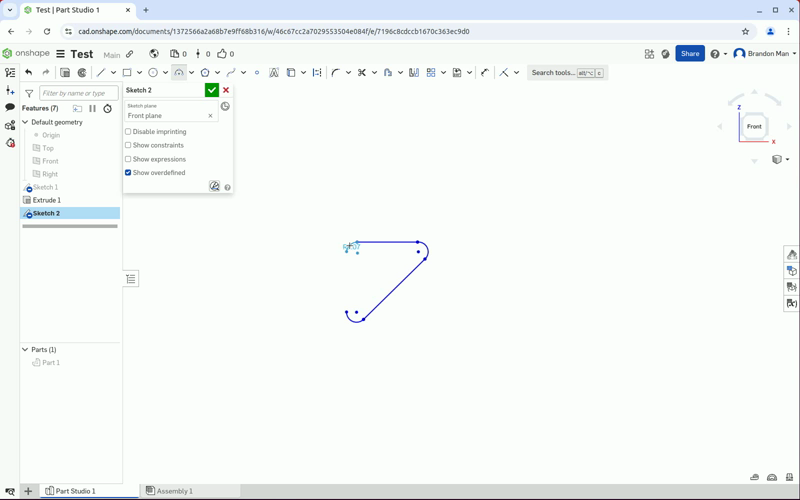
scroll(6)
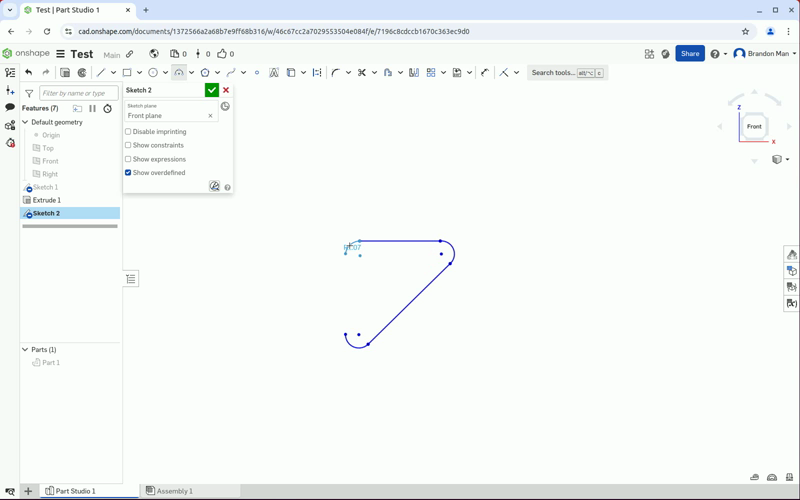
scroll(6)
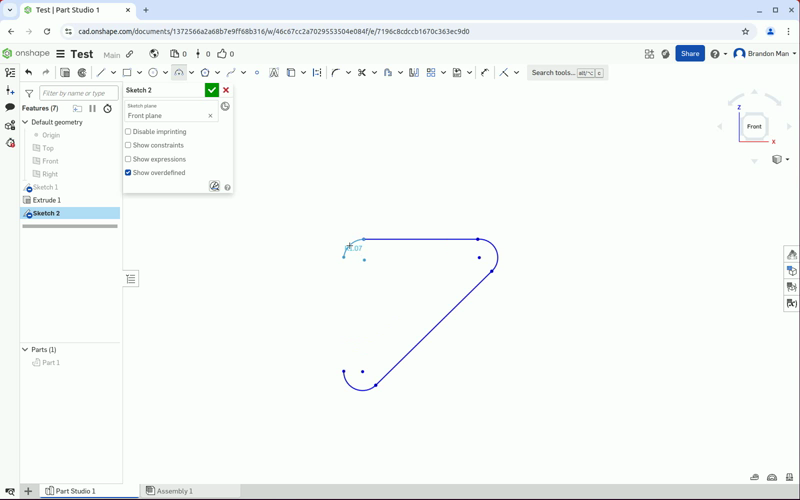
scroll(6)
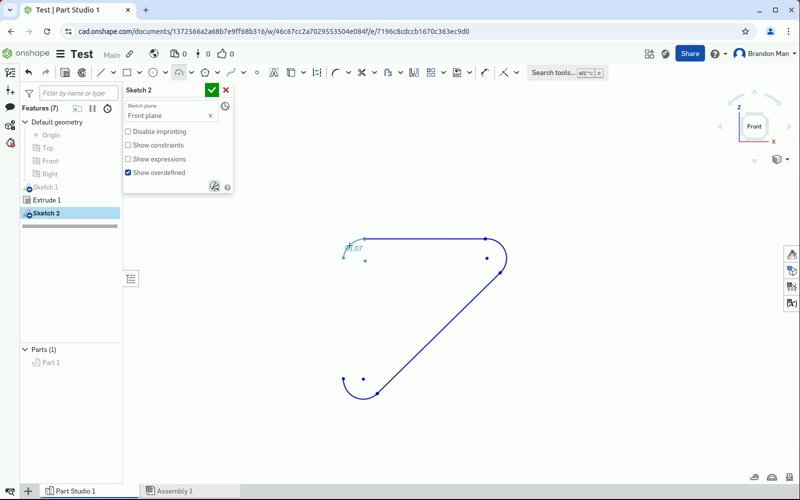
scroll(6)
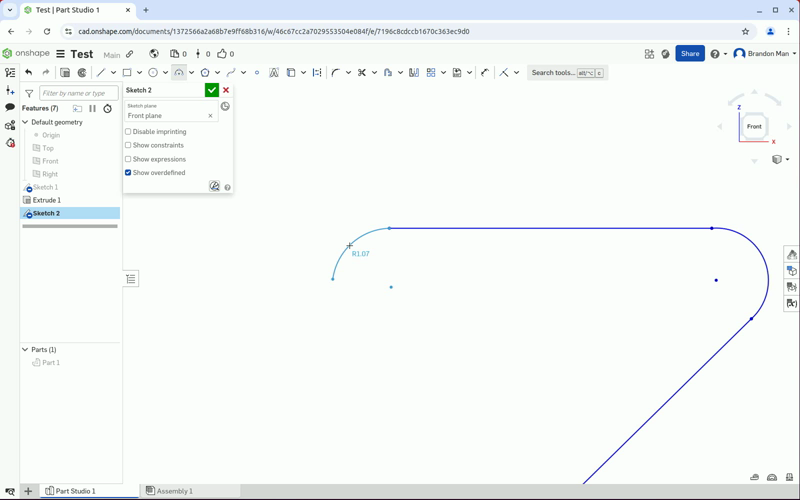
click(349, 245)
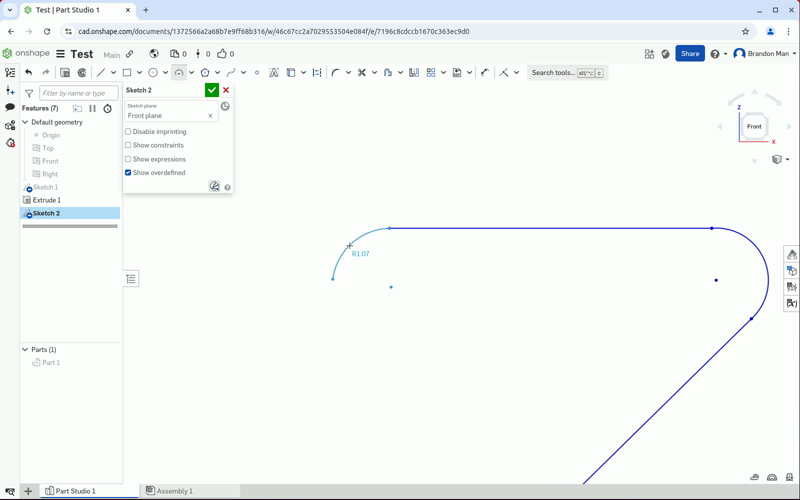
scroll(-6)
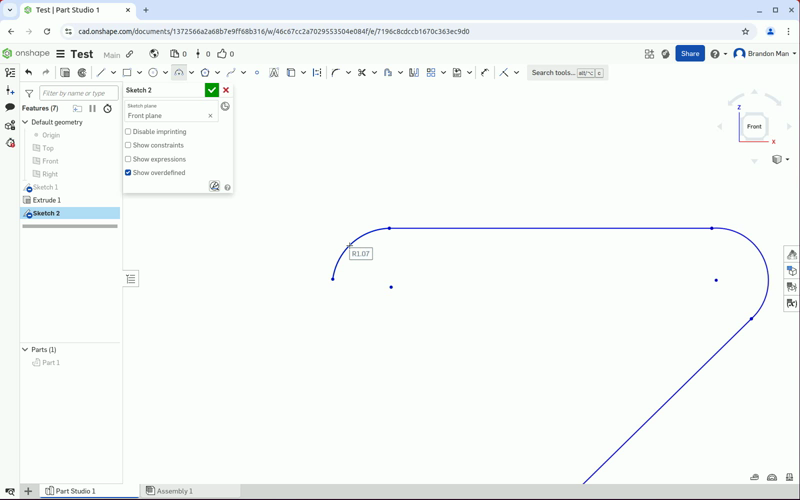
scroll(-6)
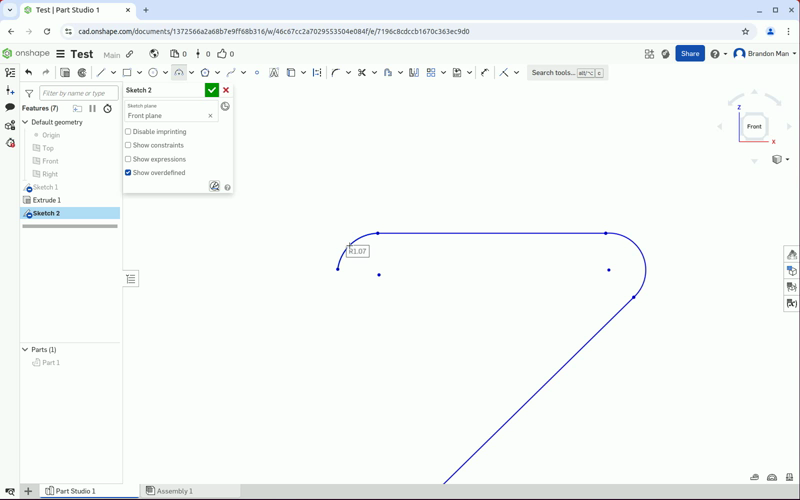
scroll(-6)
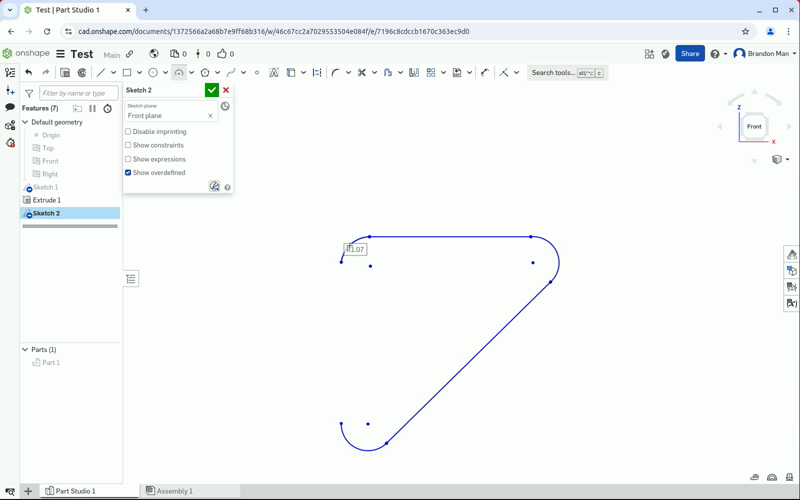
scroll(-6)
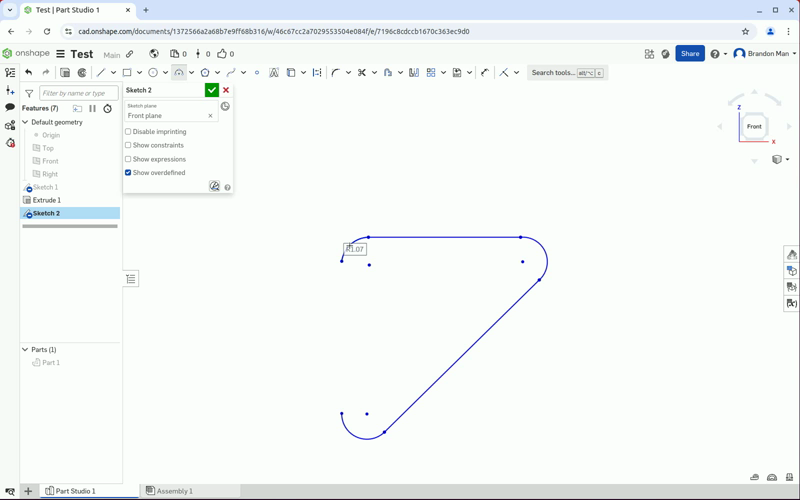
scroll(-6)
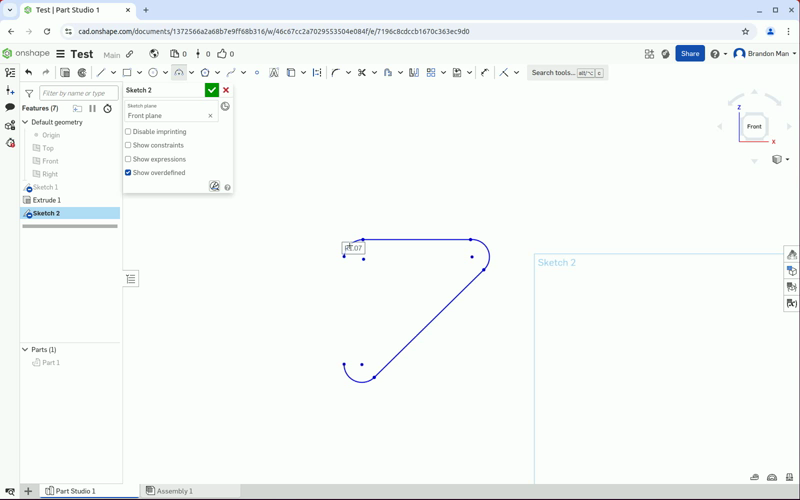
scroll(-6)
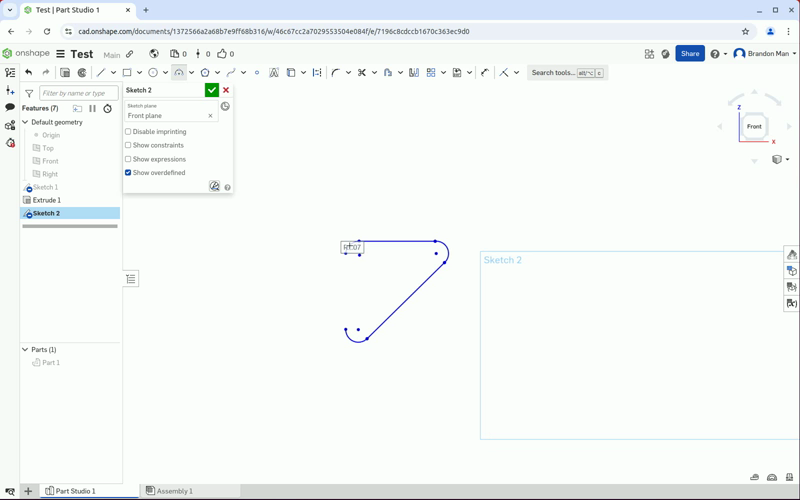
scroll(-6)
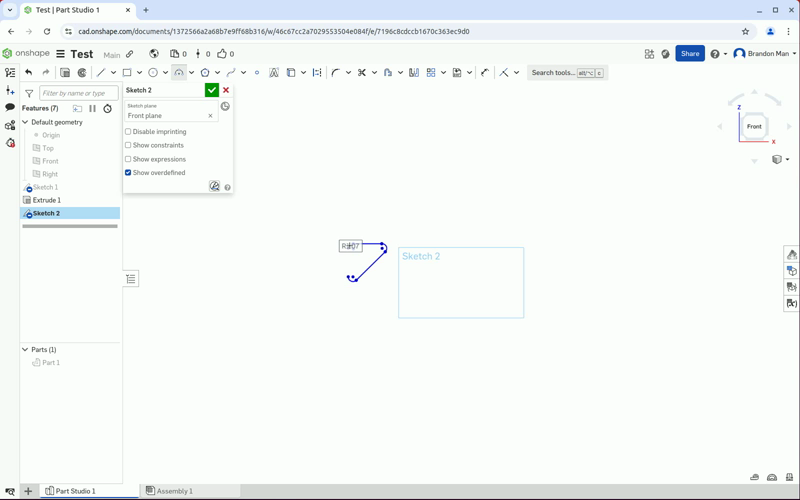
key_up(shift)
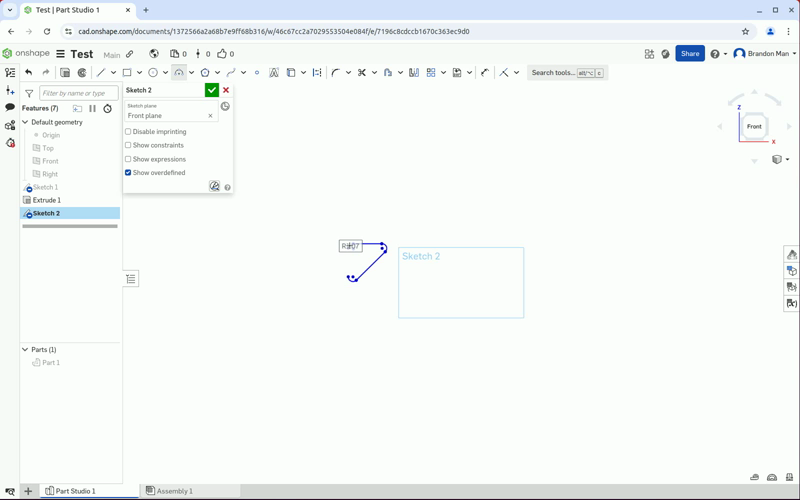
key(esc)
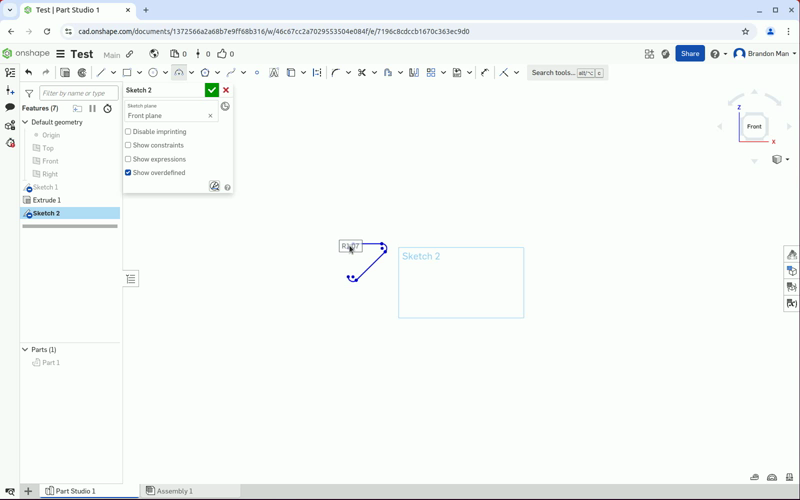
key(l)
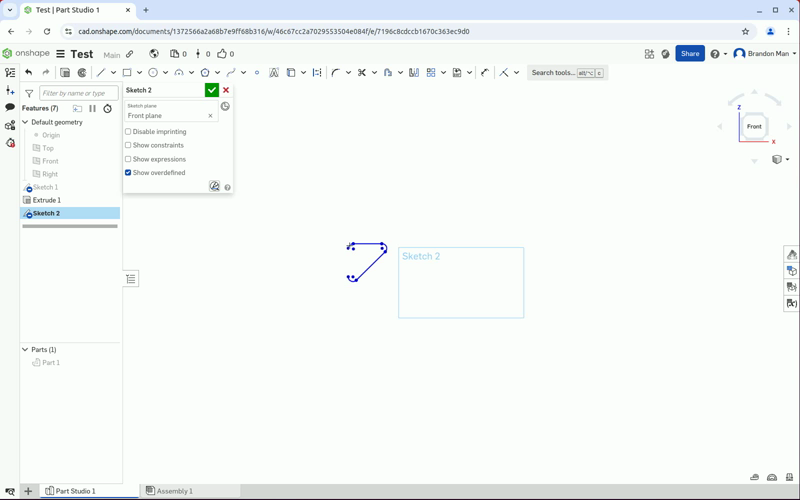
mouse_move(348, 248)
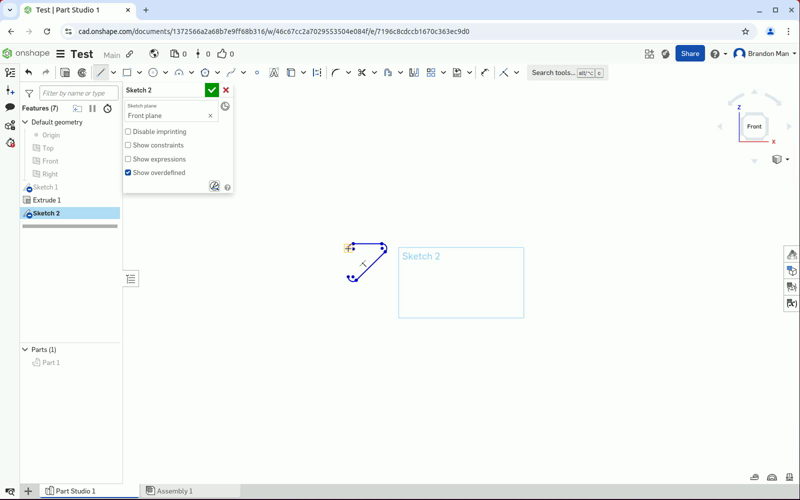
scroll(6)
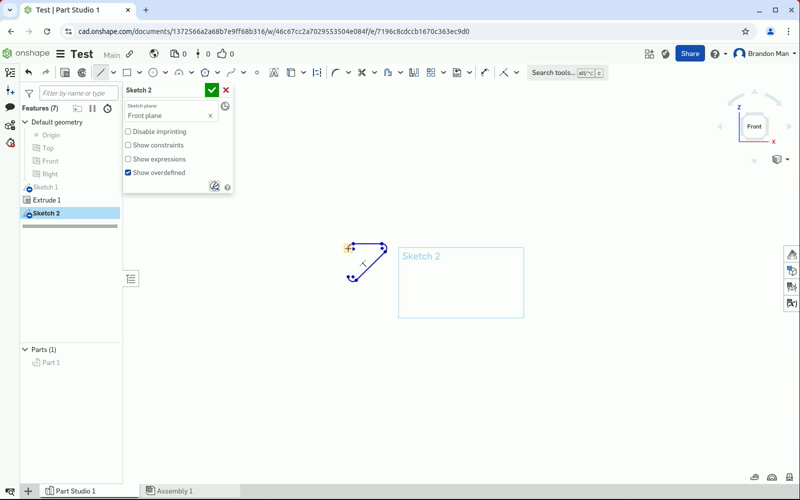
scroll(6)
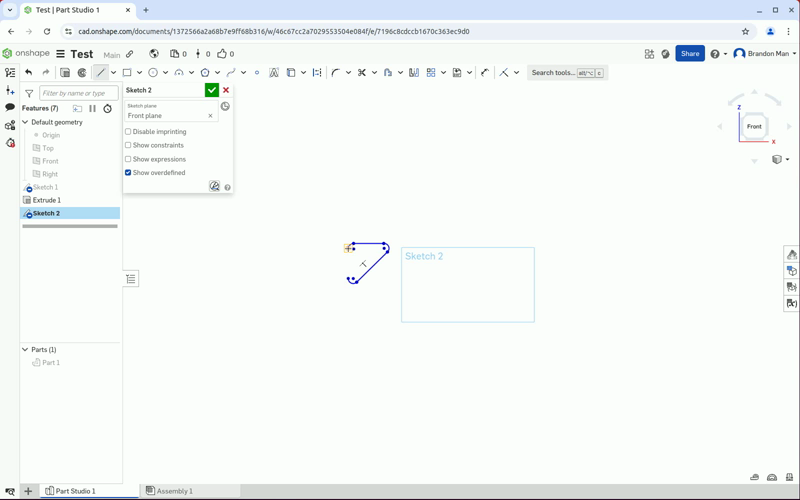
scroll(6)
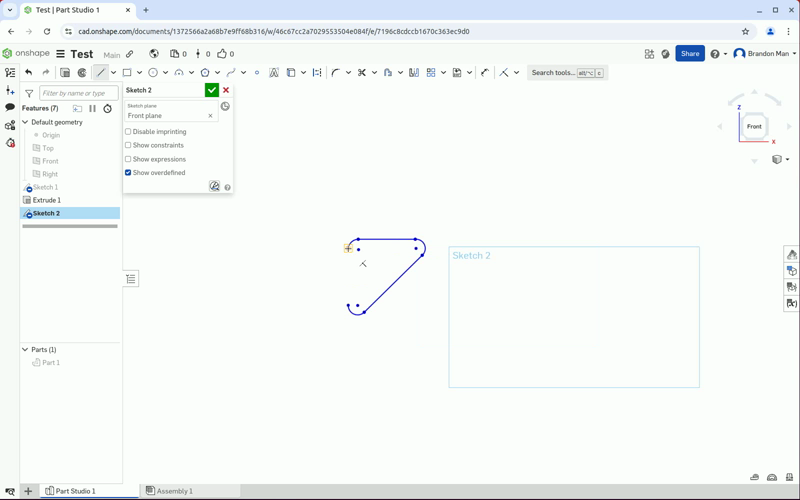
scroll(6)
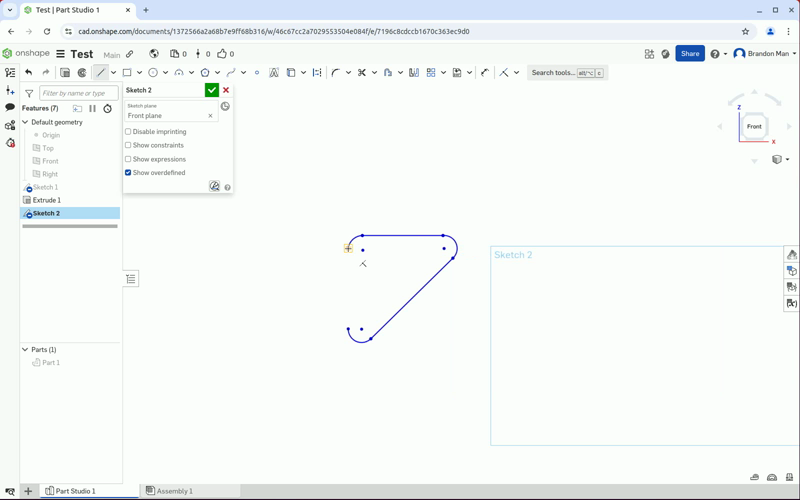
scroll(6)
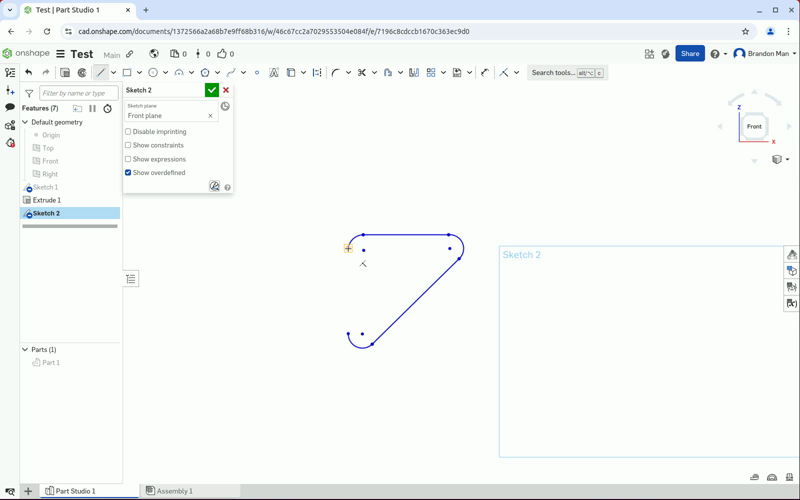
scroll(6)
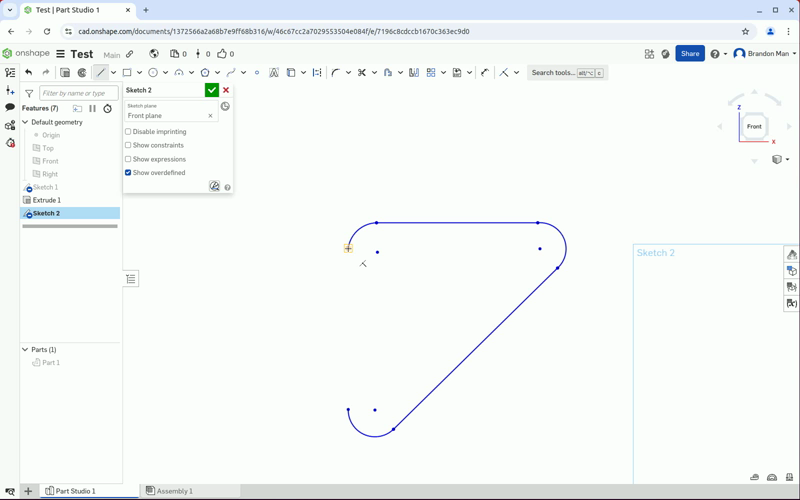
scroll(6)
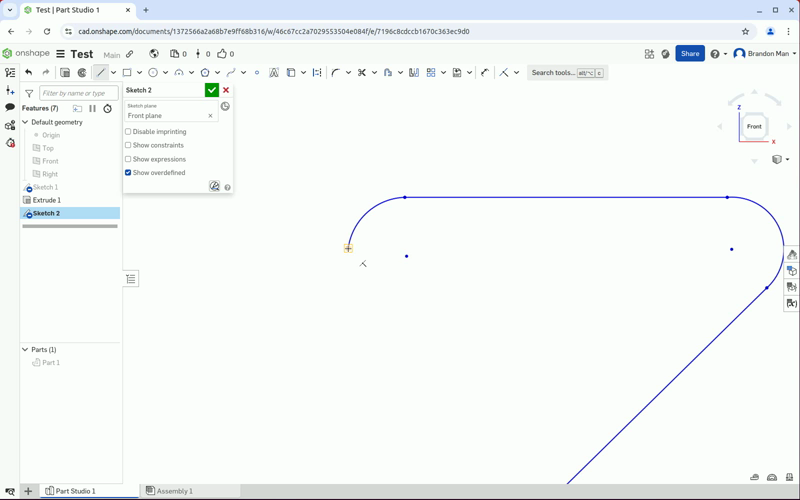
click(348, 248)
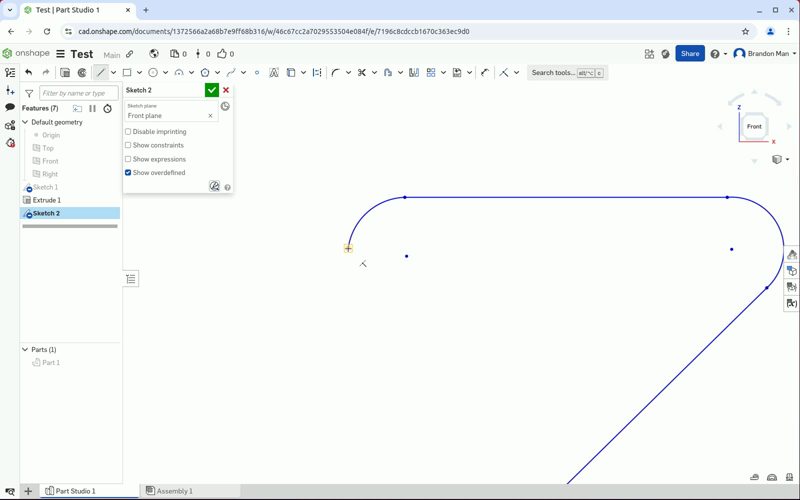
scroll(-6)
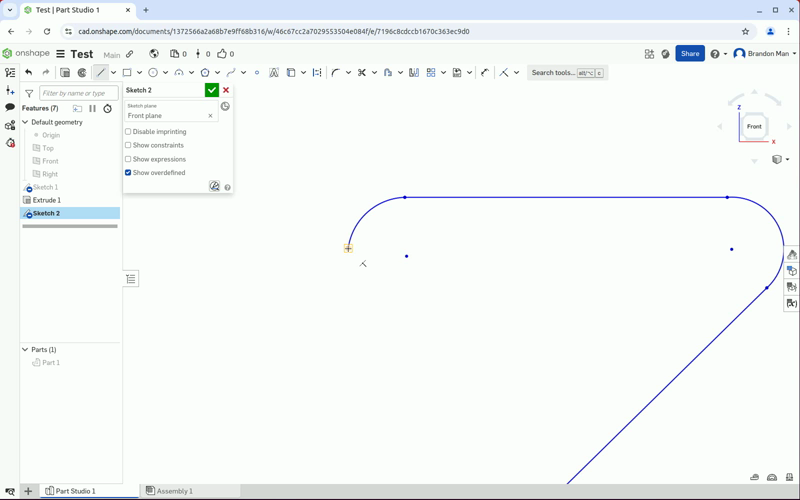
scroll(-6)
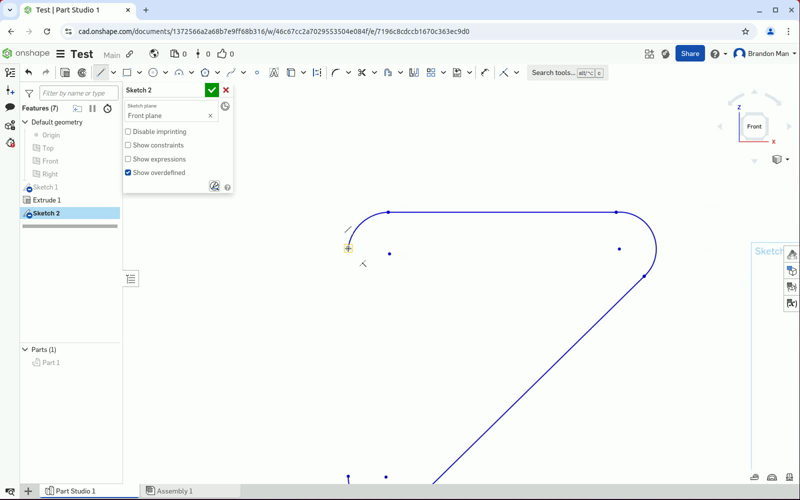
scroll(-6)
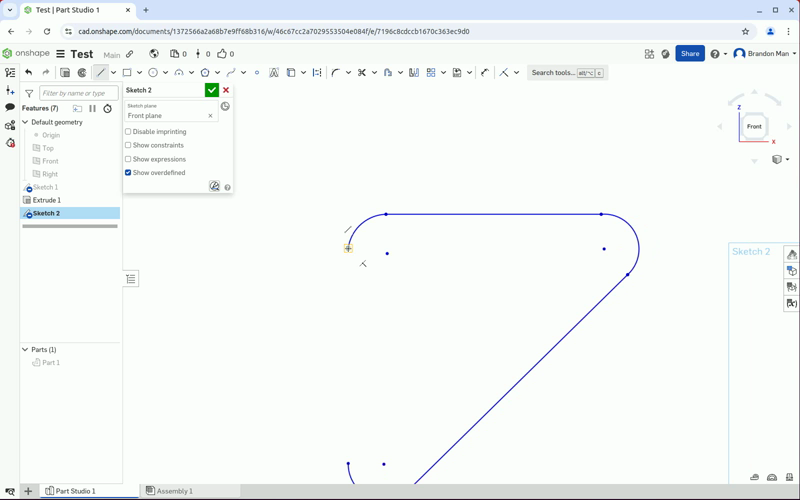
scroll(-6)
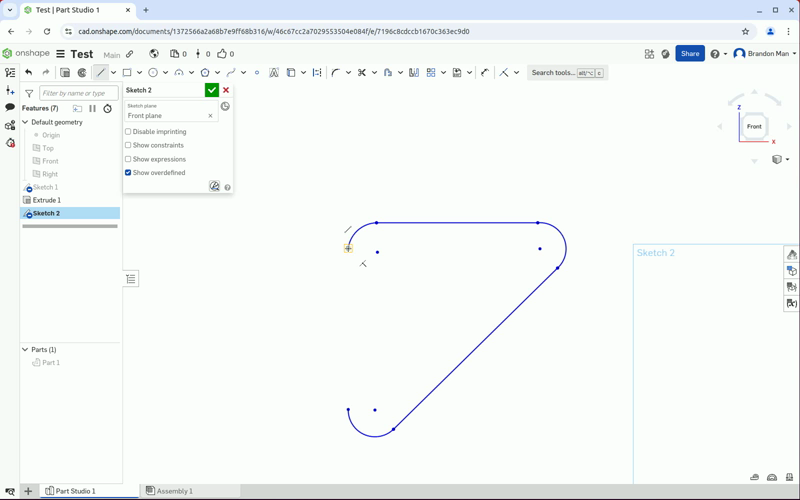
scroll(-6)
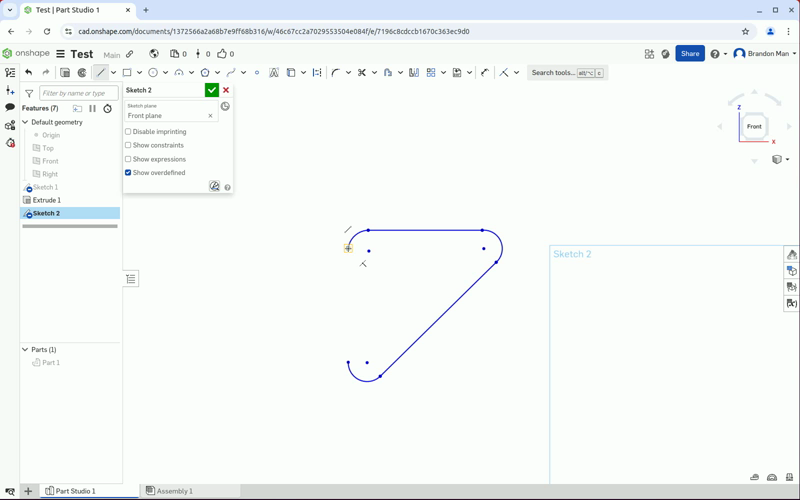
scroll(-6)
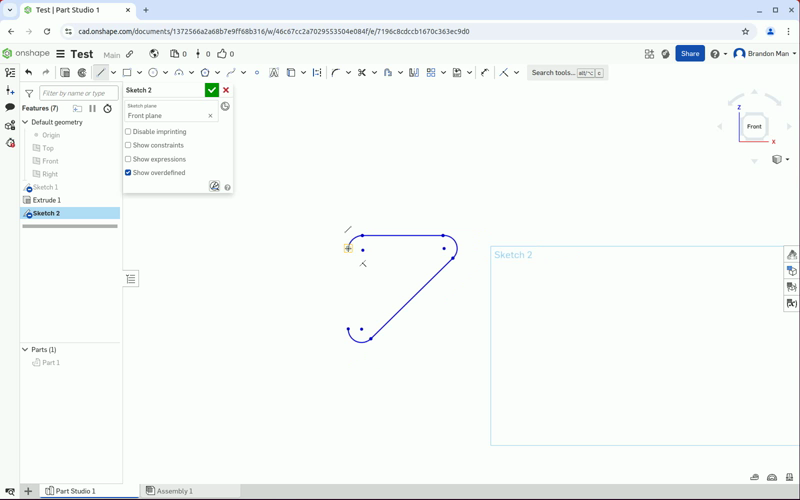
scroll(-6)
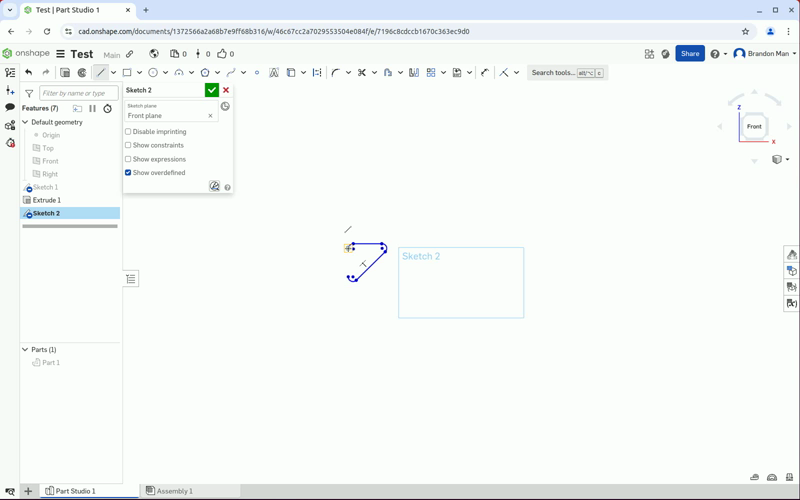
mouse_move(378, 248)
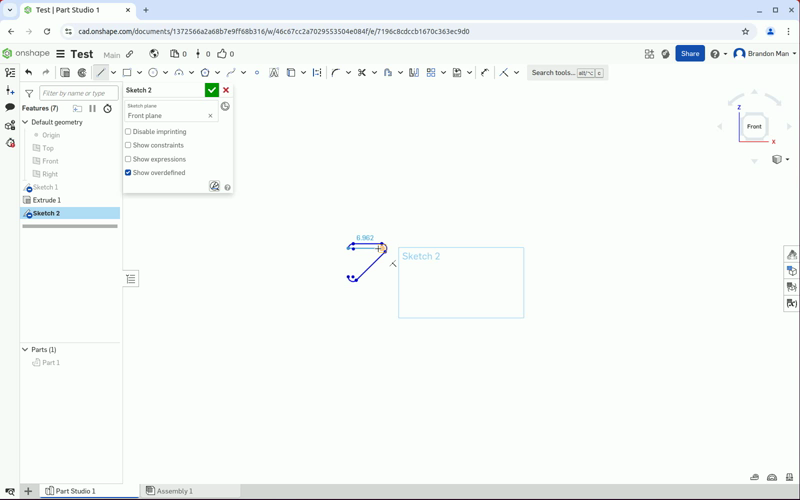
key_down(shift)
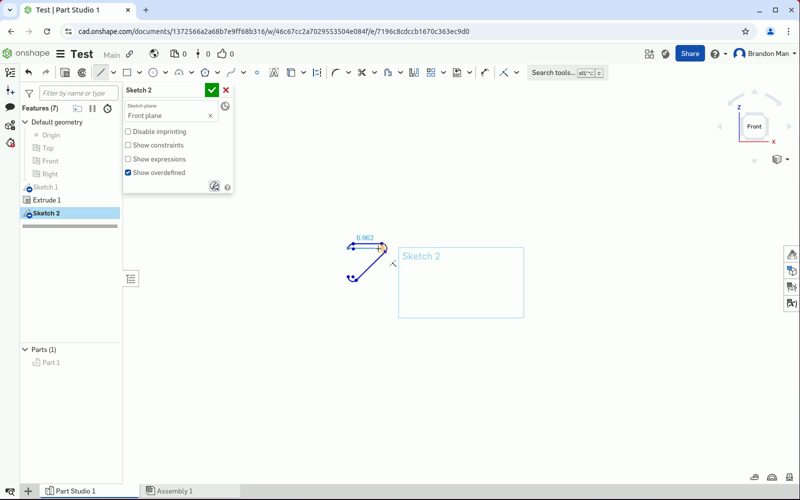
mouse_move(348, 276)
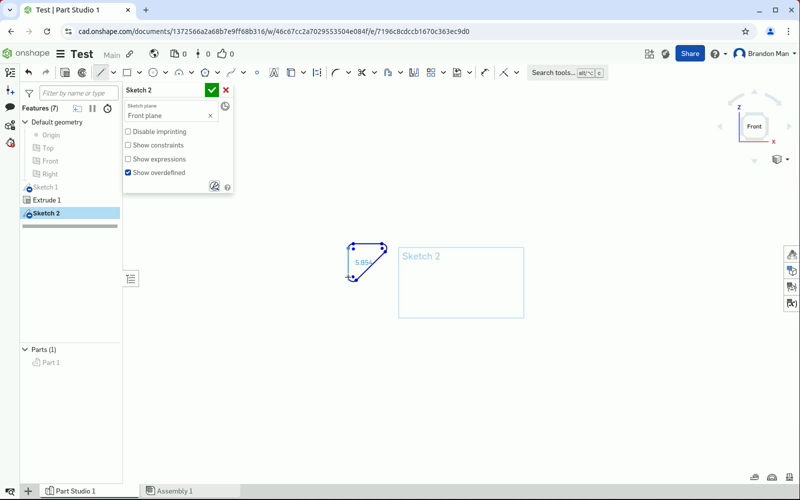
key_up(shift)
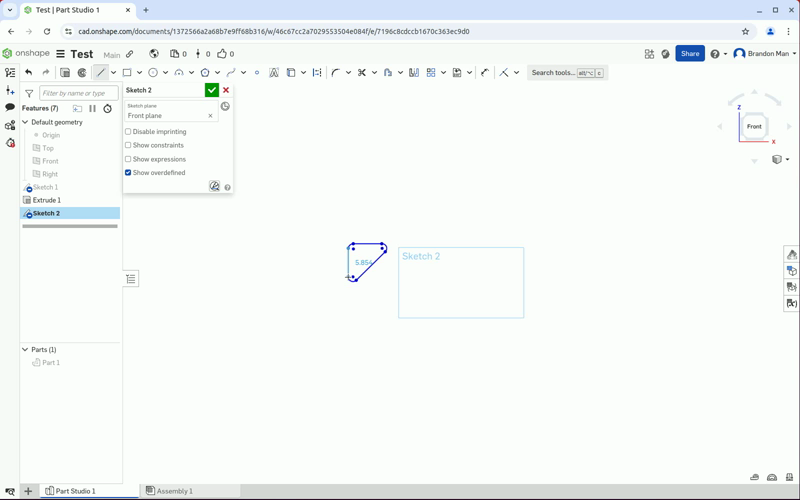
click(348, 276)
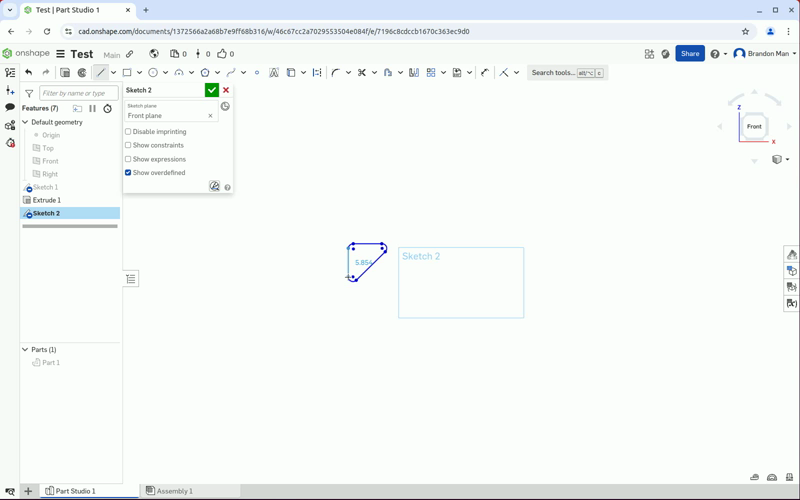
key(esc)
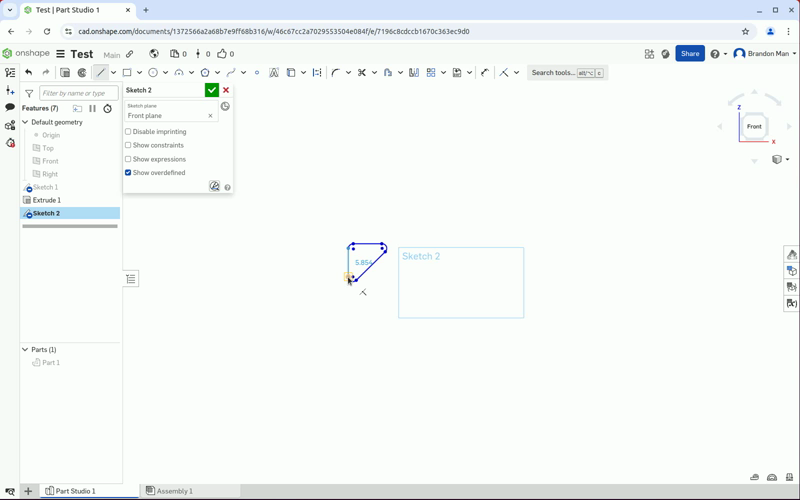
key(c)
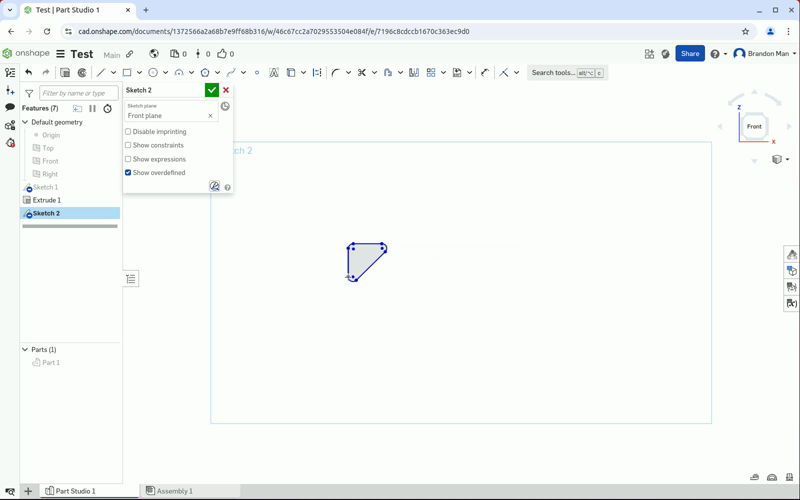
key_down(shift)
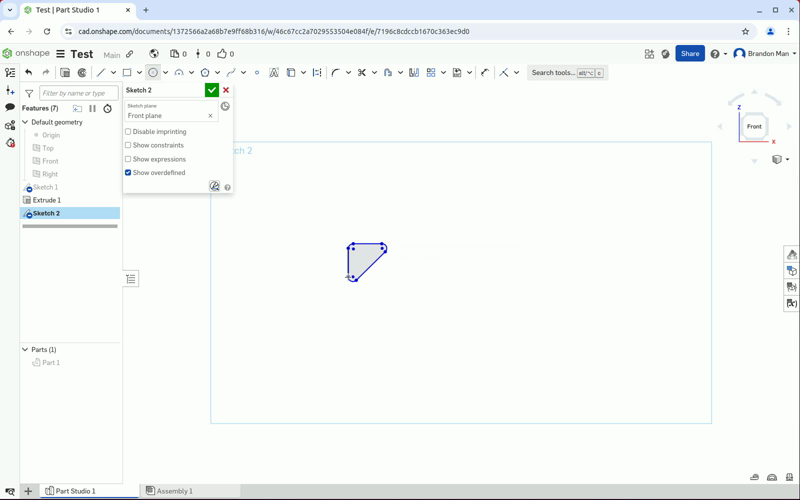
mouse_move(353, 276)
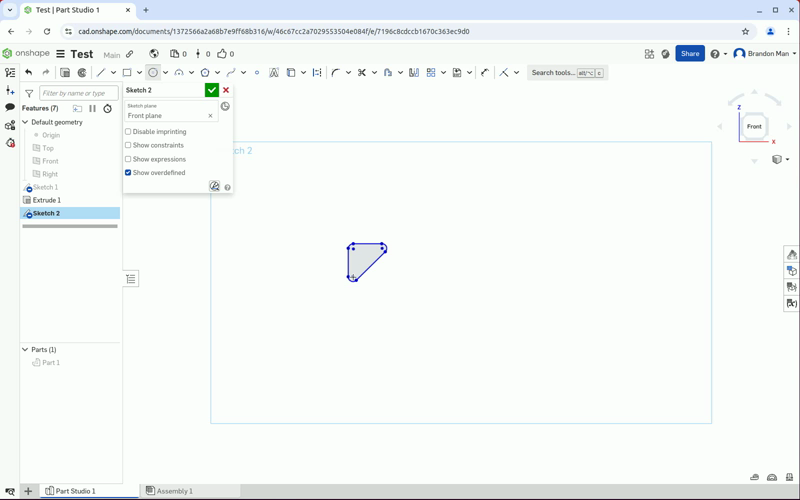
click(353, 276)
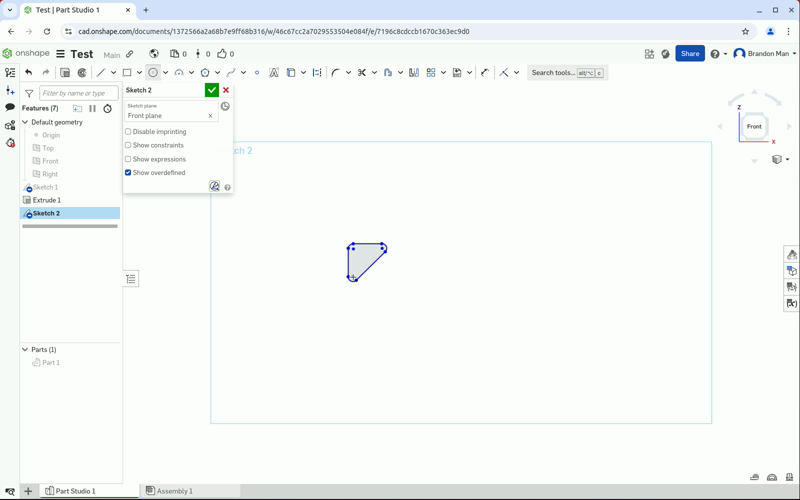
key_up(shift)
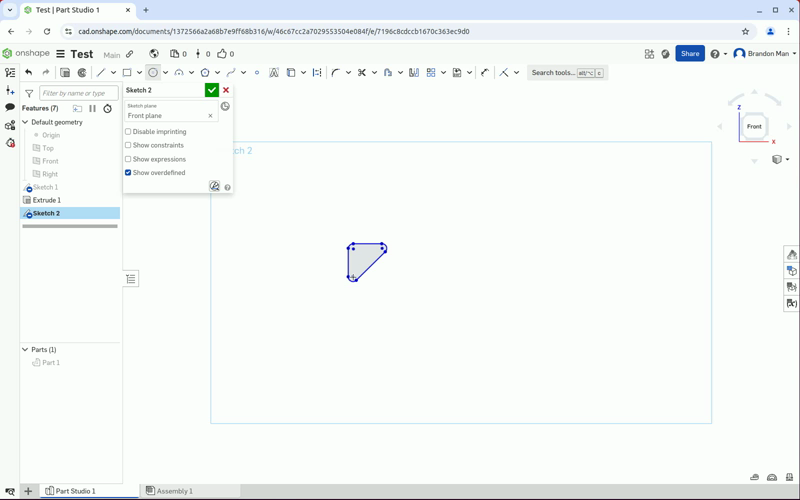
mouse_move(355, 276)
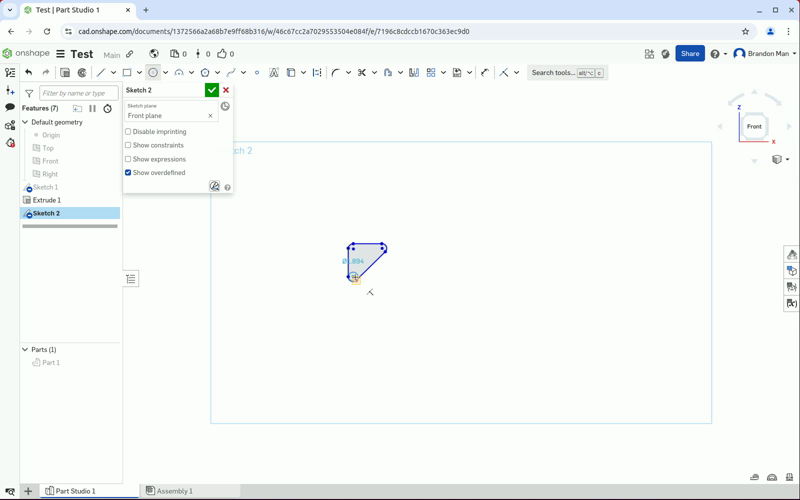
scroll(6)
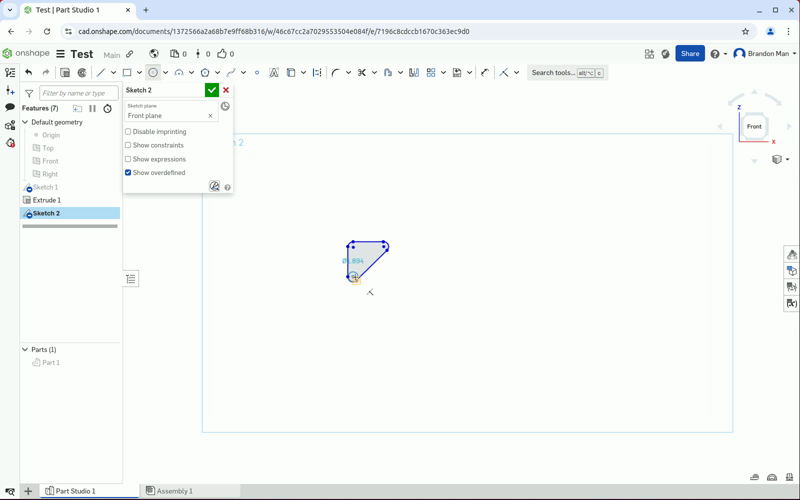
scroll(6)
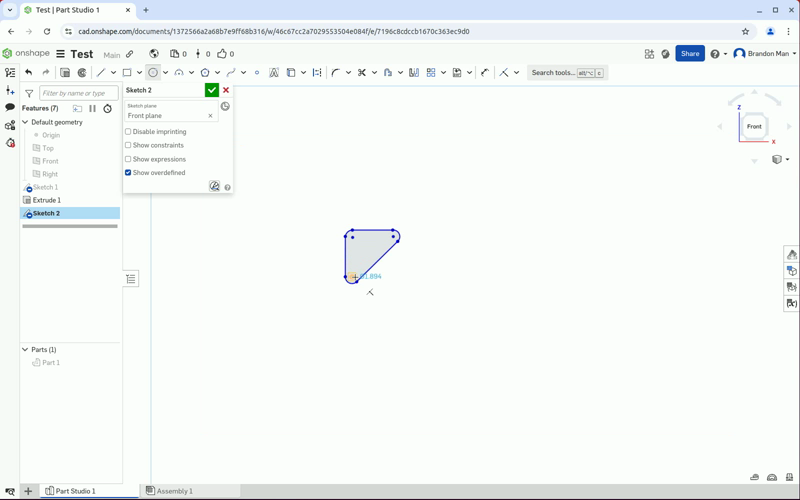
scroll(6)
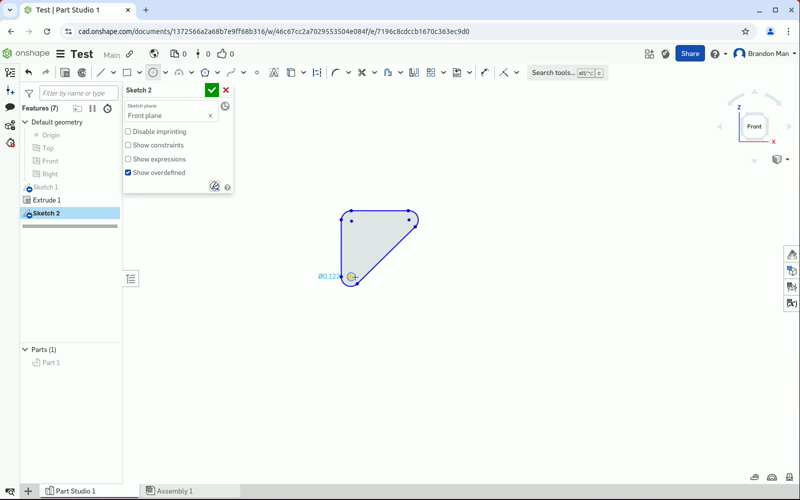
scroll(6)
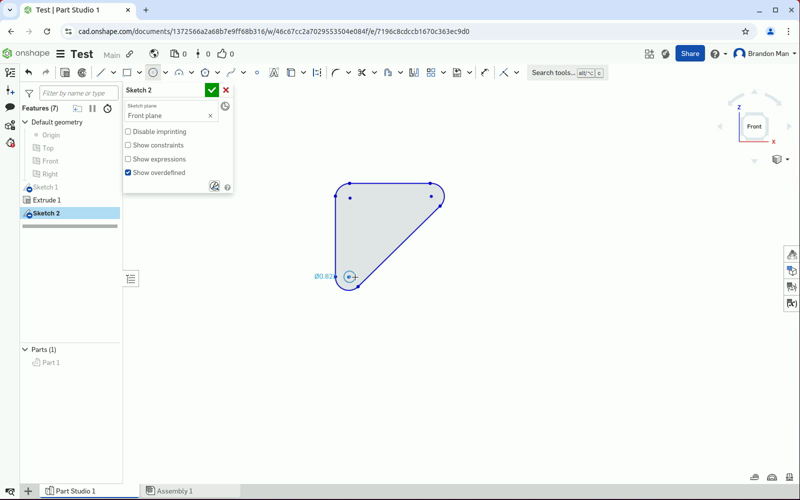
scroll(6)
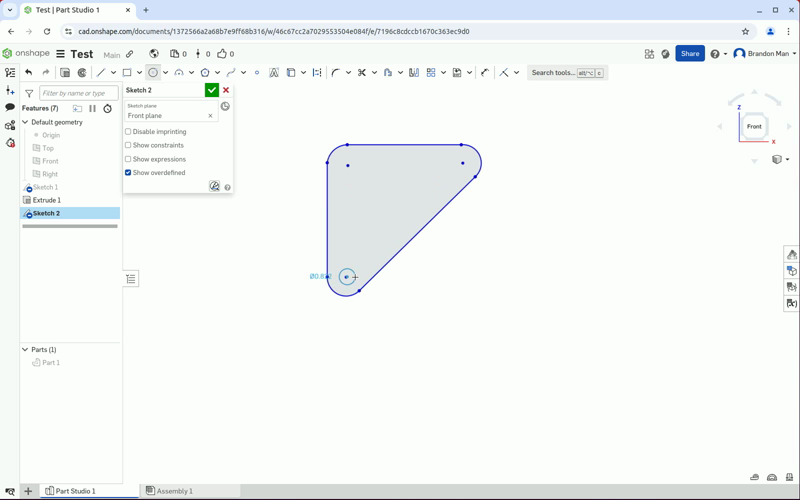
scroll(6)
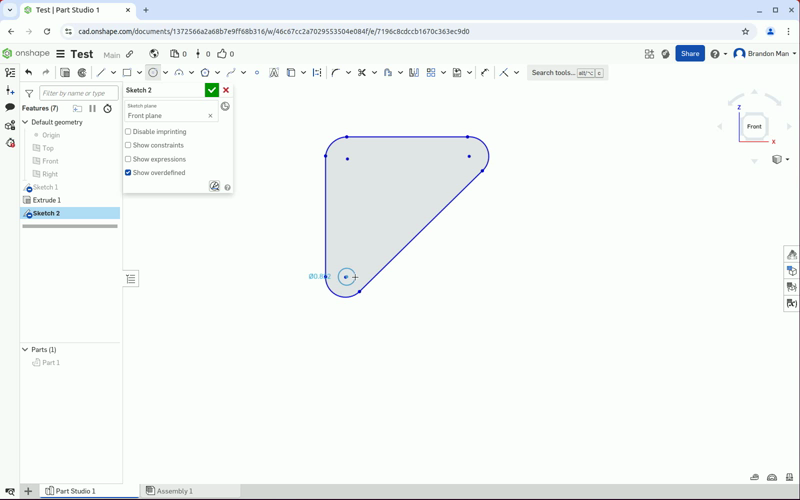
scroll(6)
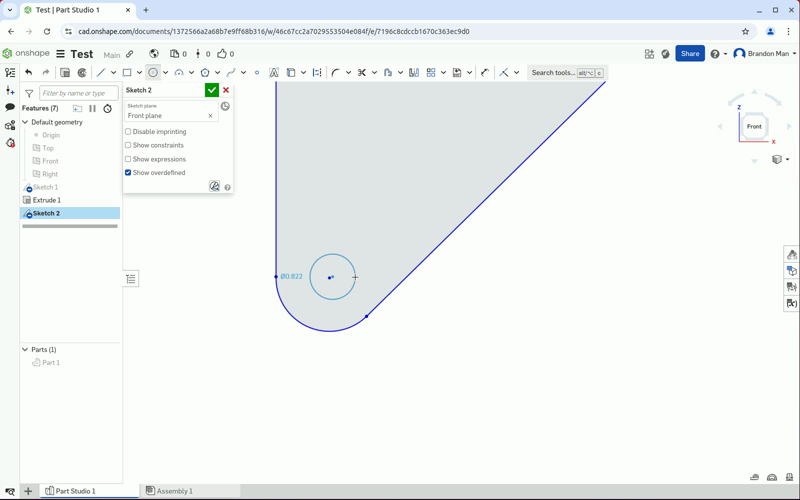
click(355, 276)
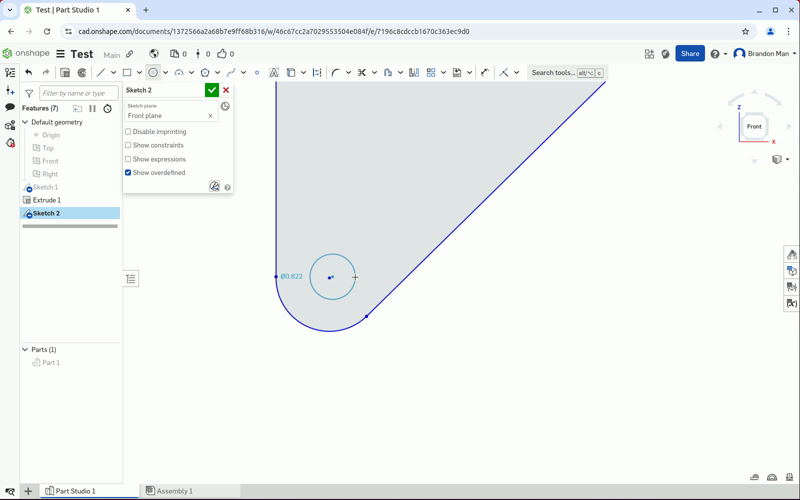
scroll(-6)
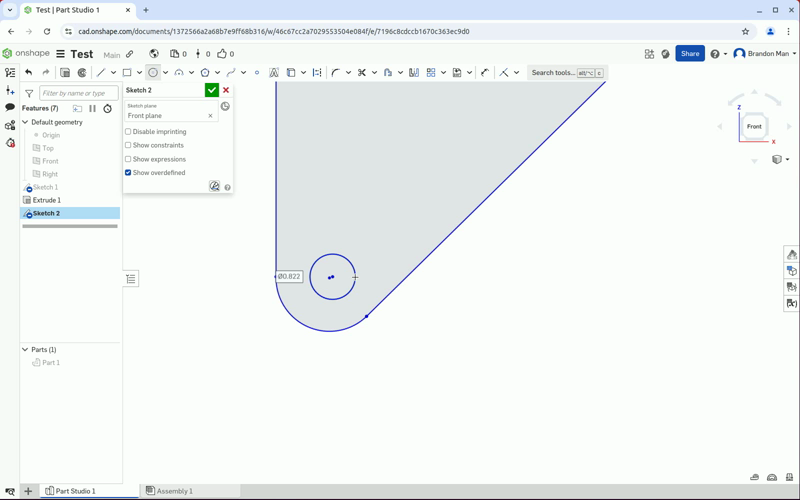
scroll(-6)
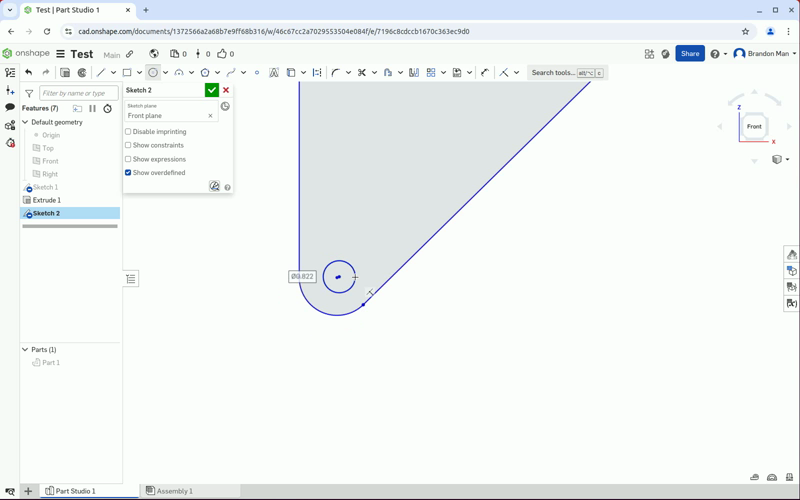
scroll(-6)
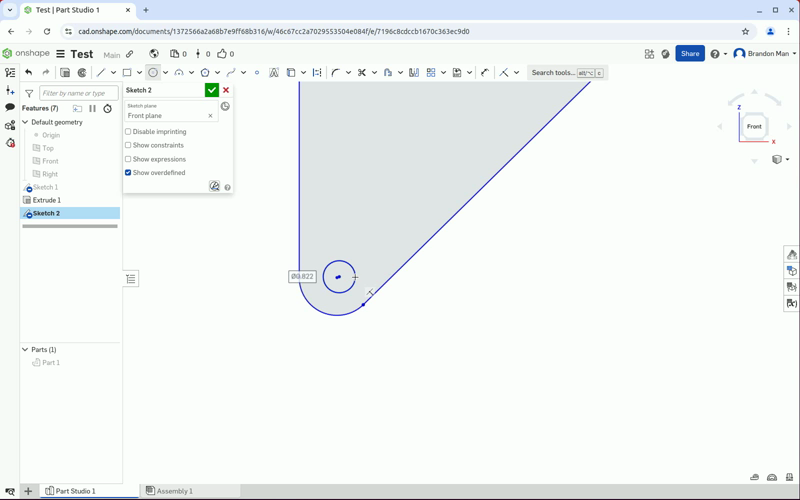
scroll(-6)
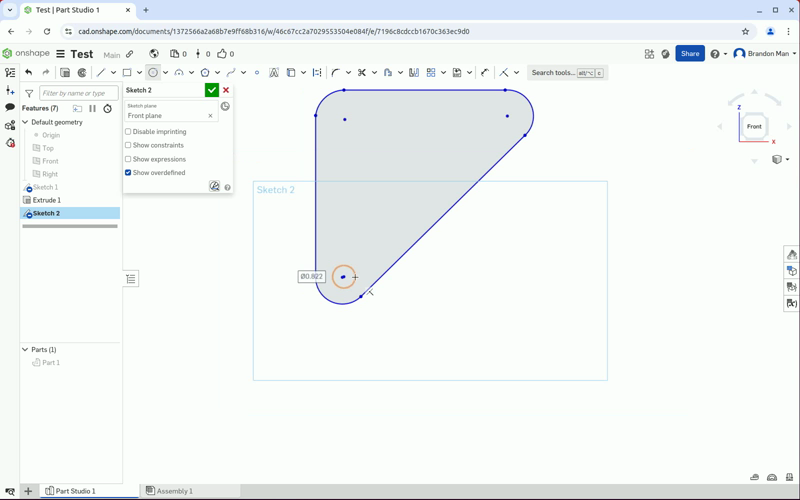
scroll(-6)
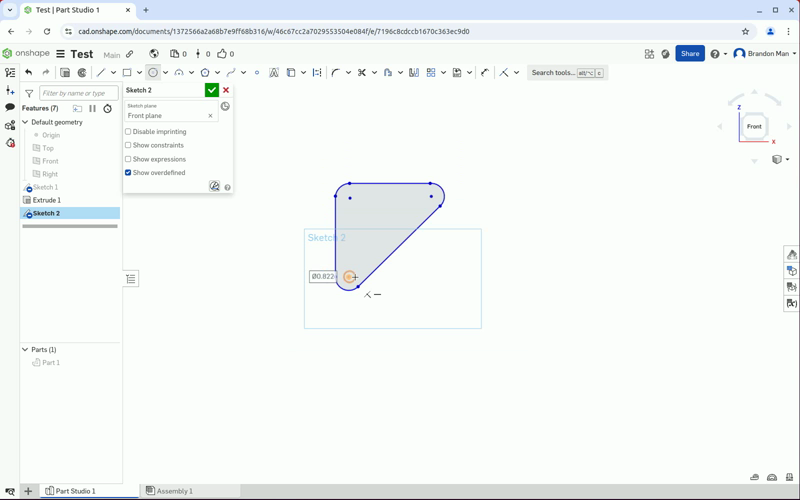
scroll(-6)
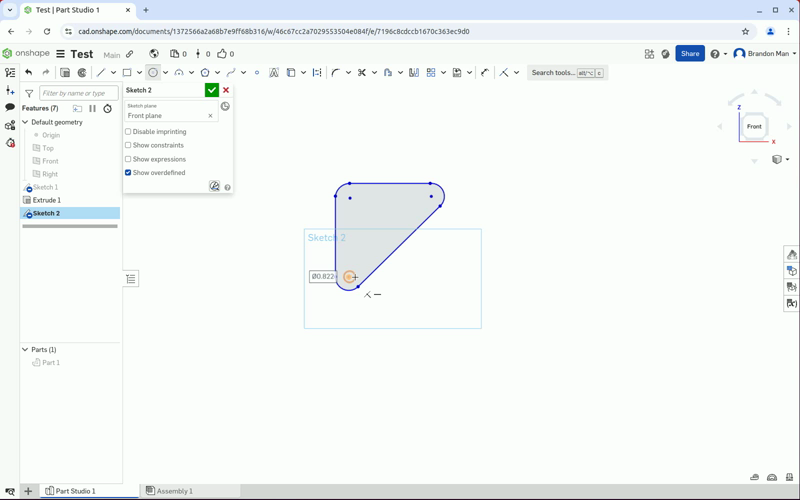
scroll(-6)
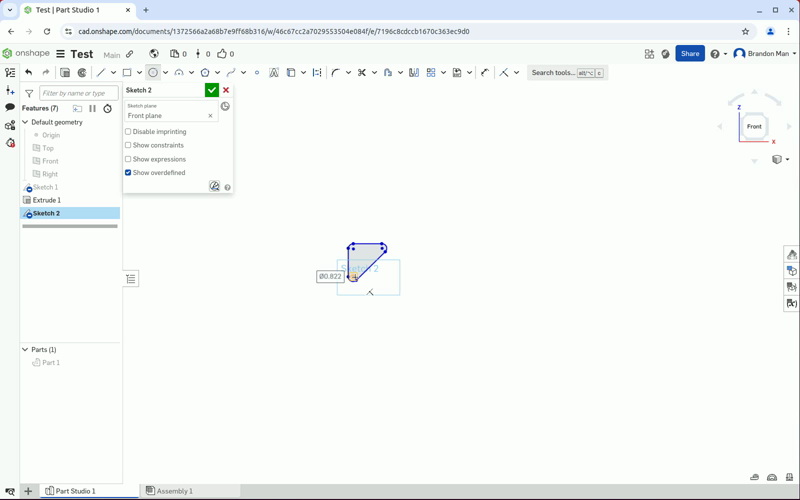
key(esc)
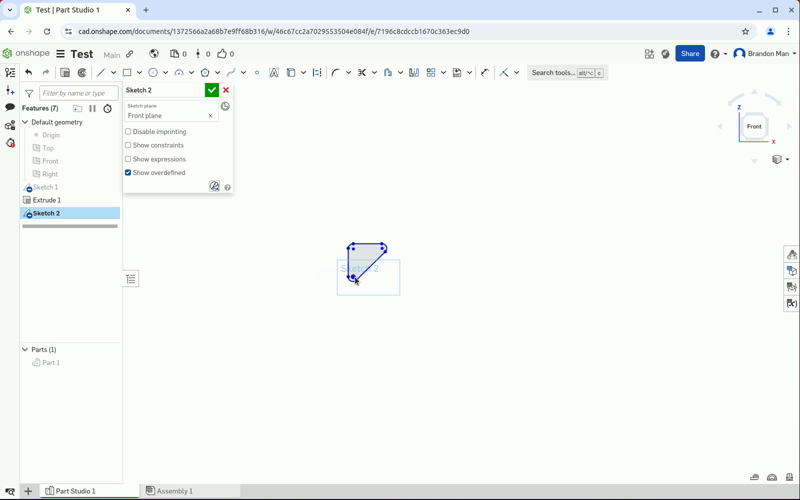
key(c)
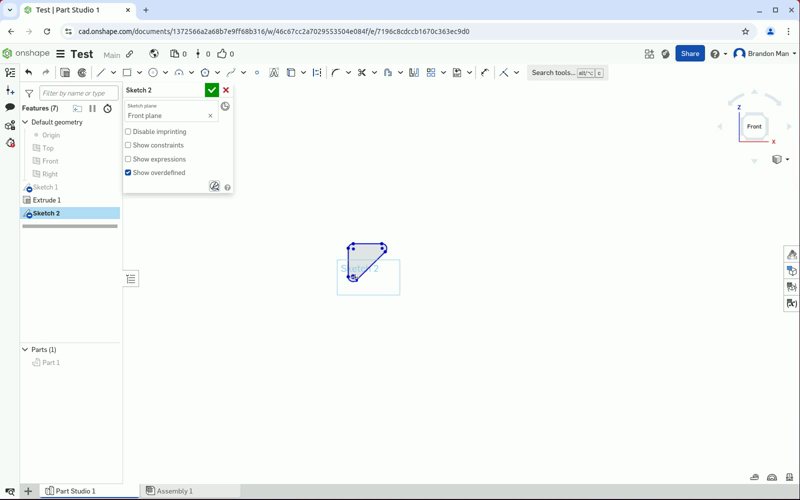
key_down(shift)
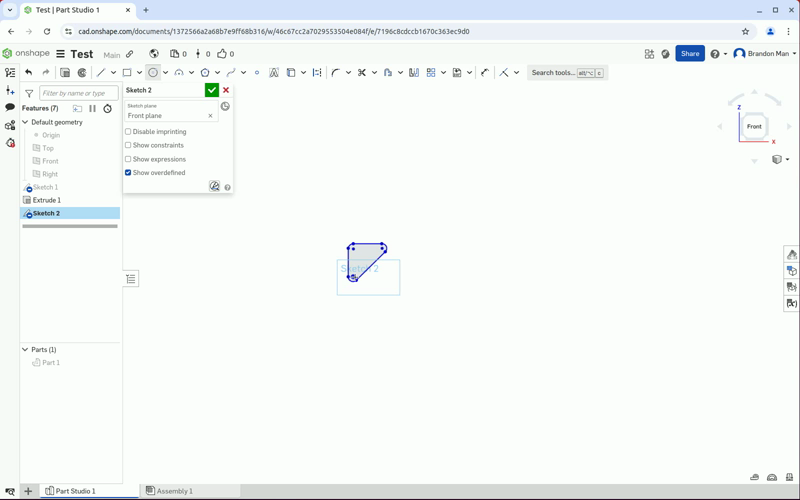
mouse_move(353, 248)
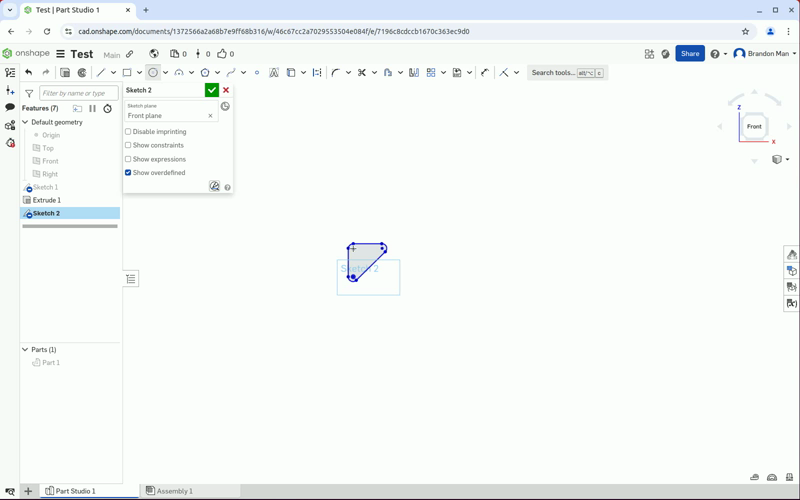
click(353, 248)
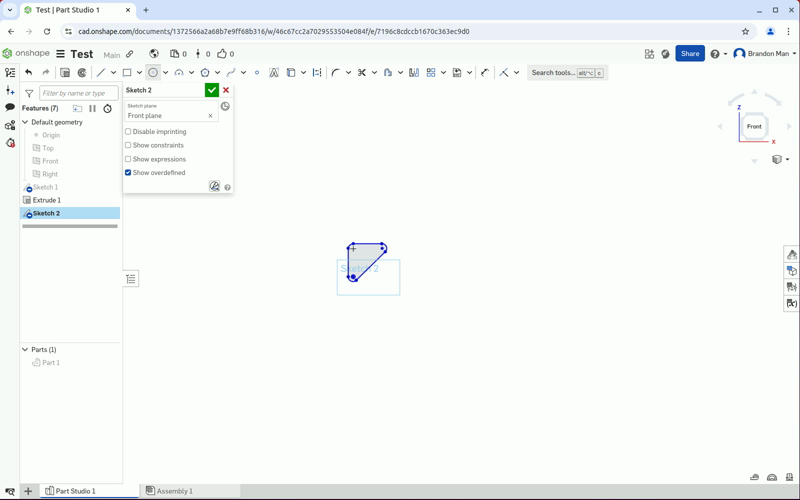
key_up(shift)
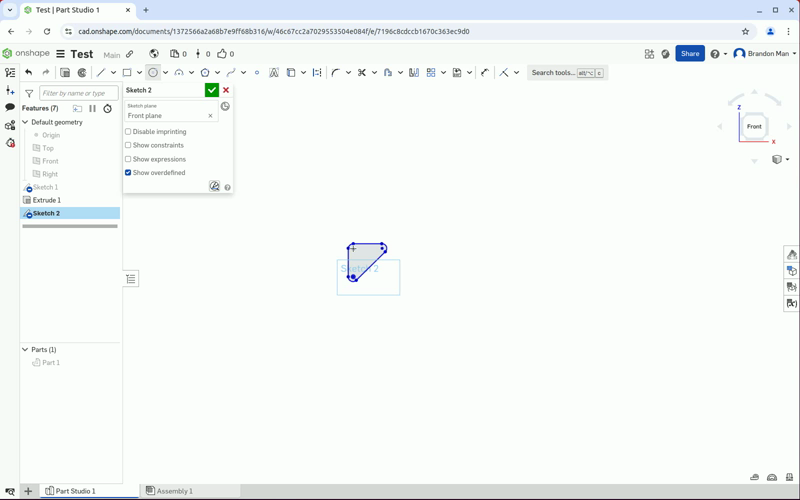
mouse_move(355, 248)
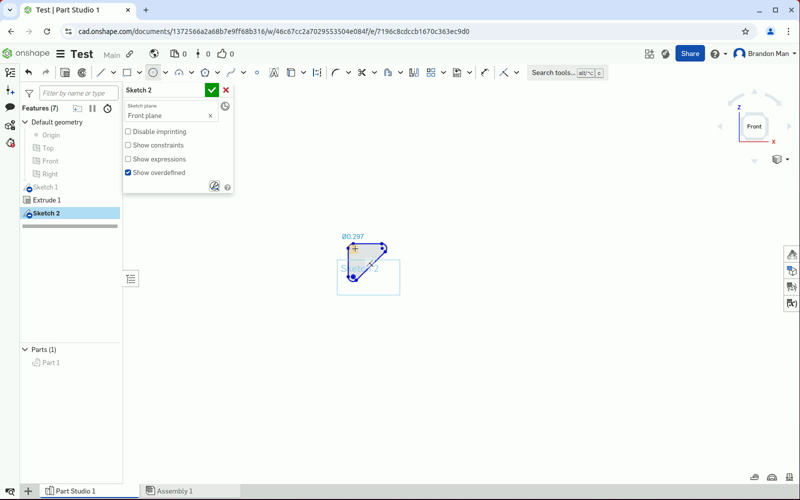
scroll(6)
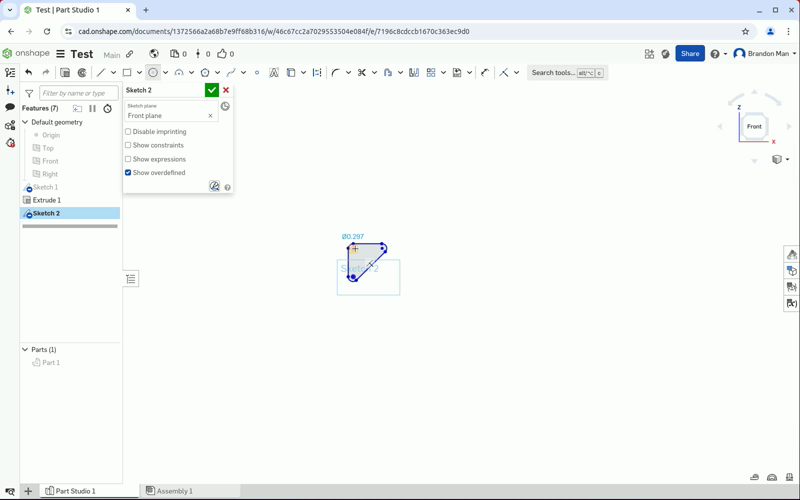
scroll(6)
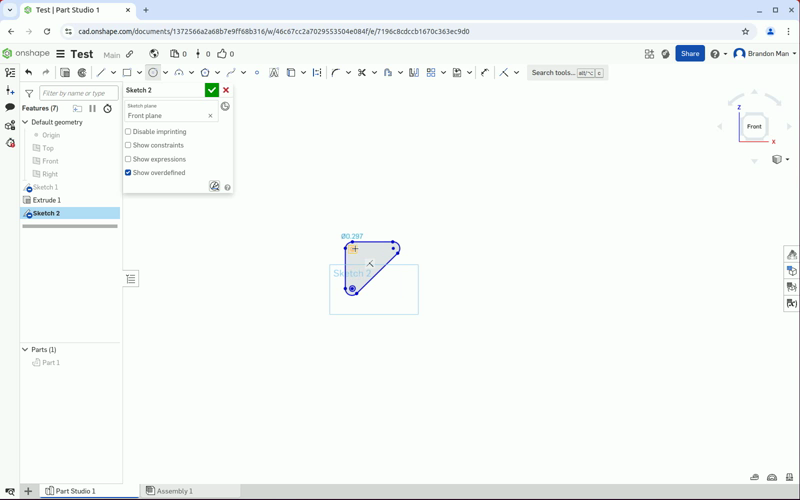
scroll(6)
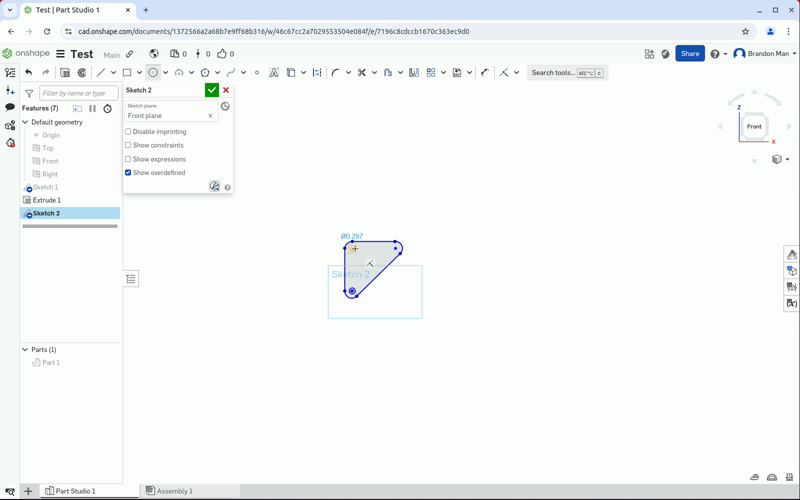
scroll(6)
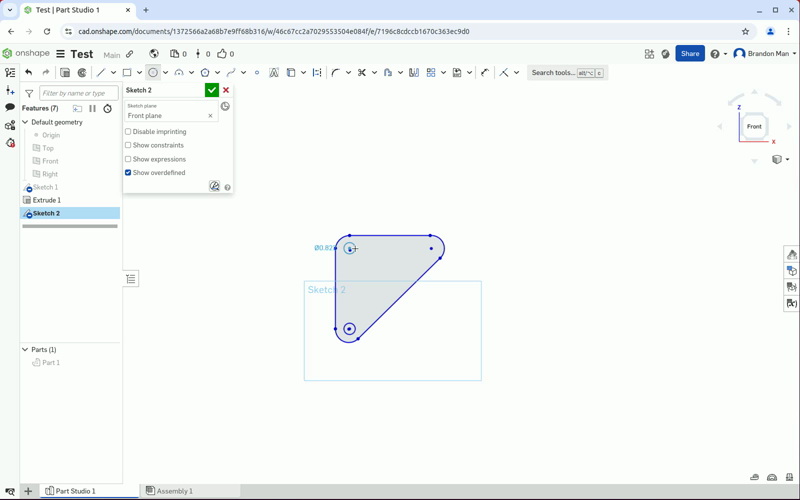
scroll(6)
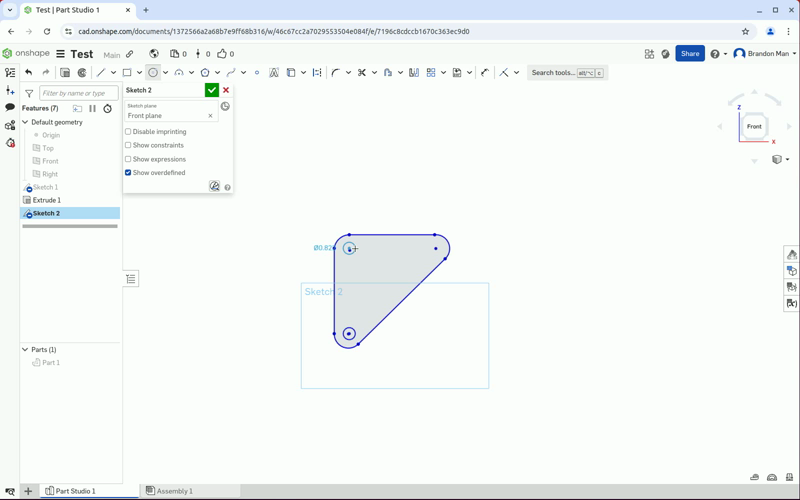
scroll(6)
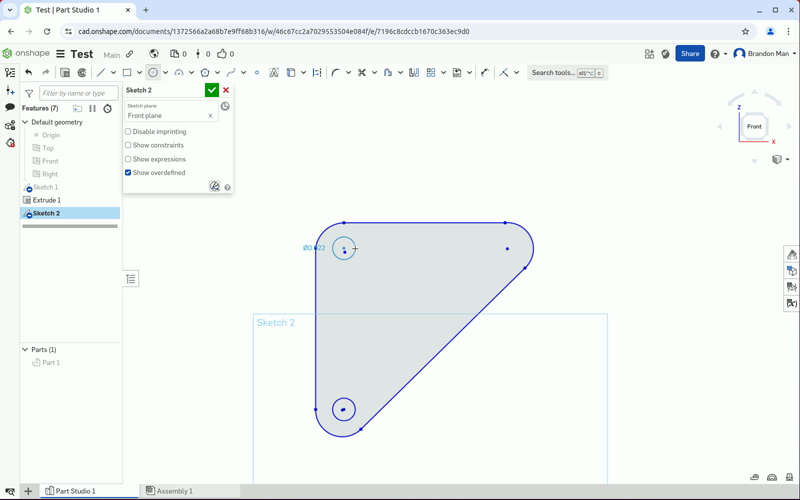
scroll(6)
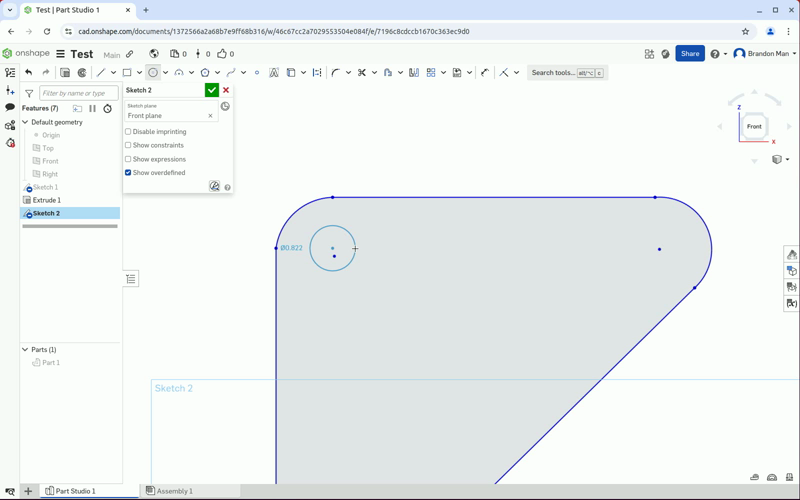
click(355, 248)
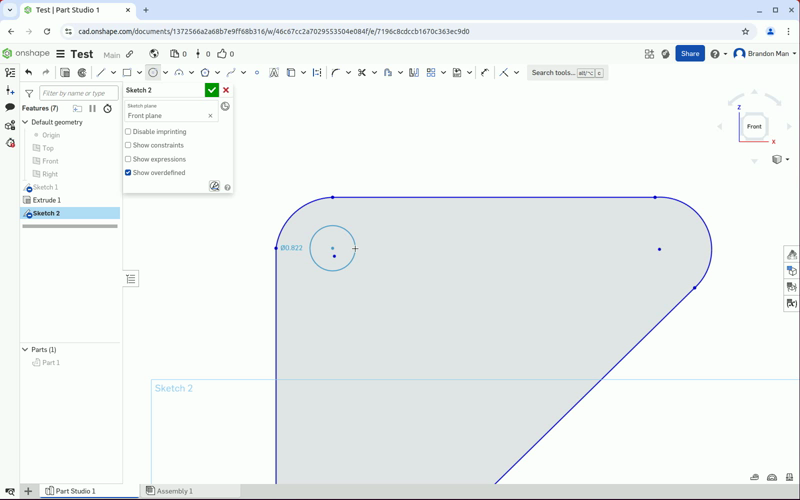
scroll(-6)
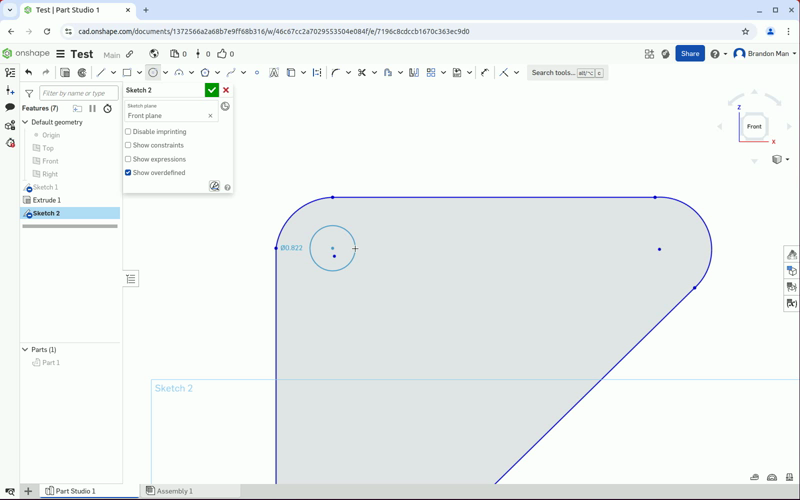
scroll(-6)
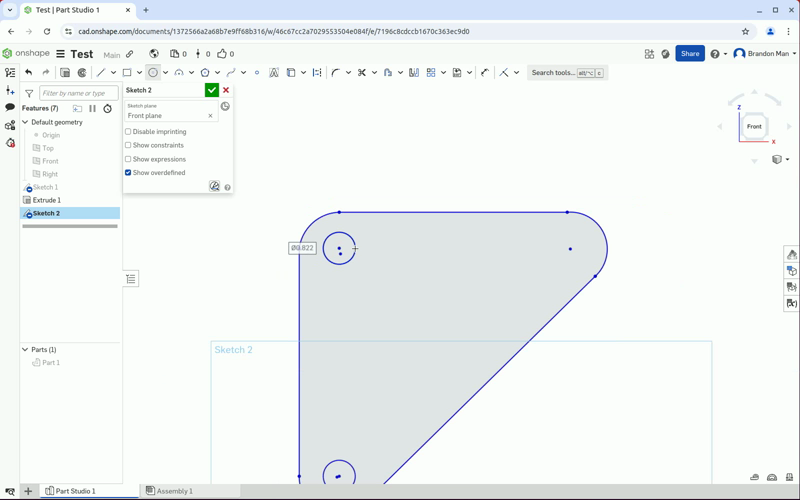
scroll(-6)
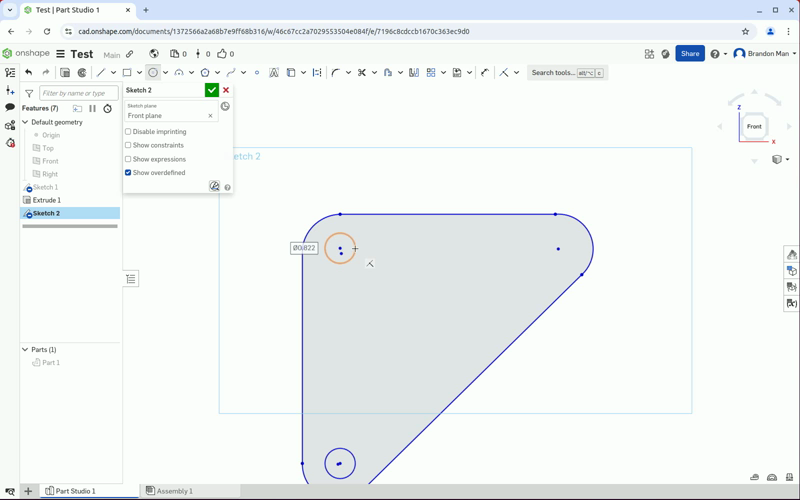
scroll(-6)
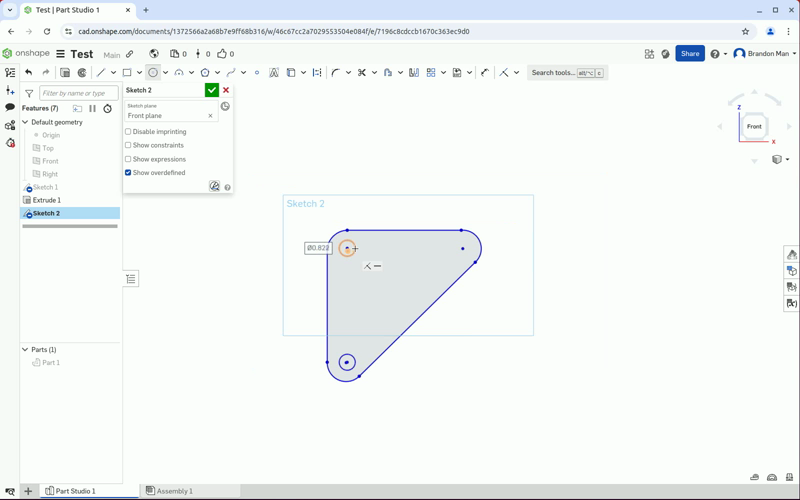
scroll(-6)
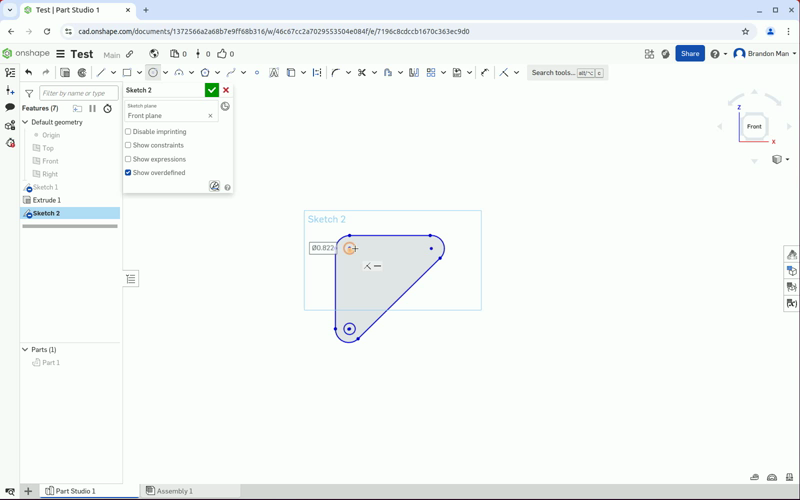
scroll(-6)
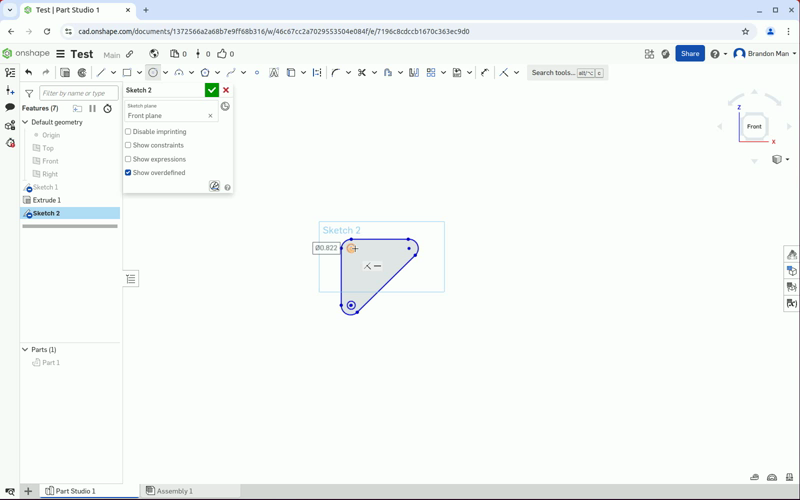
scroll(-6)
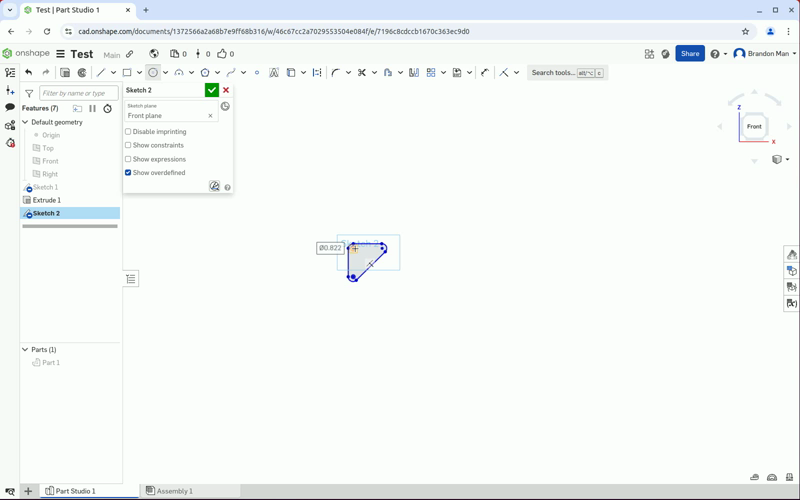
key(esc)
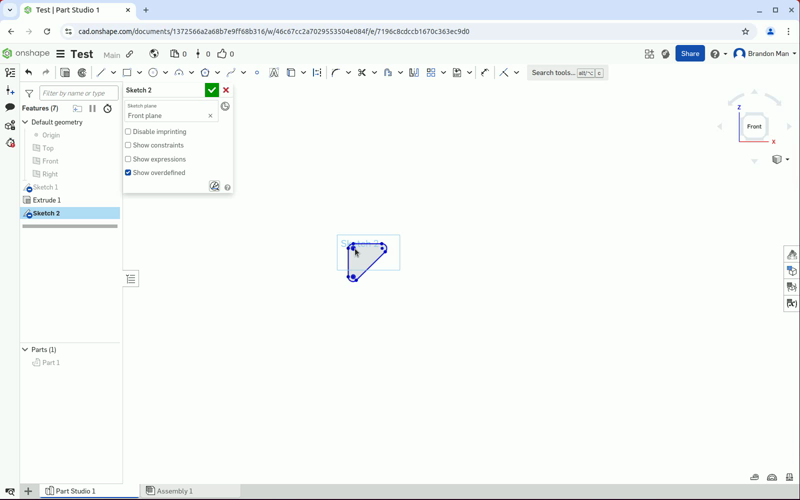
key(c)
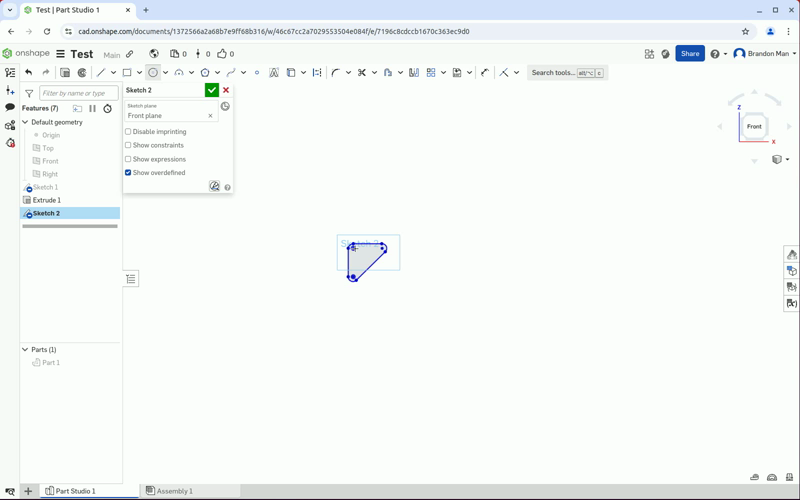
key_down(shift)
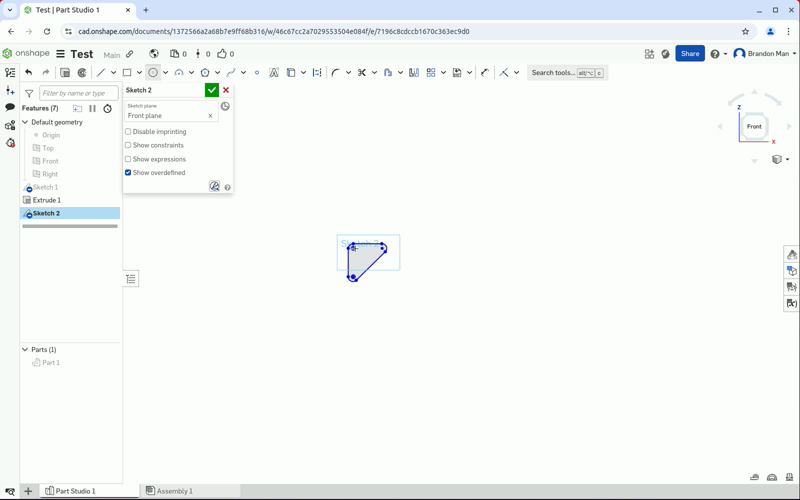
mouse_move(381, 248)
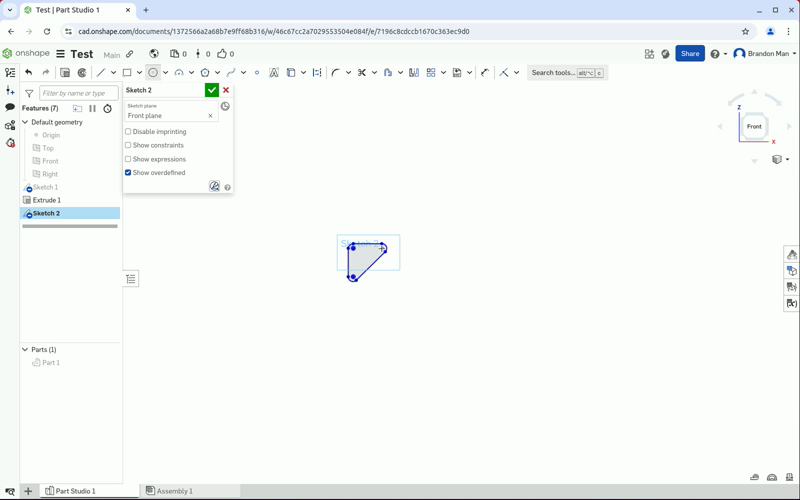
click(381, 248)
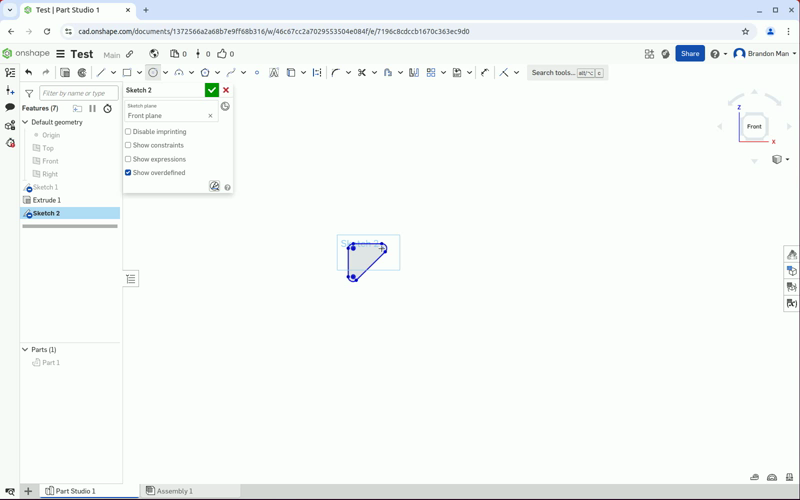
key_up(shift)
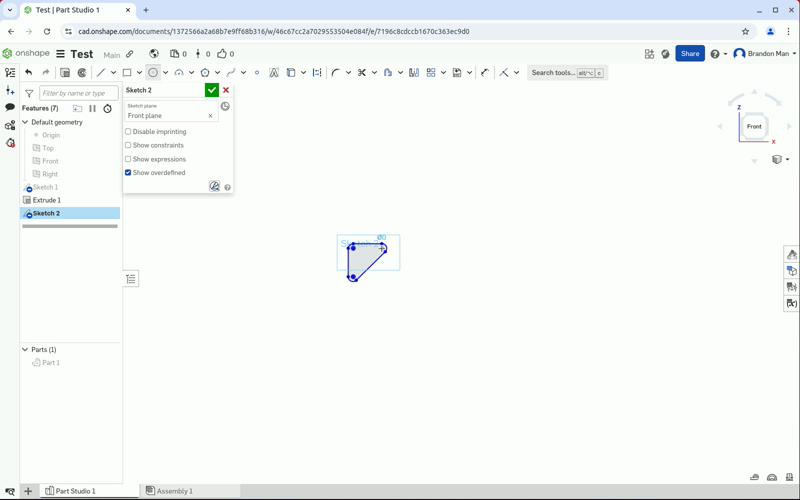
mouse_move(383, 248)
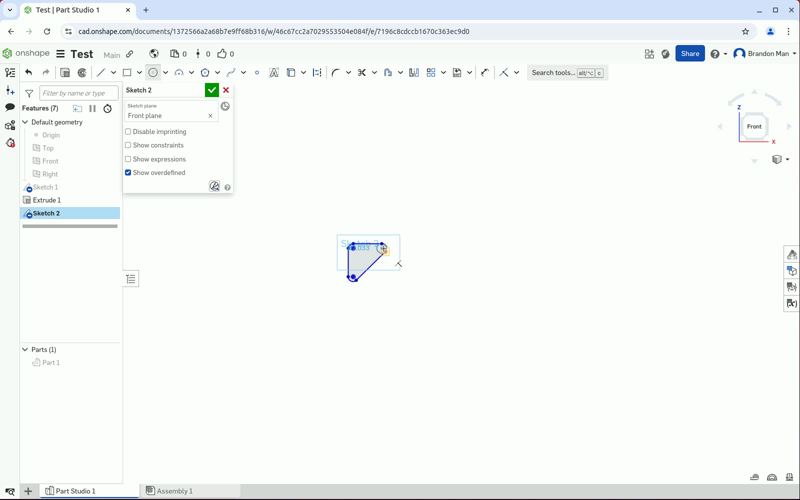
scroll(6)
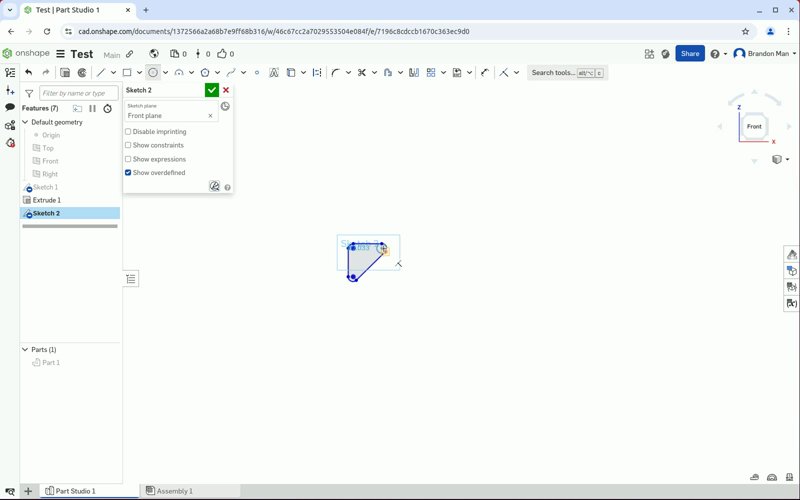
scroll(6)
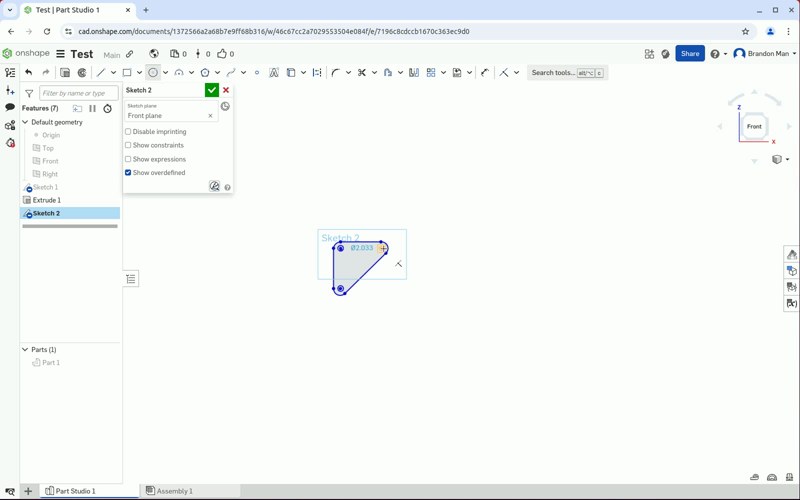
scroll(6)
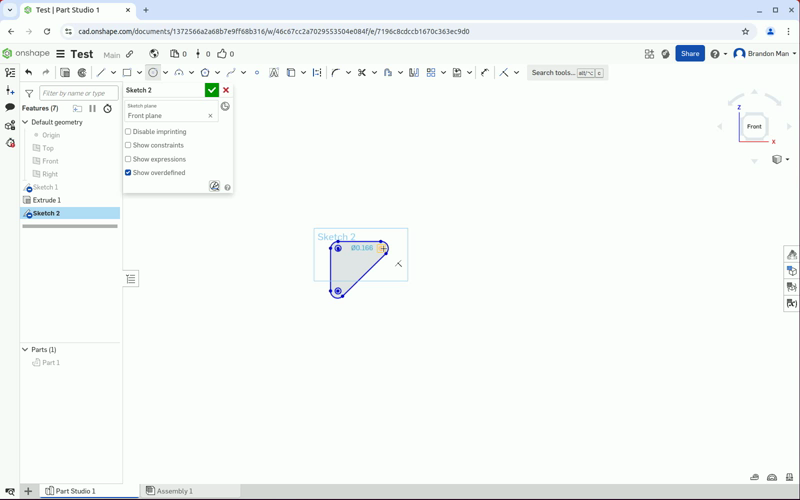
scroll(6)
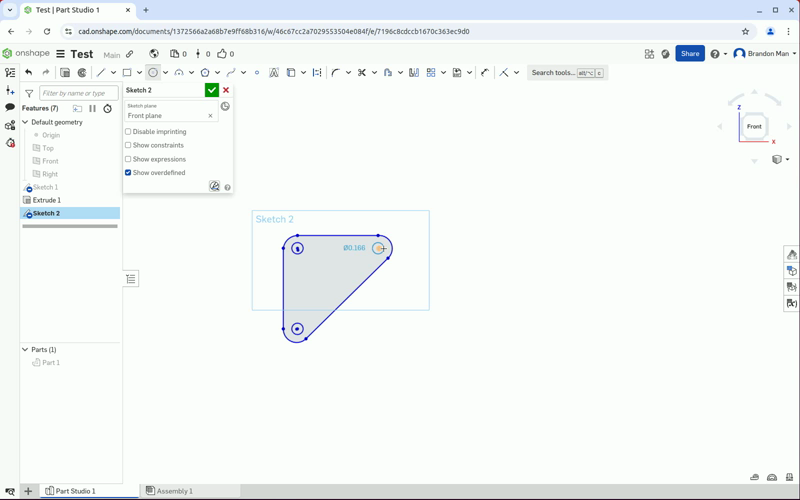
scroll(6)
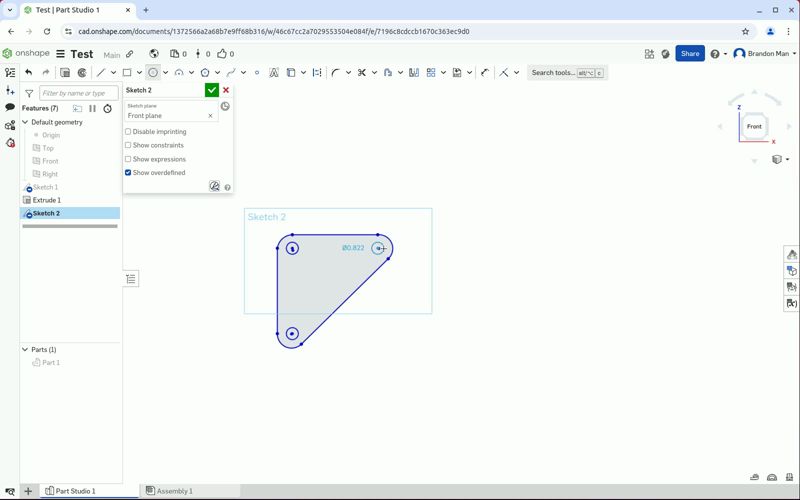
scroll(6)
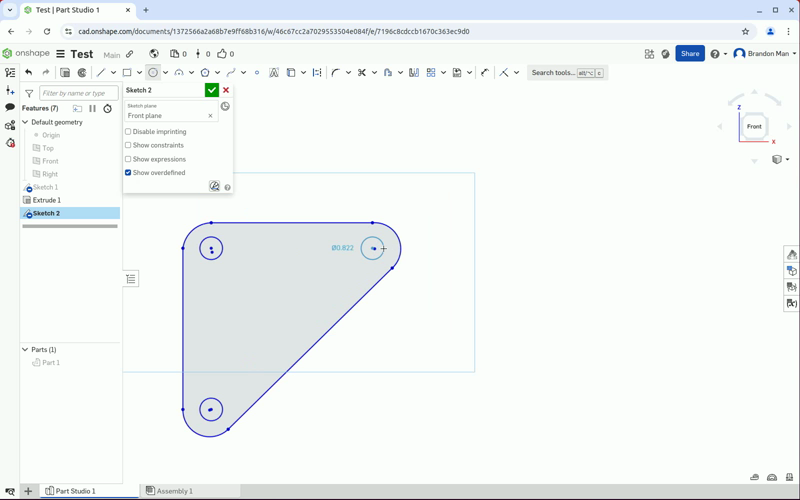
scroll(6)
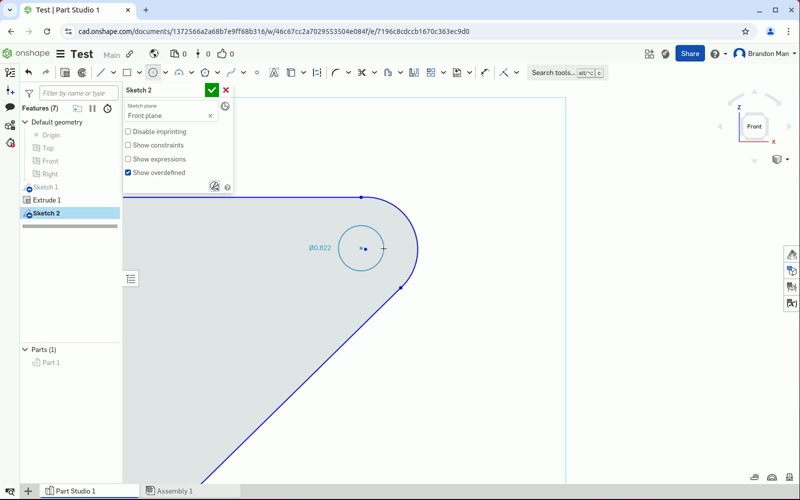
click(383, 248)
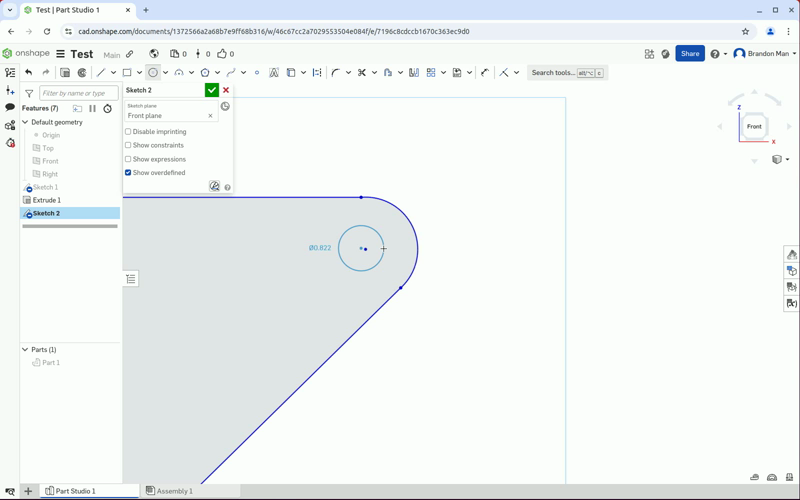
scroll(-6)
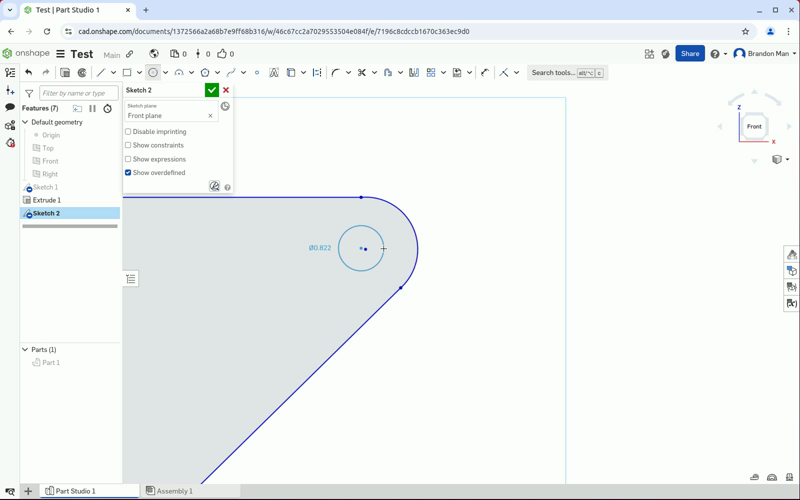
scroll(-6)
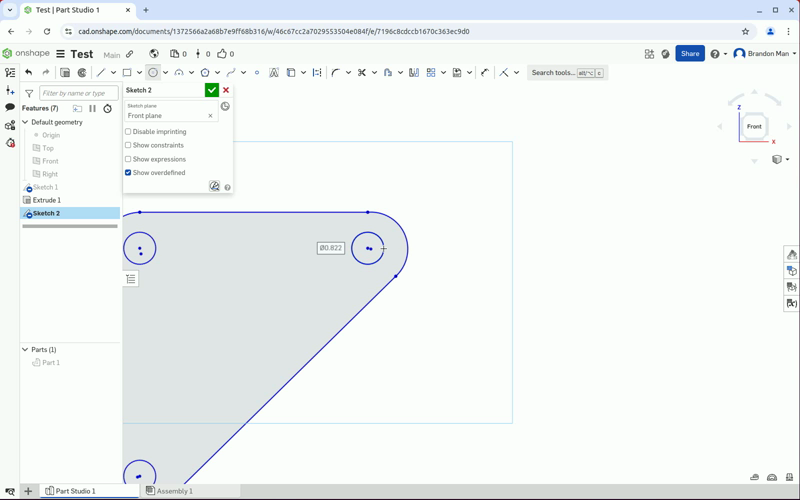
scroll(-6)
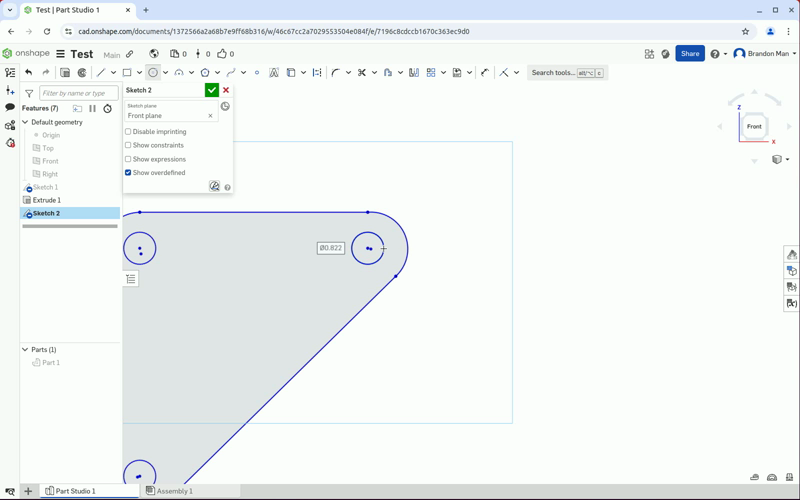
scroll(-6)
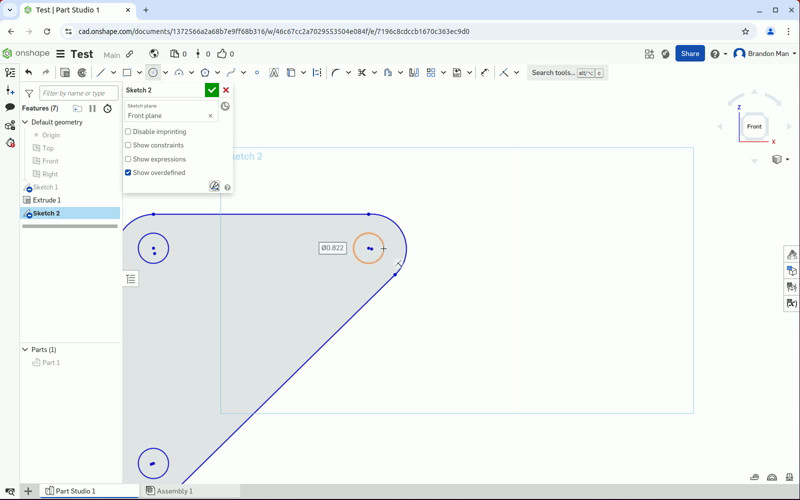
scroll(-6)
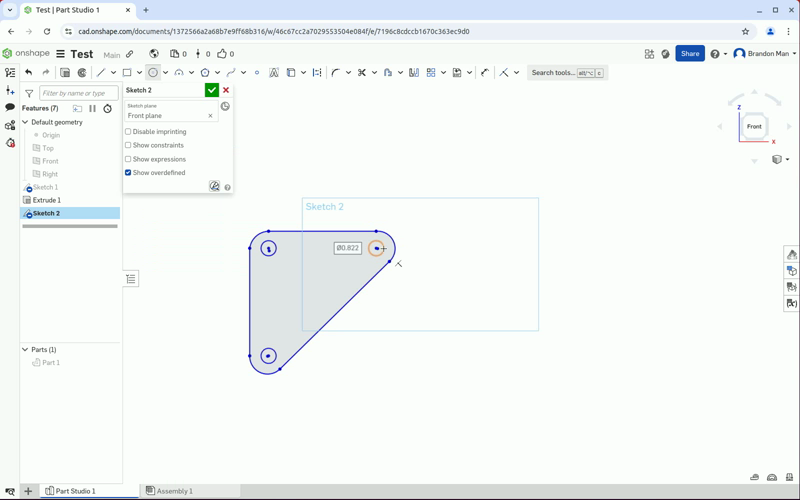
scroll(-6)
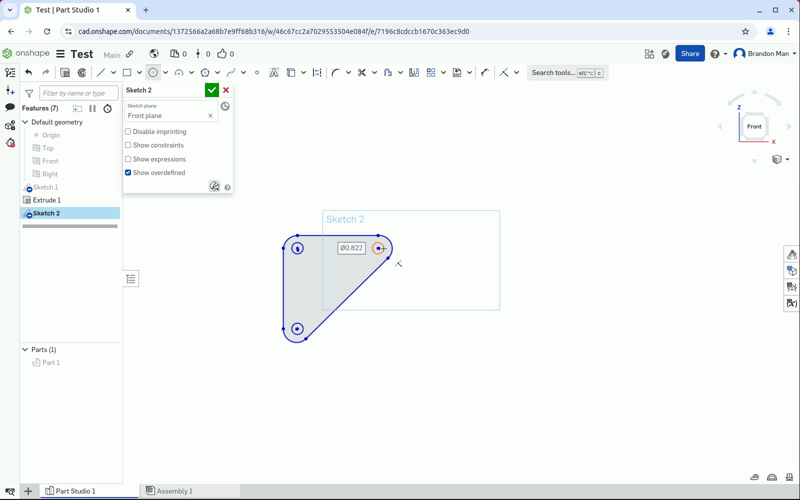
scroll(-6)
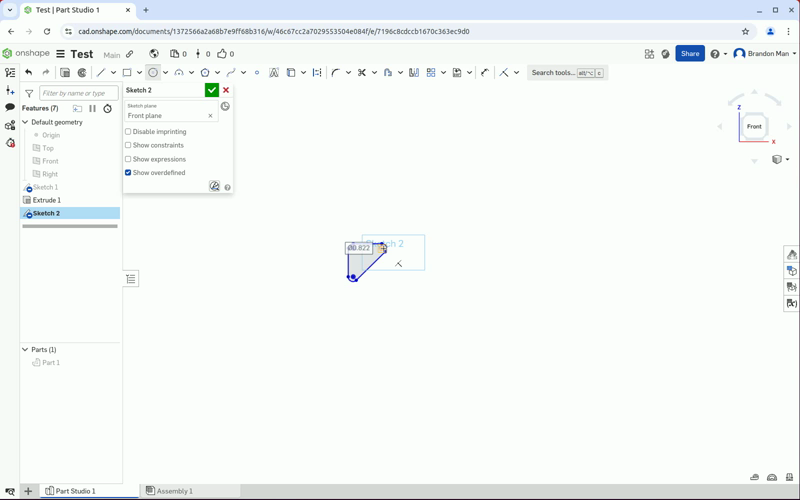
key(esc)
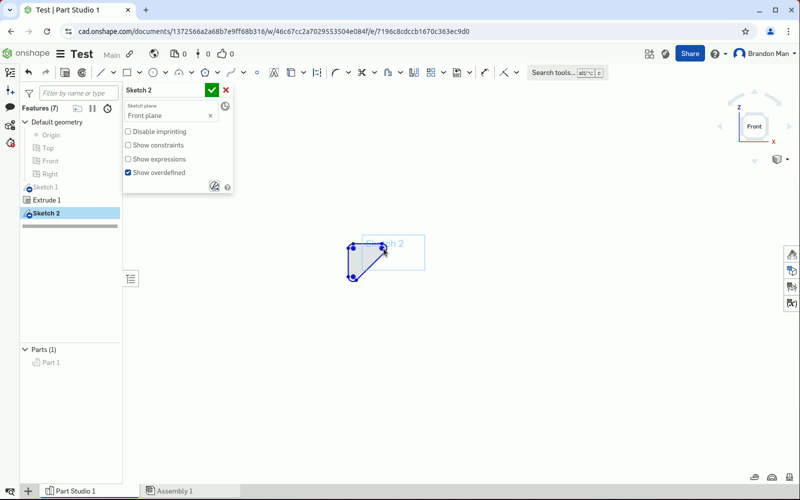
mouse_move(365, 254)
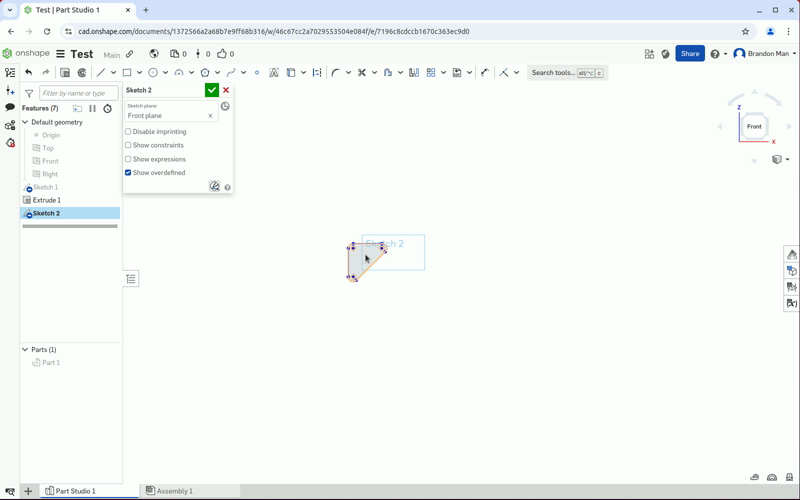
scroll(6)
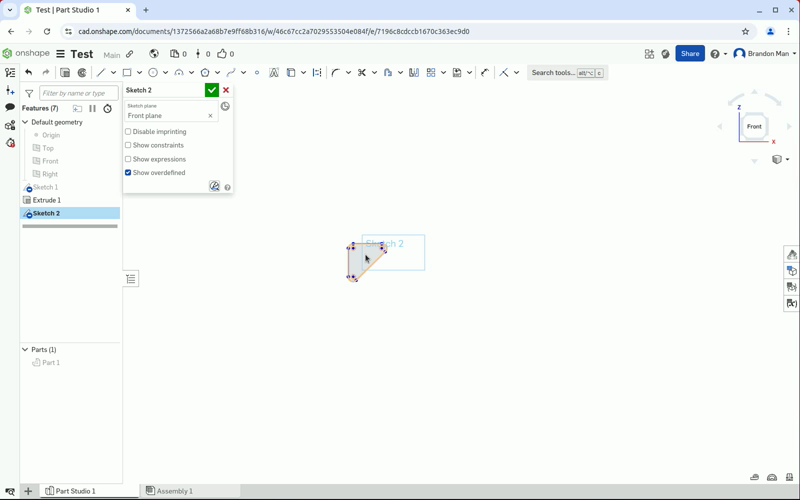
scroll(6)
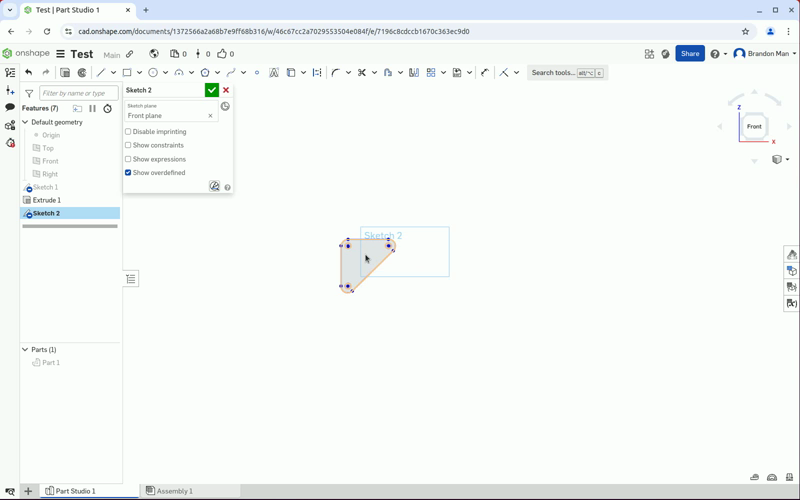
scroll(6)
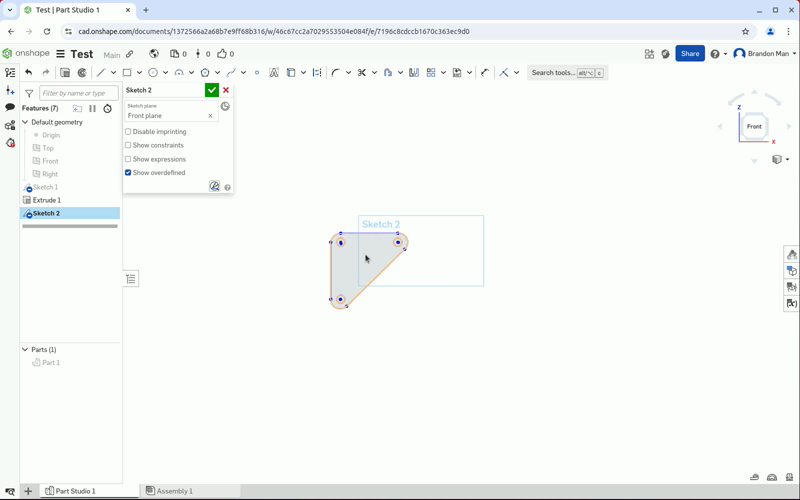
scroll(6)
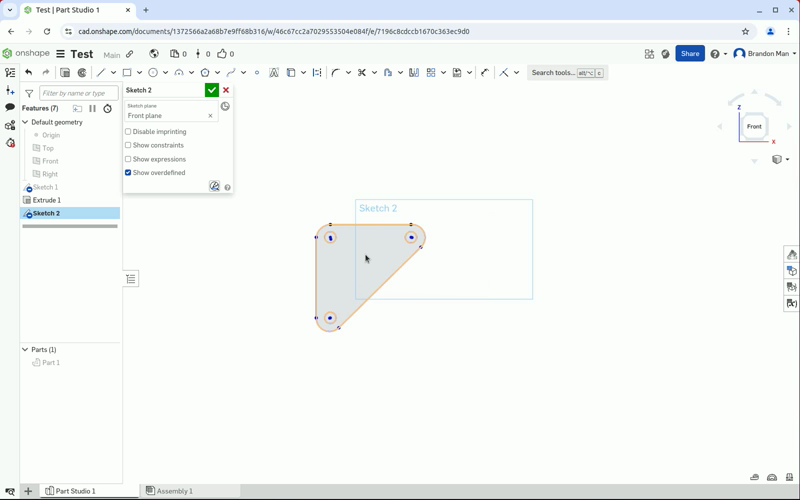
scroll(6)
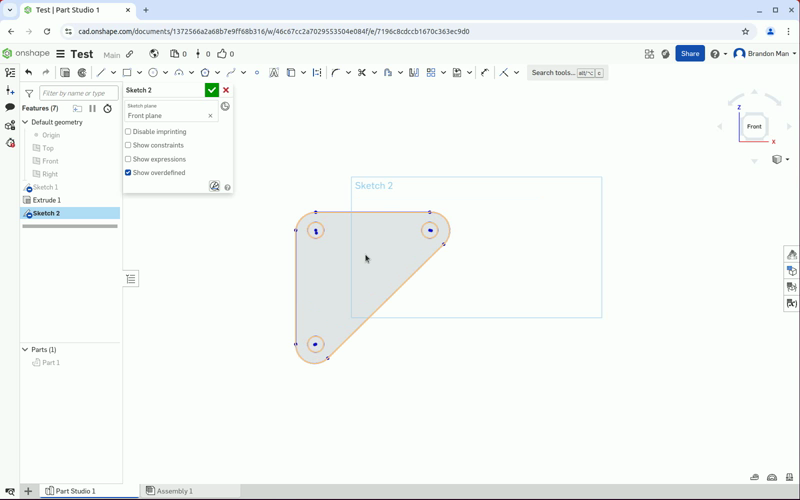
scroll(6)
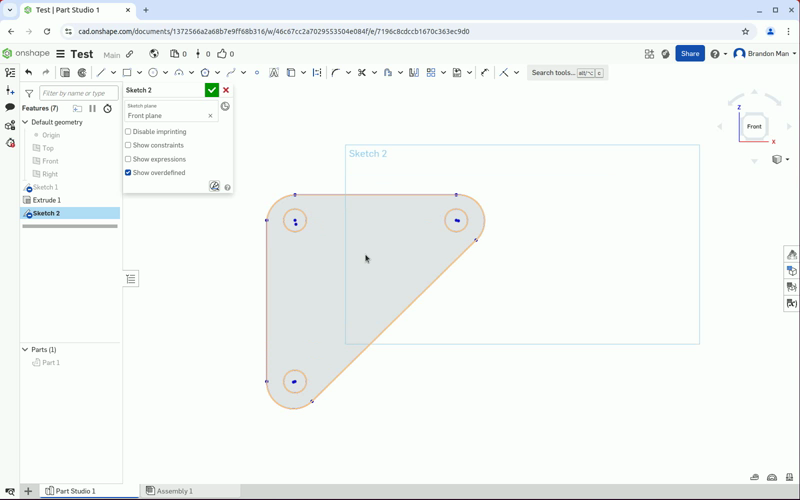
scroll(6)
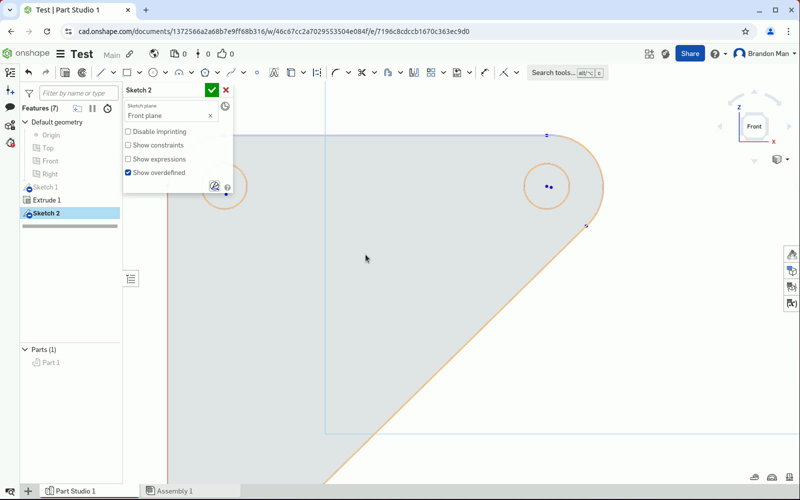
click(365, 254)
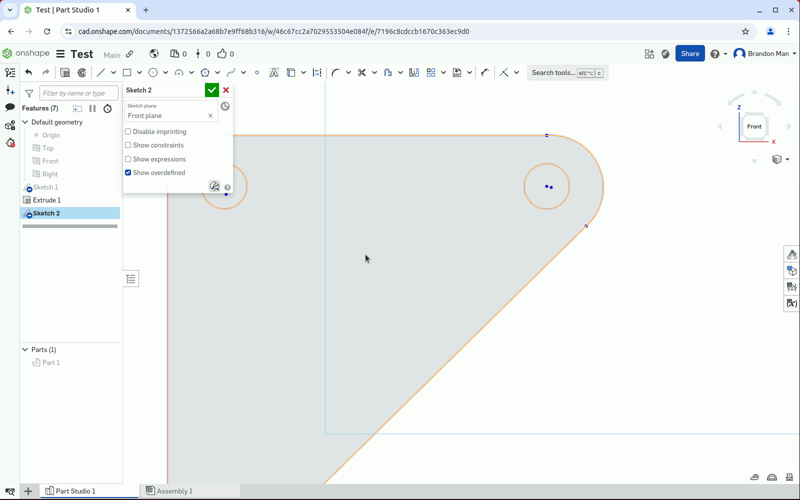
scroll(-6)
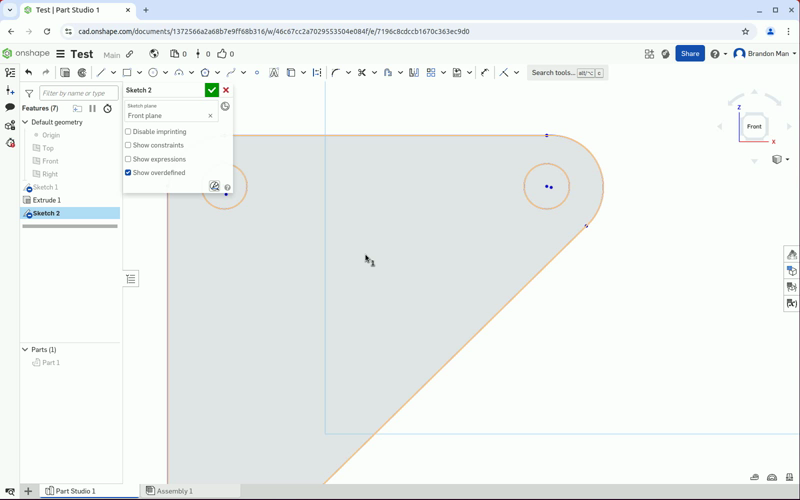
scroll(-6)
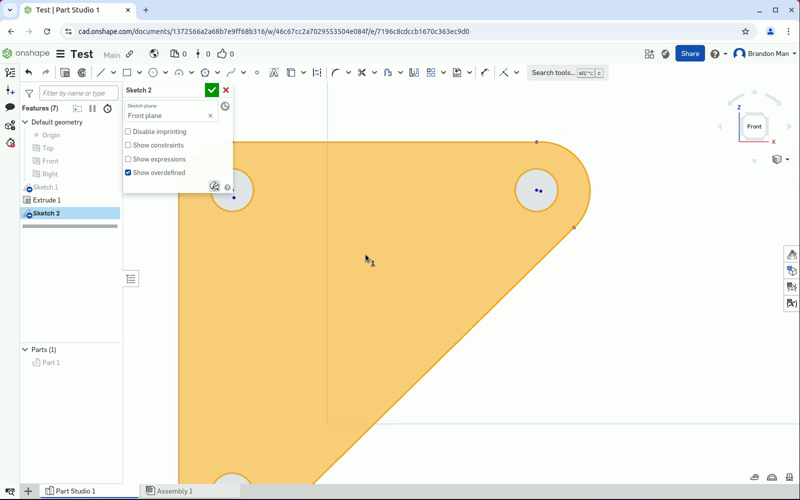
scroll(-6)
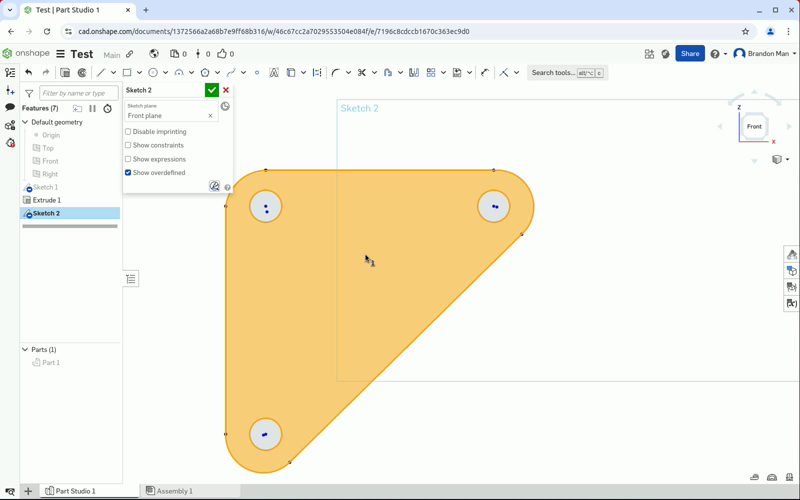
scroll(-6)
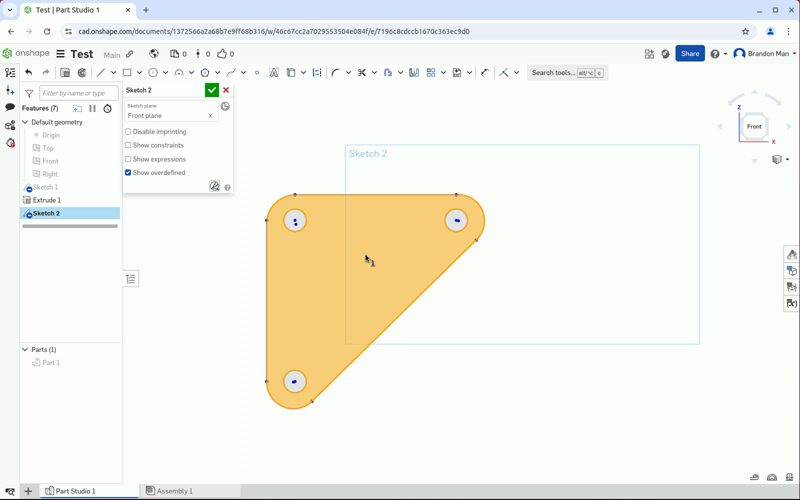
scroll(-6)
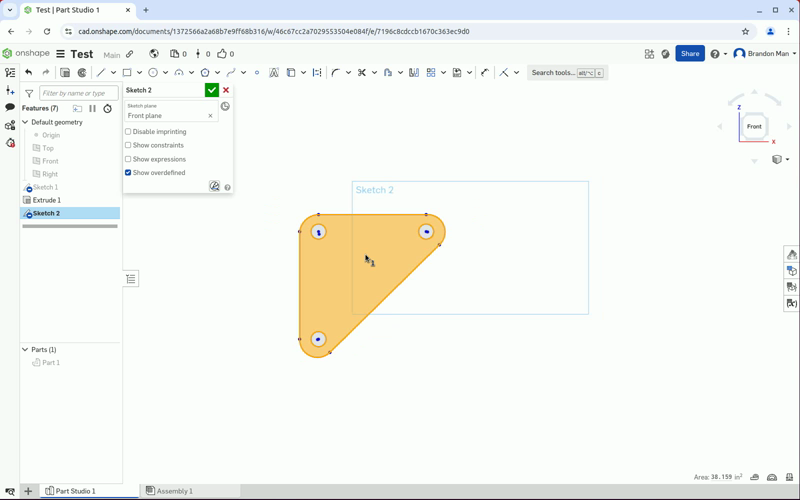
scroll(-6)
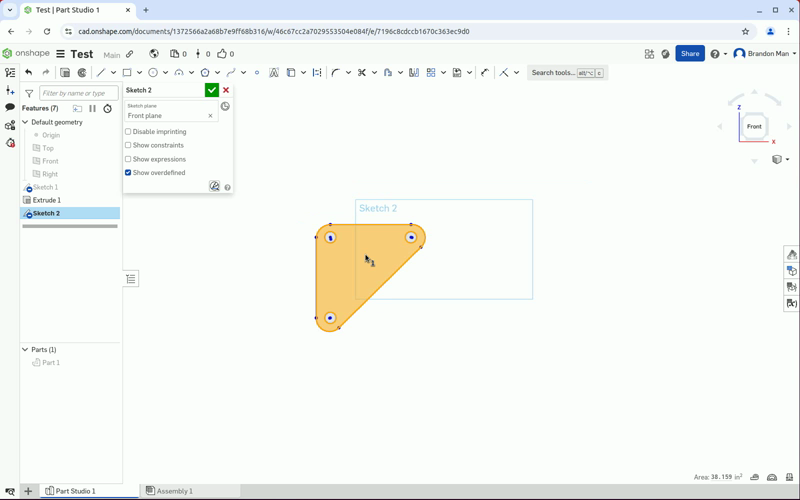
scroll(-6)
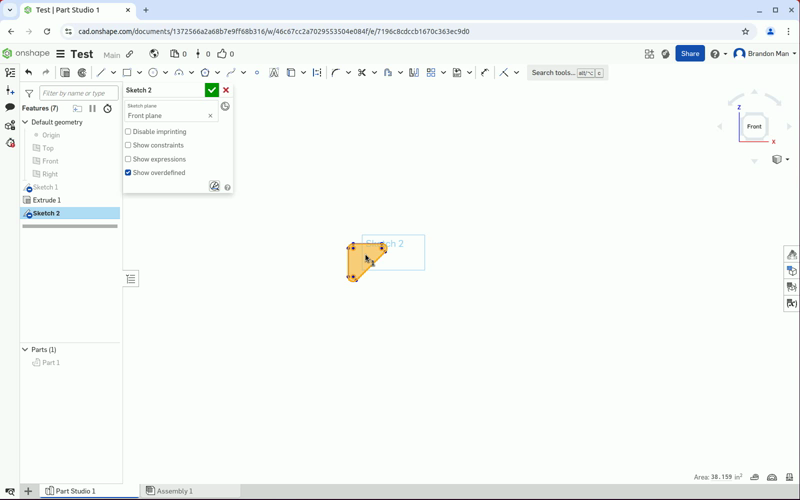
mouse_move(73, 352)
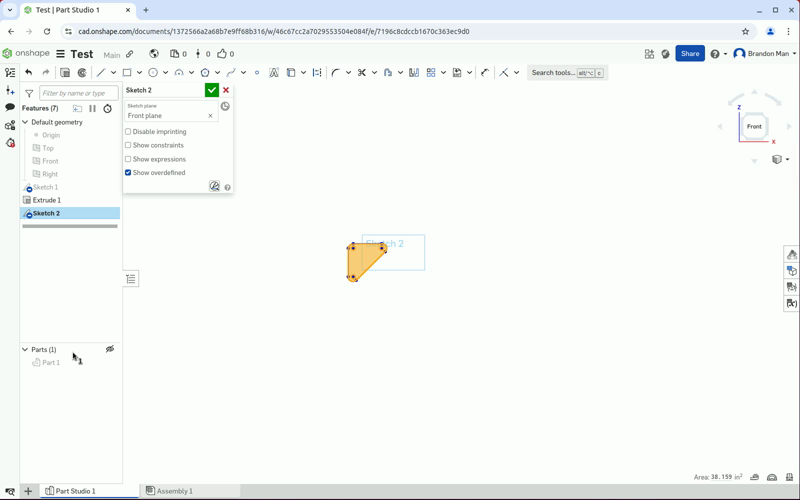
key(shift+y)
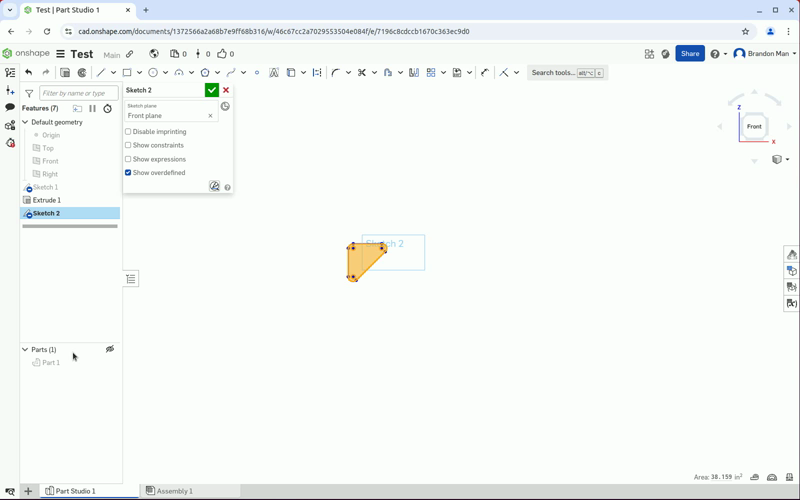
key(shift+e)
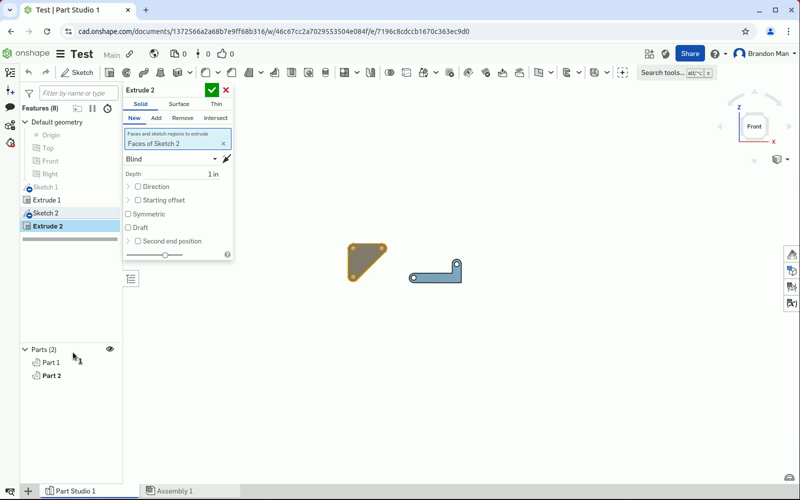
mouse_move(143, 106)
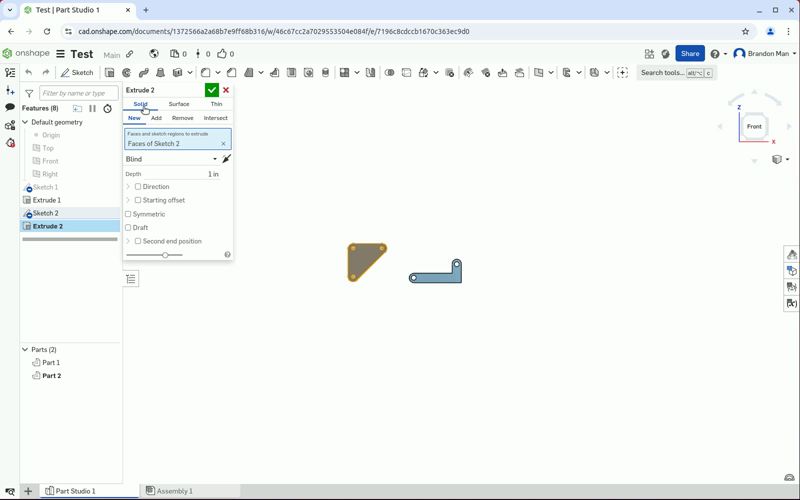
click(143, 106)
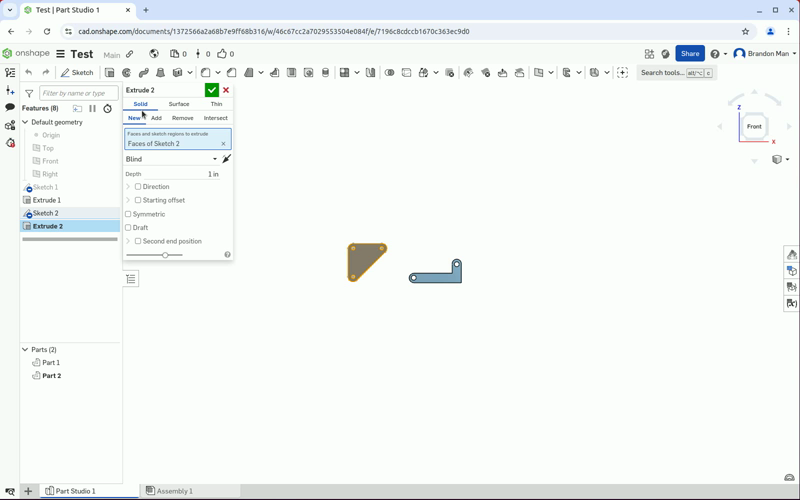
mouse_move(137, 120)
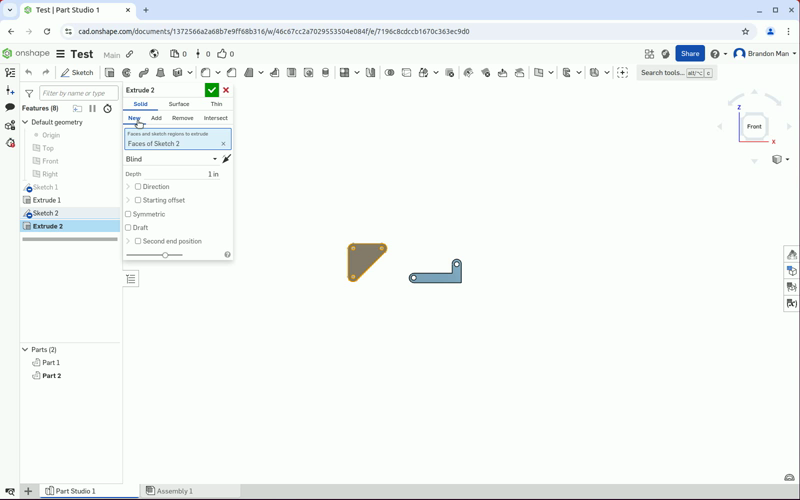
click(137, 120)
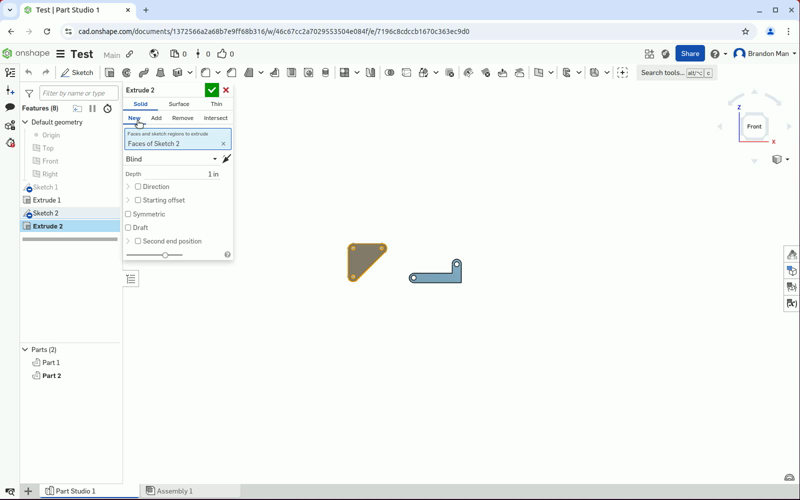
key(tab, 4)
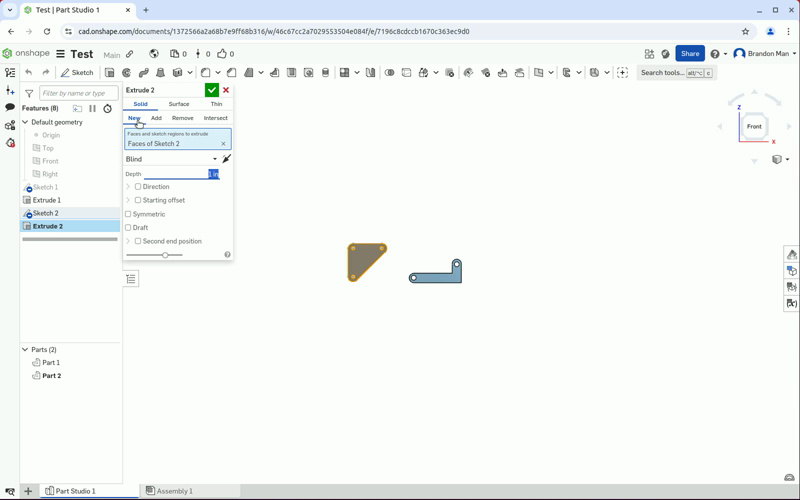
text(1.926)
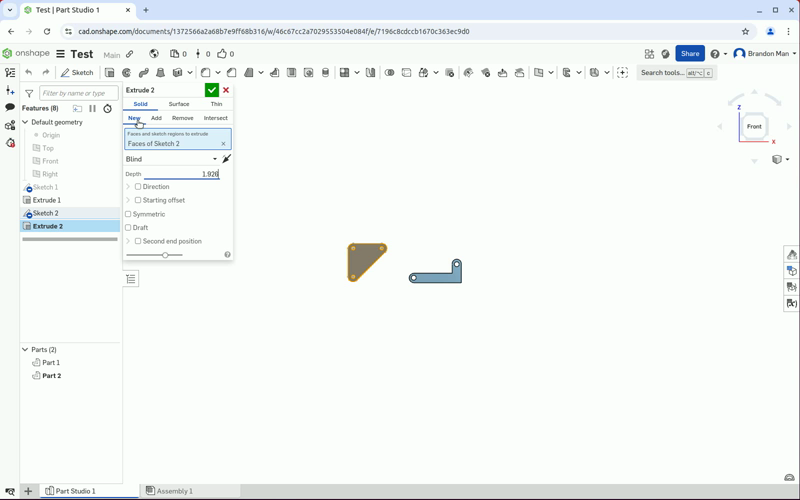
key(tab, 3)
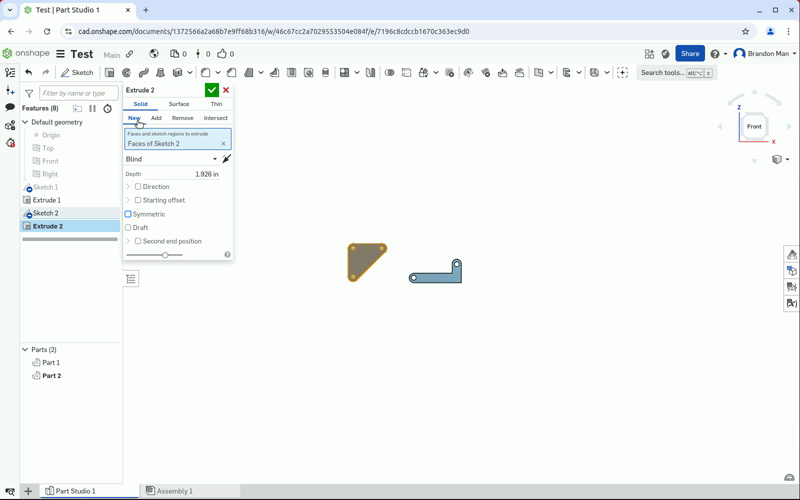
key(space)
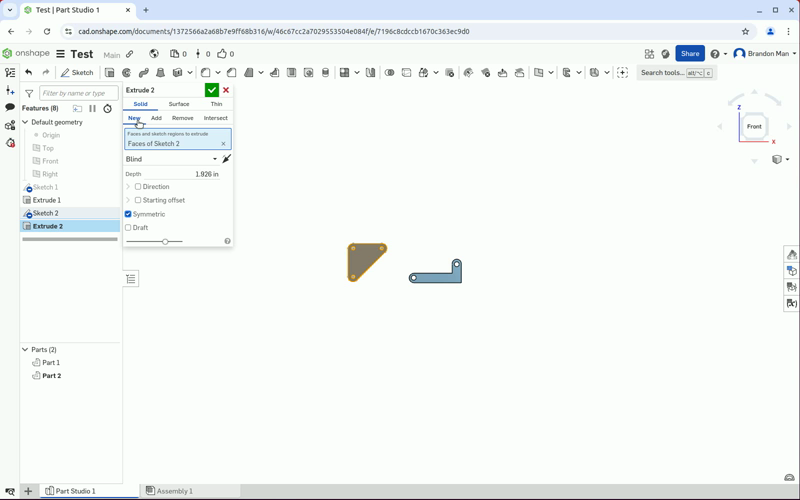
key(enter)
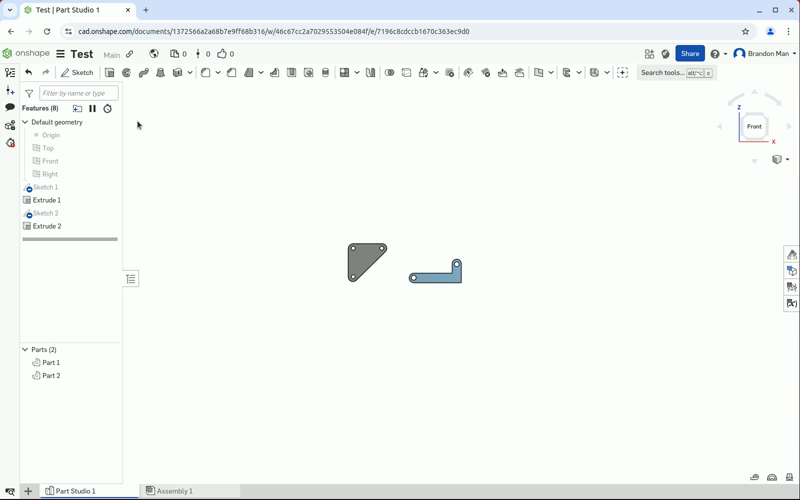
key(shift+h)
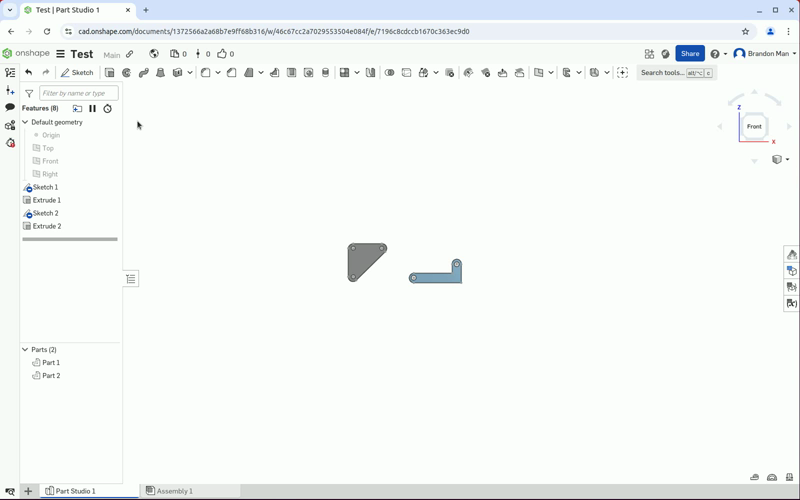
key(shift+h)
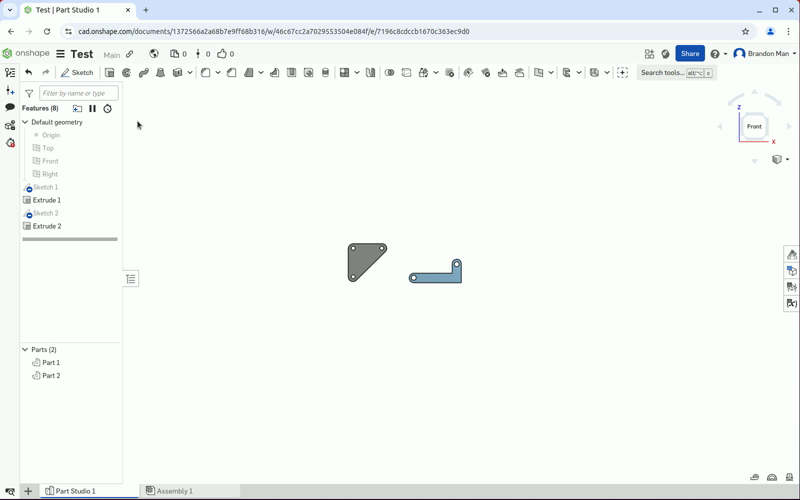
mouse_move(73, 189)
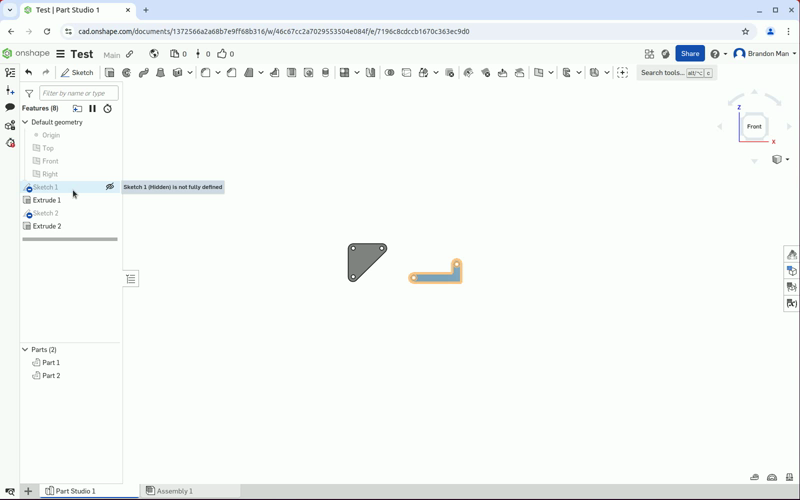
click(73, 189)
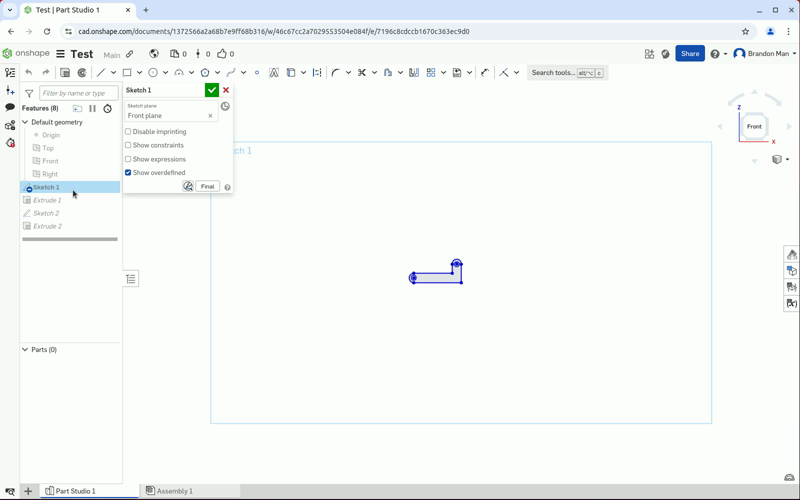
mouse_move(229, 92)
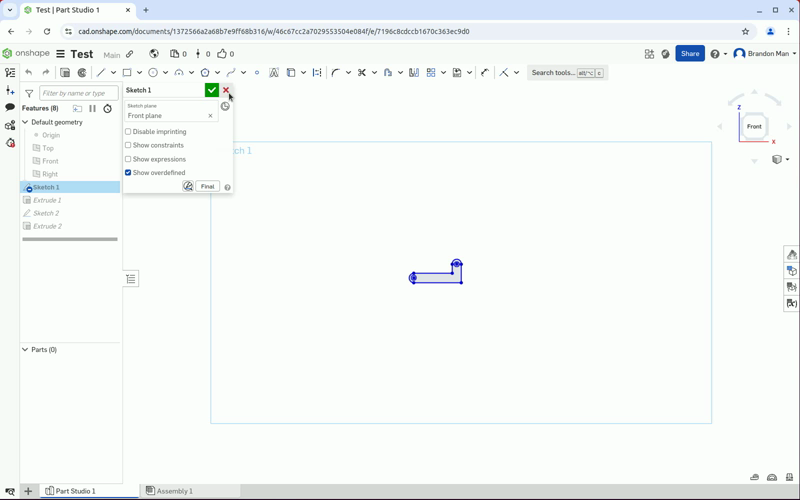
click(229, 92)
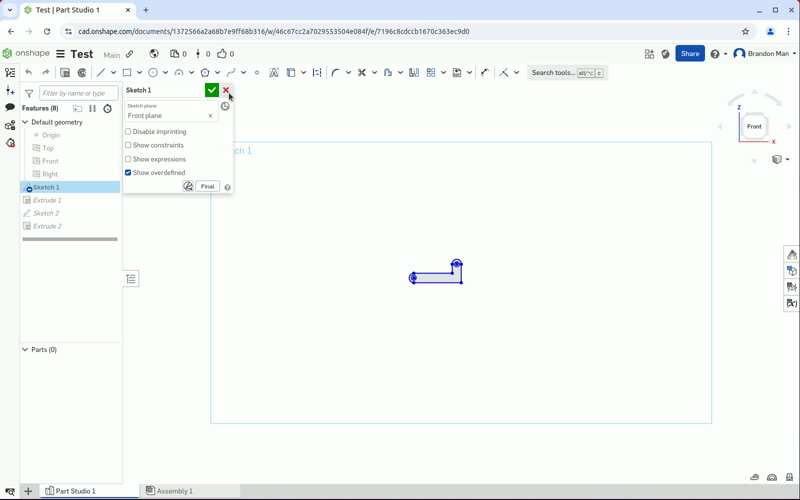
key(shift+s)
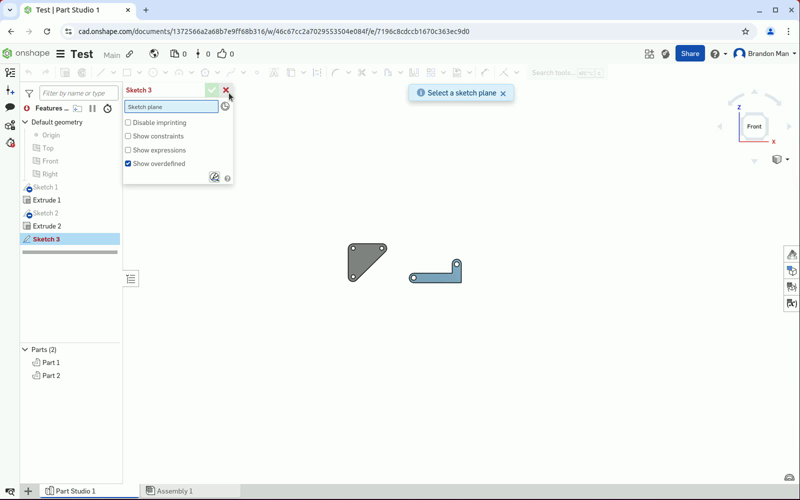
mouse_move(73, 163)
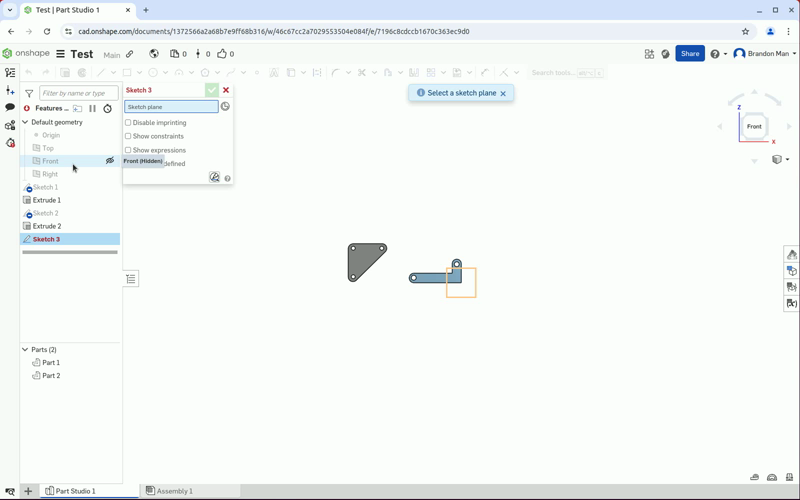
click(73, 163)
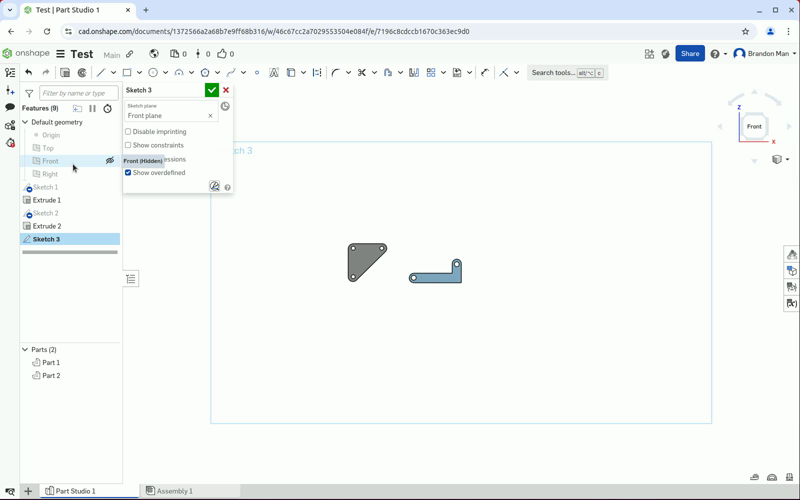
mouse_move(73, 352)
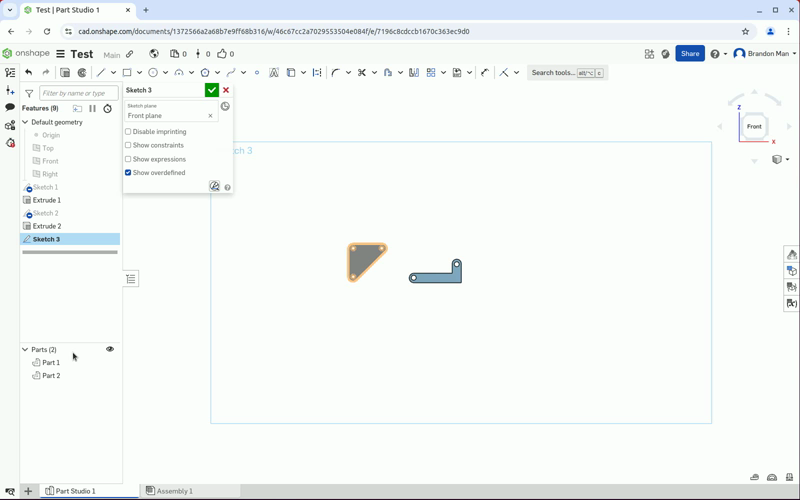
key(y)
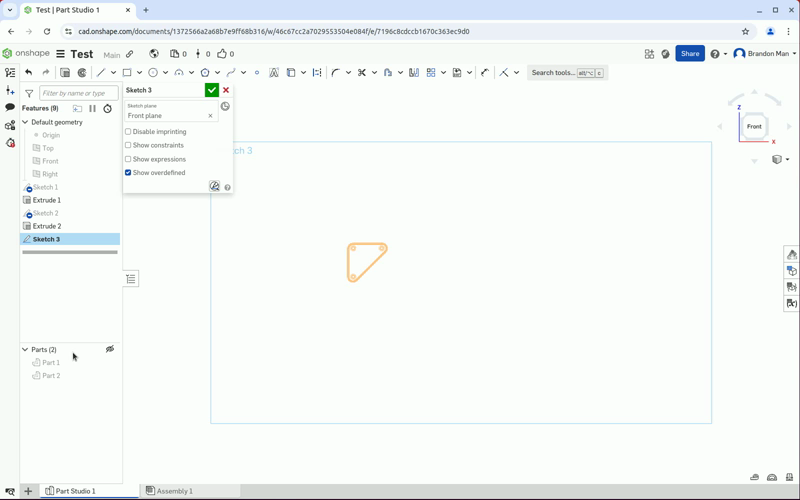
key(c)
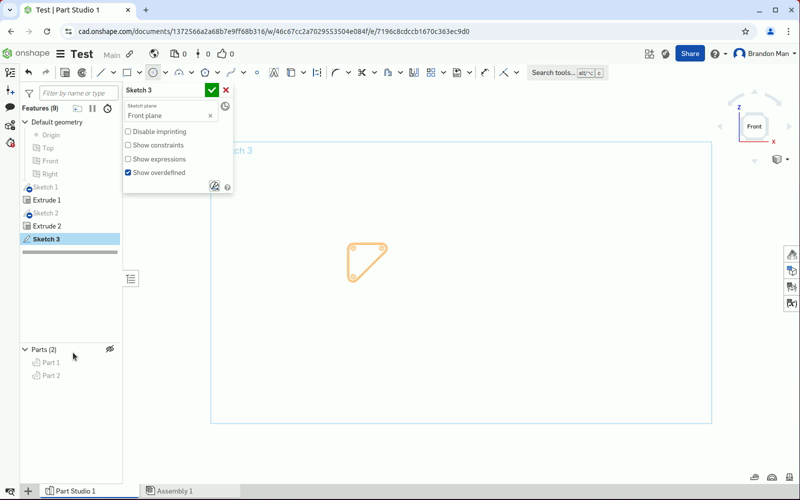
key_down(shift)
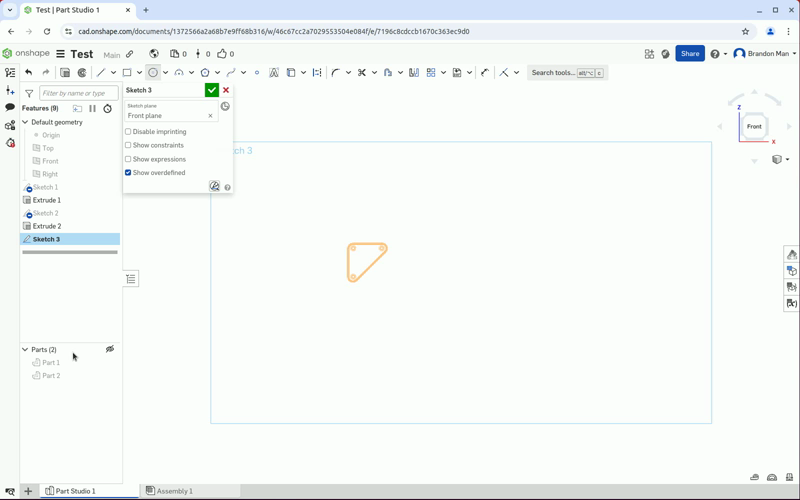
mouse_move(485, 266)
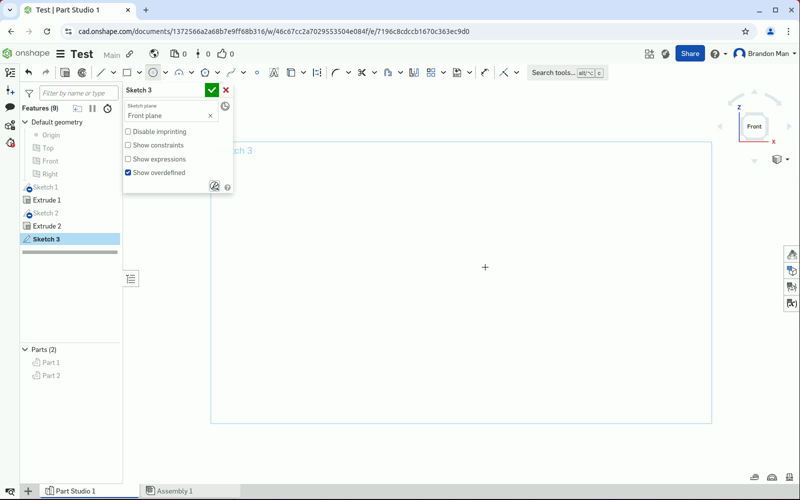
click(485, 266)
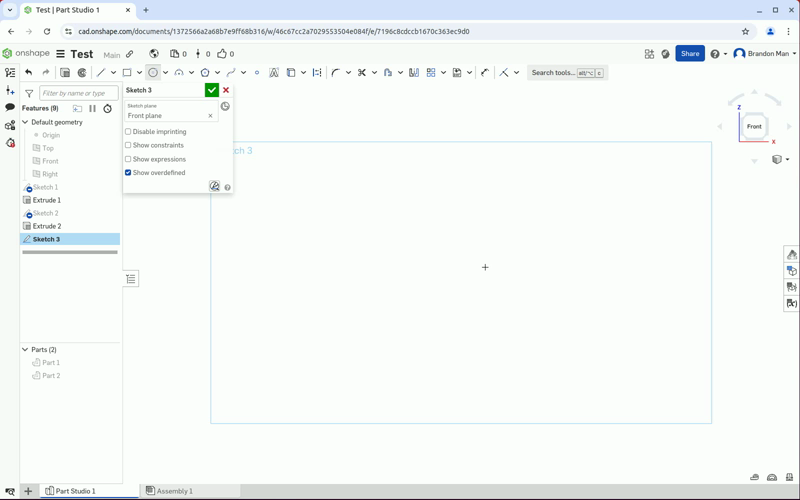
key_up(shift)
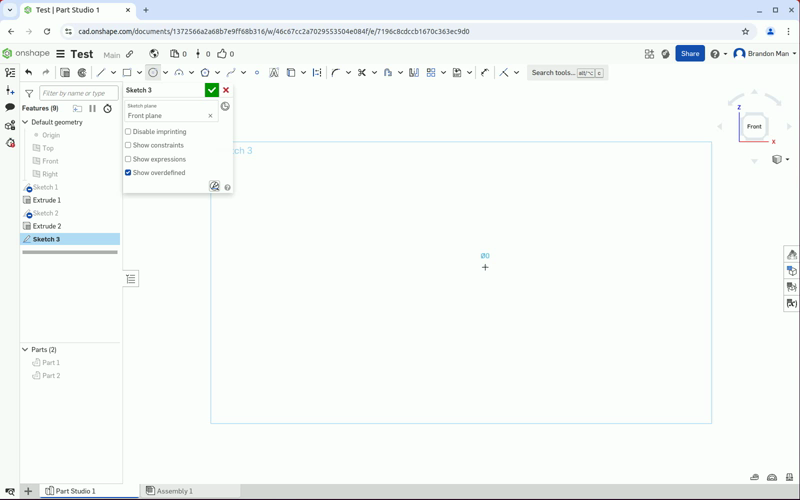
mouse_move(487, 266)
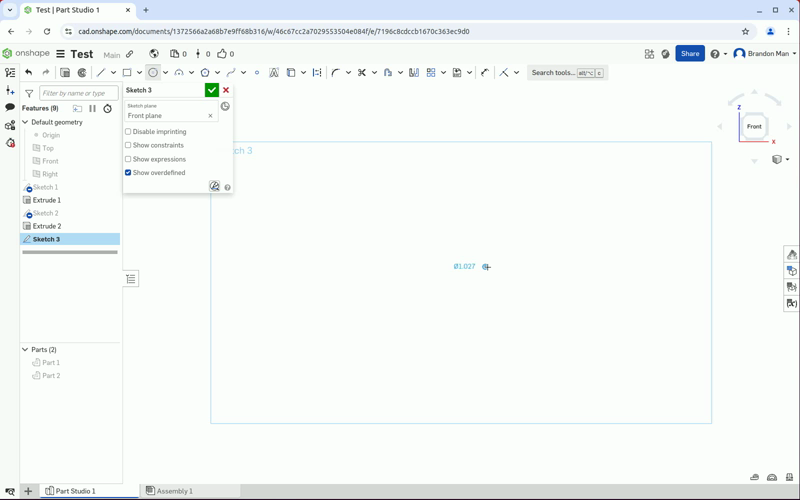
scroll(6)
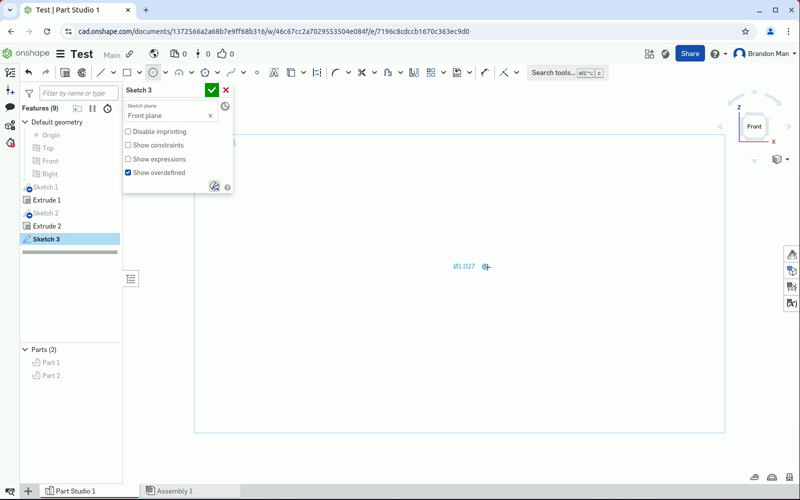
scroll(6)
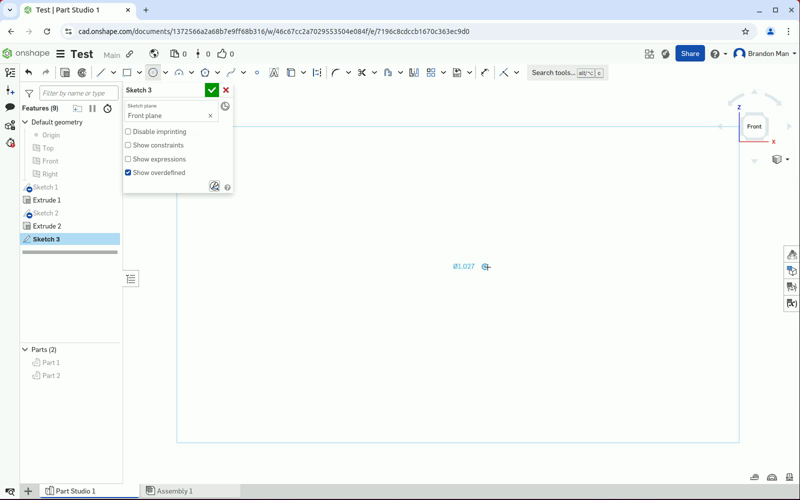
scroll(6)
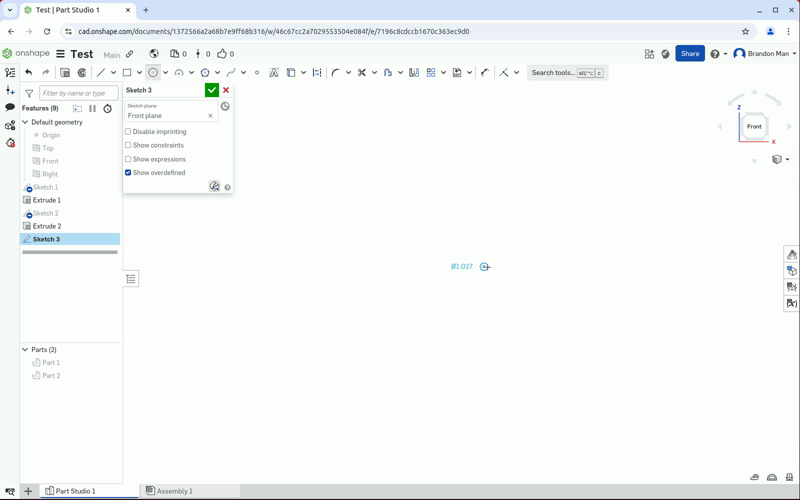
scroll(6)
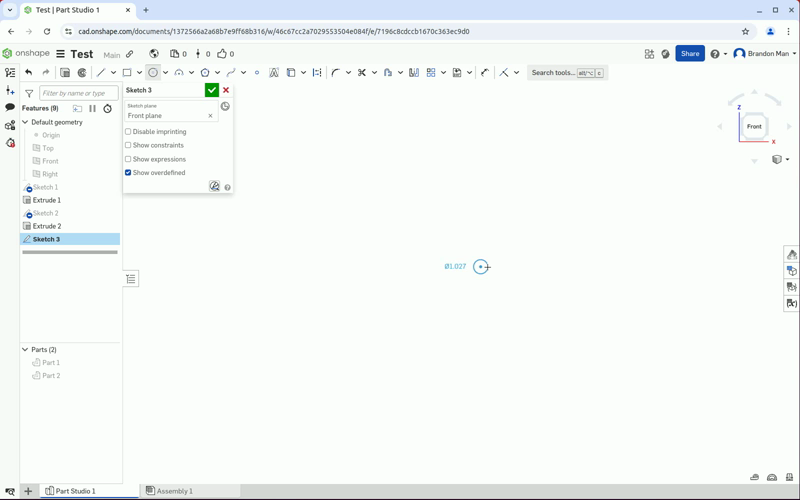
scroll(6)
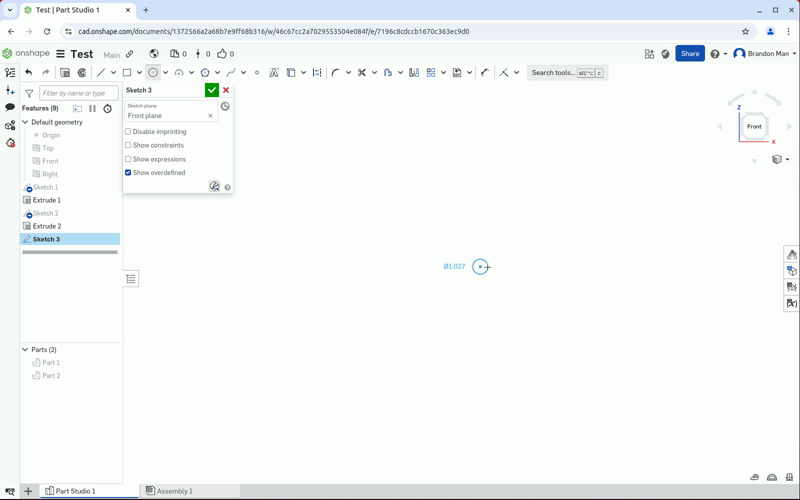
scroll(6)
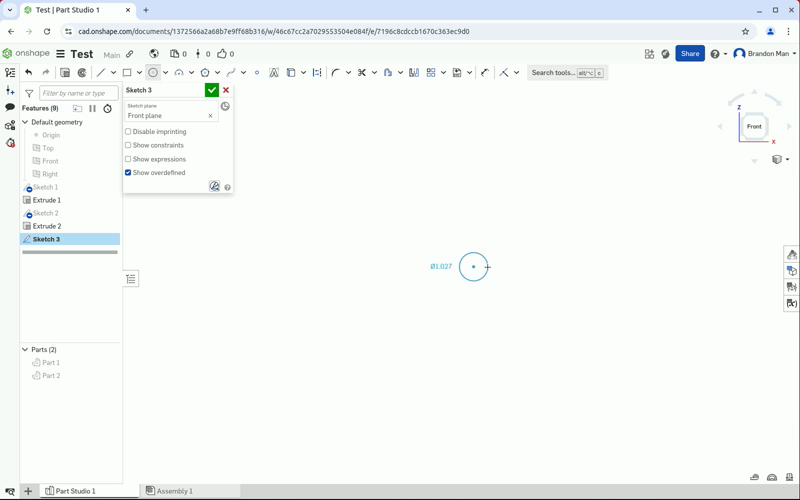
scroll(6)
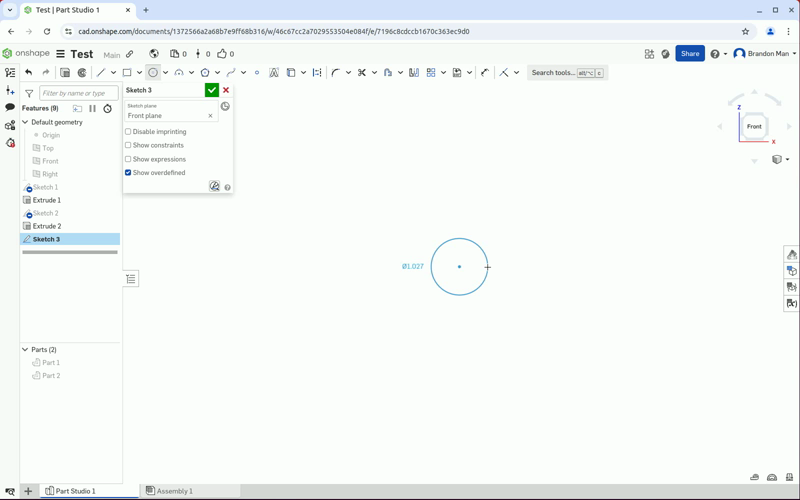
click(487, 266)
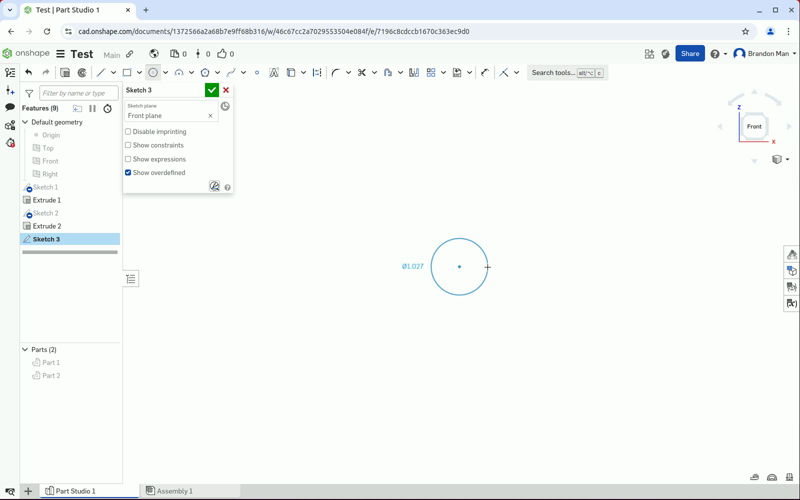
scroll(-6)
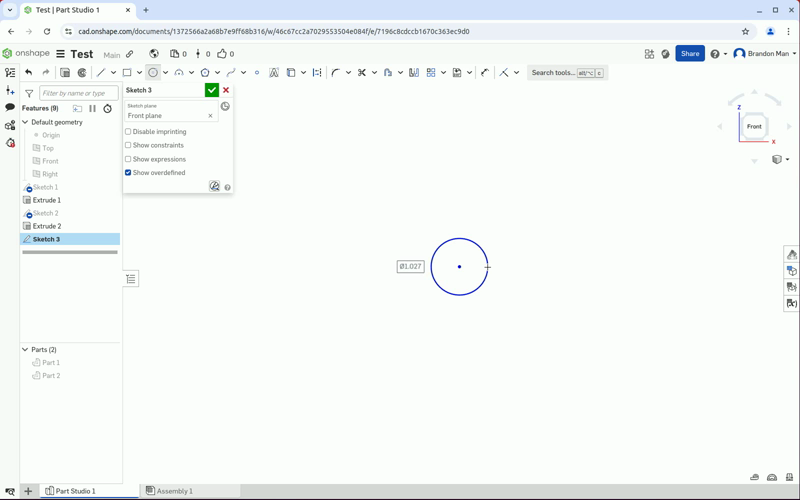
scroll(-6)
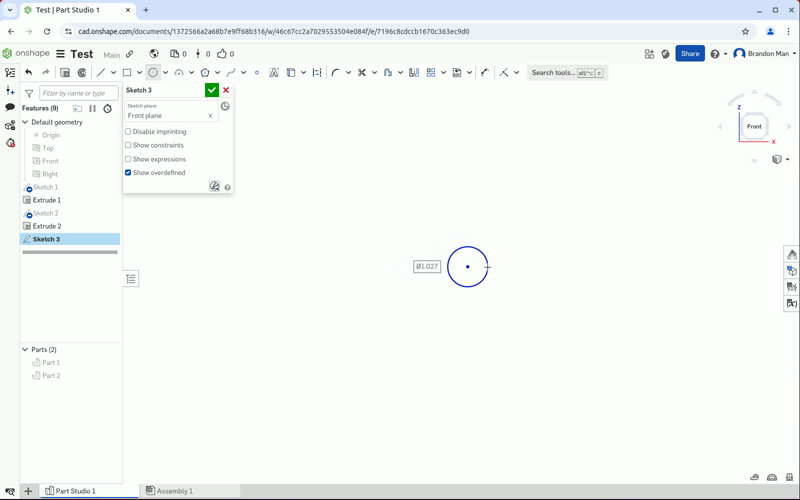
scroll(-6)
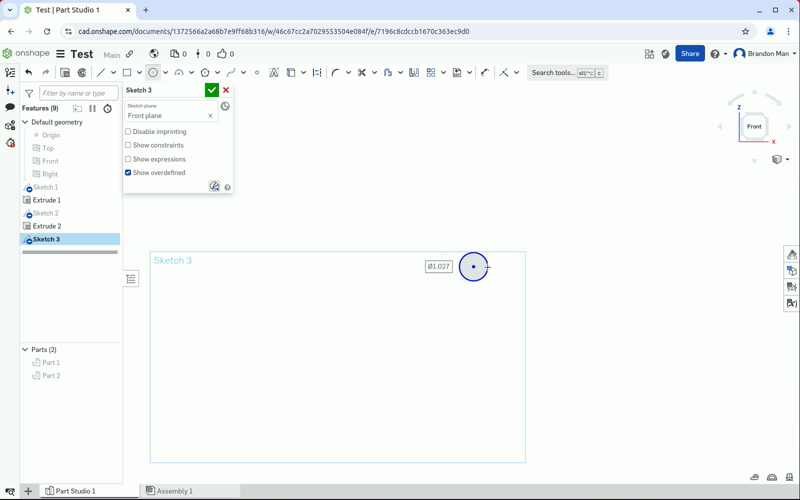
scroll(-6)
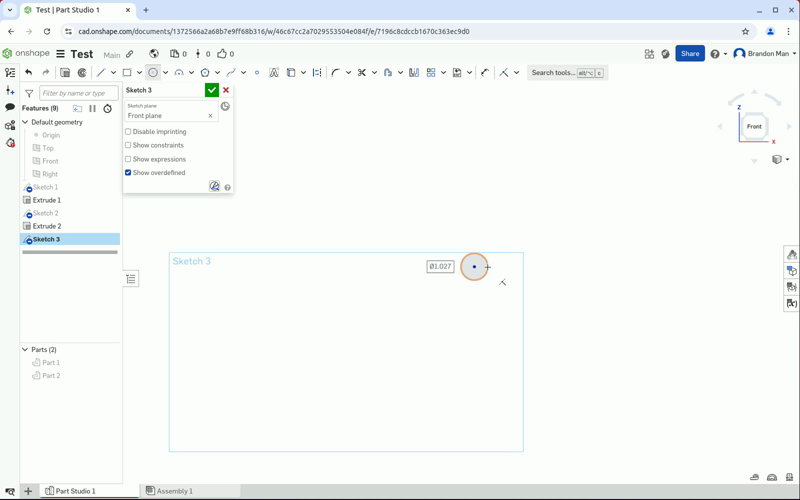
scroll(-6)
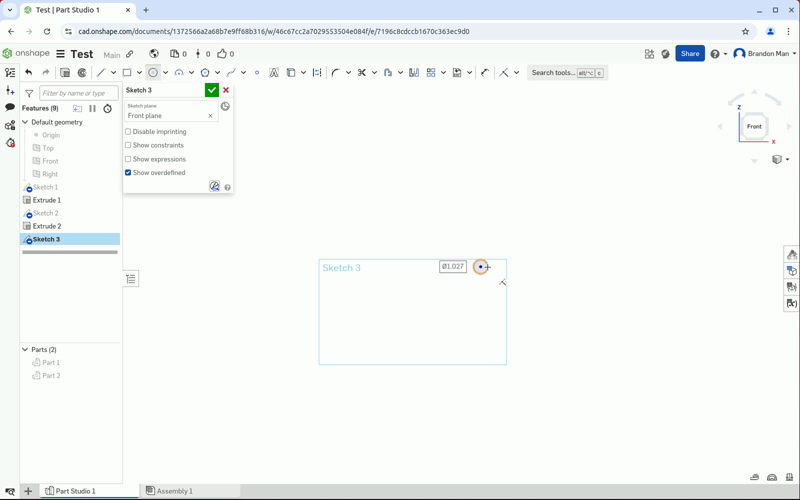
scroll(-6)
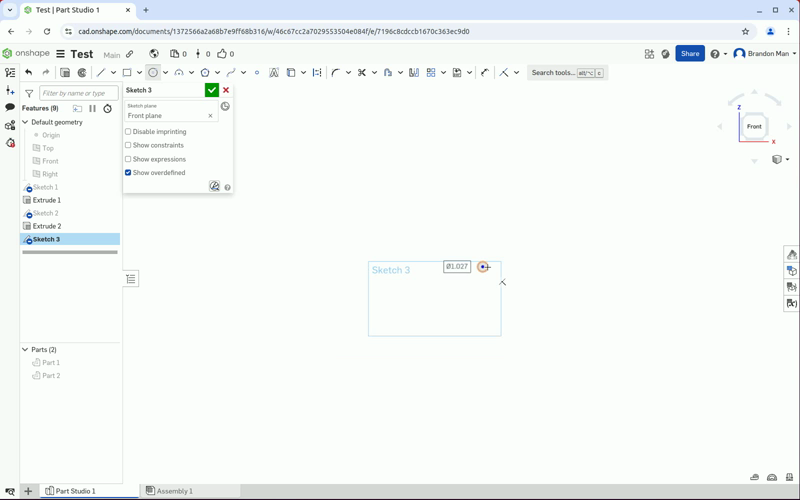
scroll(-6)
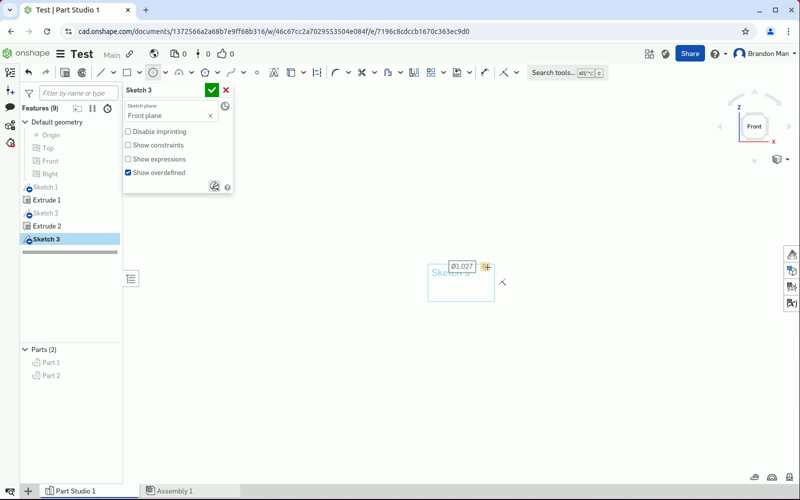
key(esc)
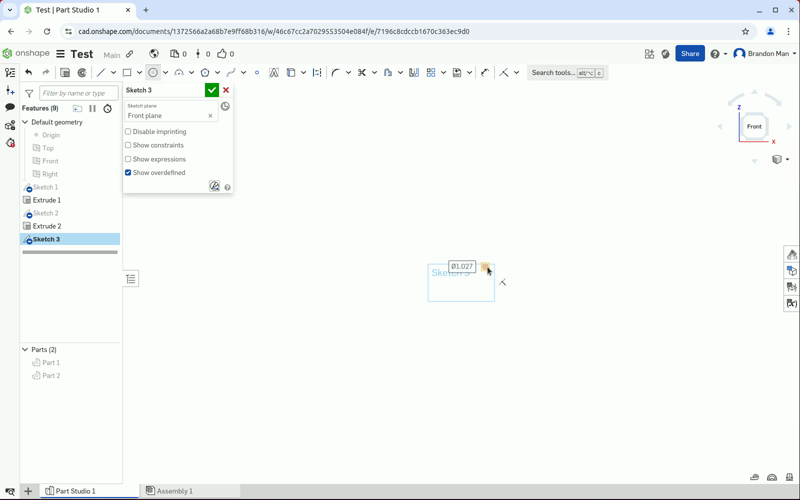
key(a)
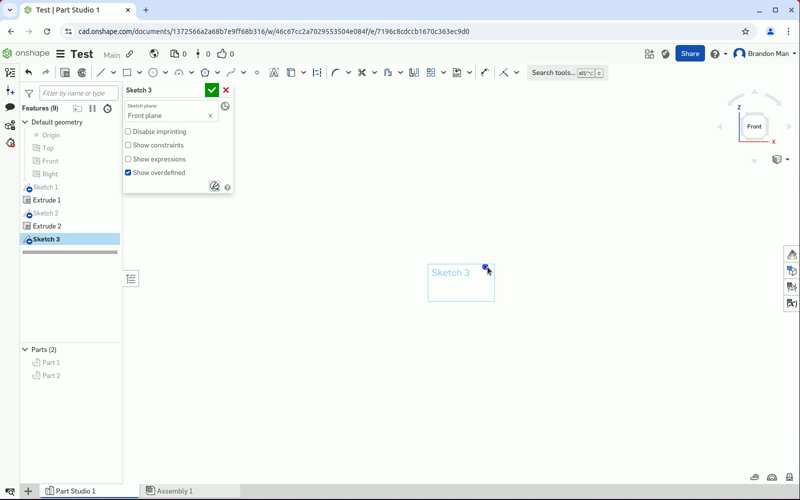
key_down(shift)
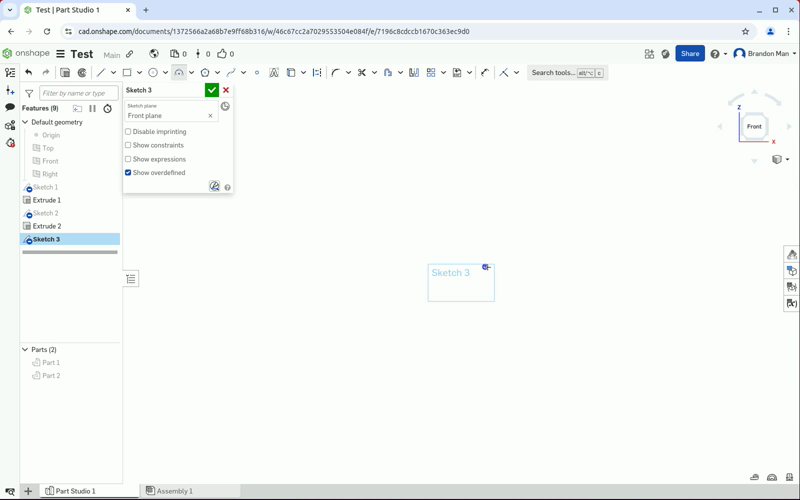
mouse_move(485, 271)
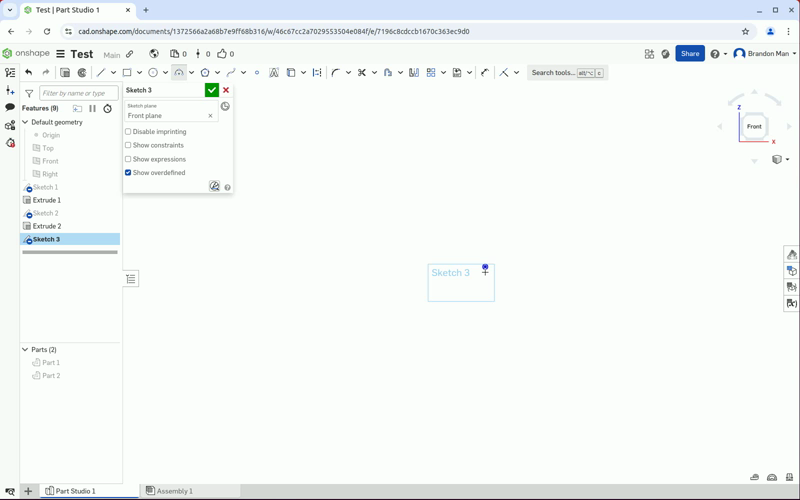
click(485, 271)
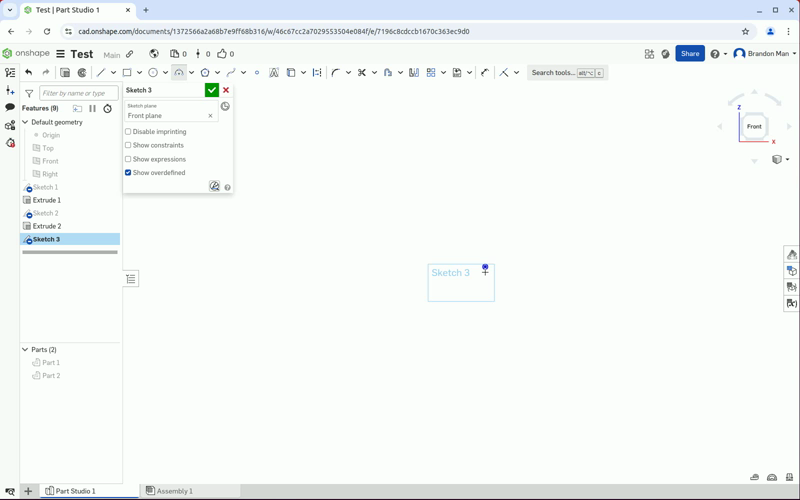
key_up(shift)
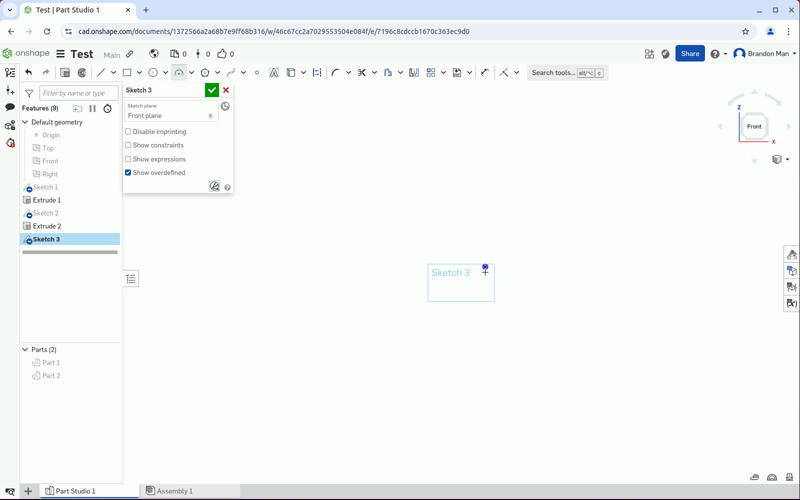
key_down(shift)
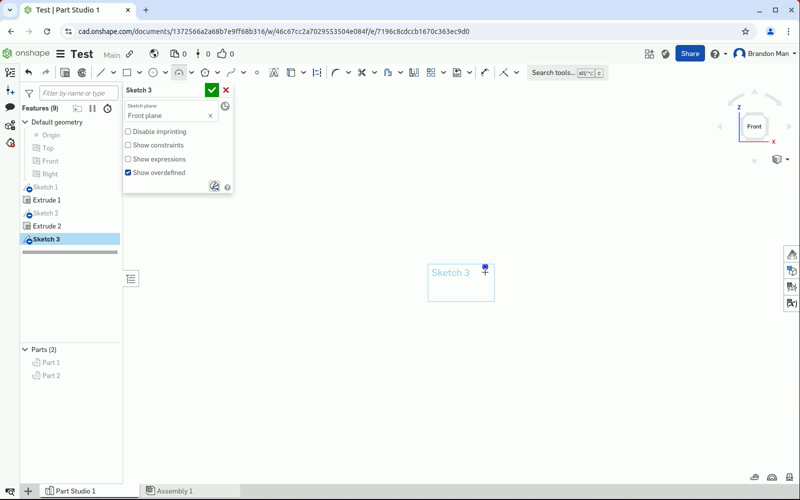
mouse_move(509, 295)
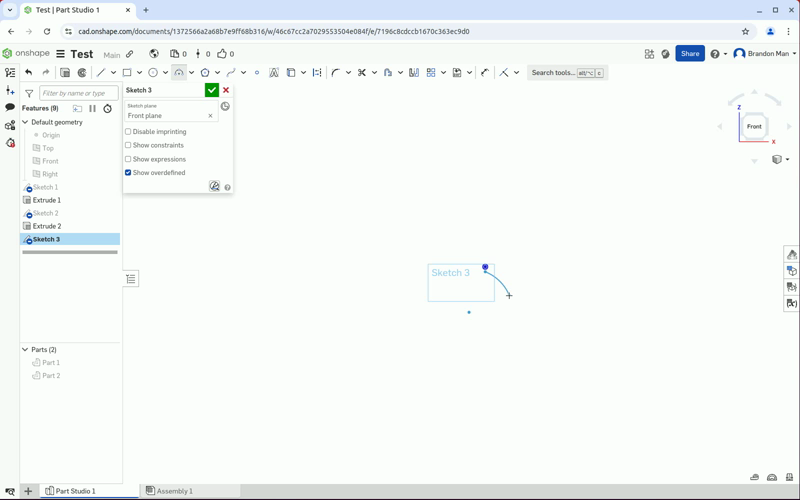
click(509, 295)
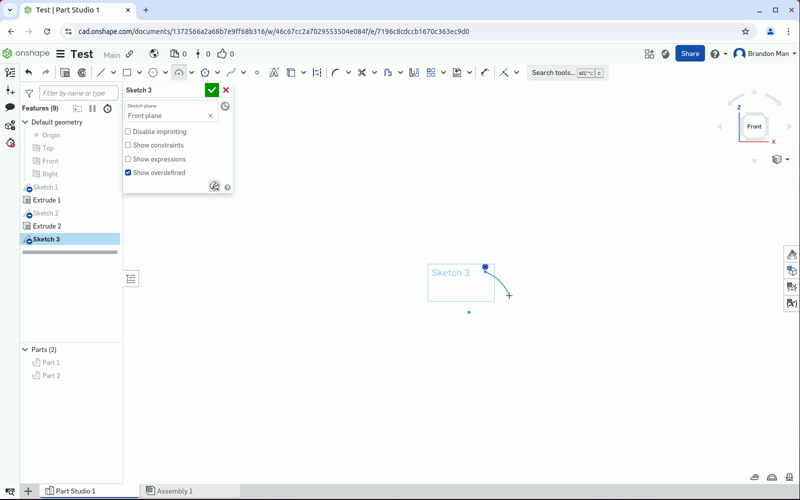
mouse_move(502, 278)
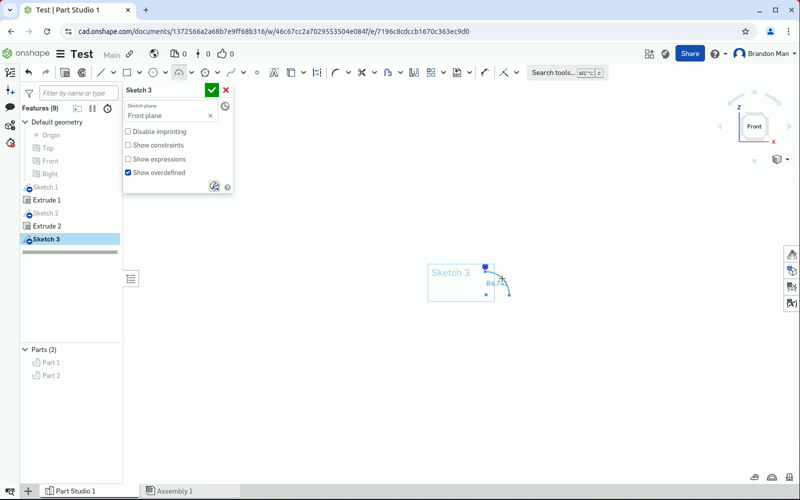
click(502, 278)
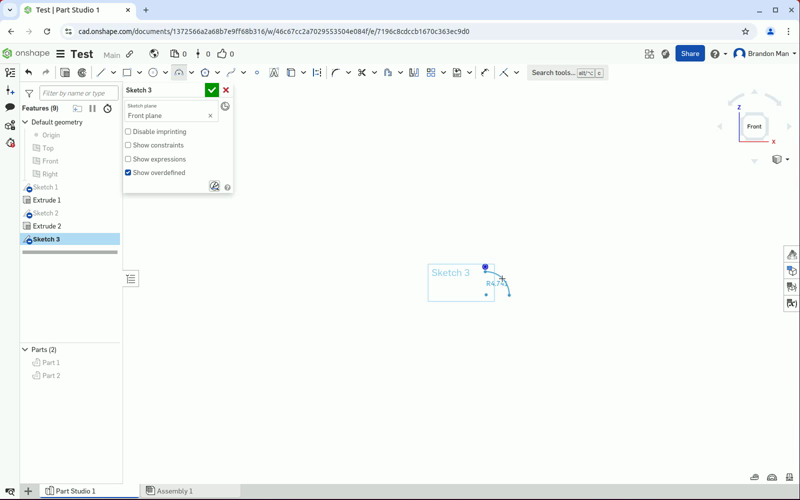
key_up(shift)
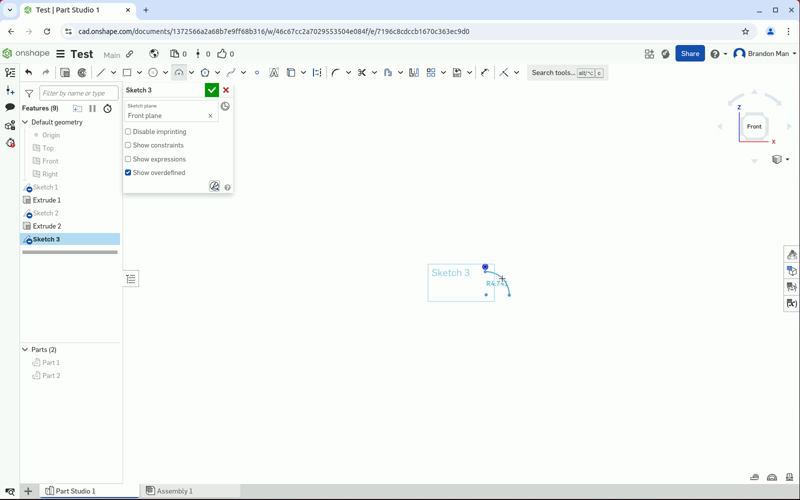
mouse_move(509, 295)
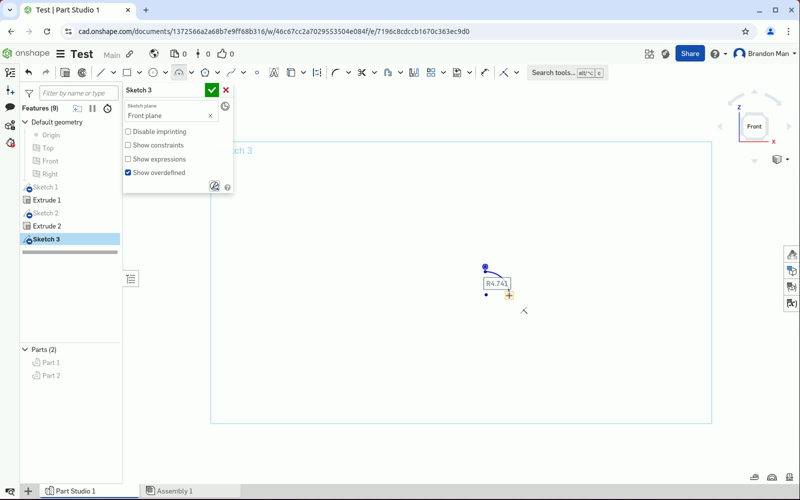
click(509, 295)
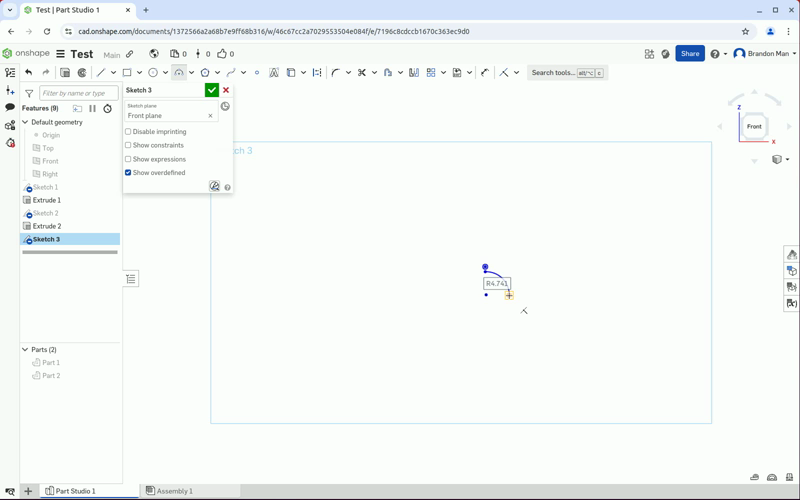
key_down(shift)
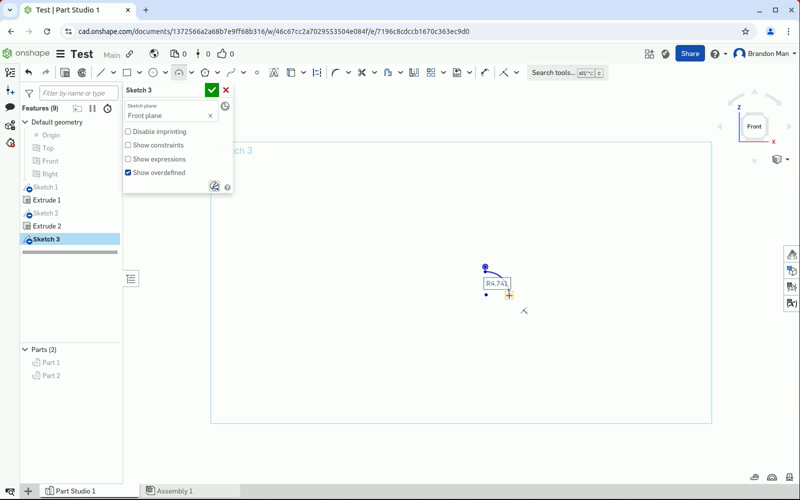
mouse_move(519, 295)
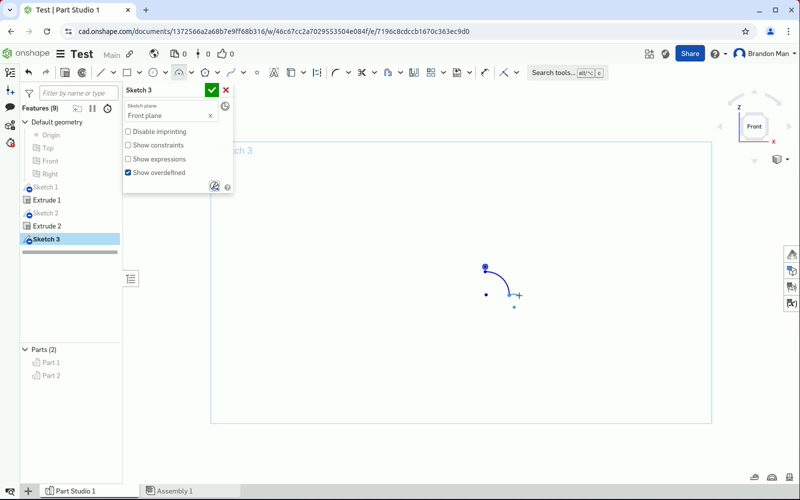
click(519, 295)
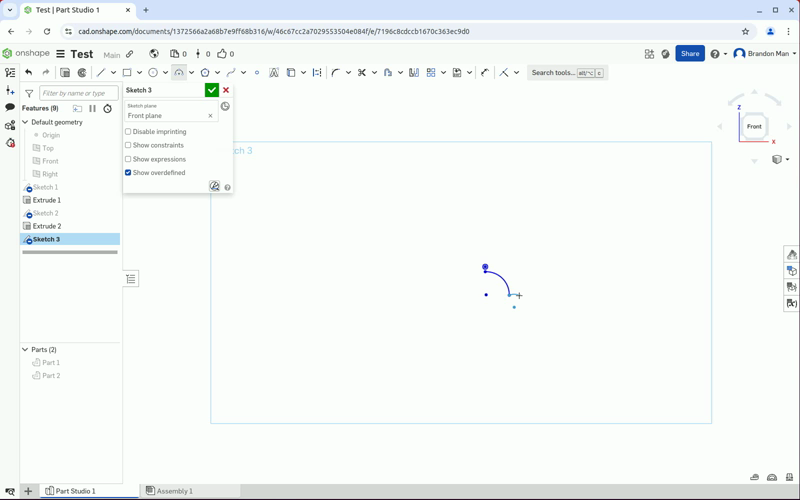
mouse_move(514, 300)
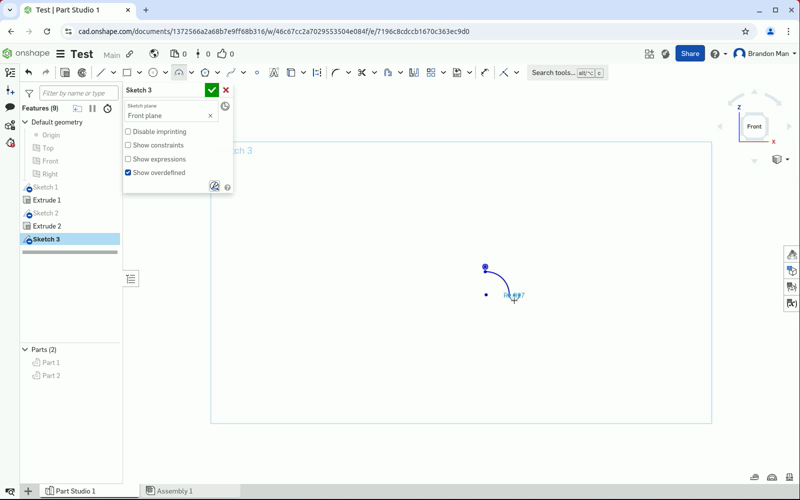
click(514, 300)
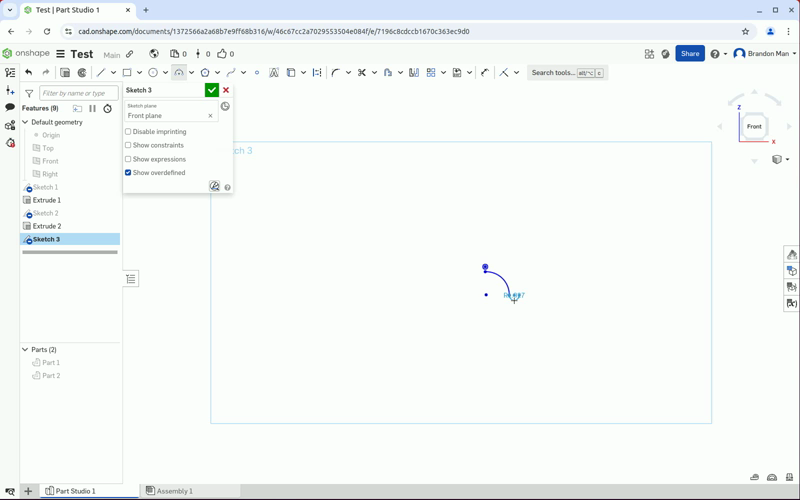
key_up(shift)
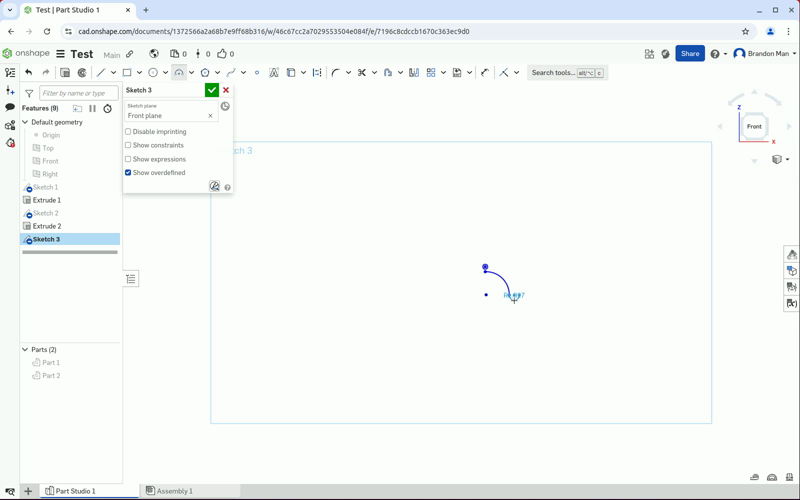
key(esc)
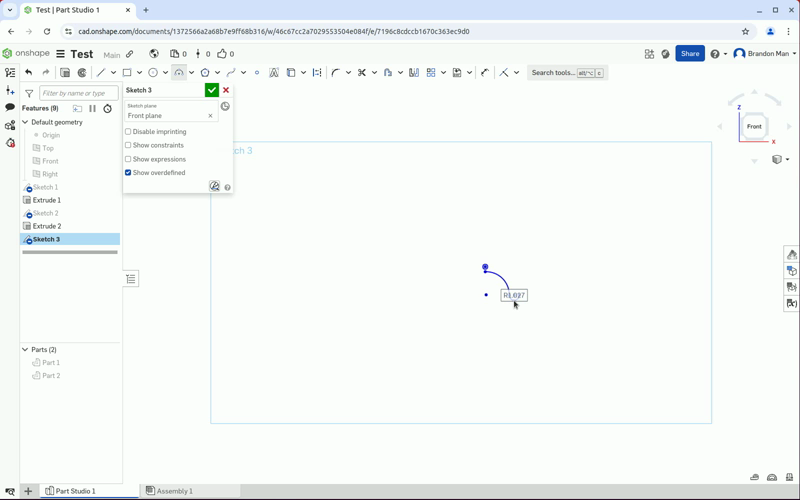
key(l)
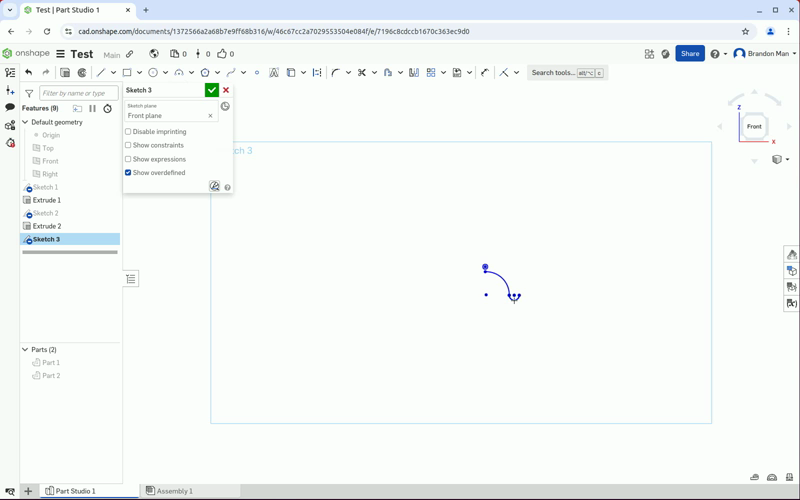
mouse_move(519, 295)
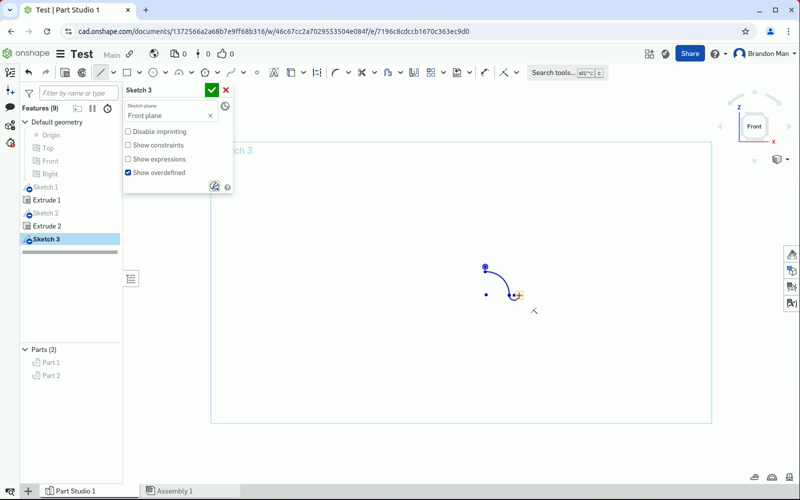
click(519, 295)
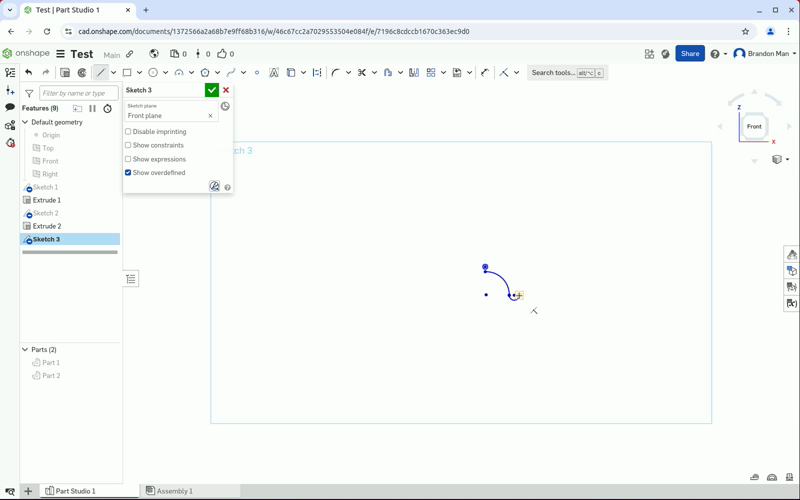
key_down(shift)
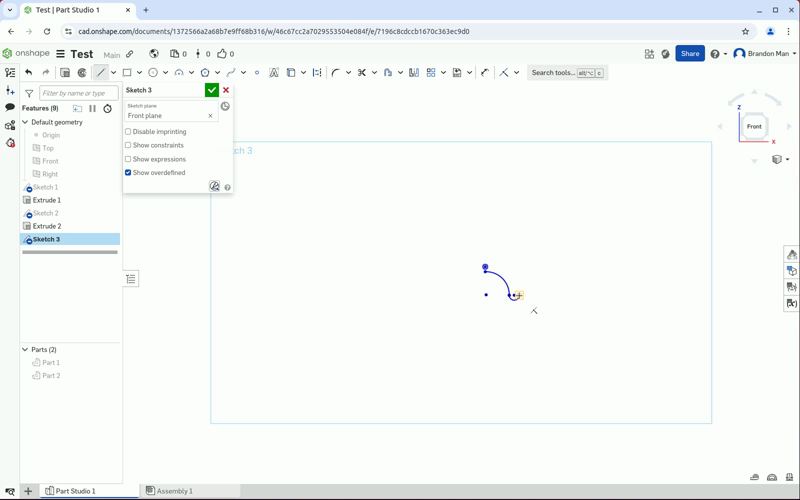
mouse_move(549, 295)
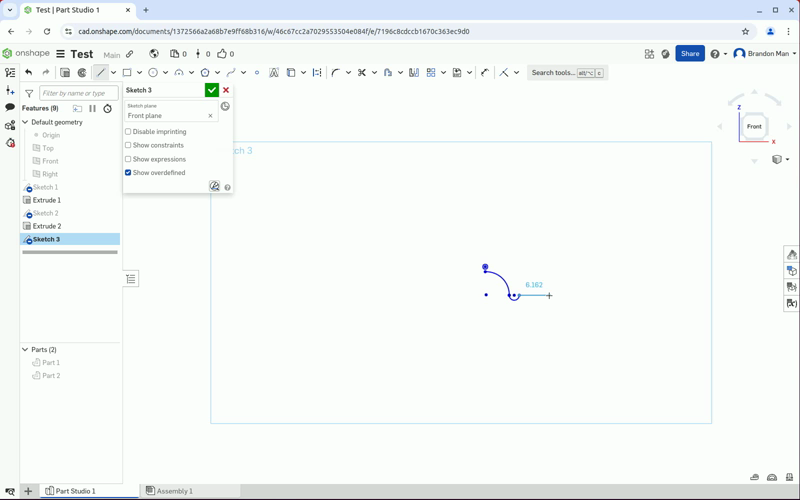
mouse_move(519, 266)
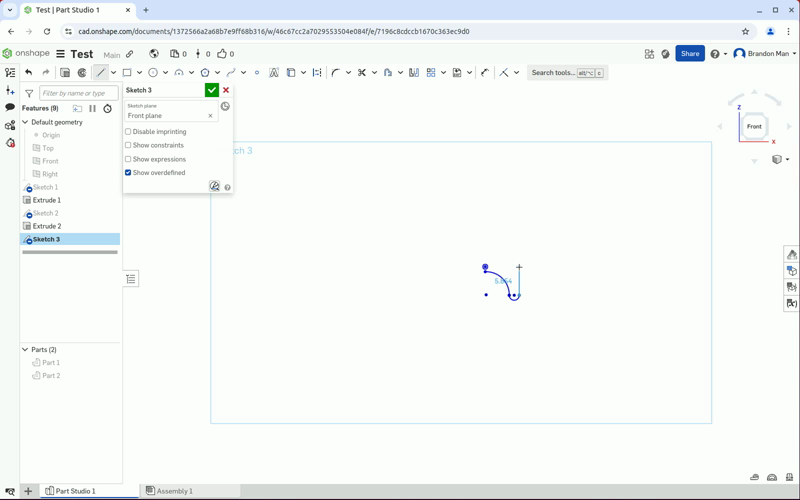
click(519, 266)
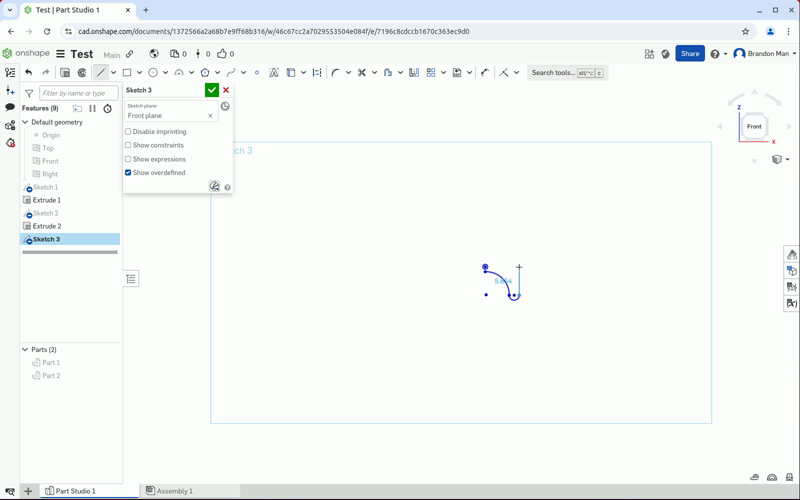
key_up(shift)
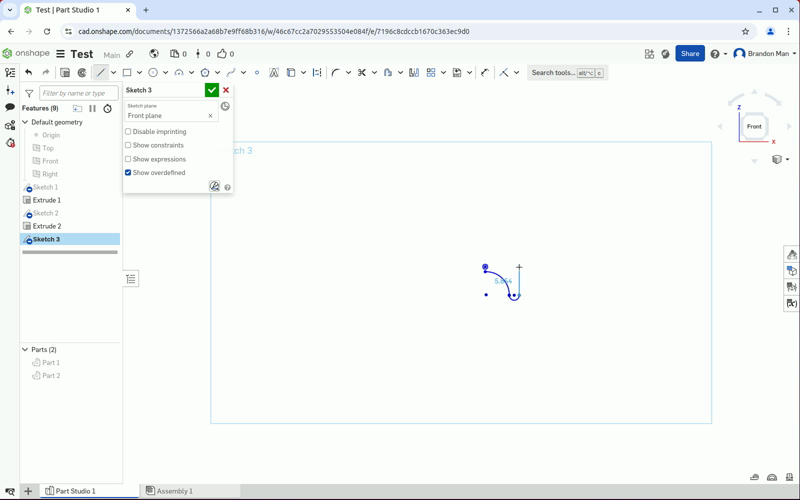
key(esc)
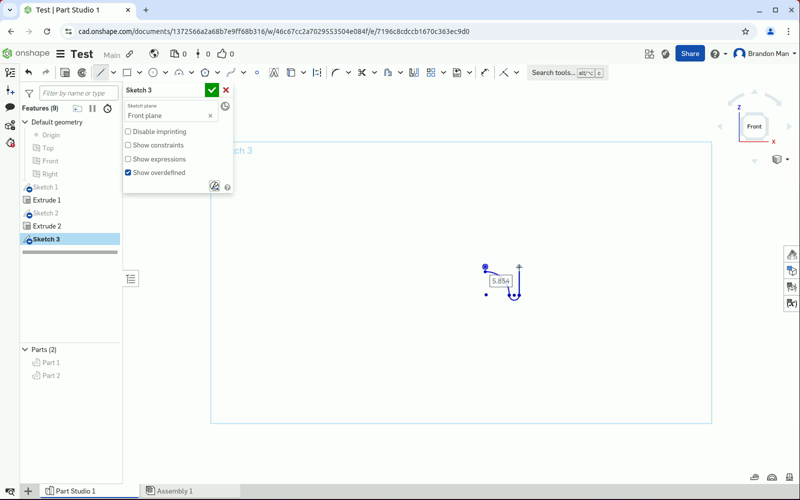
key(a)
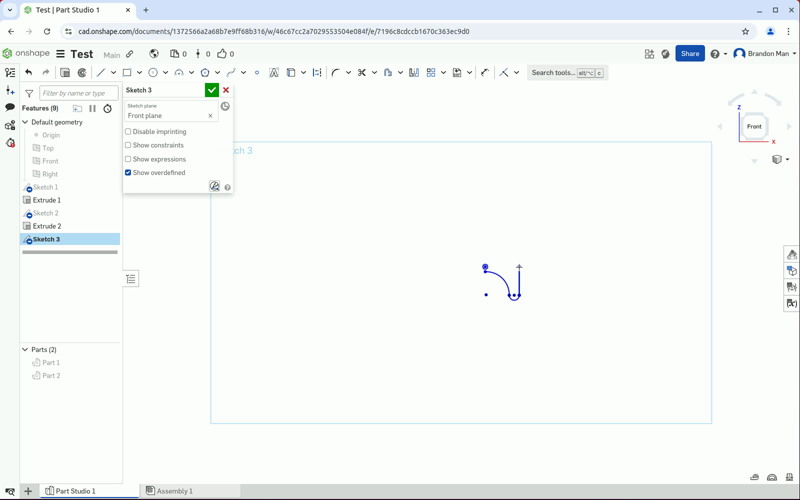
mouse_move(519, 266)
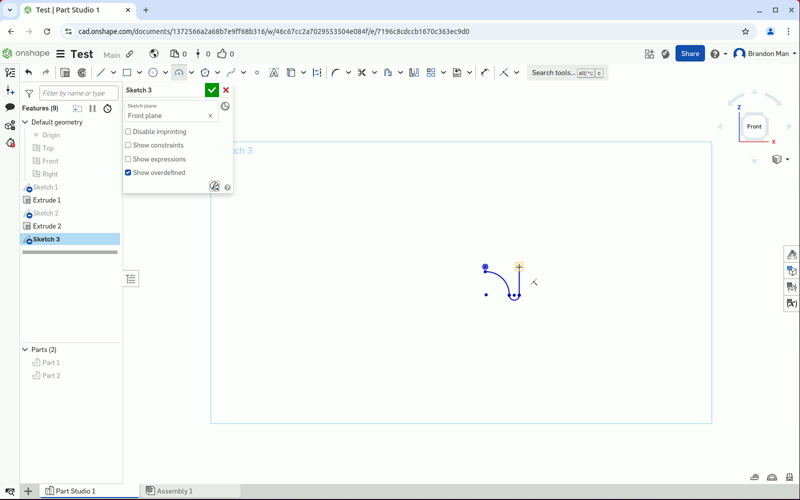
click(519, 266)
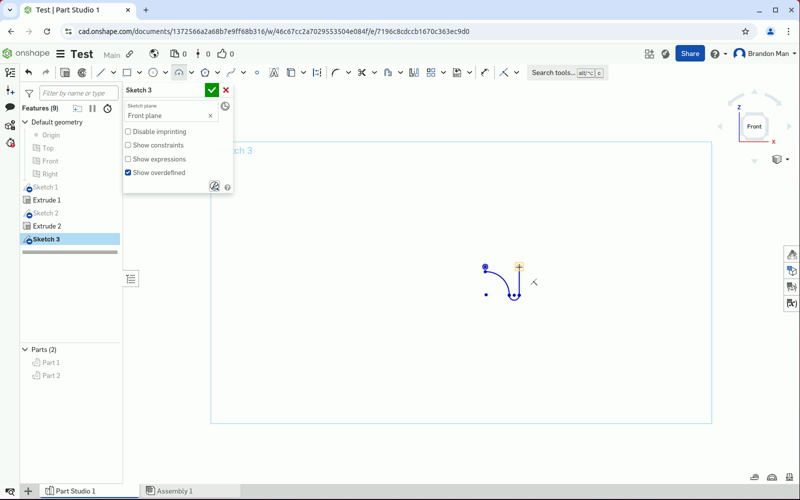
key_down(shift)
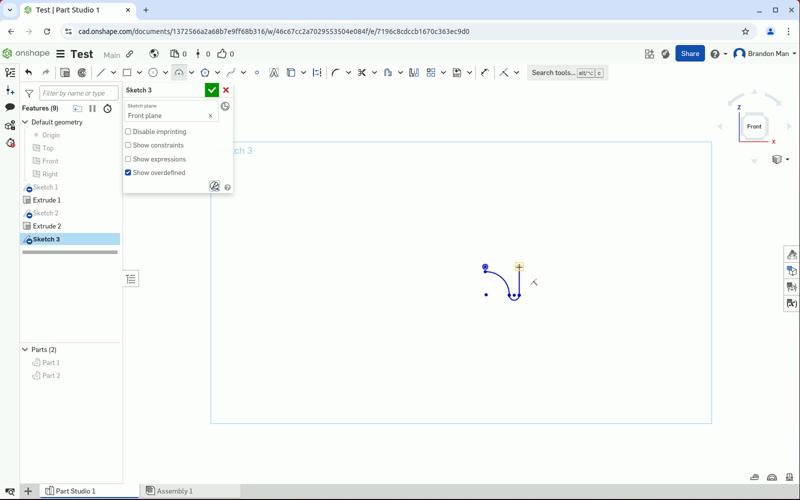
mouse_move(513, 261)
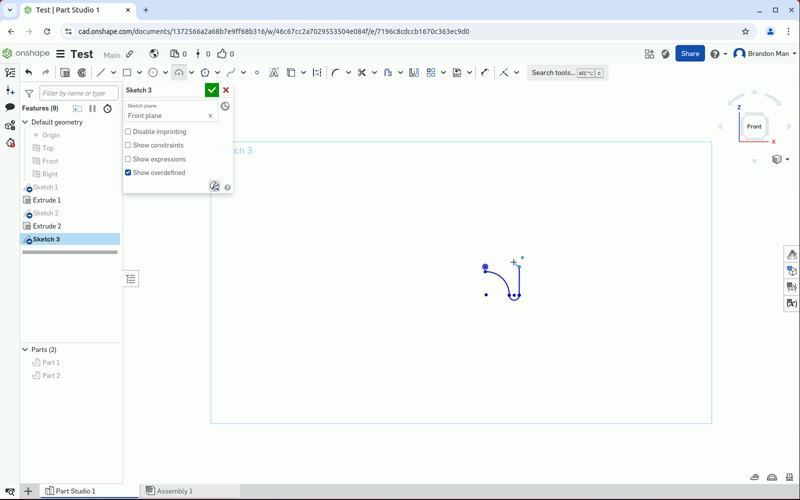
scroll(6)
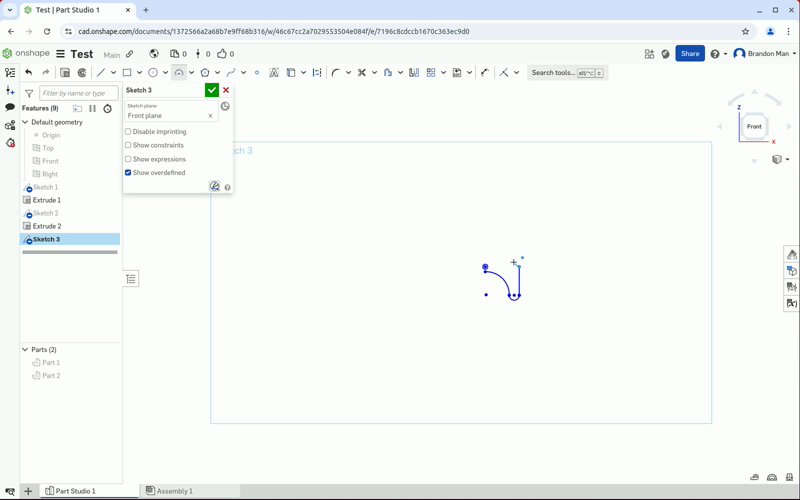
scroll(6)
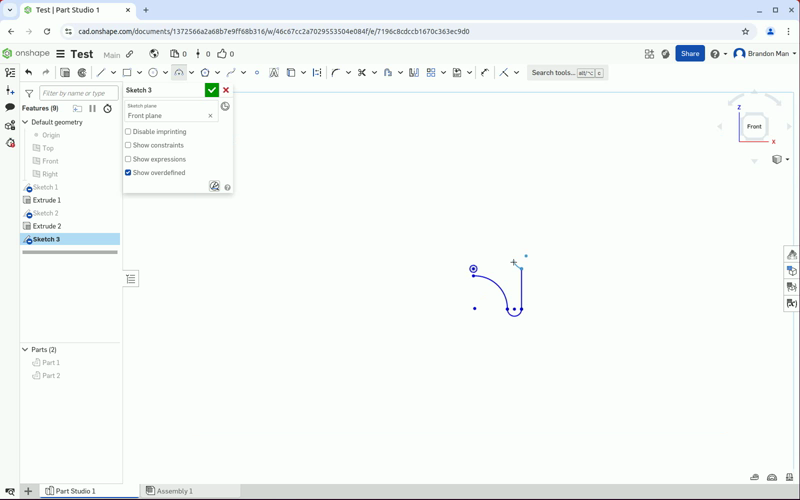
scroll(6)
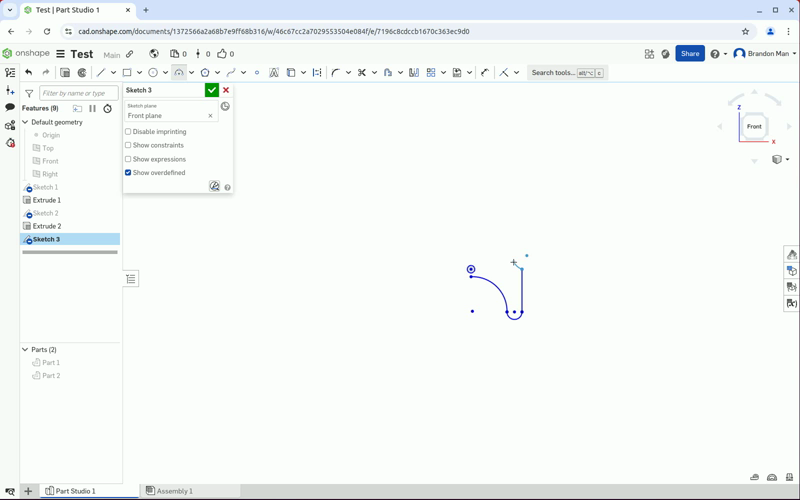
scroll(6)
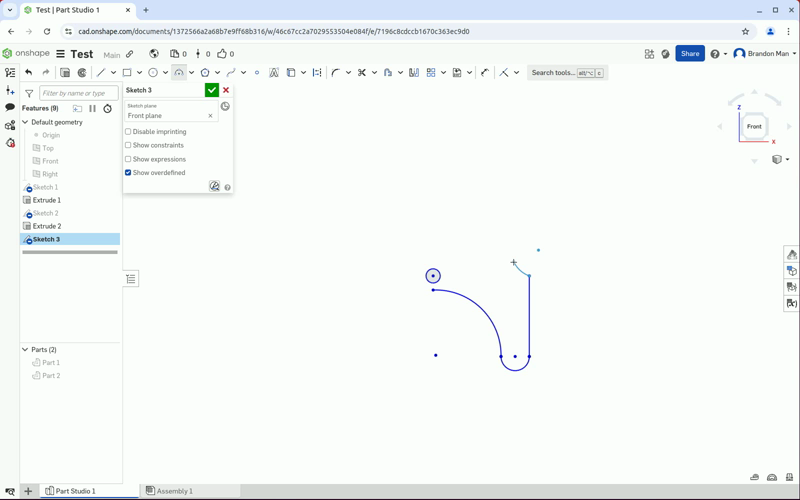
scroll(6)
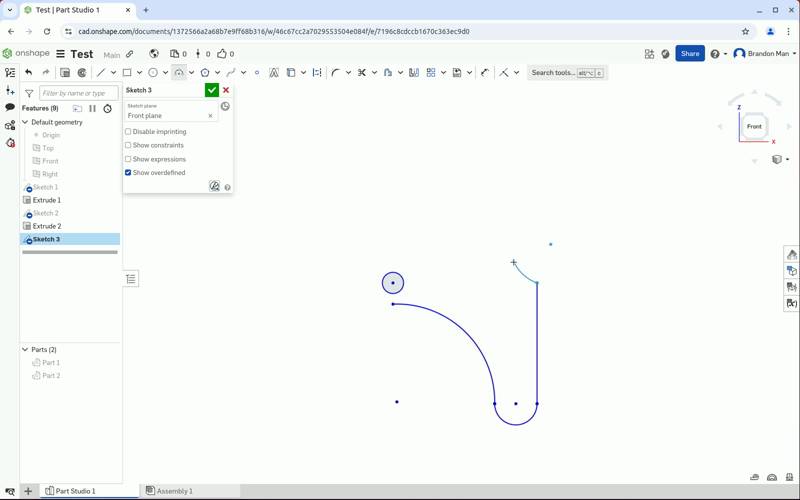
scroll(6)
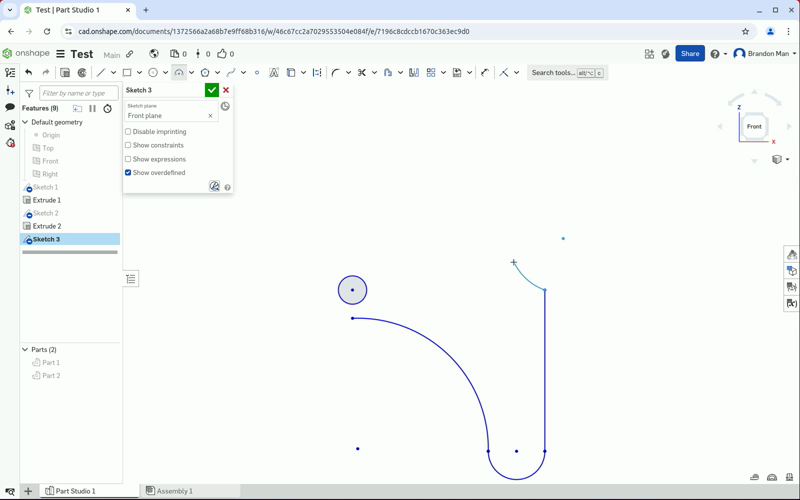
scroll(6)
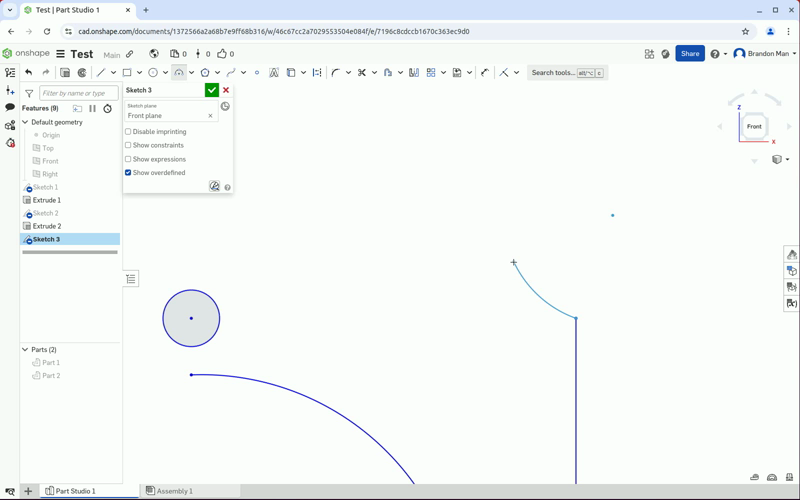
click(513, 261)
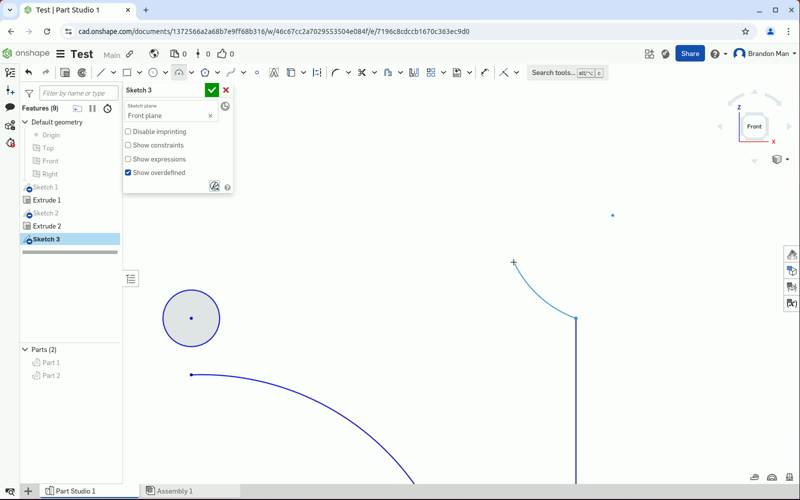
scroll(-6)
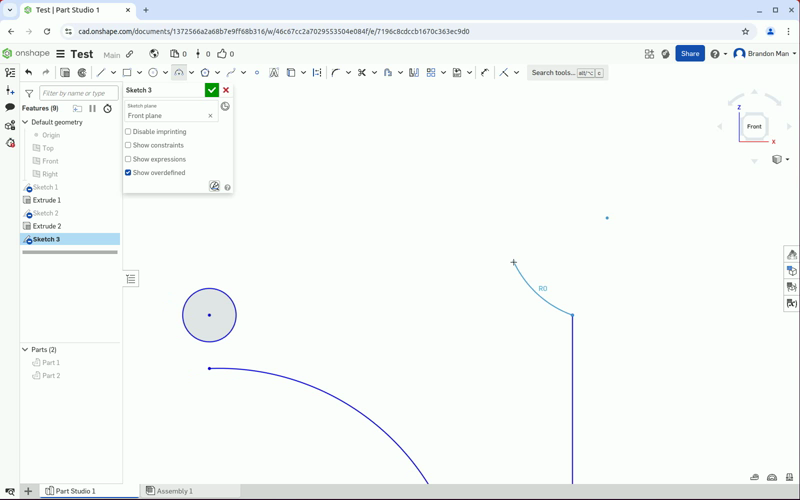
scroll(-6)
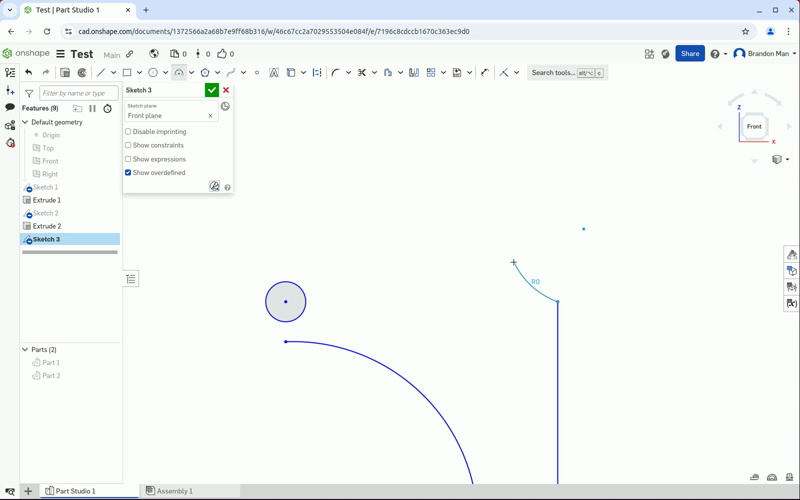
scroll(-6)
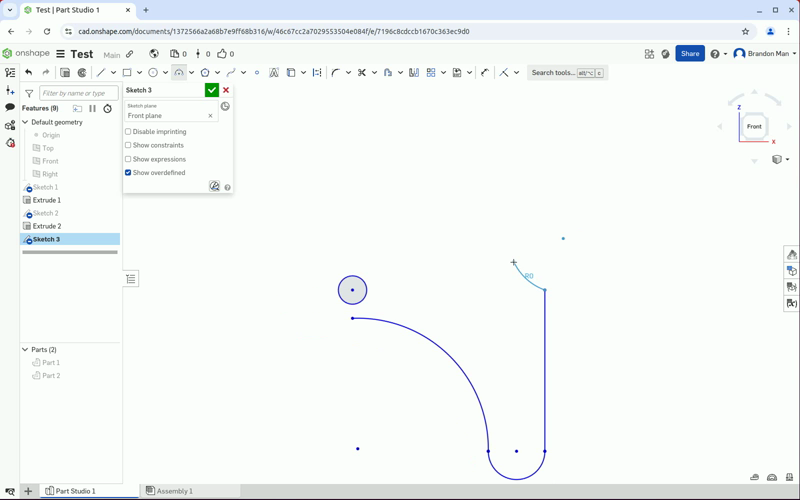
scroll(-6)
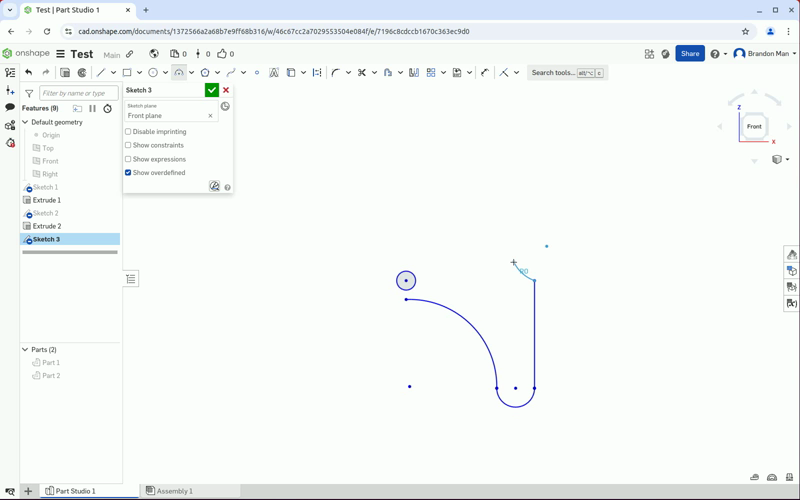
scroll(-6)
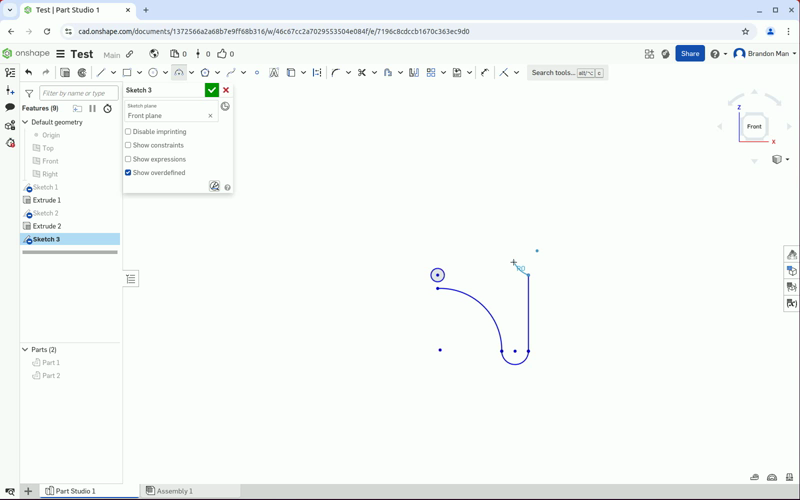
scroll(-6)
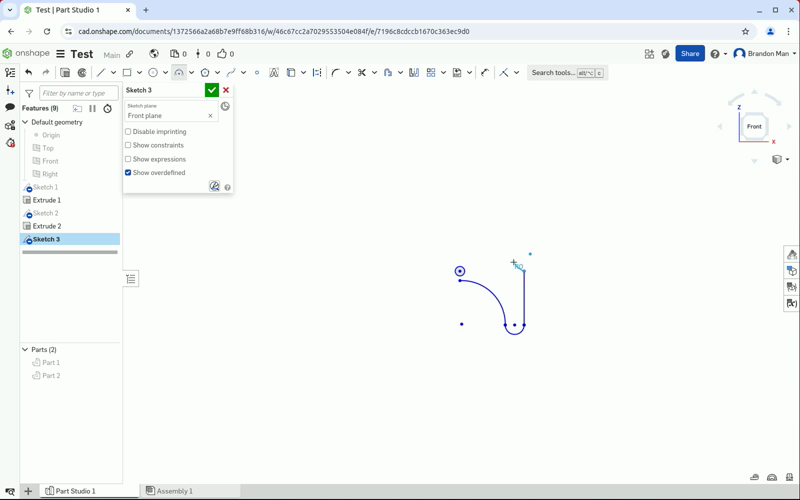
scroll(-6)
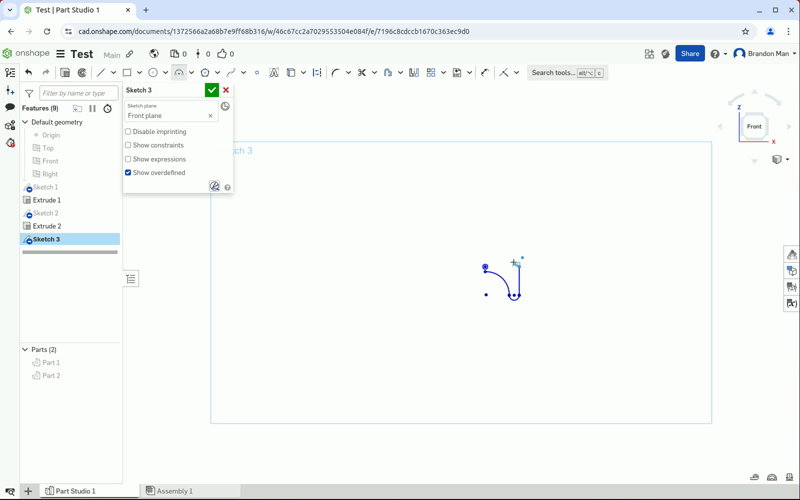
mouse_move(517, 263)
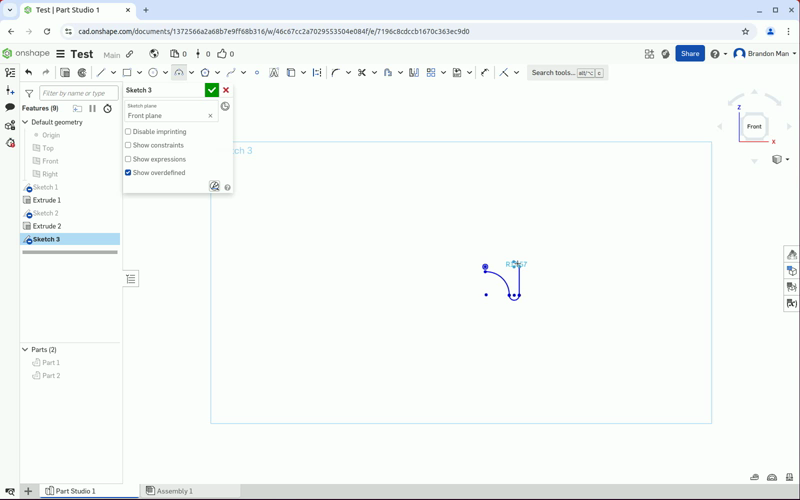
scroll(6)
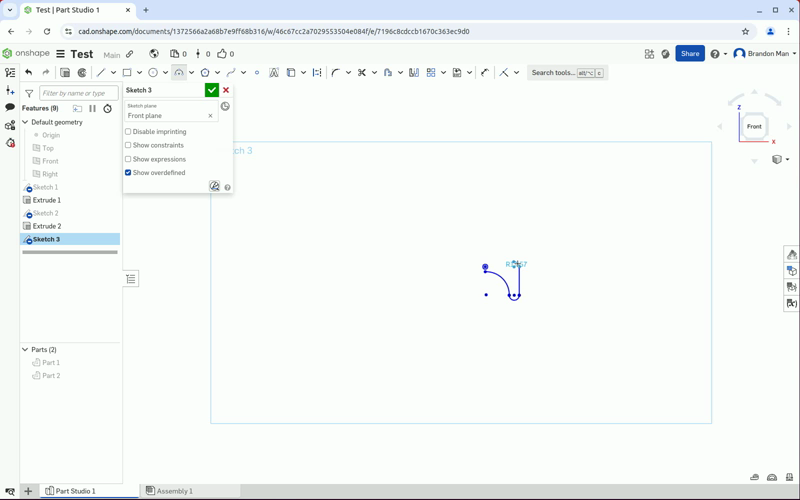
scroll(6)
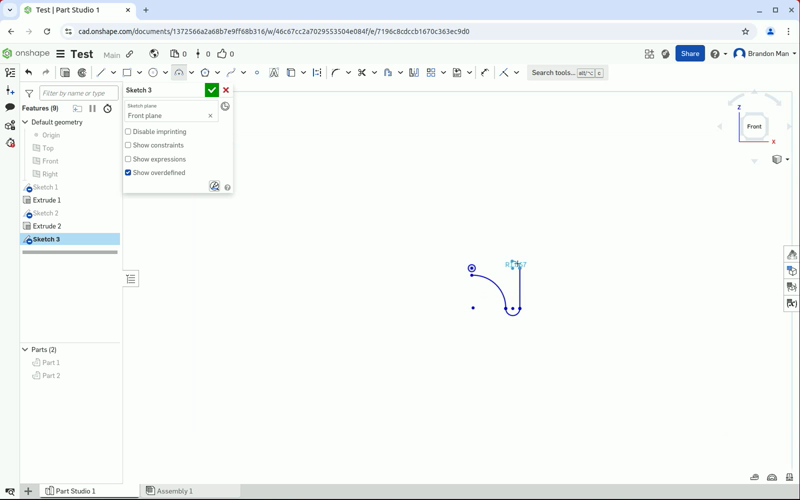
scroll(6)
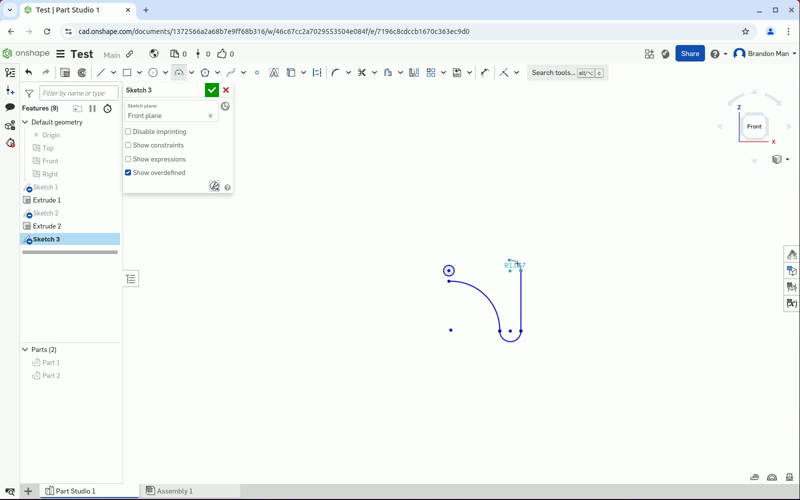
scroll(6)
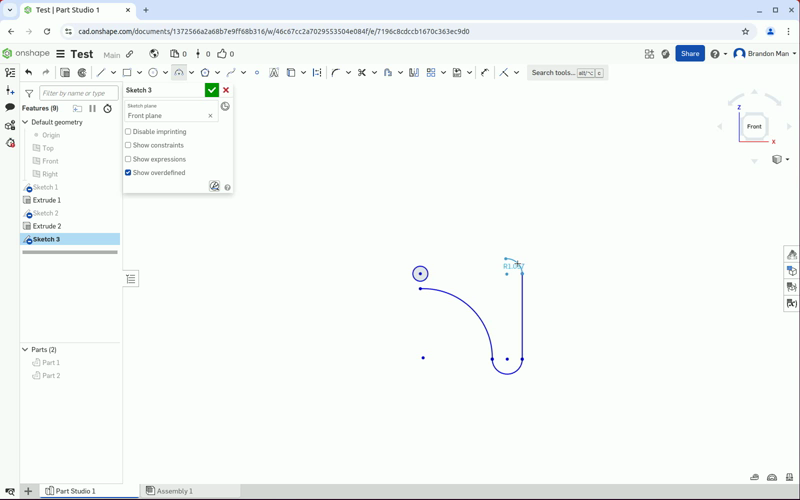
scroll(6)
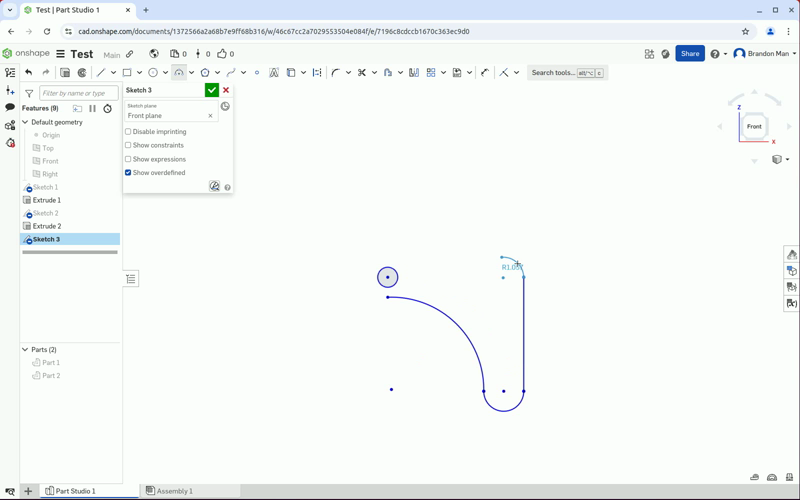
scroll(6)
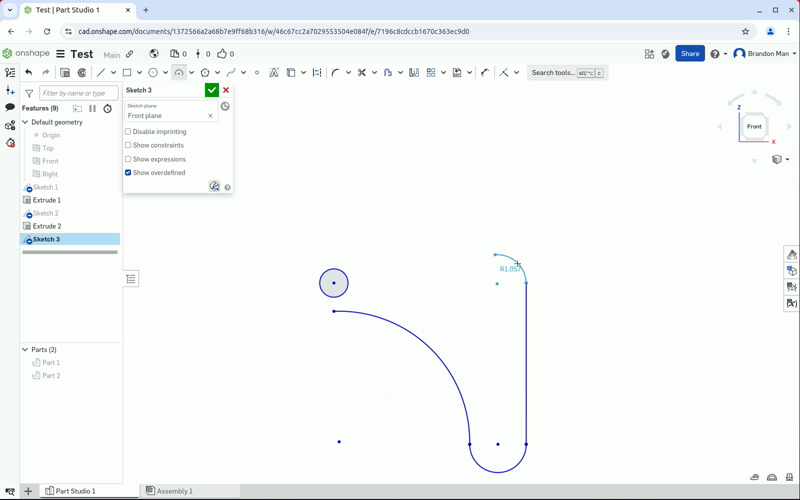
scroll(6)
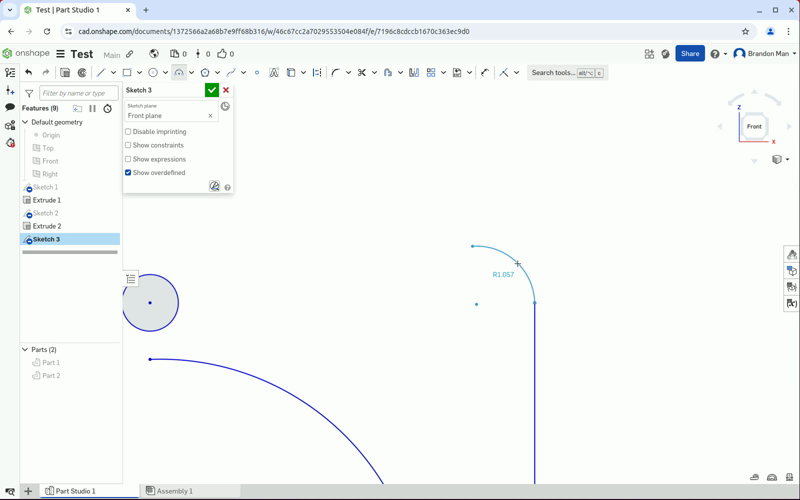
click(517, 263)
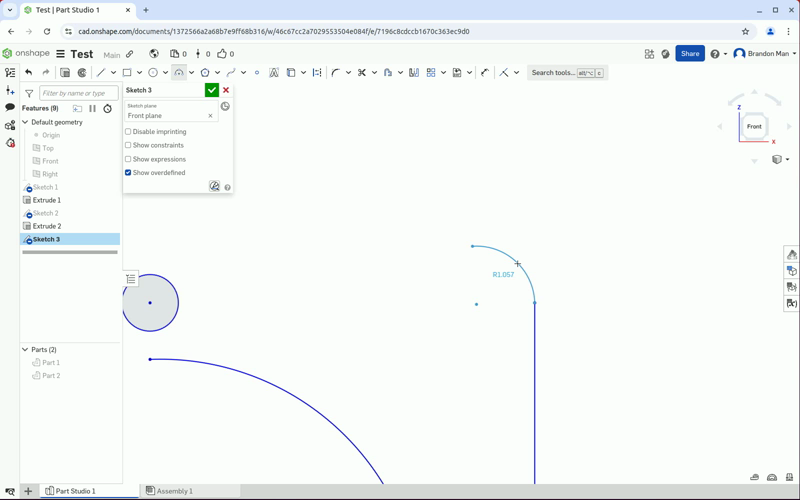
scroll(-6)
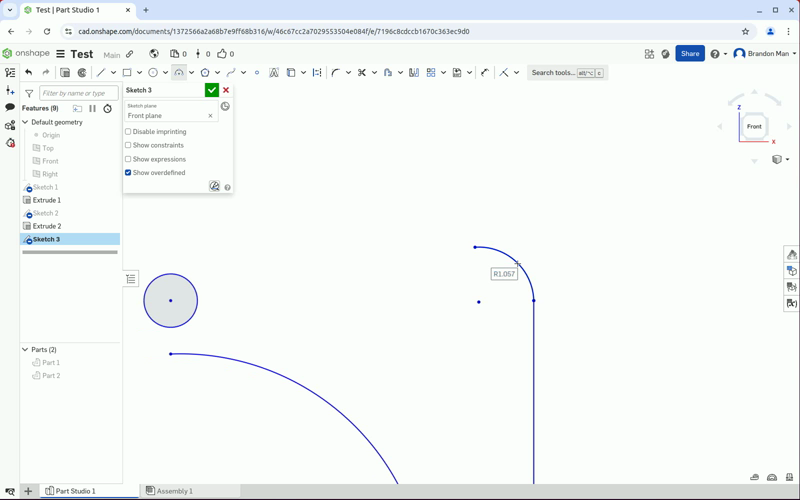
scroll(-6)
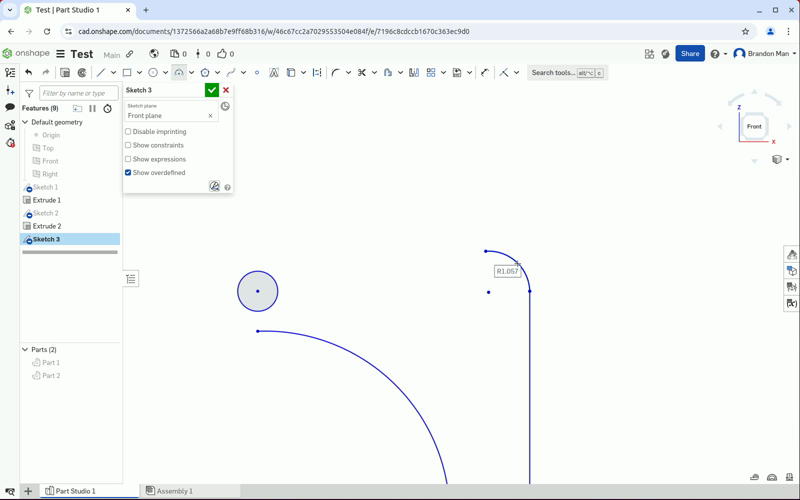
scroll(-6)
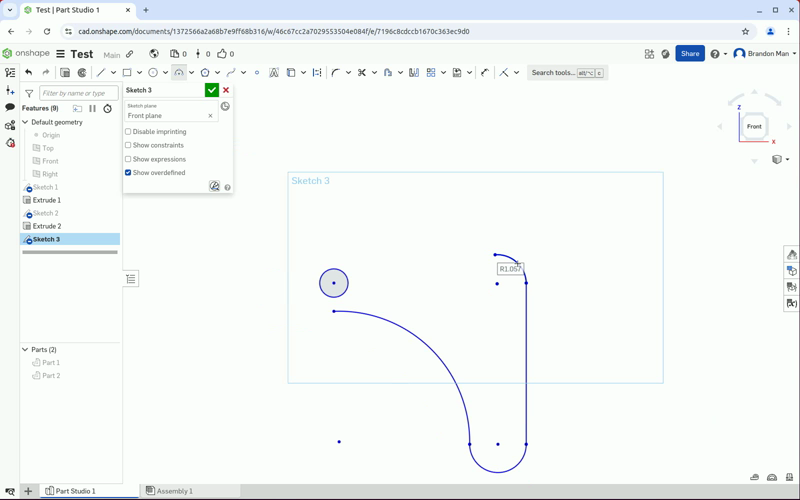
scroll(-6)
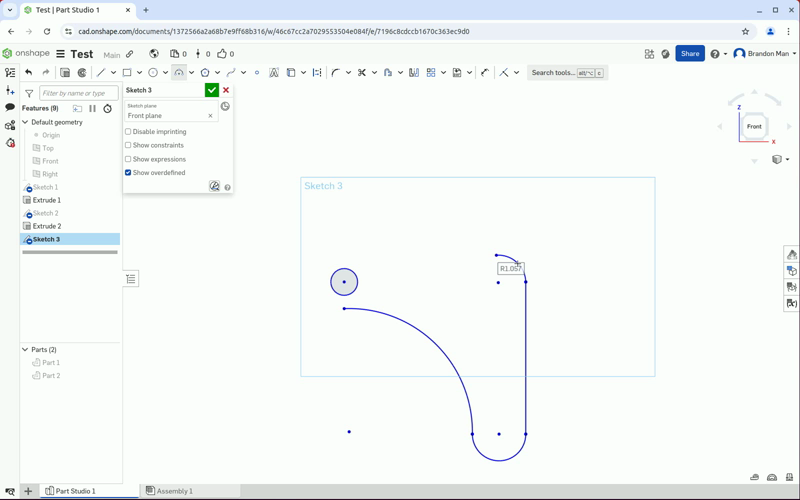
scroll(-6)
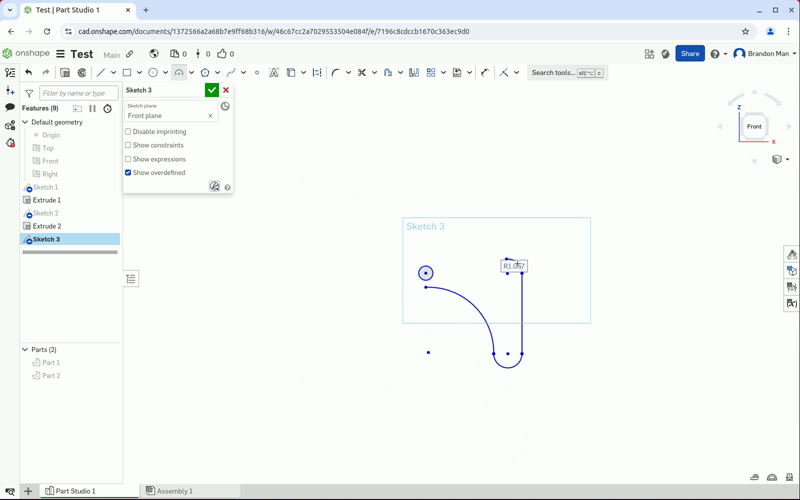
scroll(-6)
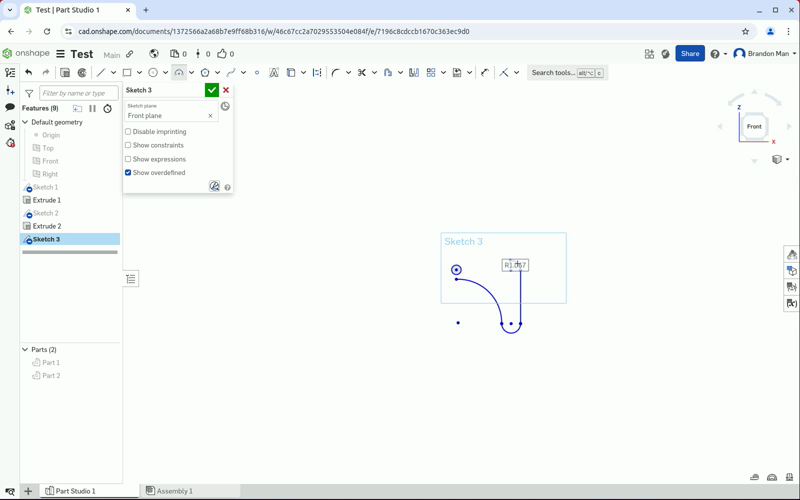
scroll(-6)
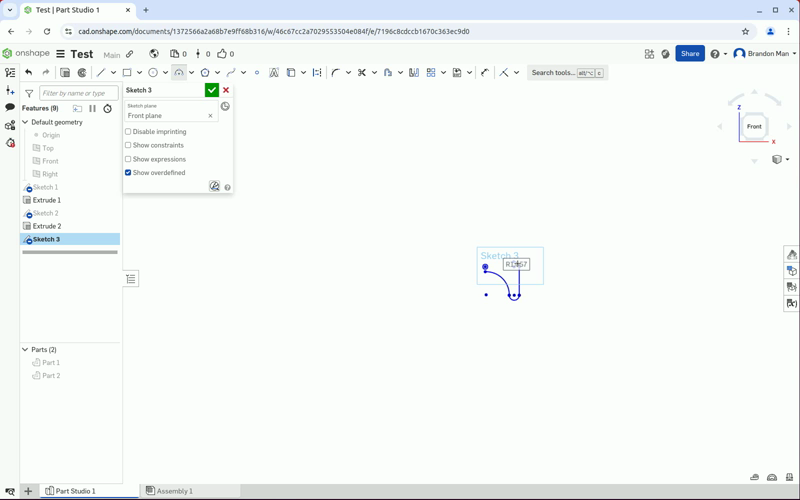
key_up(shift)
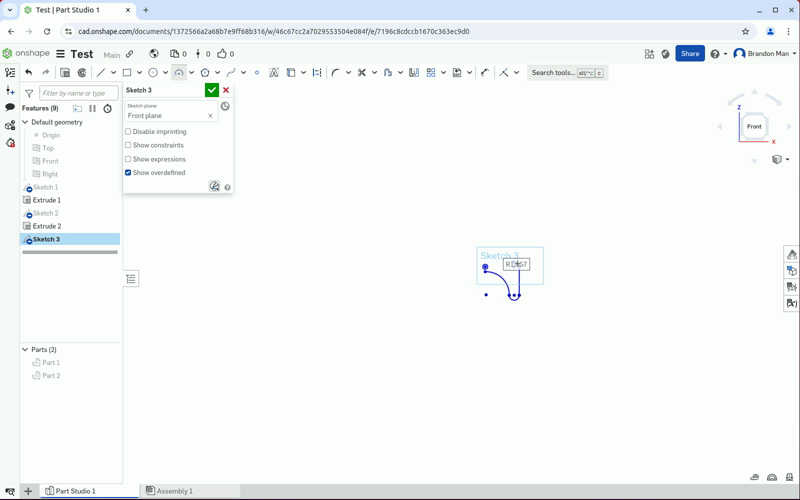
key(esc)
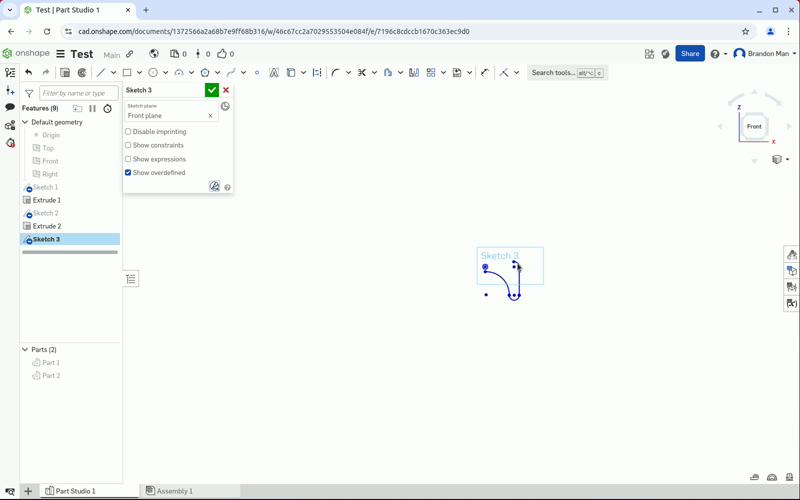
key(l)
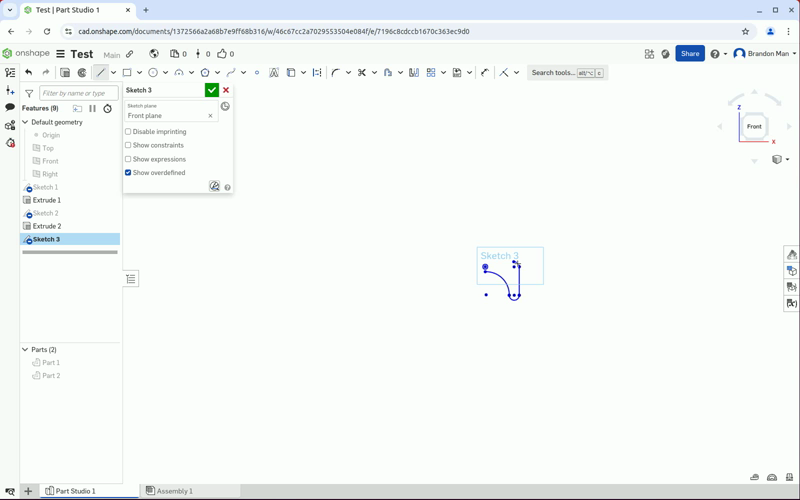
mouse_move(513, 261)
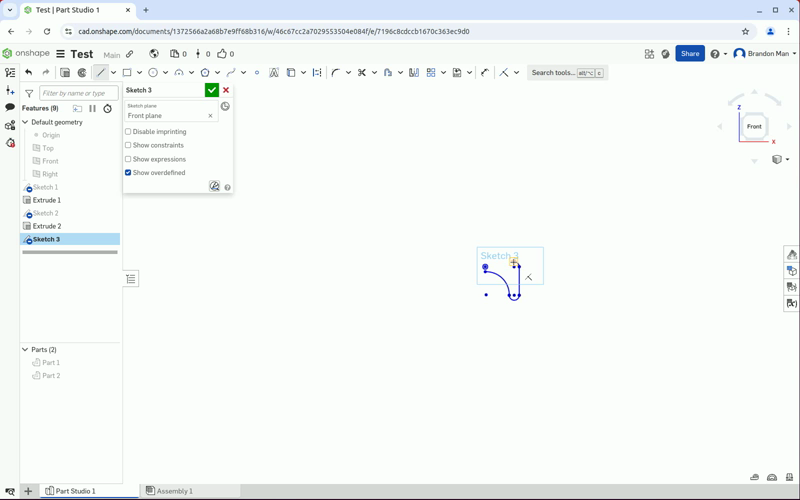
scroll(6)
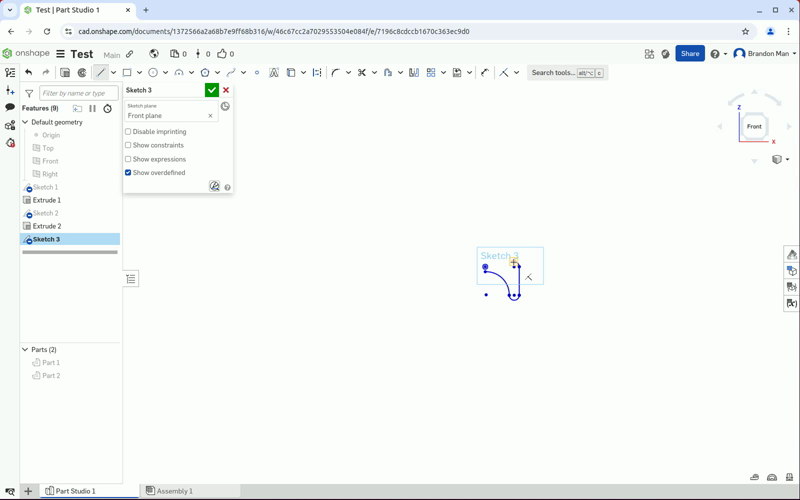
scroll(6)
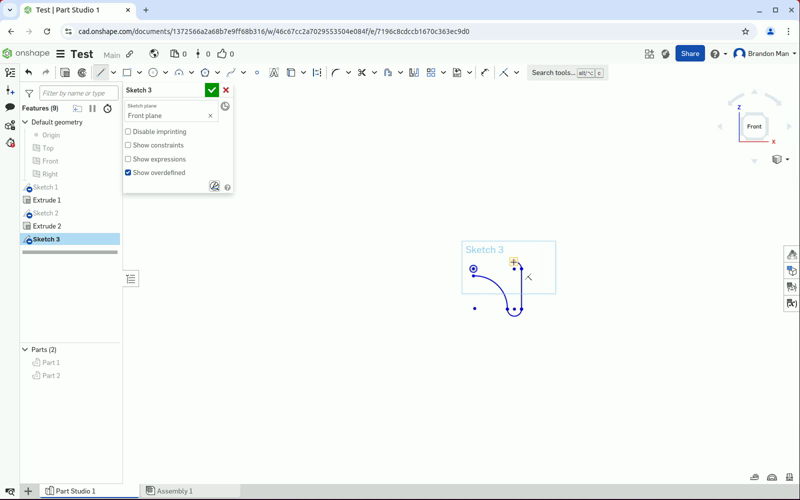
scroll(6)
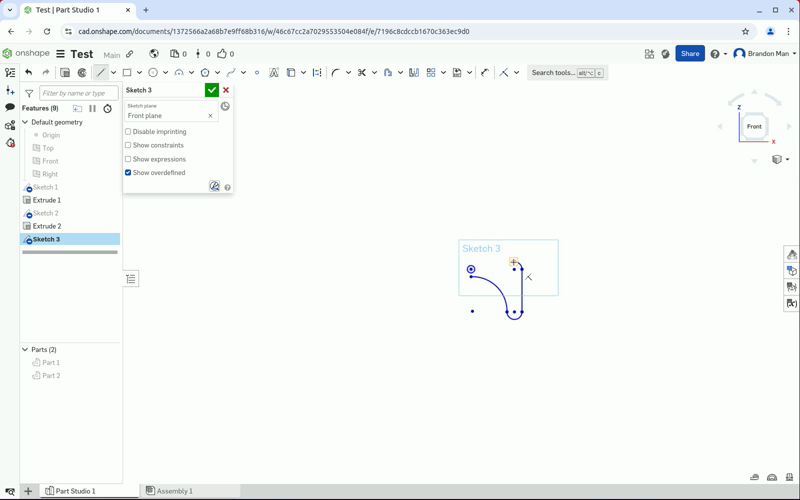
scroll(6)
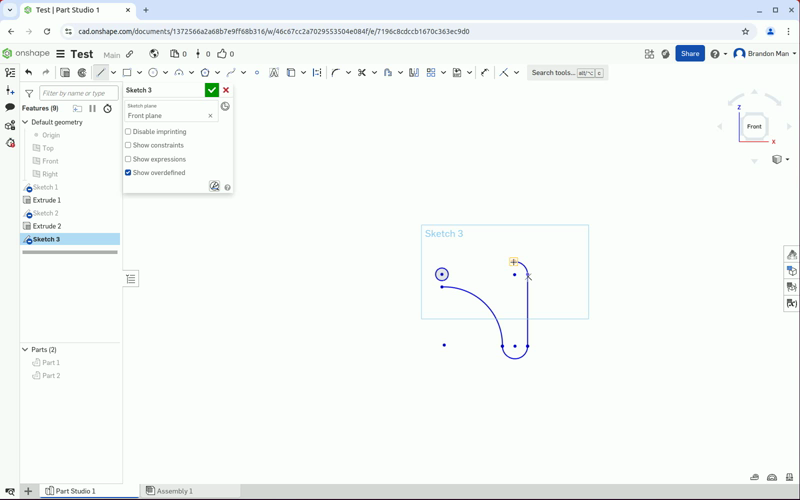
scroll(6)
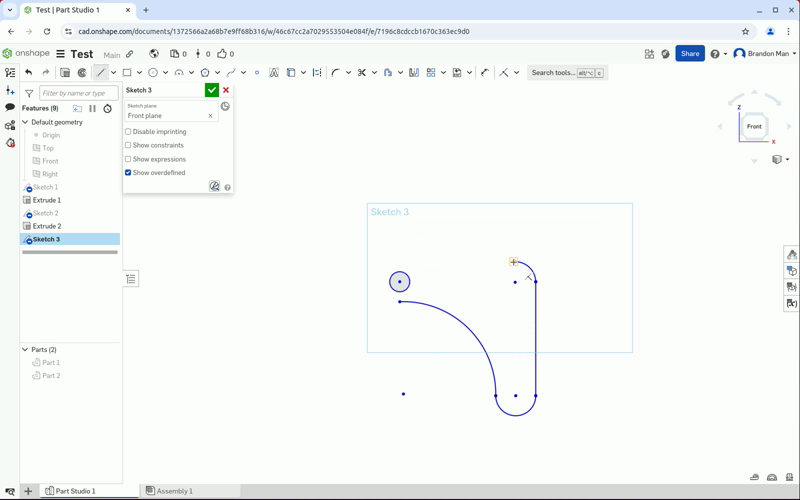
scroll(6)
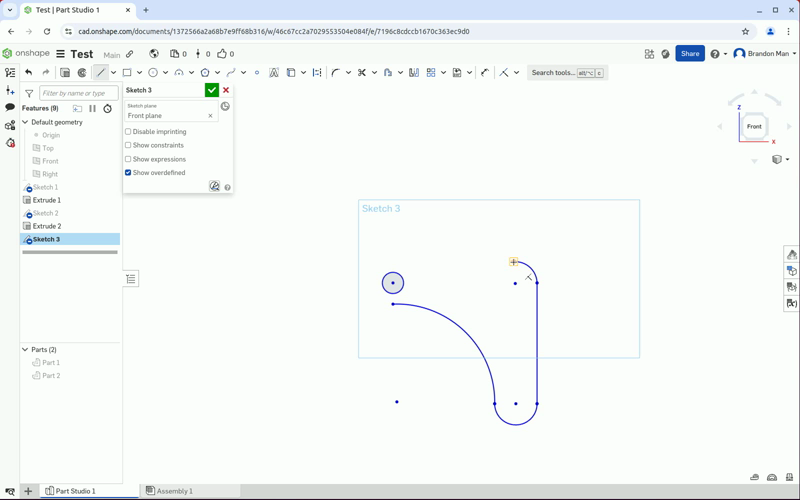
scroll(6)
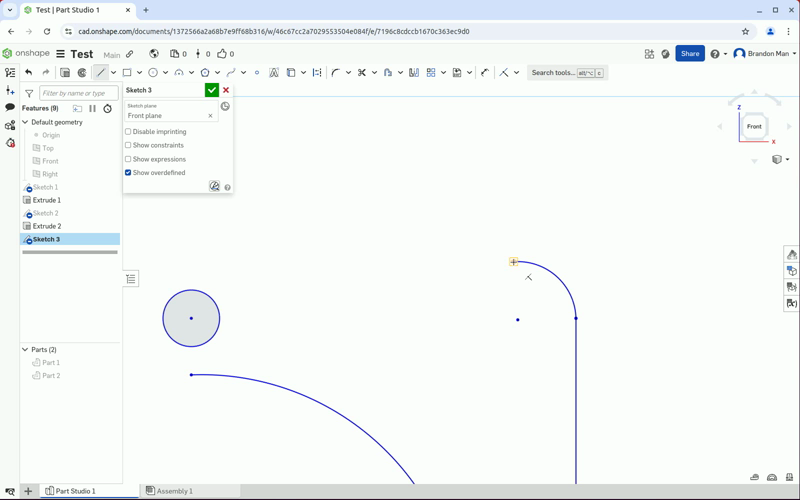
click(513, 261)
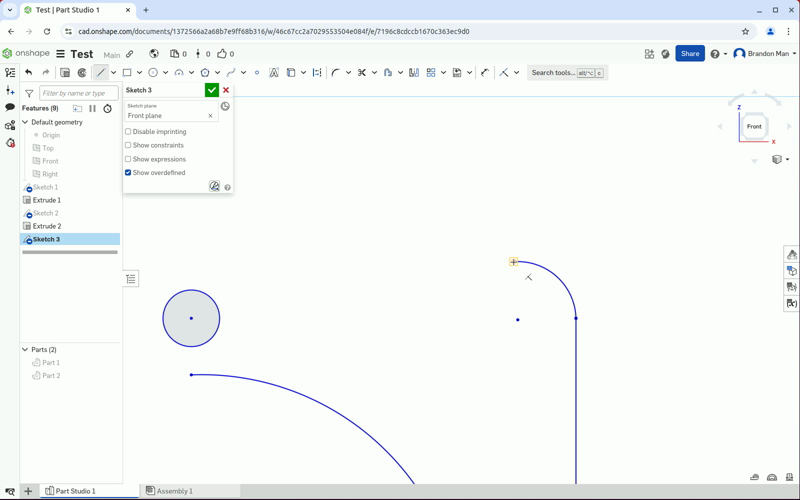
scroll(-6)
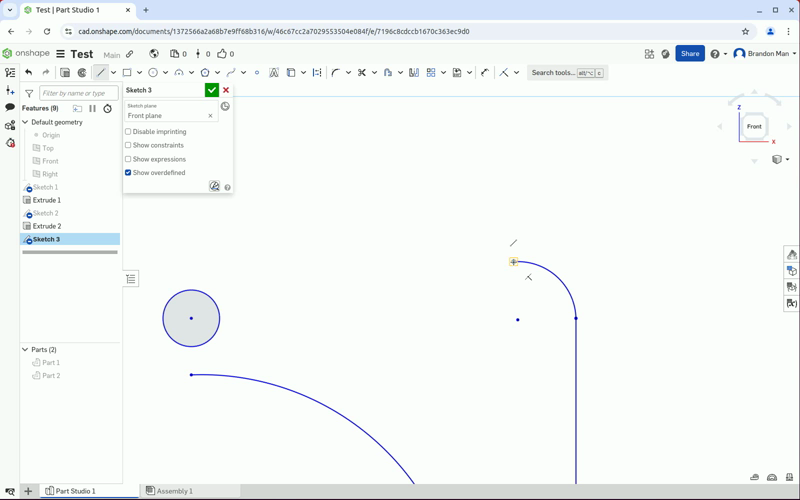
scroll(-6)
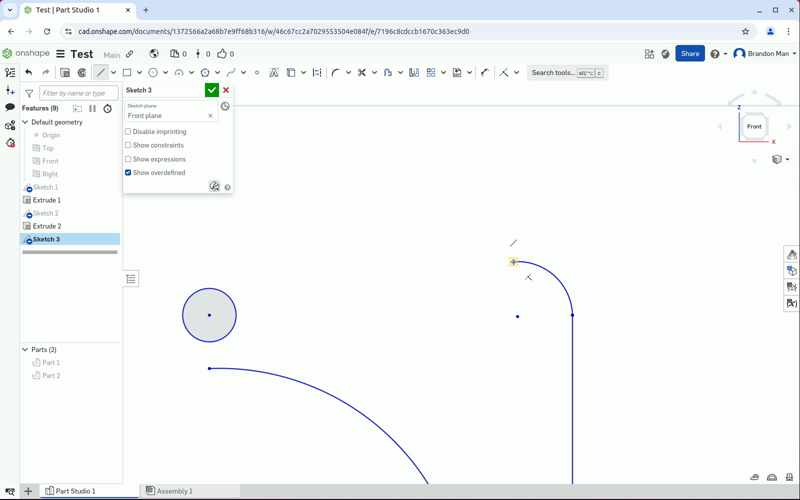
scroll(-6)
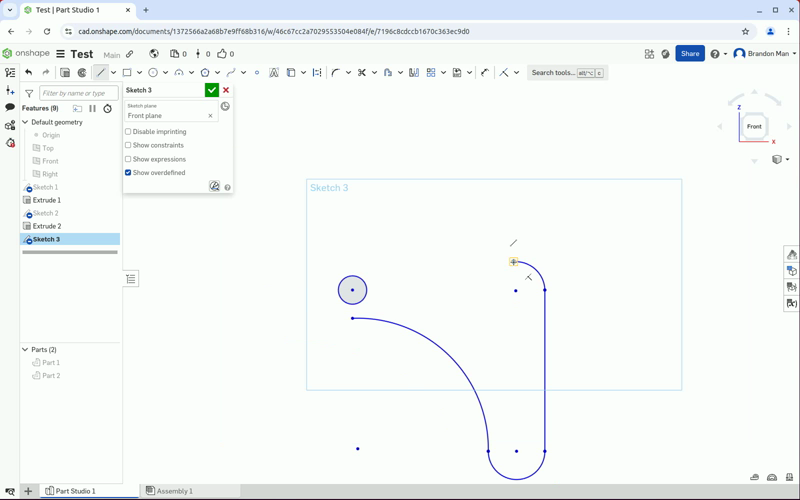
scroll(-6)
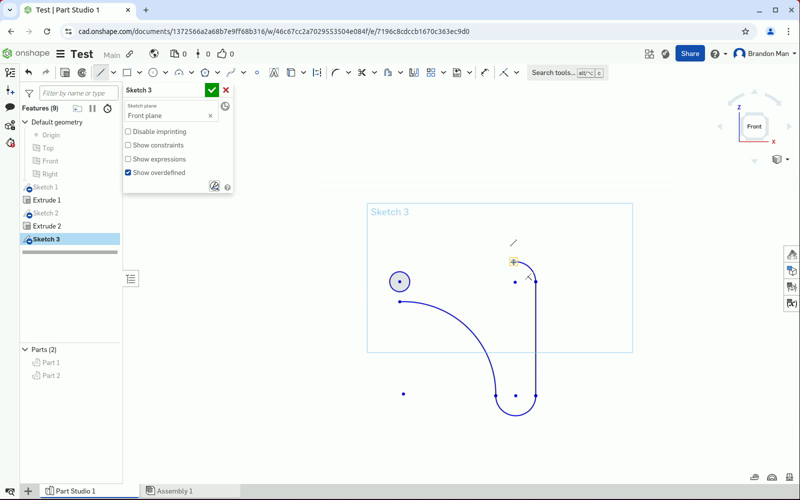
scroll(-6)
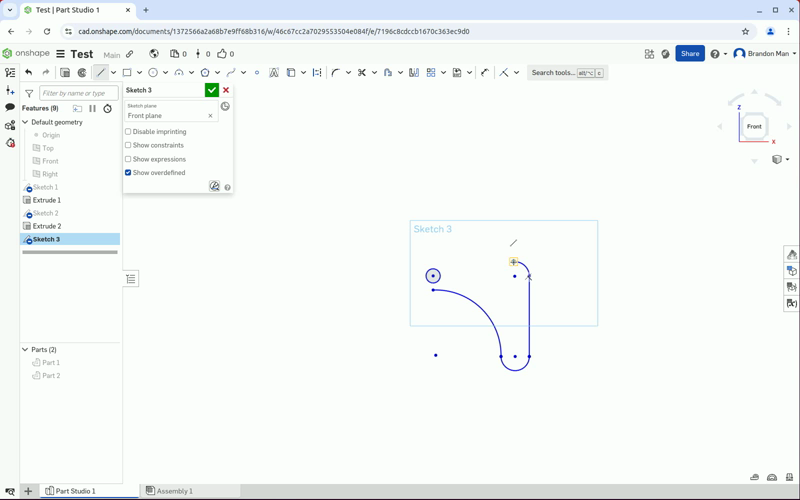
scroll(-6)
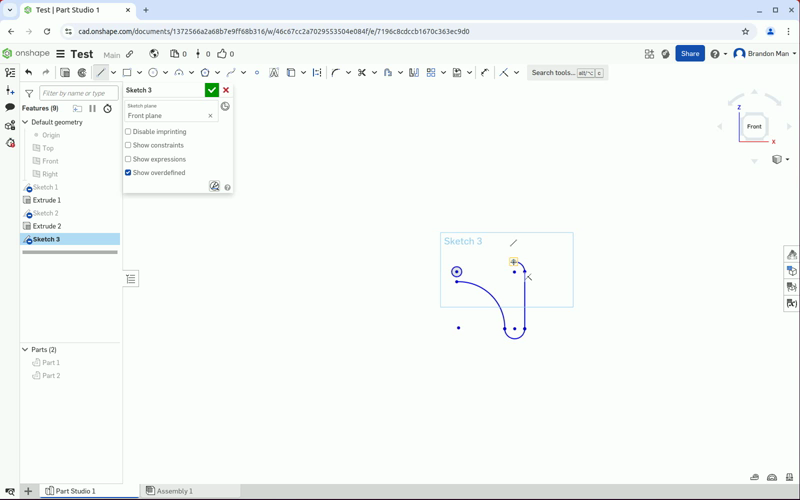
scroll(-6)
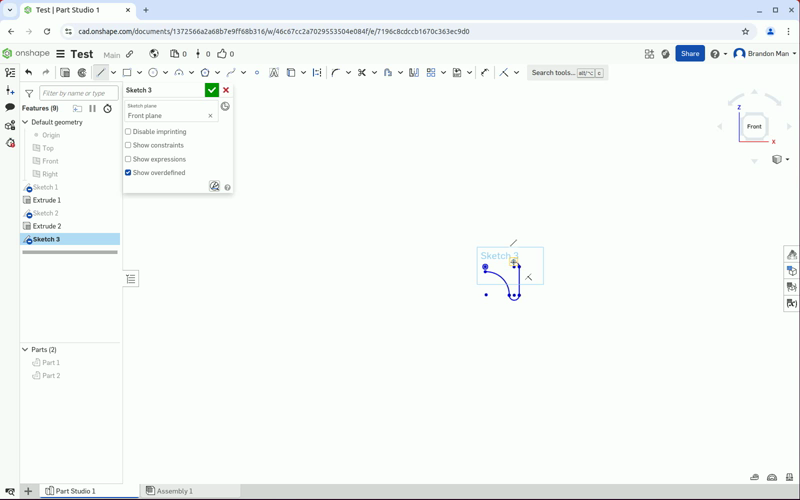
key_down(shift)
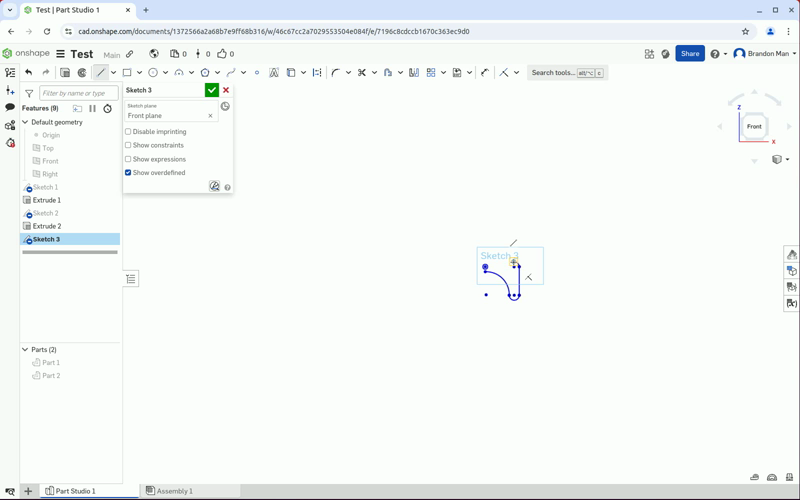
mouse_move(543, 261)
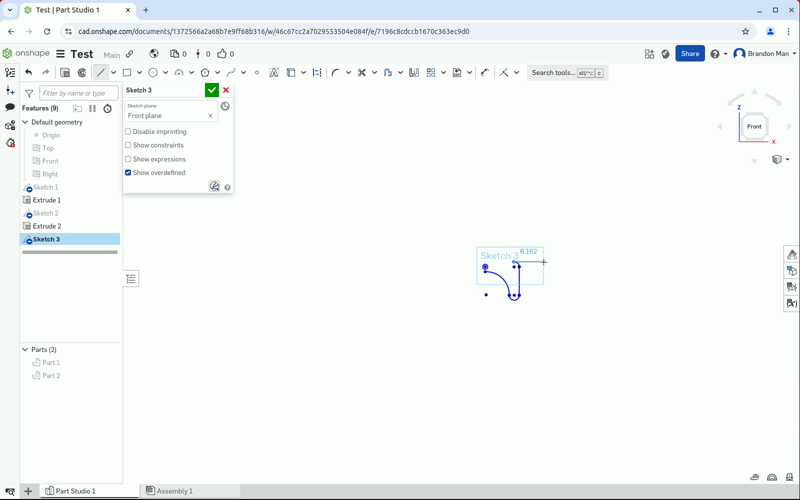
mouse_move(485, 261)
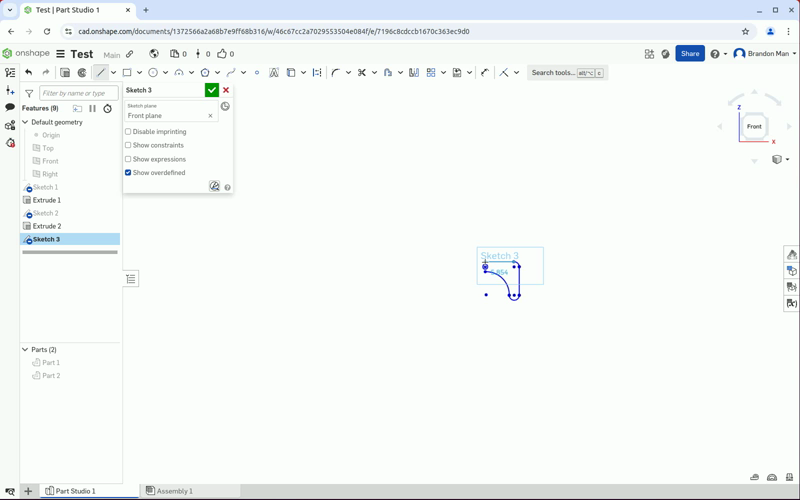
click(485, 261)
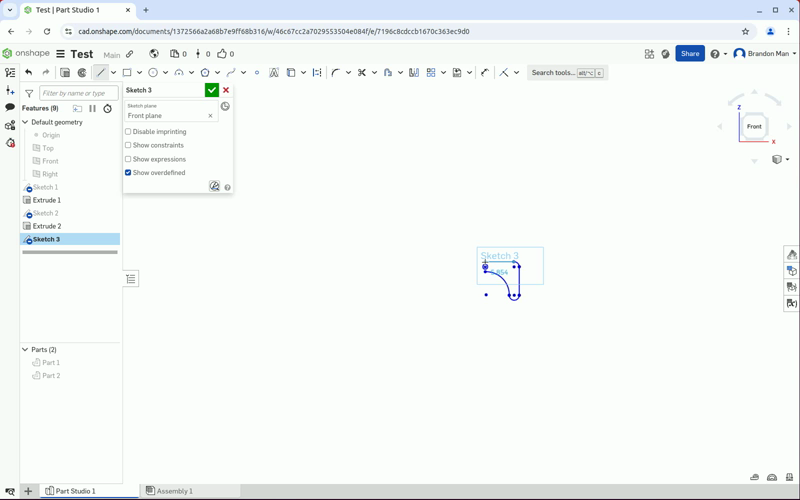
key_up(shift)
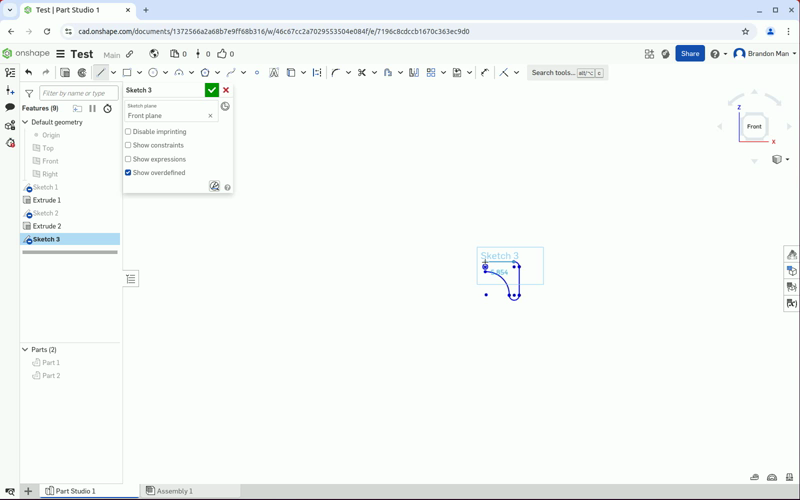
key(esc)
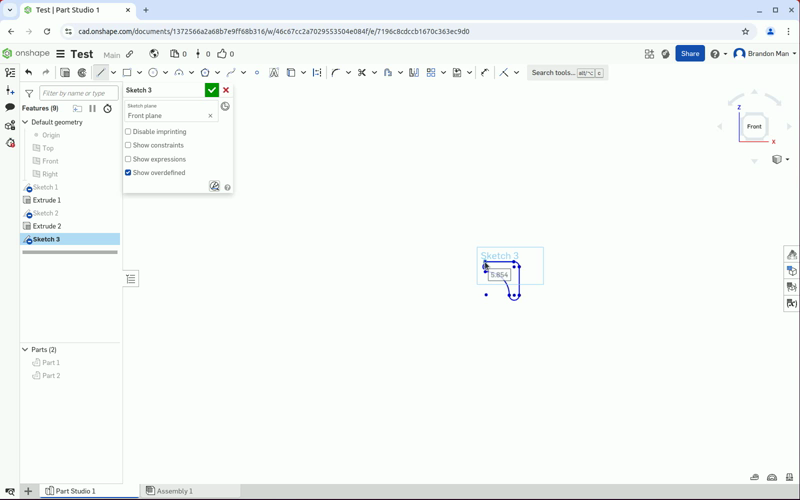
key(a)
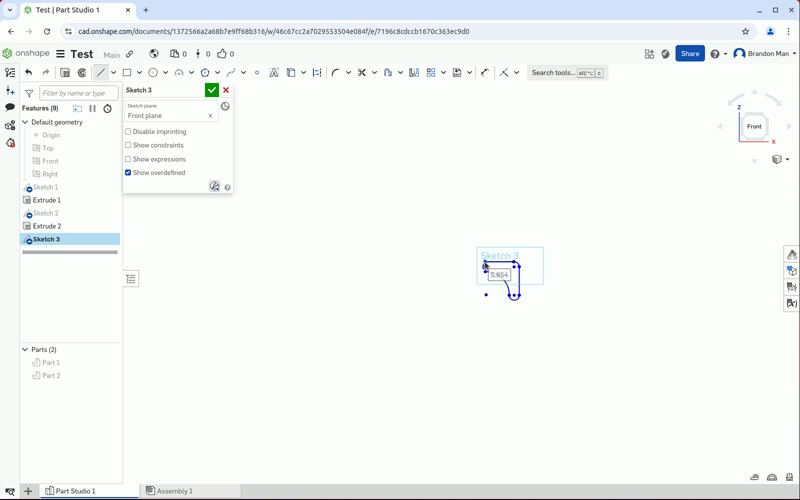
mouse_move(485, 261)
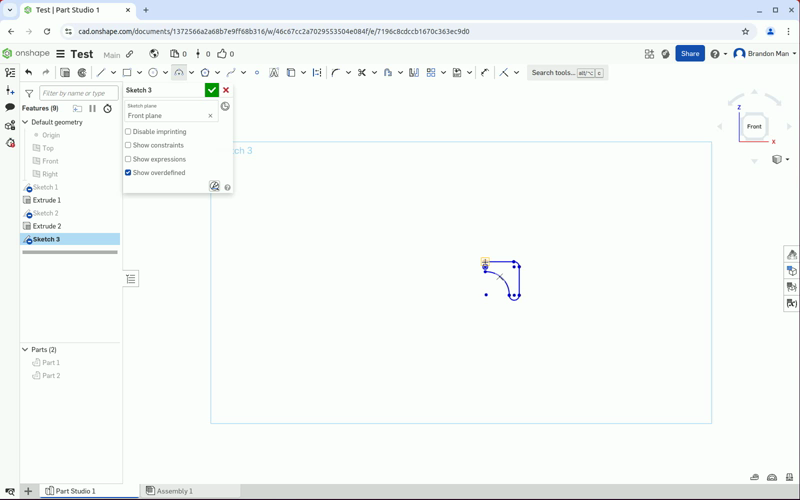
click(485, 261)
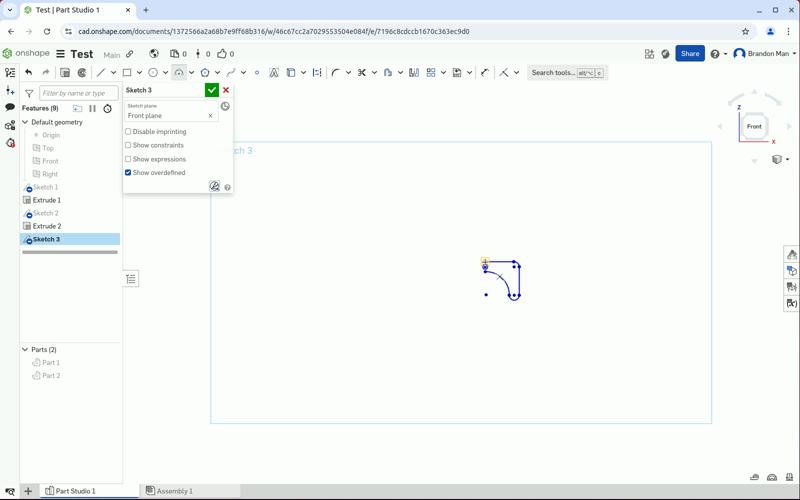
mouse_move(485, 271)
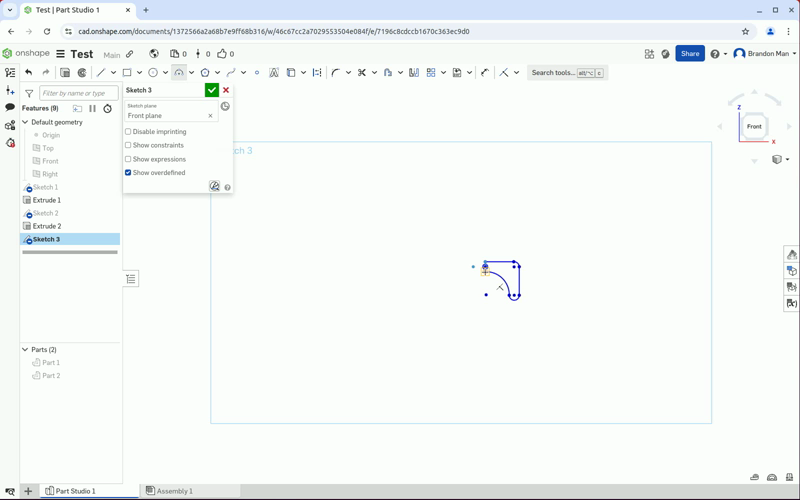
click(485, 271)
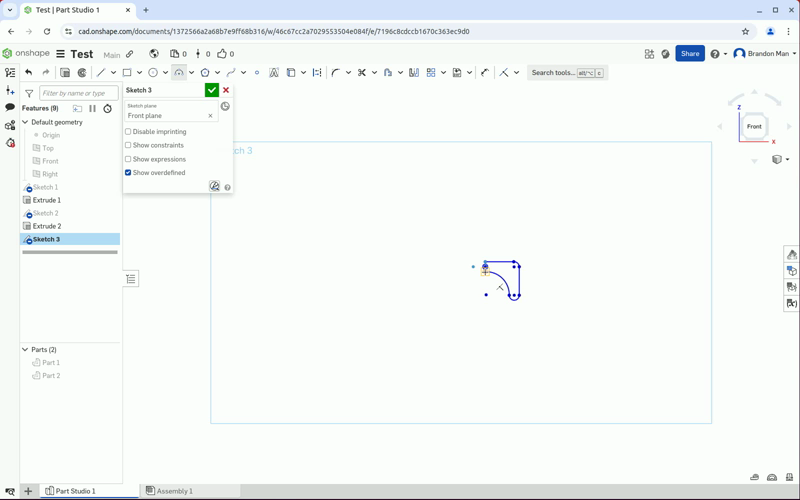
key_down(shift)
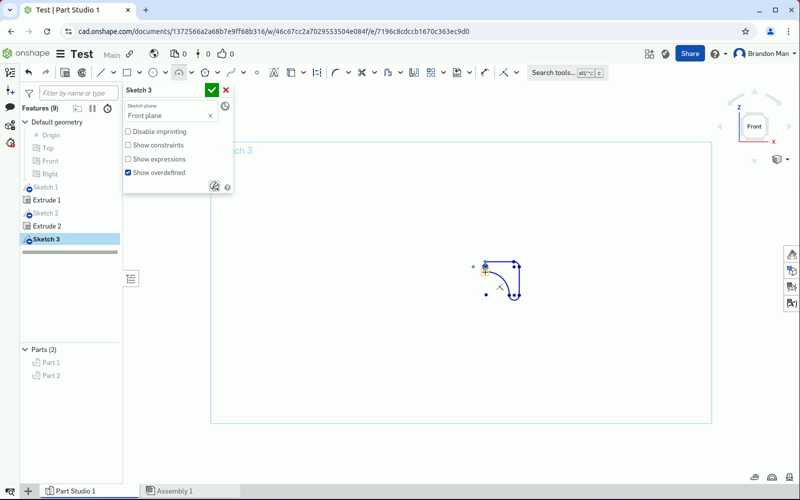
mouse_move(490, 266)
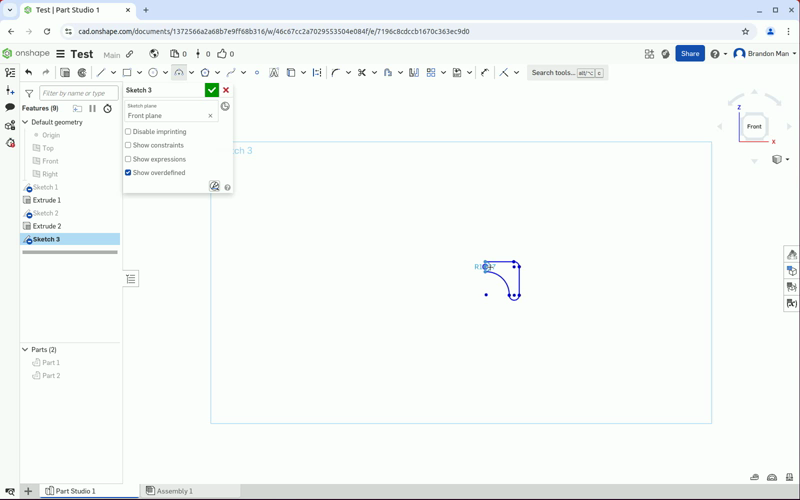
scroll(6)
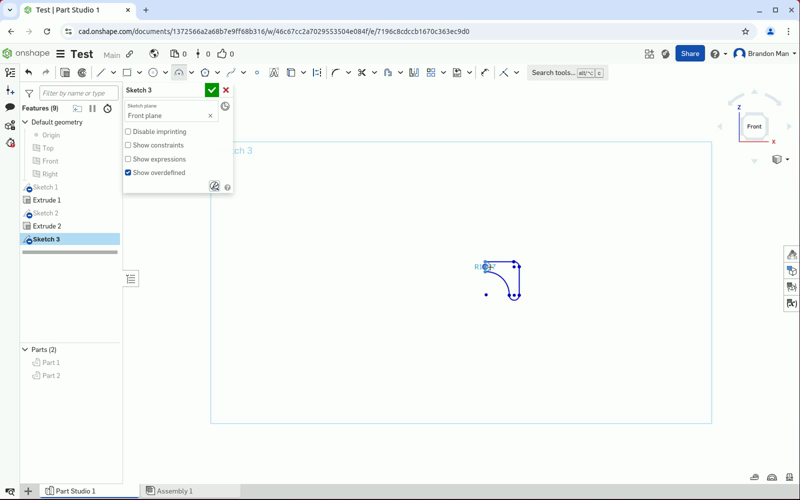
scroll(6)
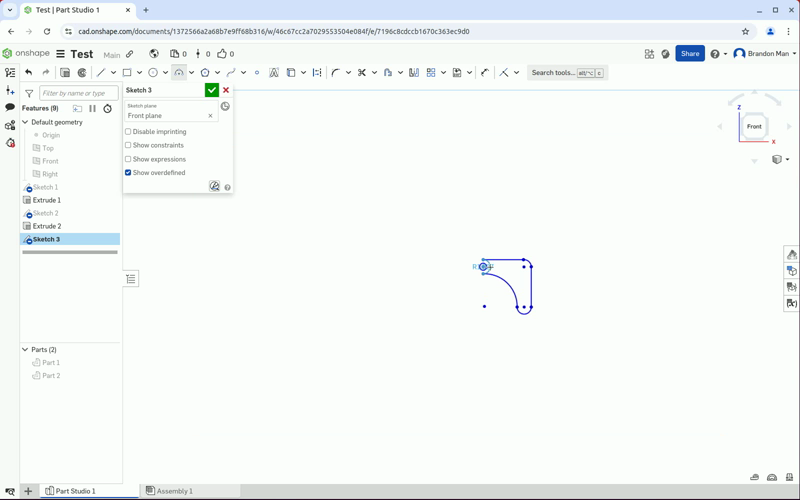
scroll(6)
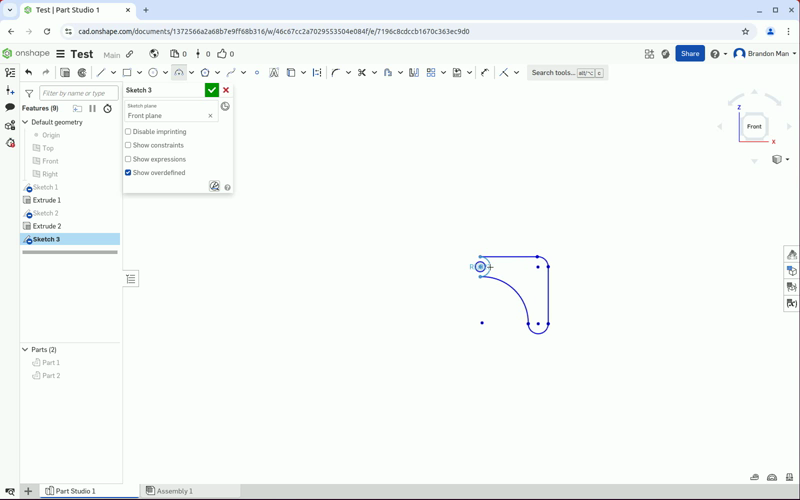
scroll(6)
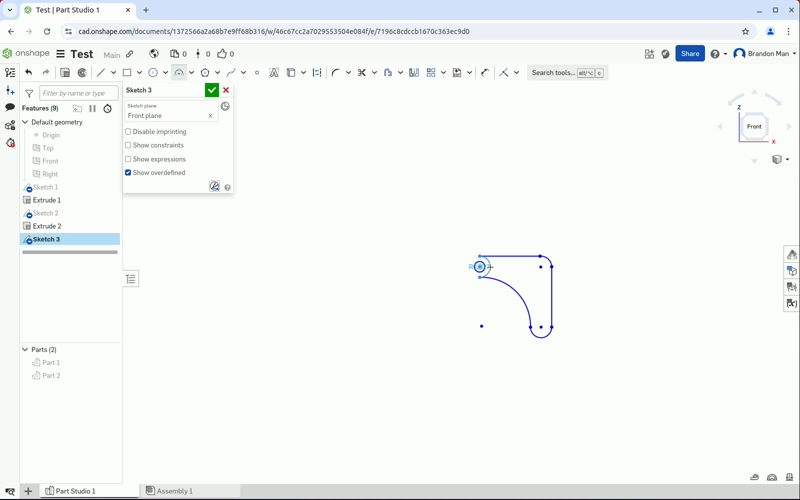
scroll(6)
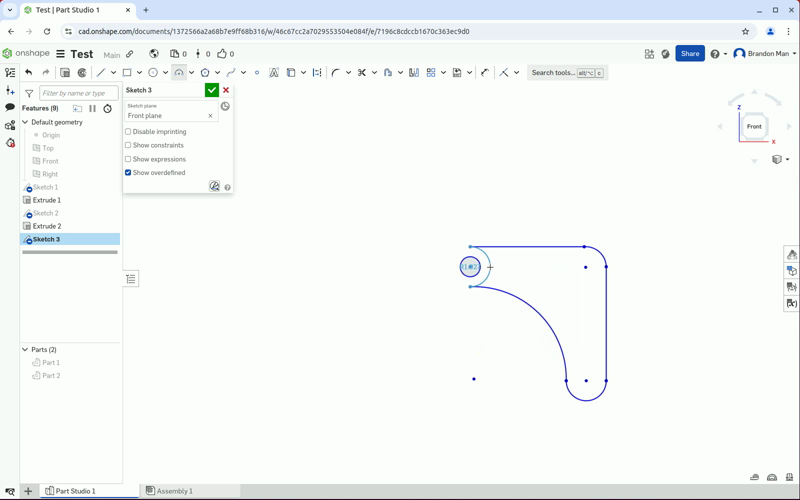
scroll(6)
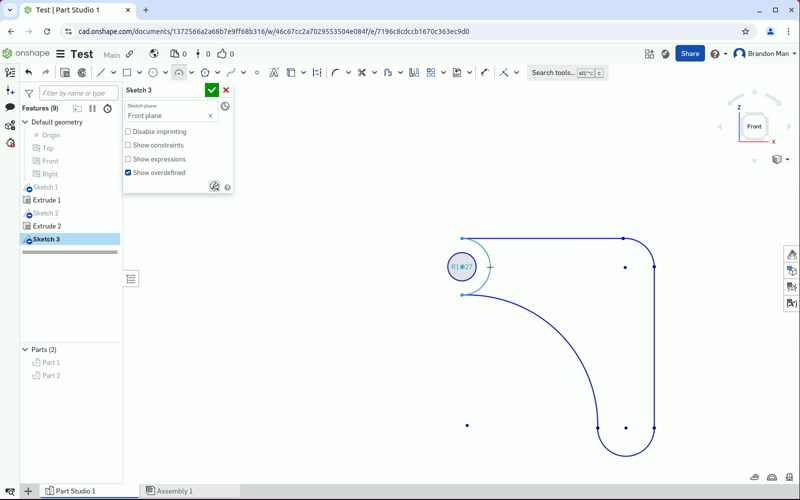
scroll(6)
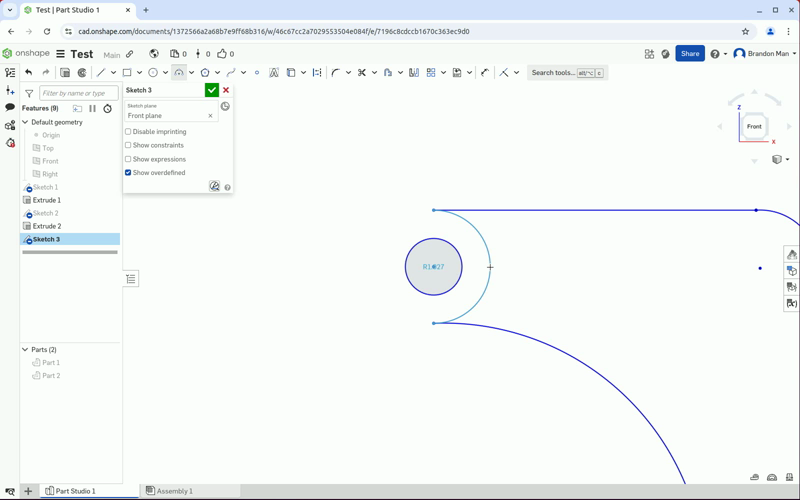
click(490, 266)
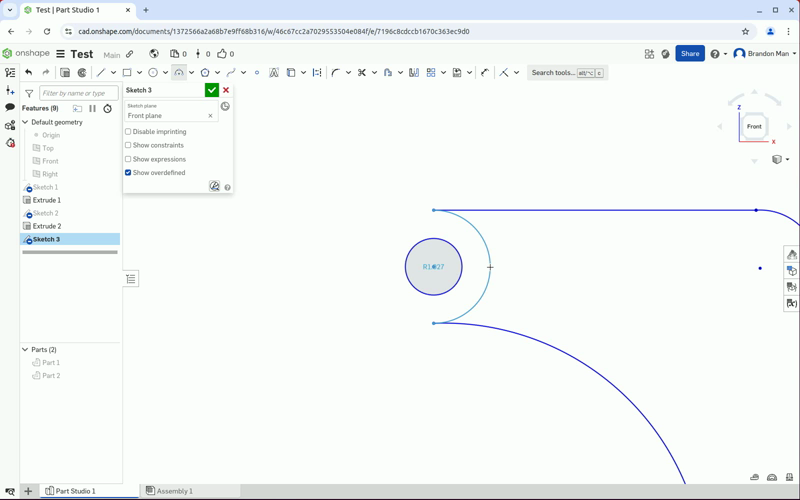
scroll(-6)
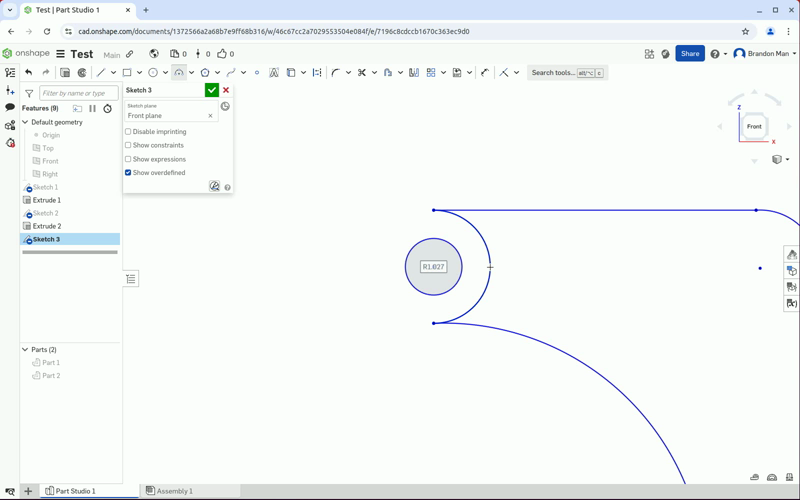
scroll(-6)
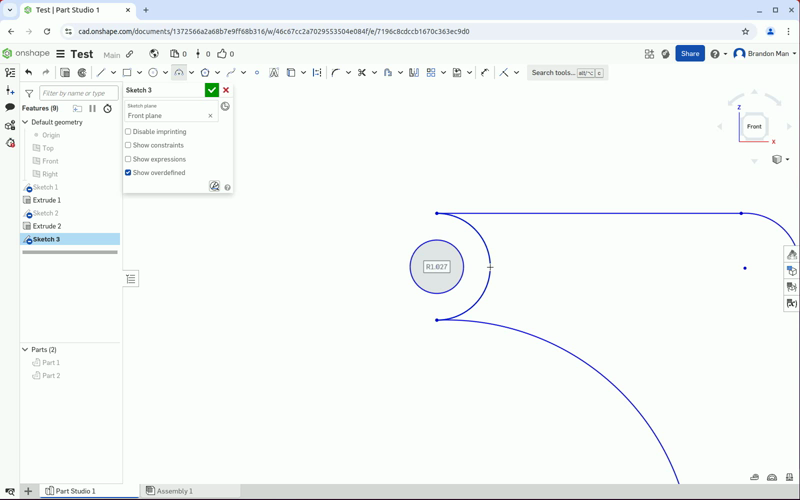
scroll(-6)
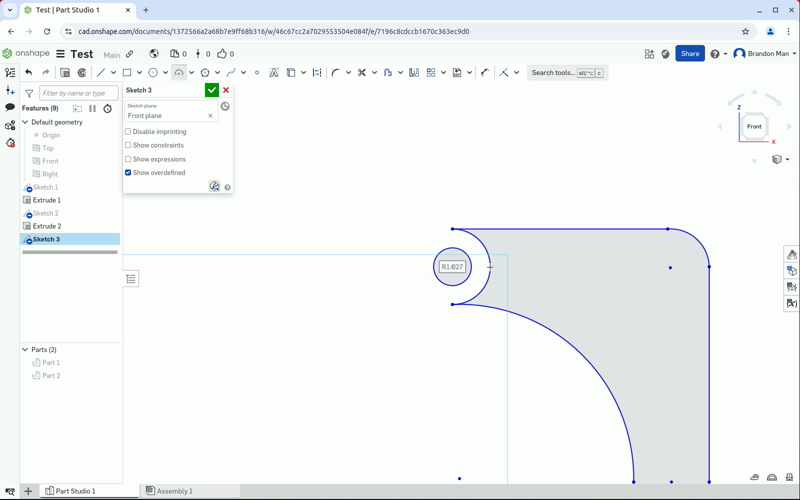
scroll(-6)
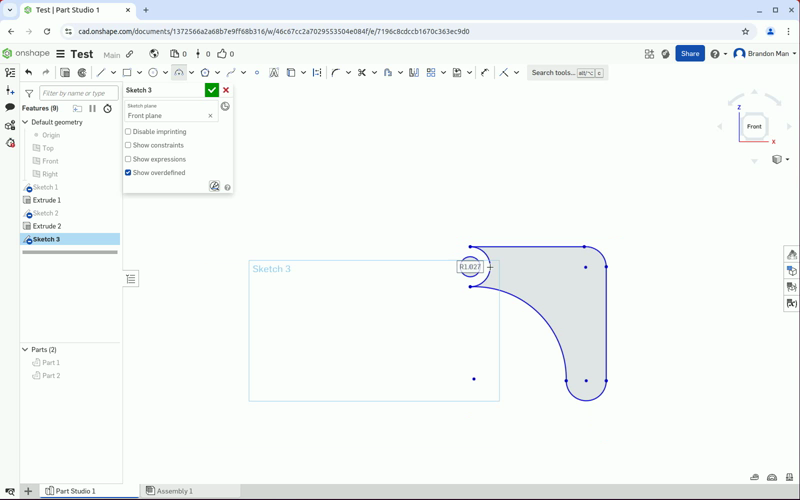
scroll(-6)
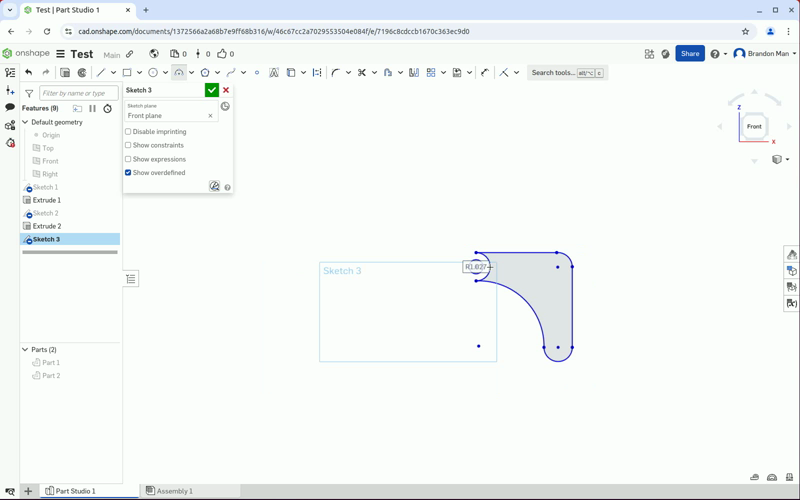
scroll(-6)
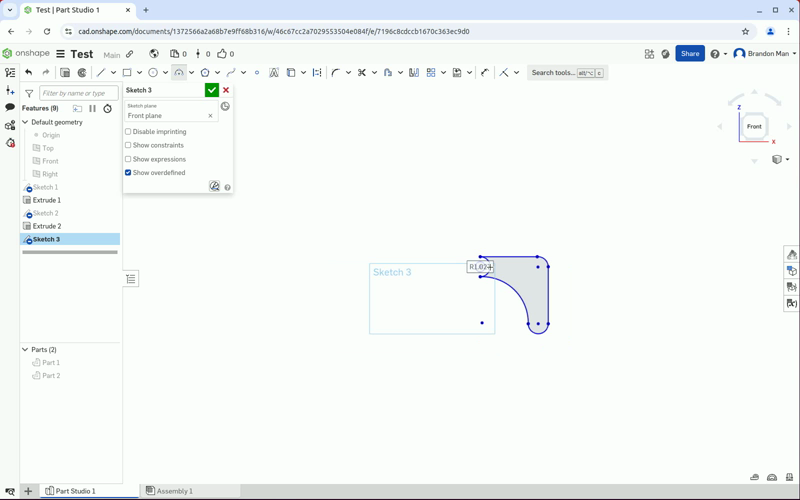
scroll(-6)
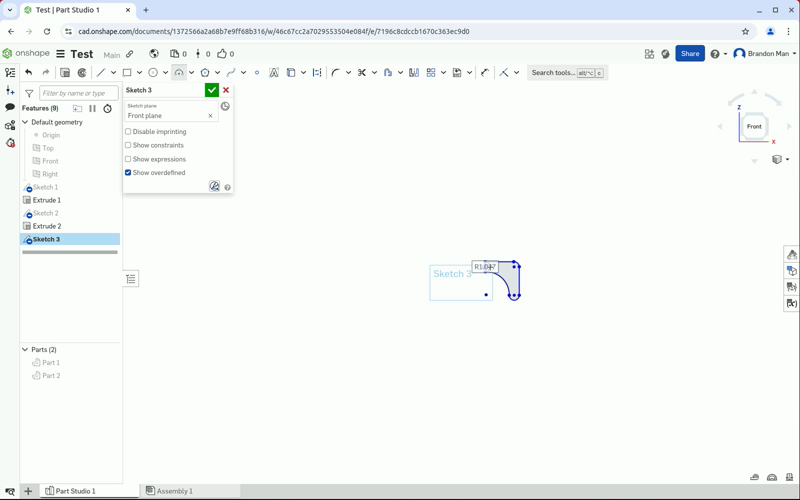
key_up(shift)
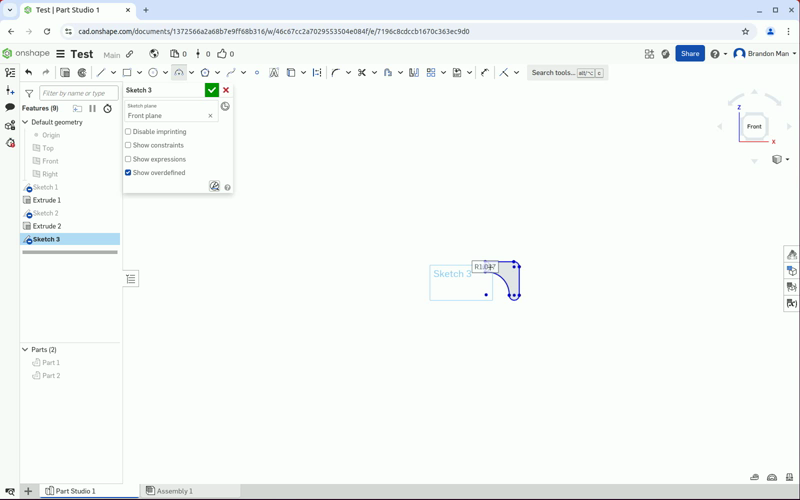
key(esc)
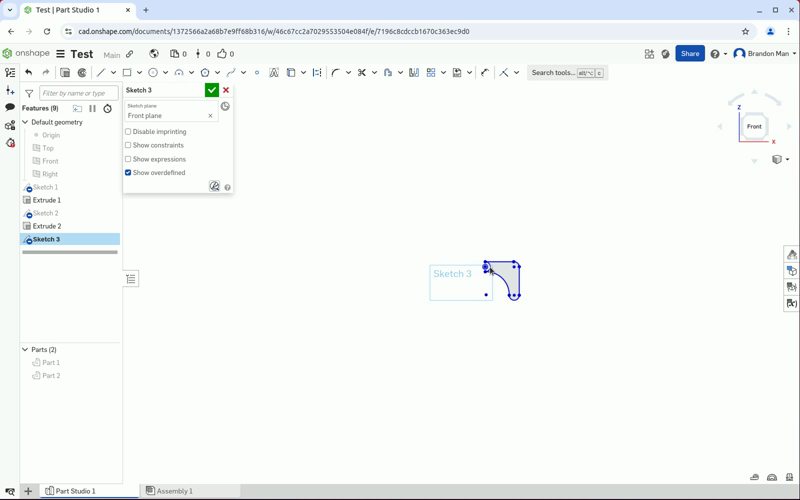
key(c)
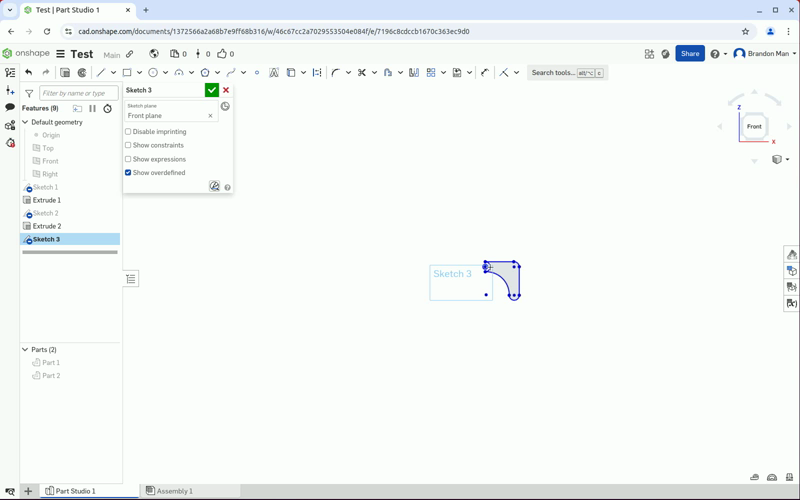
key_down(shift)
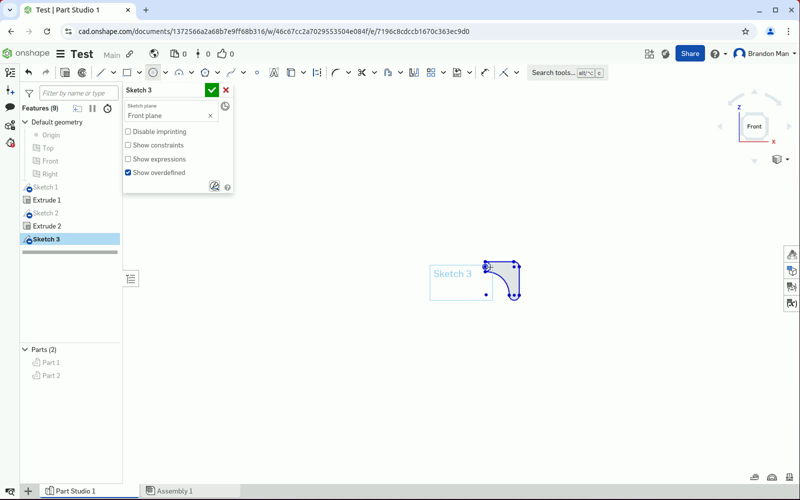
mouse_move(513, 266)
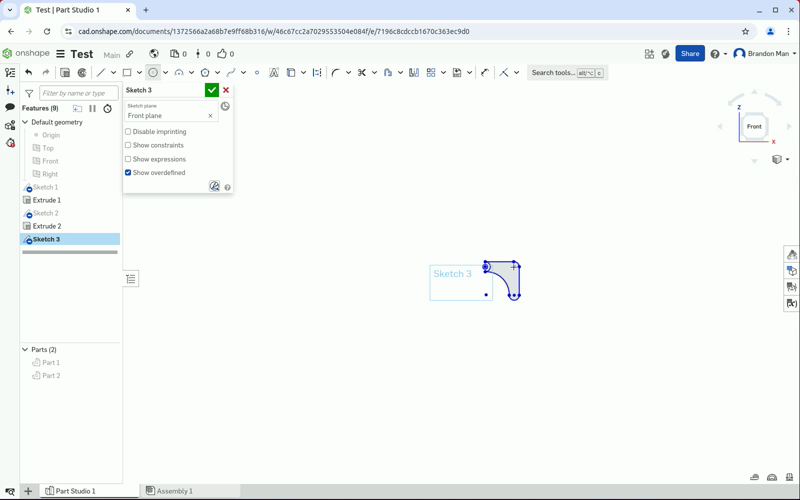
click(513, 266)
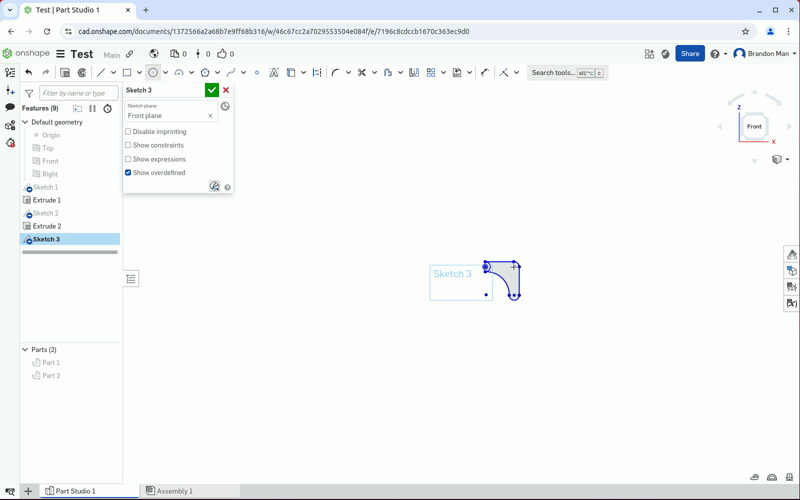
key_up(shift)
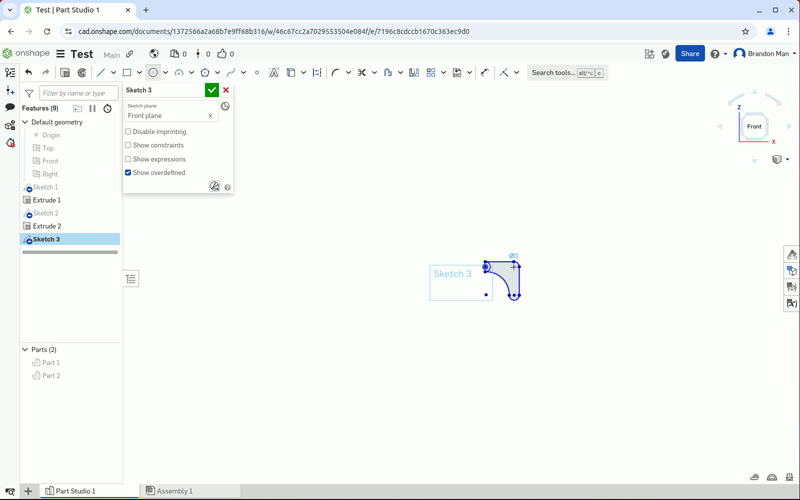
mouse_move(516, 266)
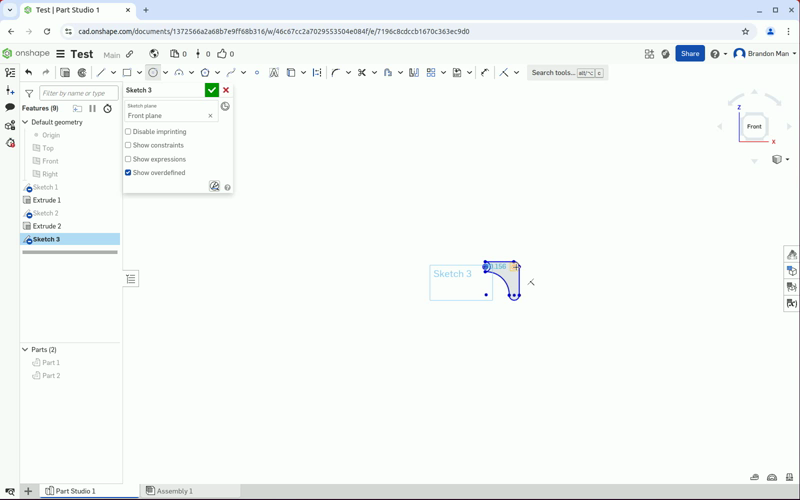
scroll(6)
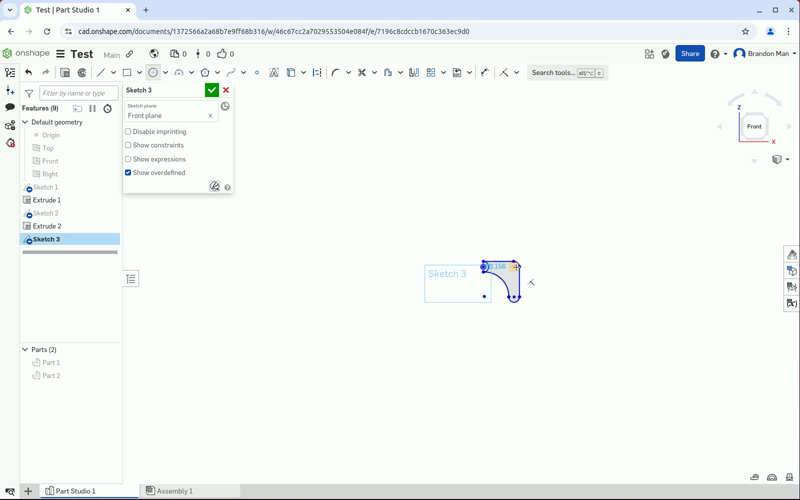
scroll(6)
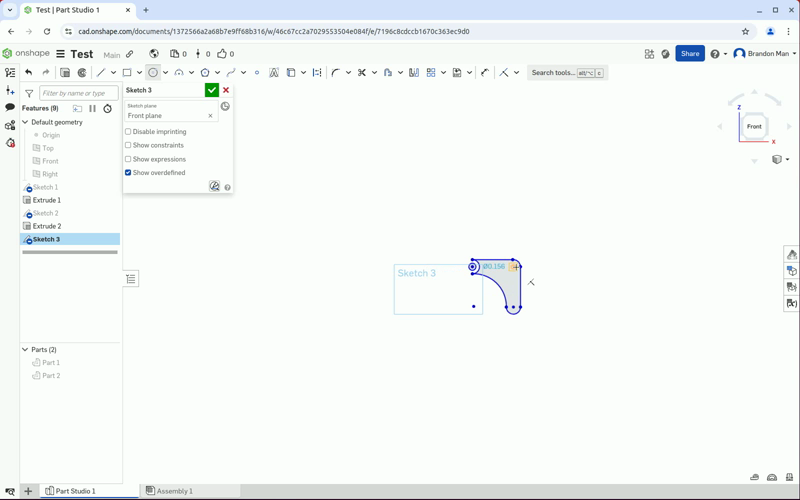
scroll(6)
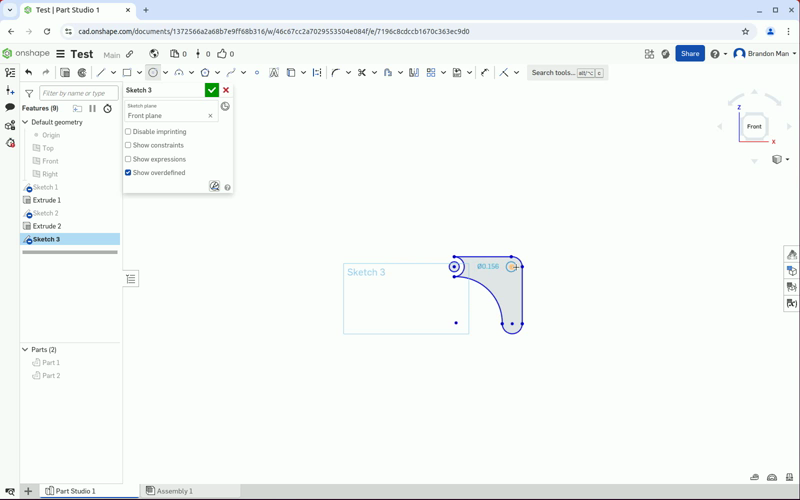
scroll(6)
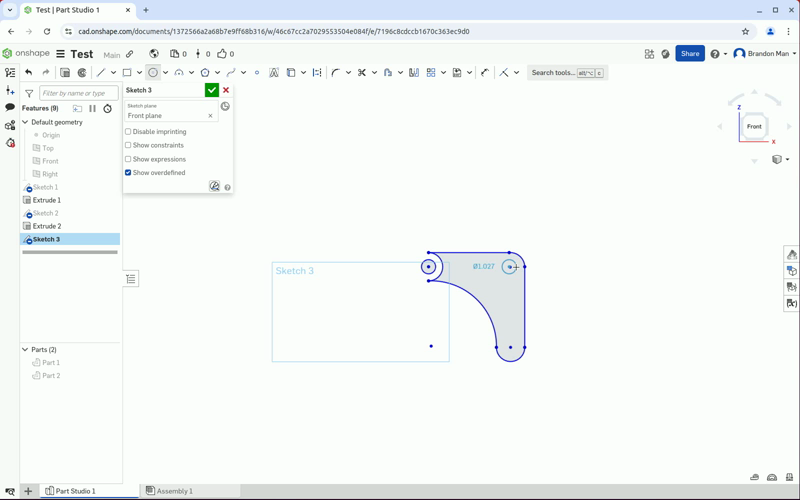
scroll(6)
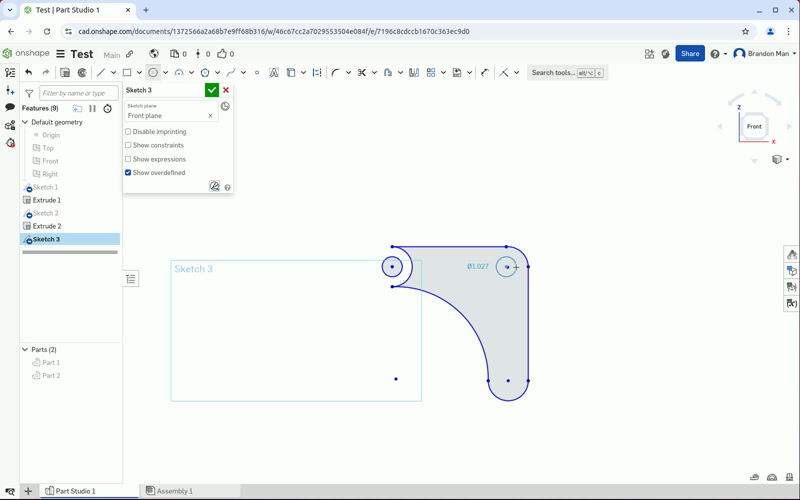
scroll(6)
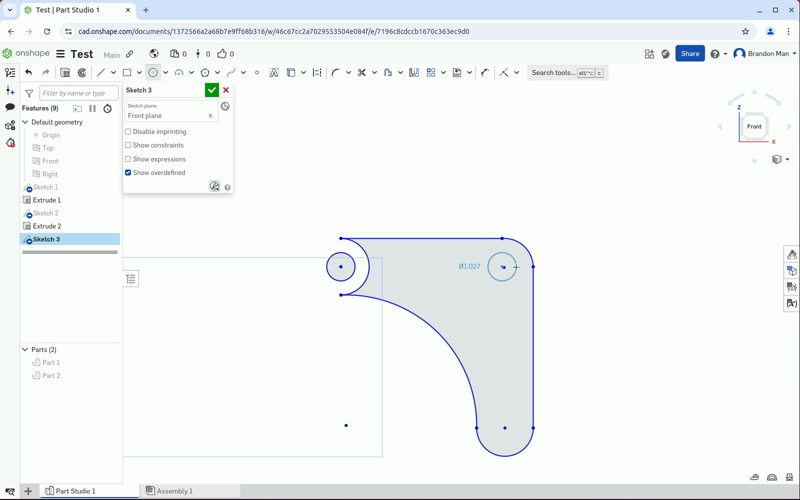
scroll(6)
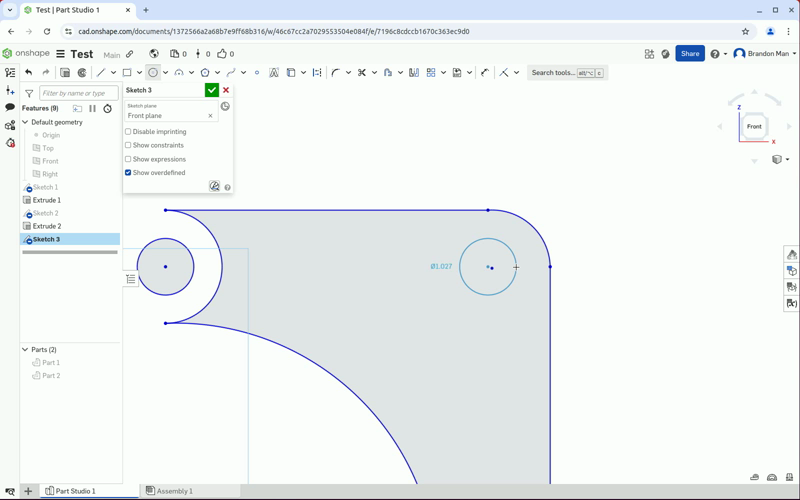
click(516, 266)
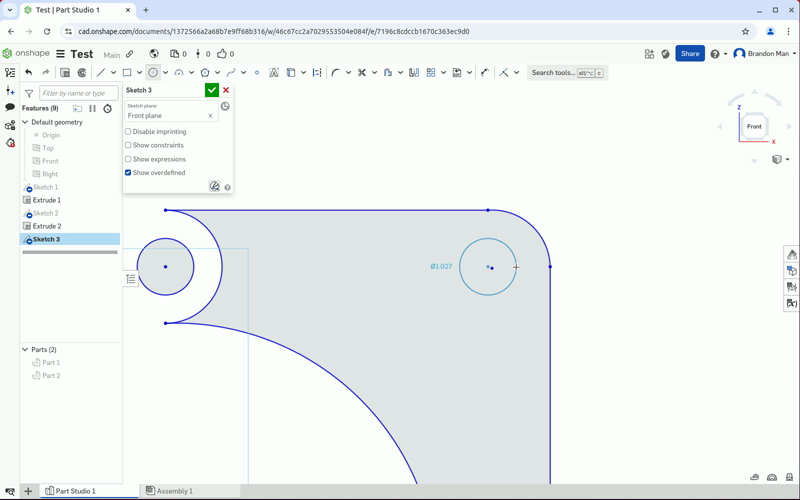
scroll(-6)
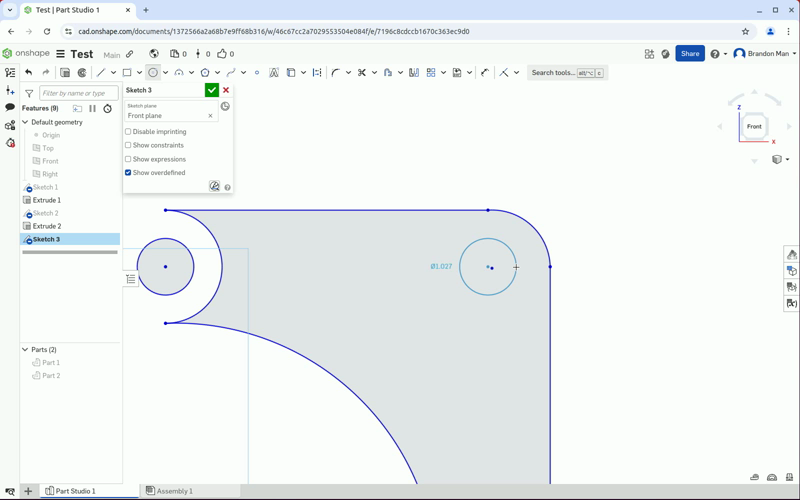
scroll(-6)
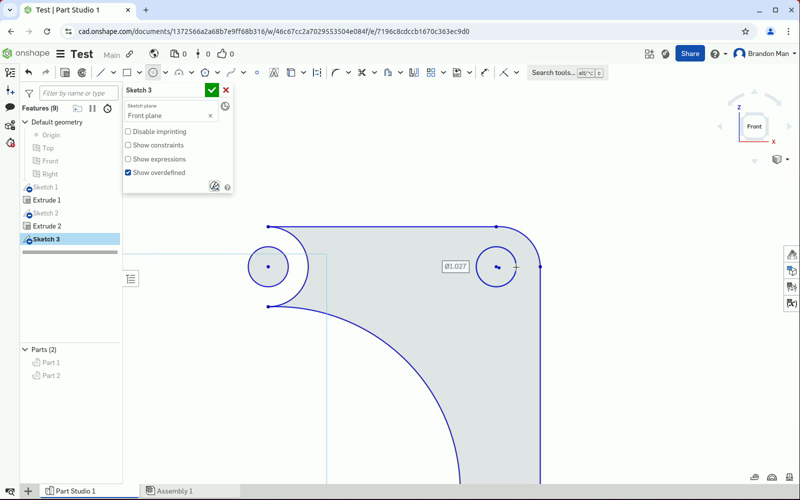
scroll(-6)
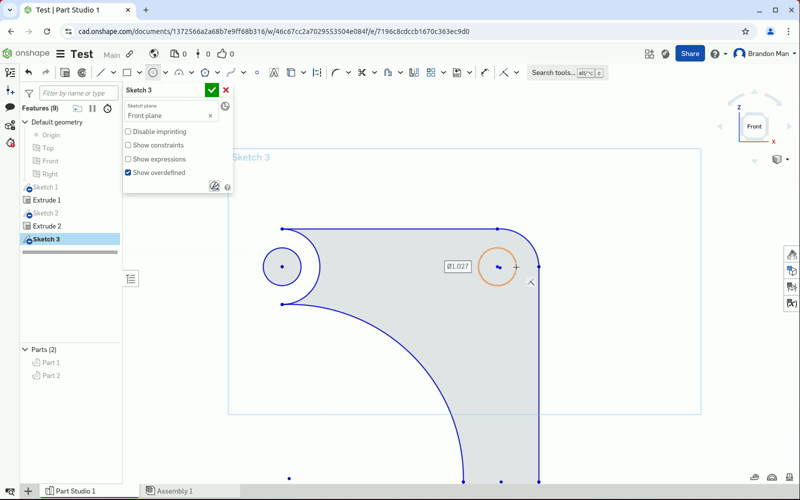
scroll(-6)
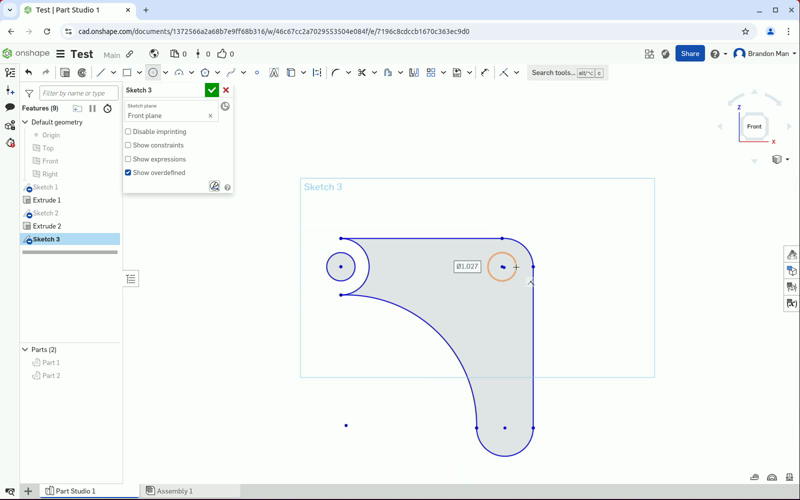
scroll(-6)
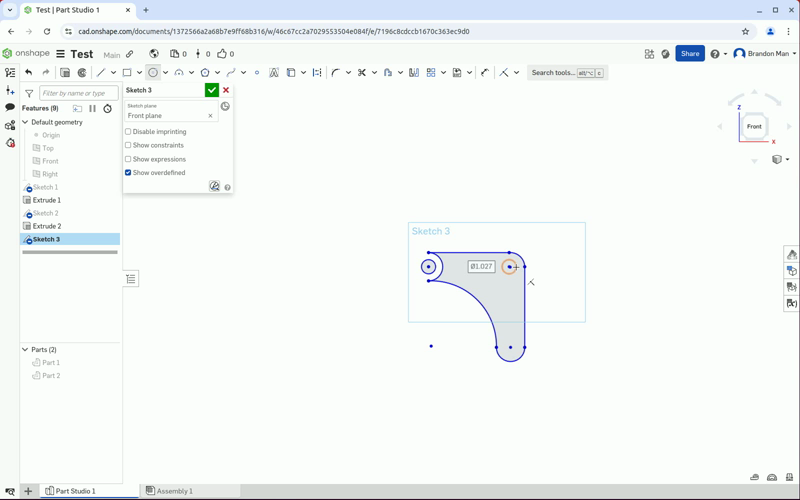
scroll(-6)
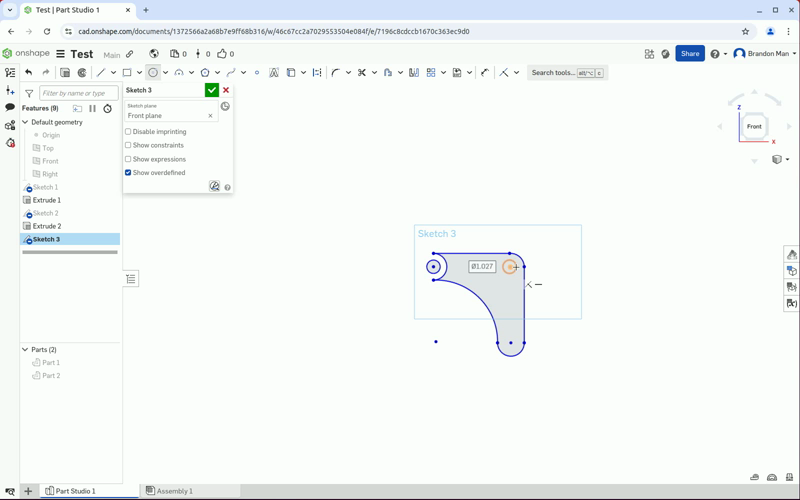
scroll(-6)
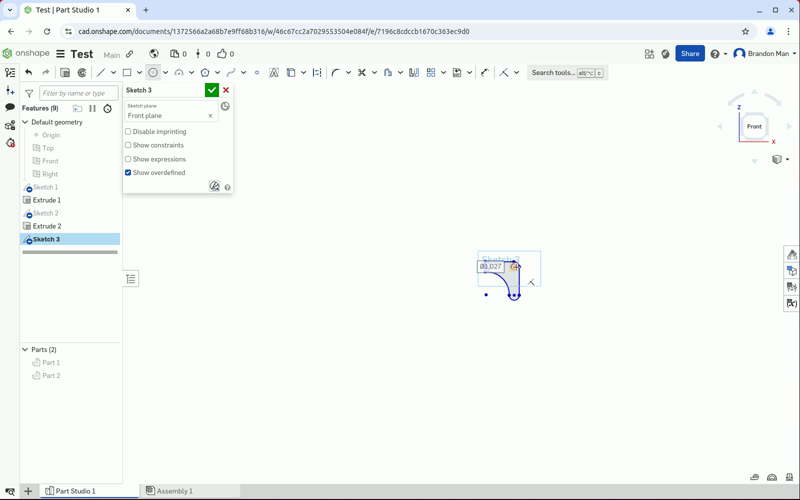
key(esc)
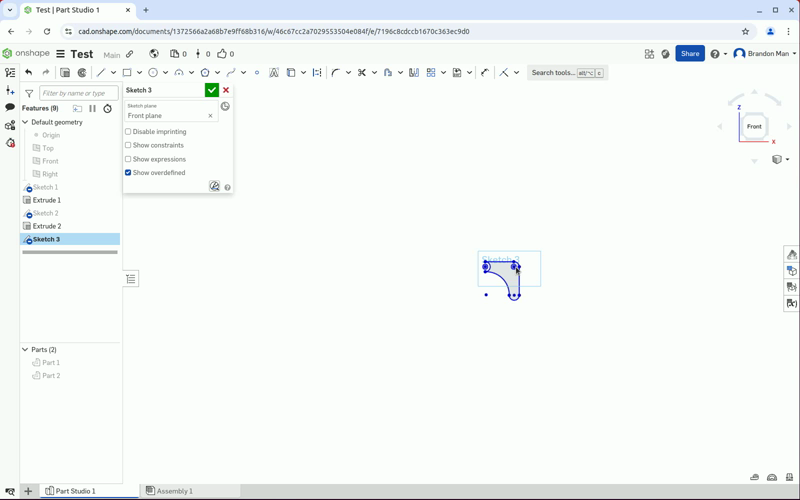
mouse_move(517, 284)
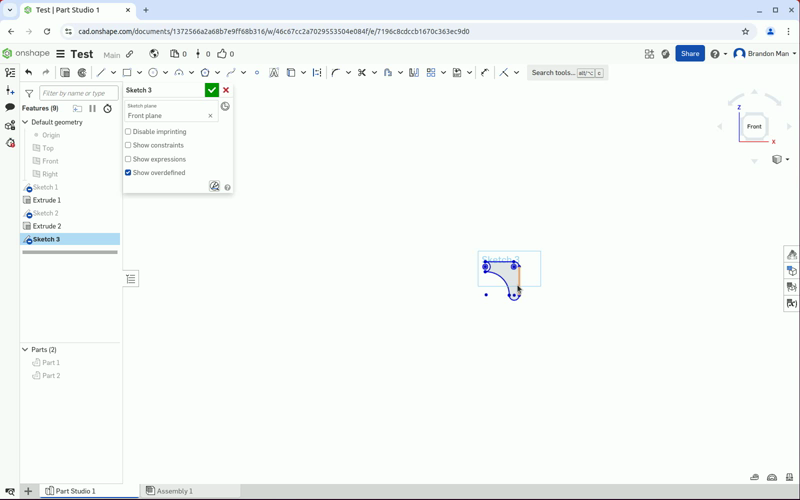
scroll(6)
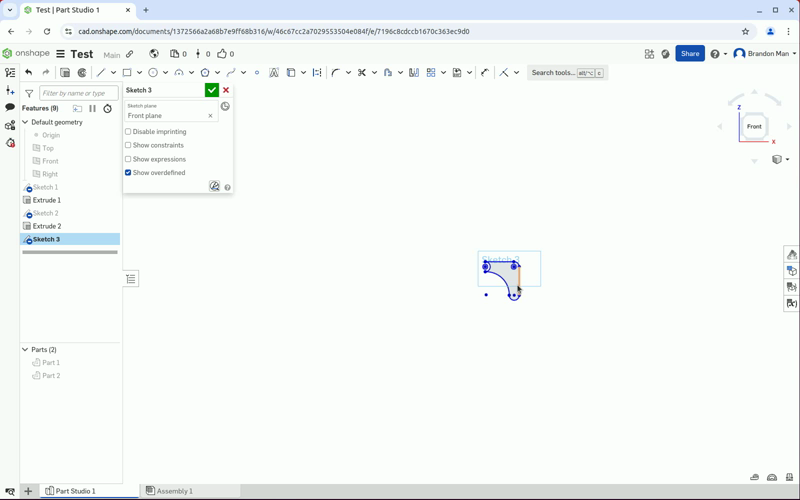
scroll(6)
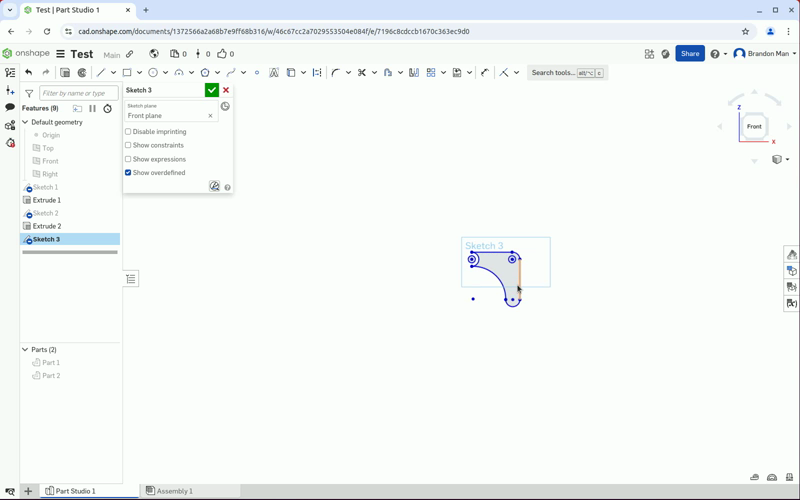
scroll(6)
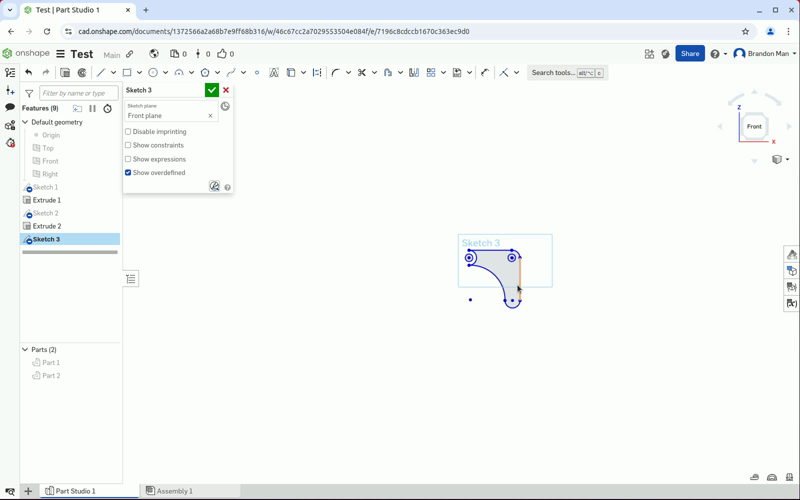
scroll(6)
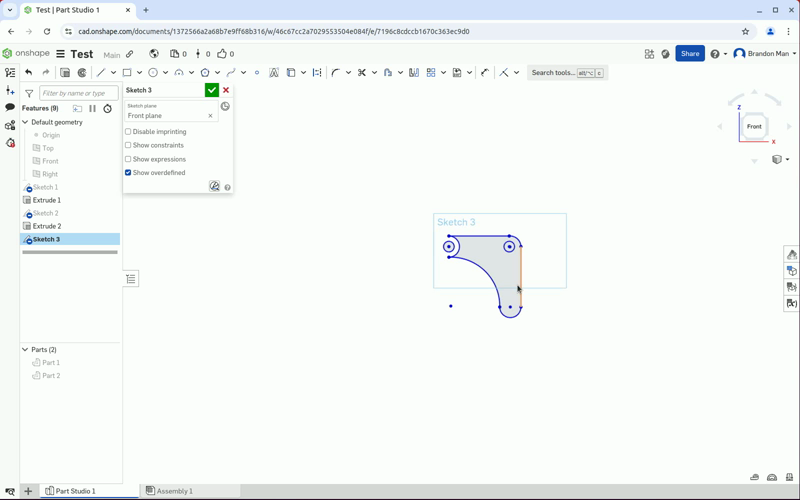
scroll(6)
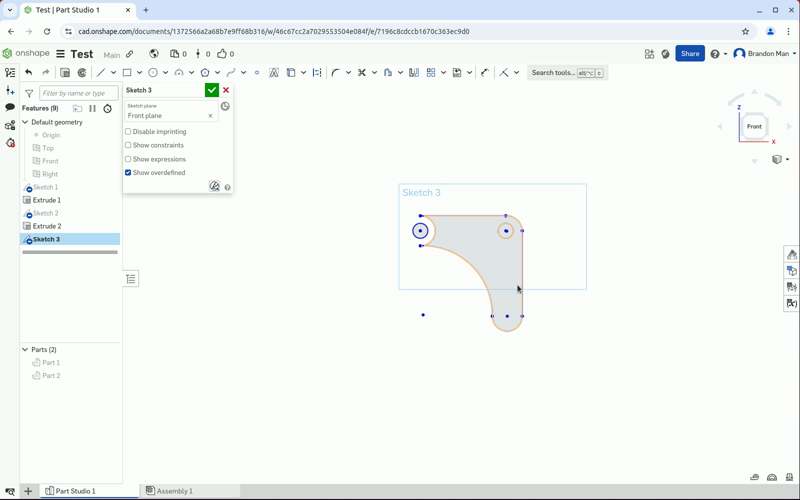
scroll(6)
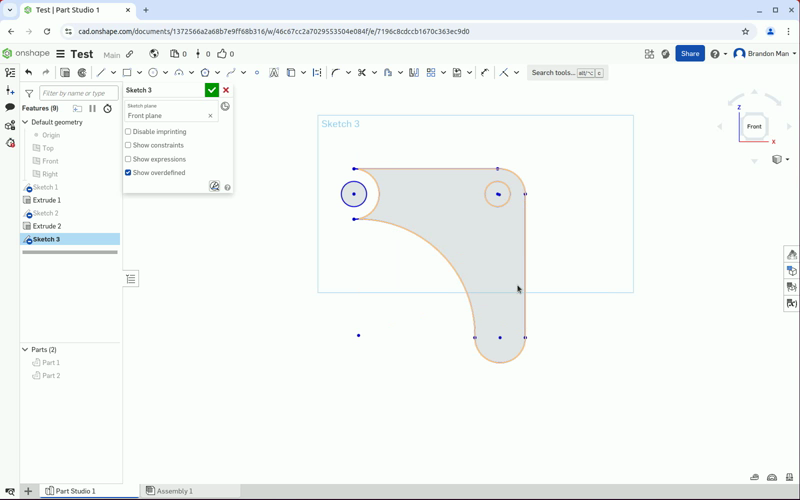
scroll(6)
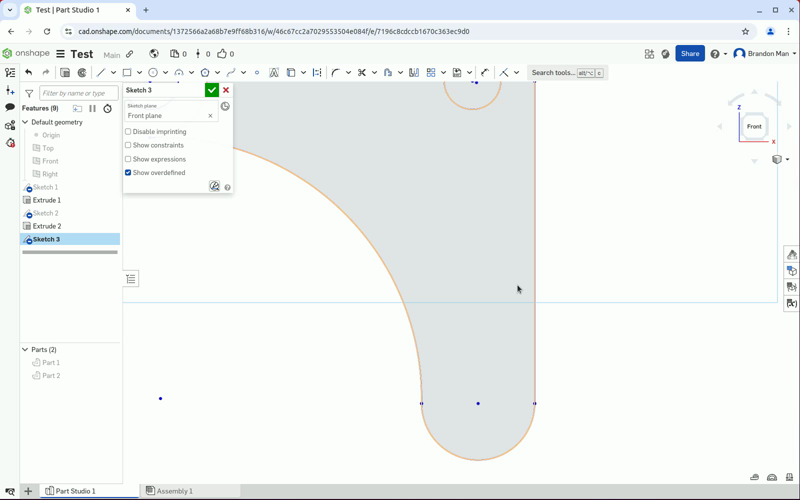
click(517, 284)
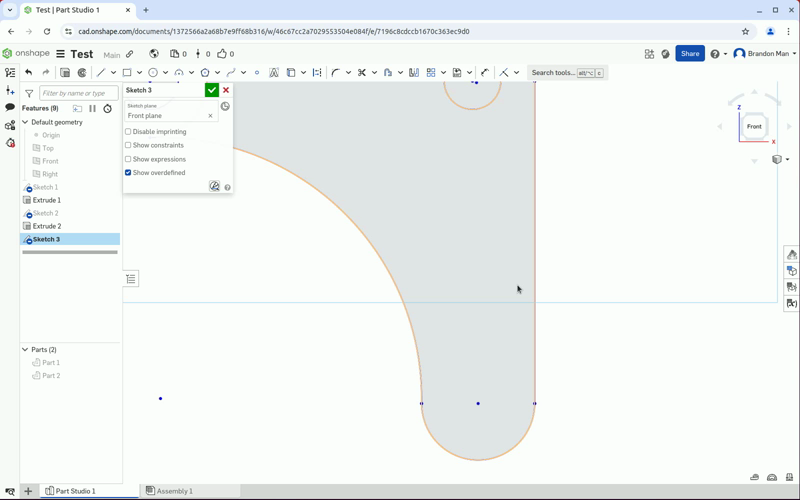
scroll(-6)
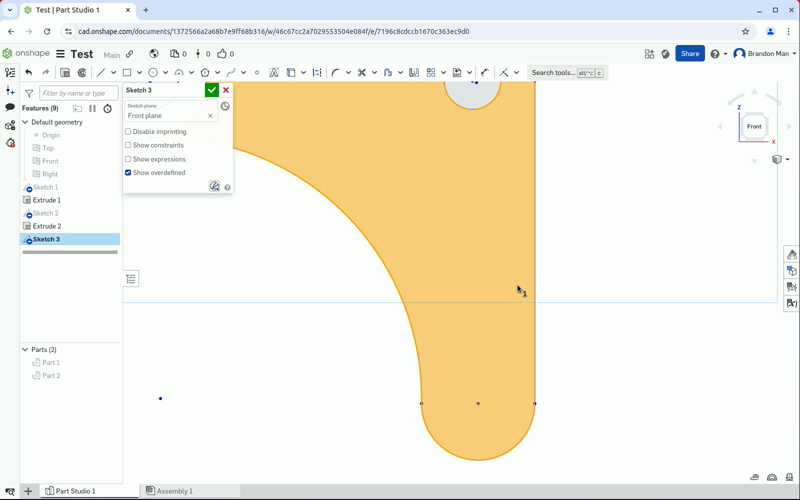
scroll(-6)
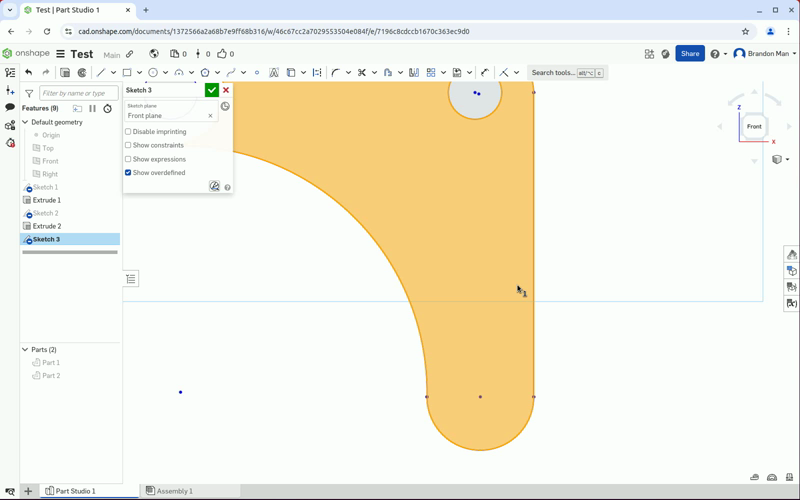
scroll(-6)
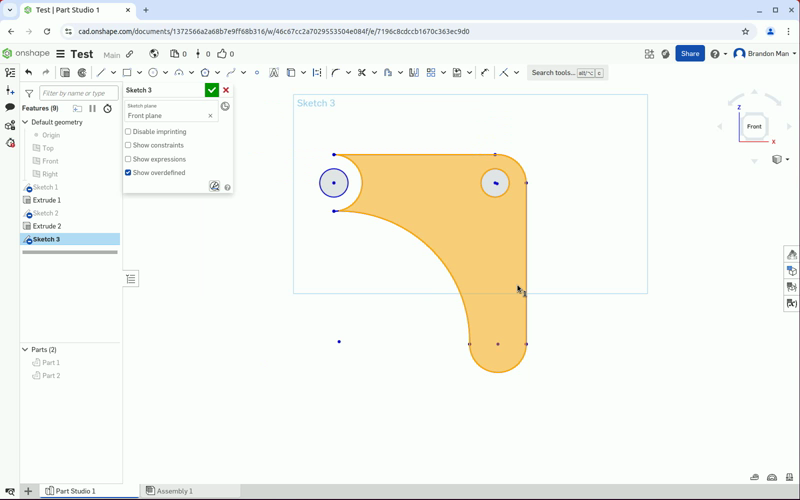
scroll(-6)
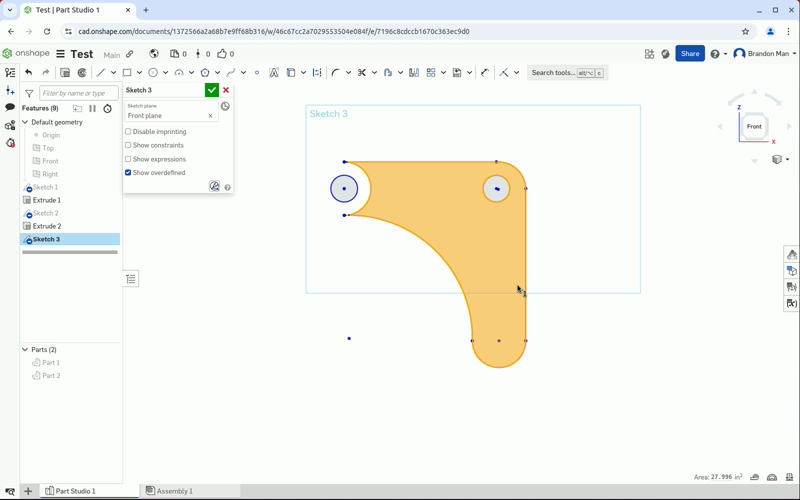
scroll(-6)
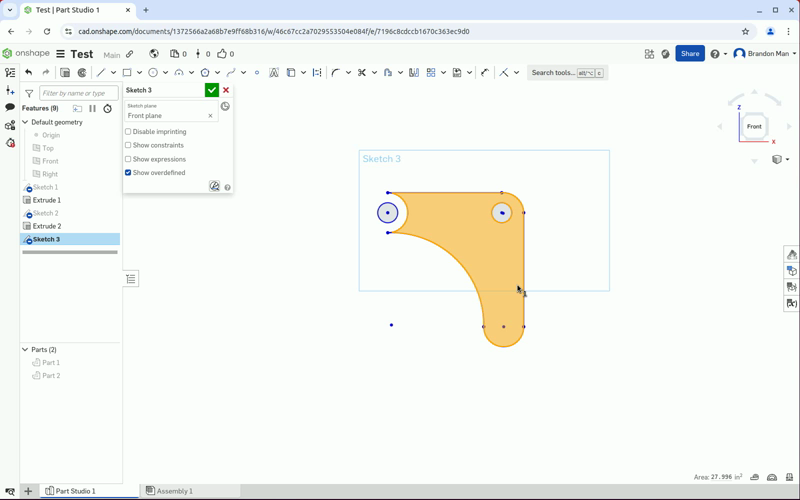
scroll(-6)
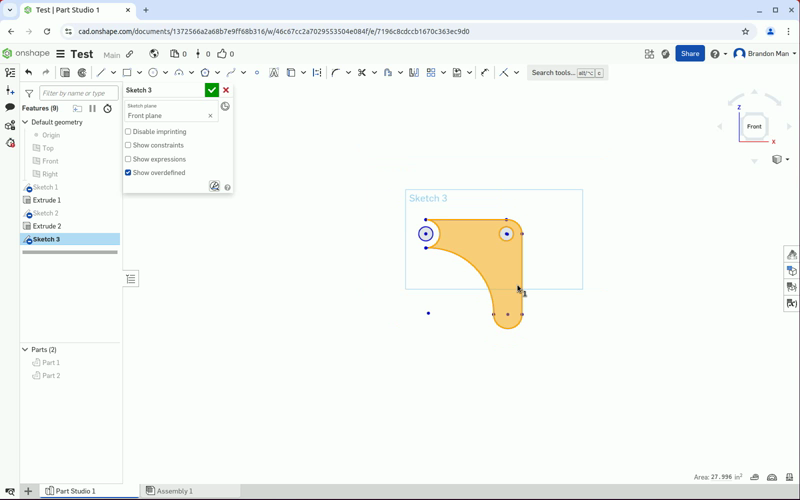
scroll(-6)
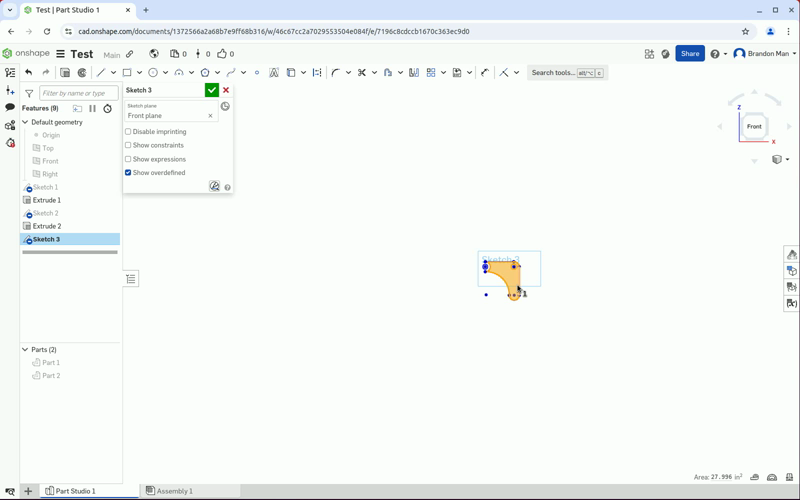
mouse_move(73, 352)
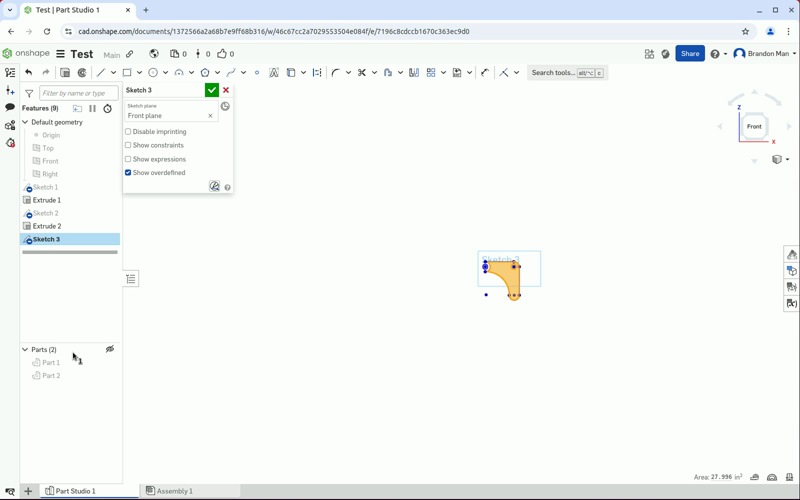
key(shift+y)
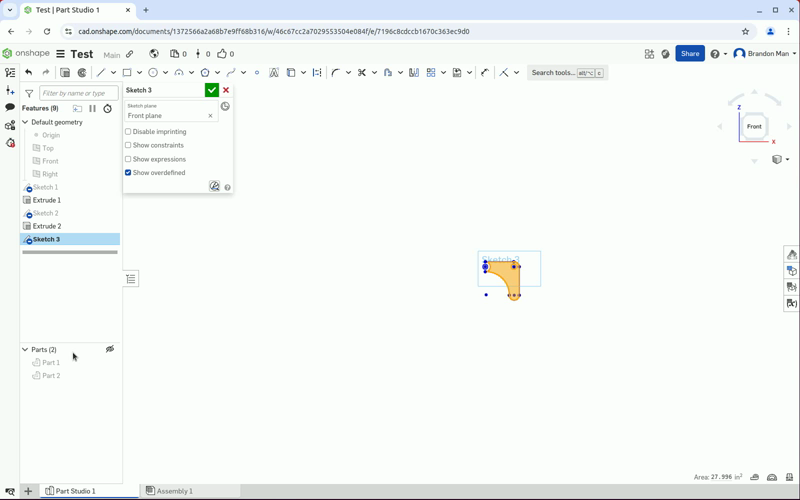
key(shift+e)
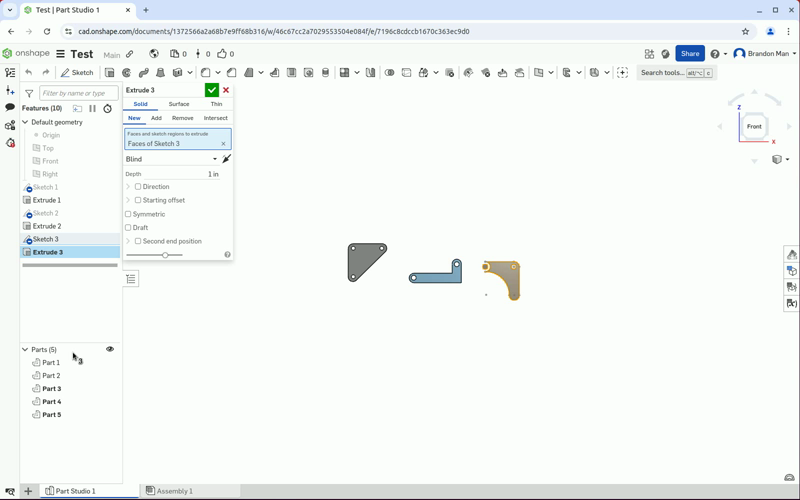
mouse_move(143, 106)
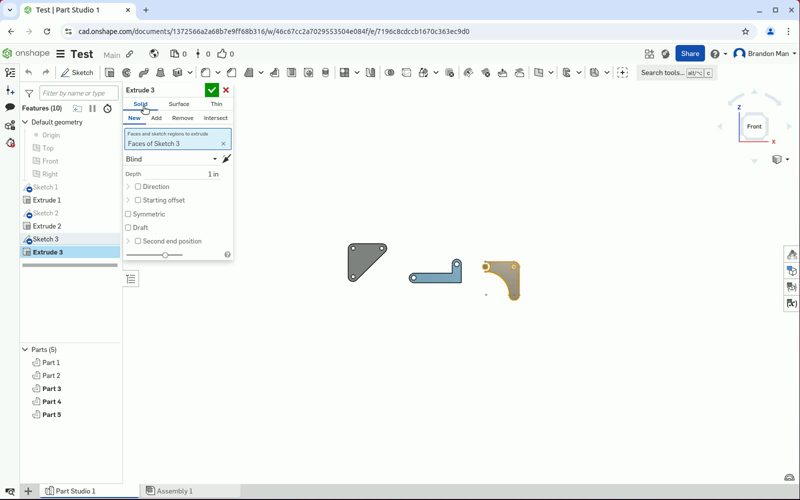
click(143, 106)
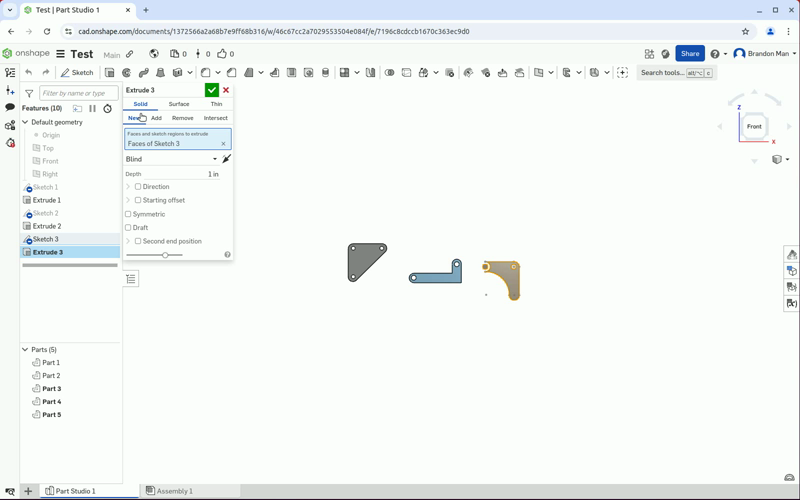
mouse_move(137, 120)
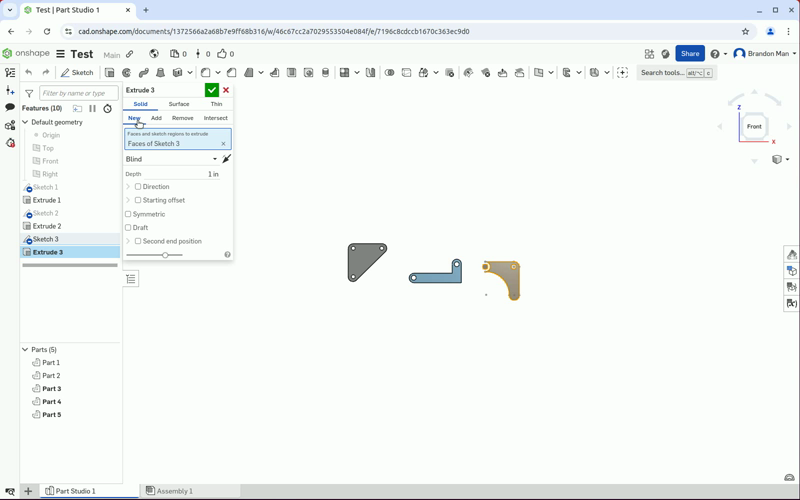
click(137, 120)
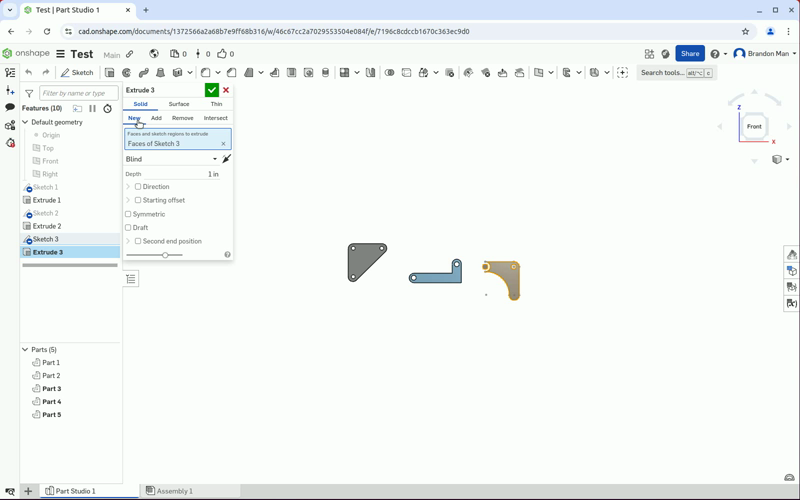
key(tab, 4)
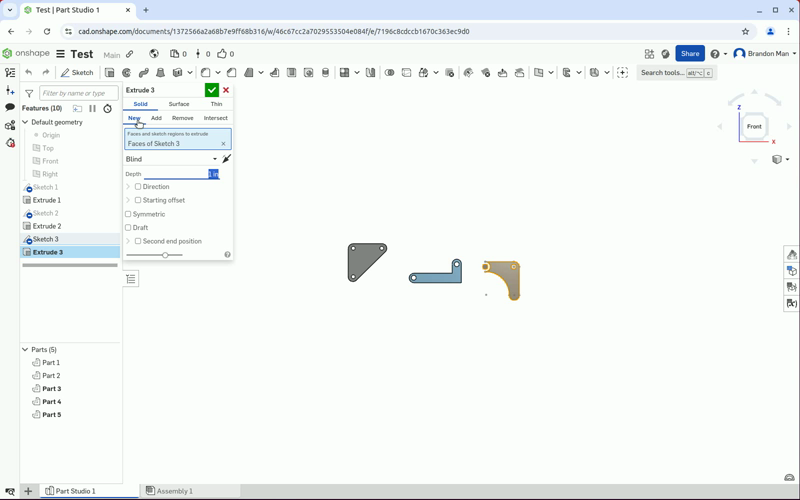
text(1.926)
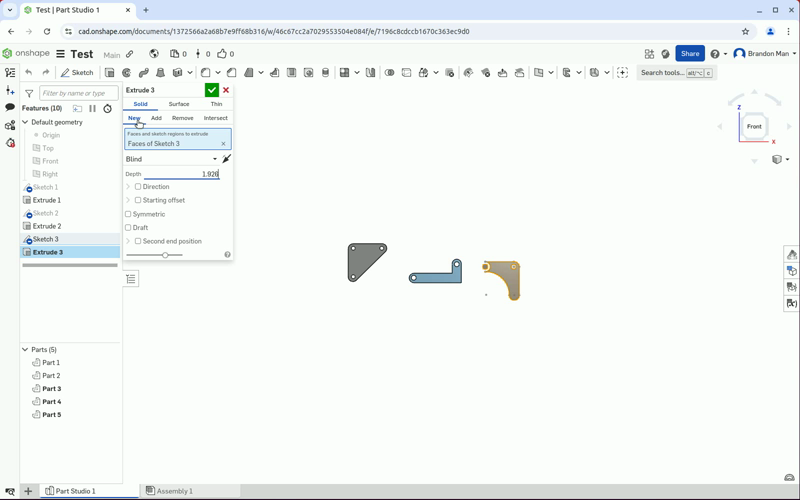
key(tab, 3)
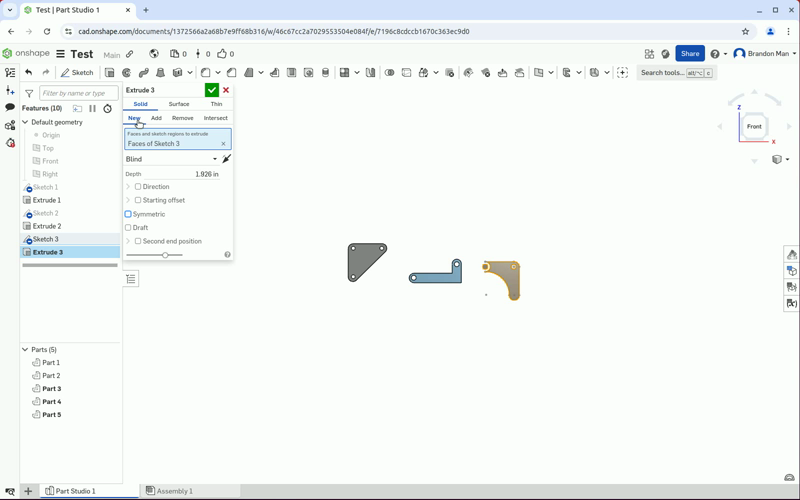
key(space)
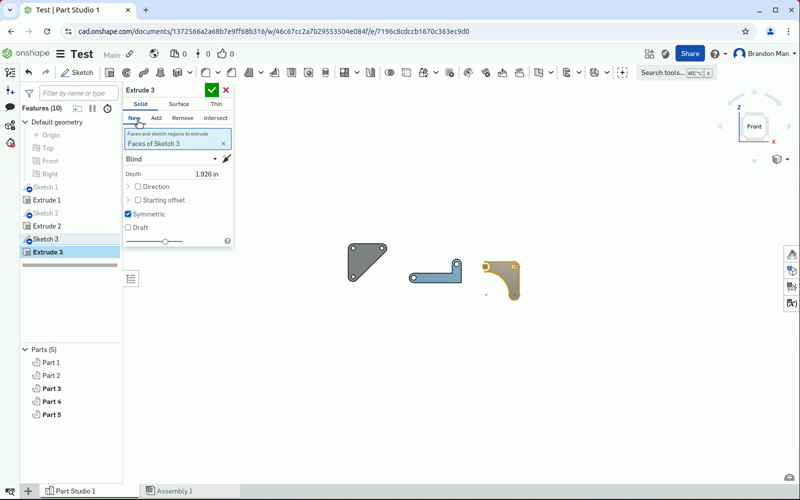
key(enter)
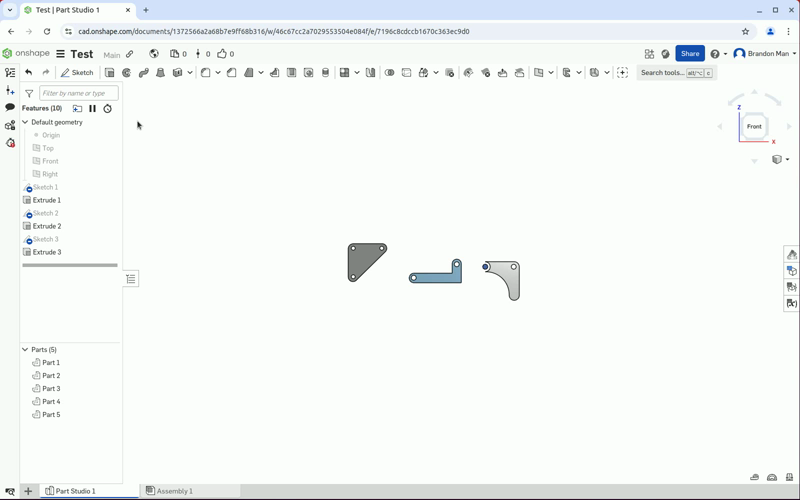
key(shift+h)
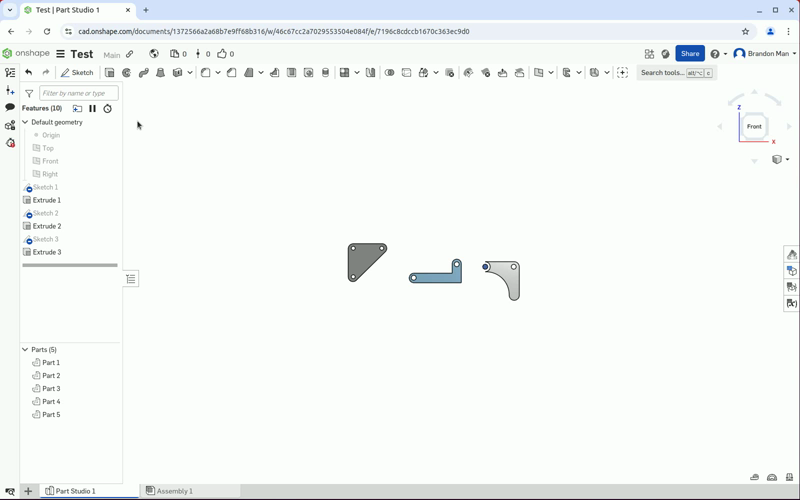
key(shift+h)
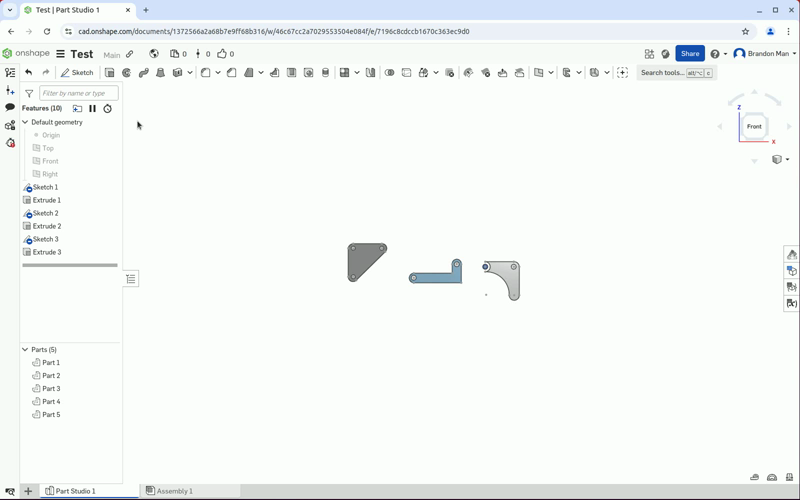
key(shift+7)
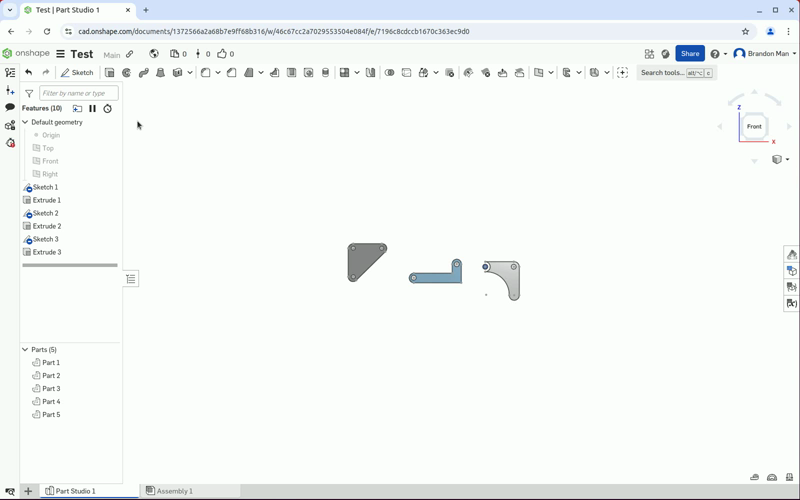
key(left, 2)
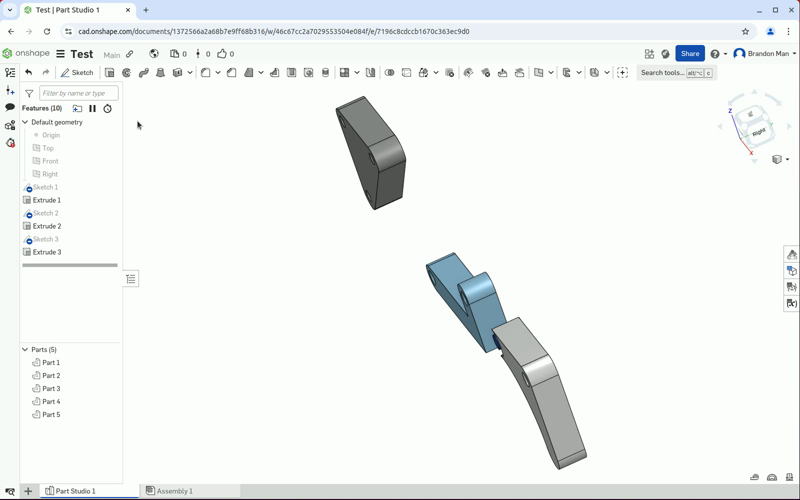
key(down, 2)
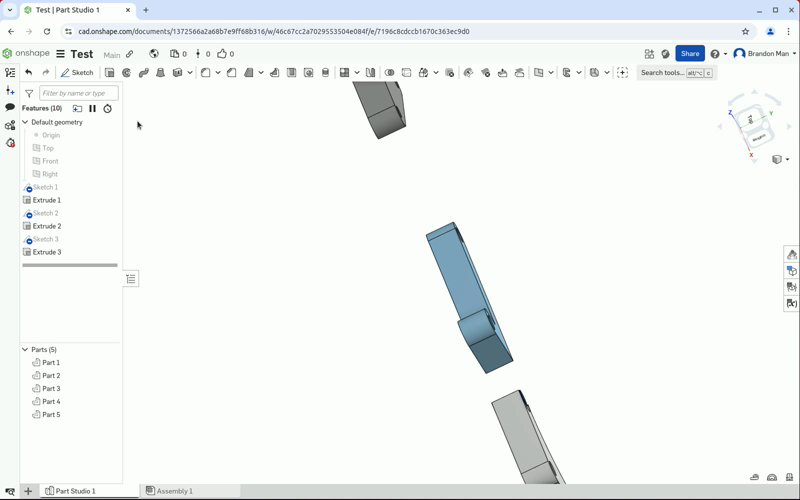
key(up, 2)
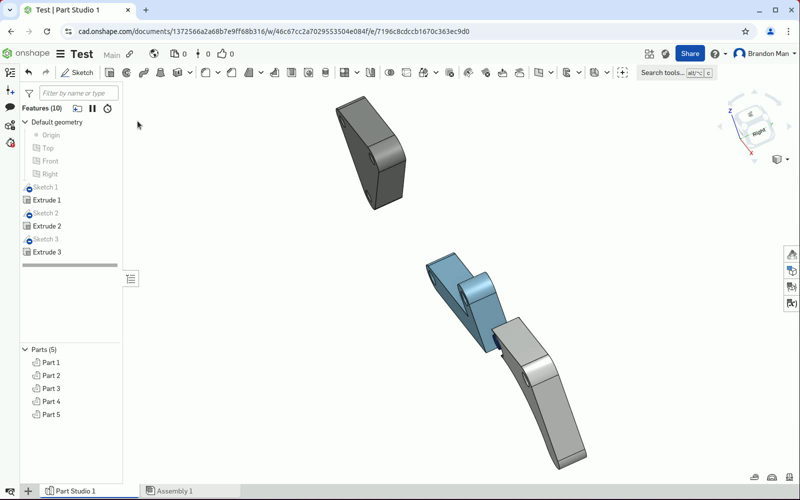
key(right, 2)
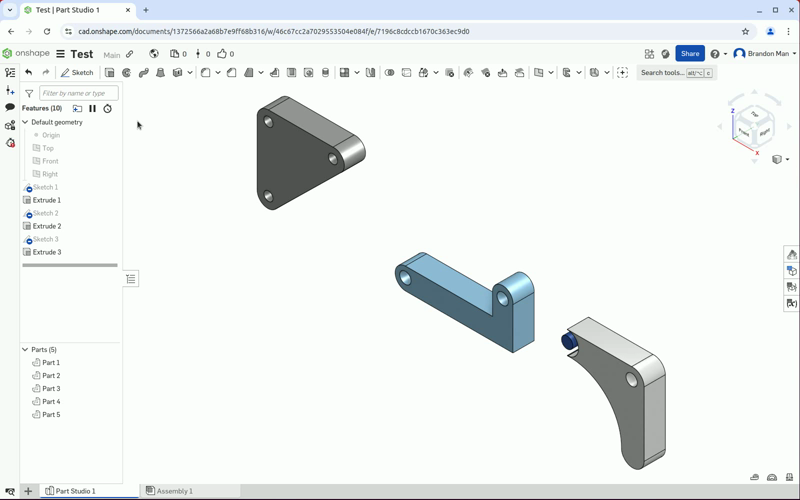
mouse_move(73, 189)
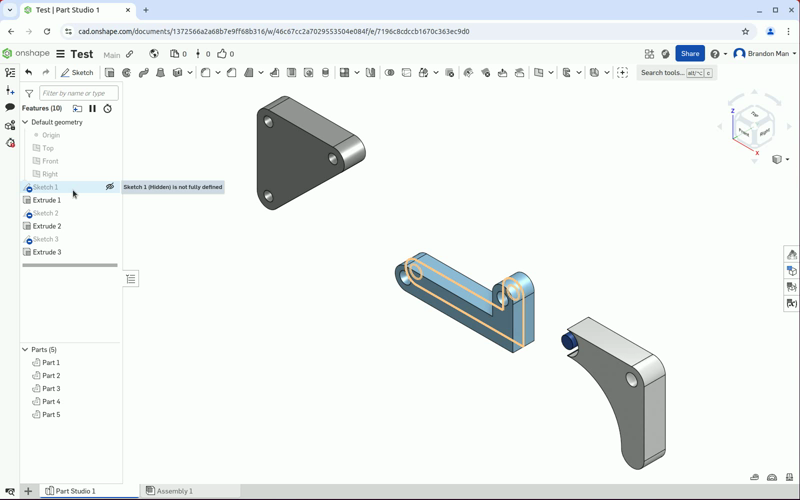
click(73, 189)